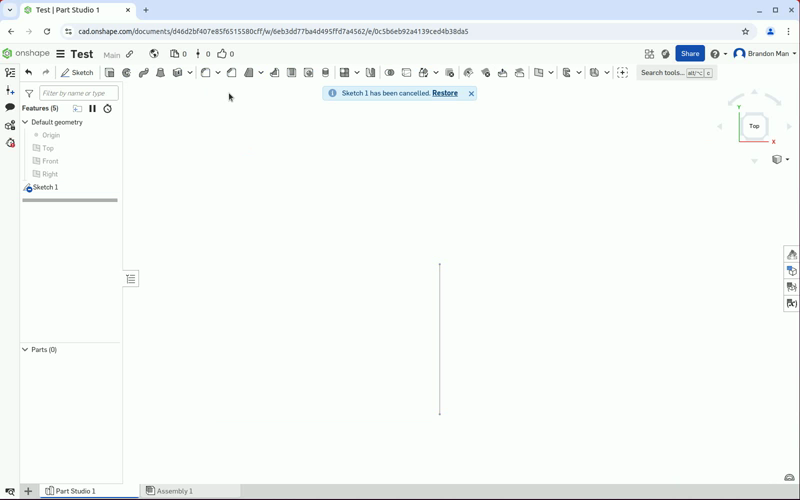
key(shift+h)
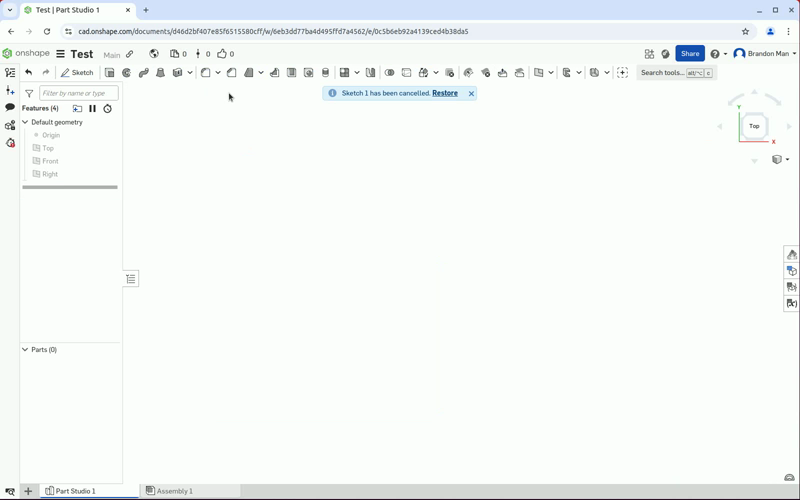
key(shift+s)
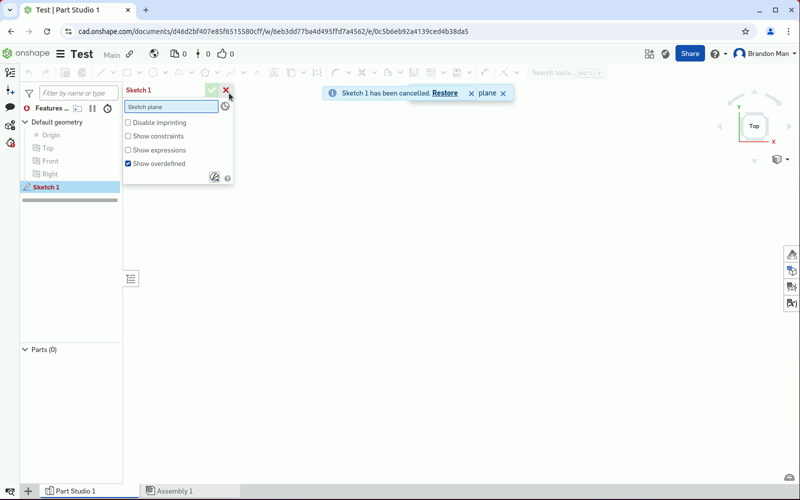
mouse_move(73, 150)
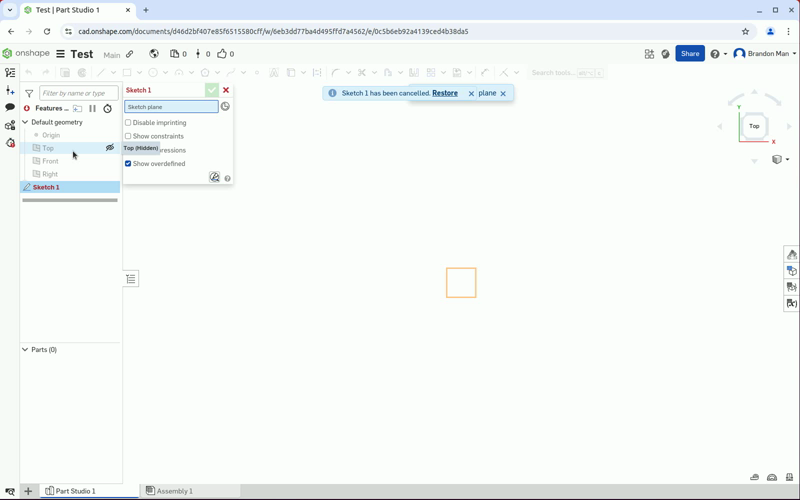
click(73, 150)
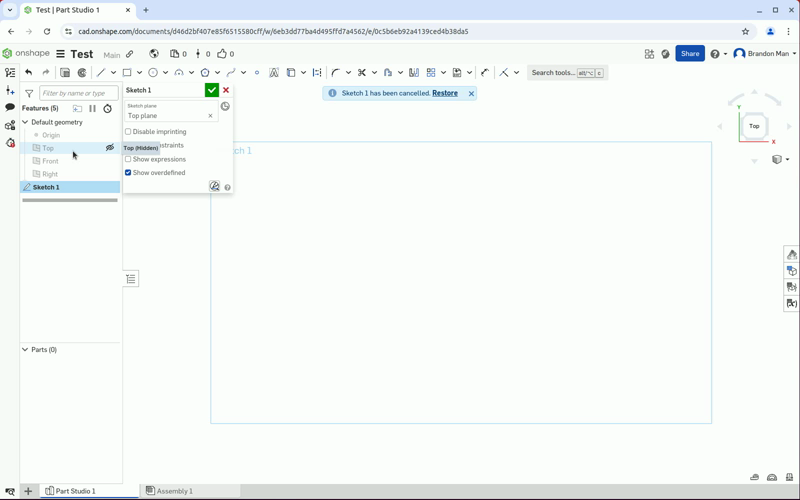
mouse_move(73, 352)
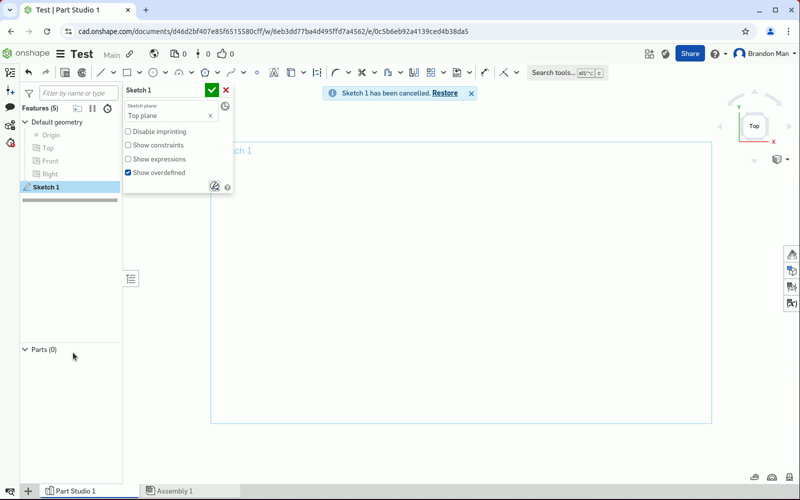
key(y)
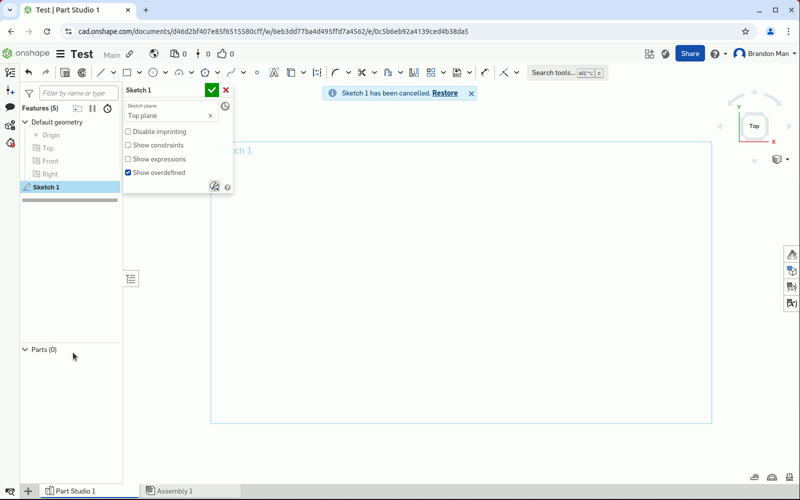
key(l)
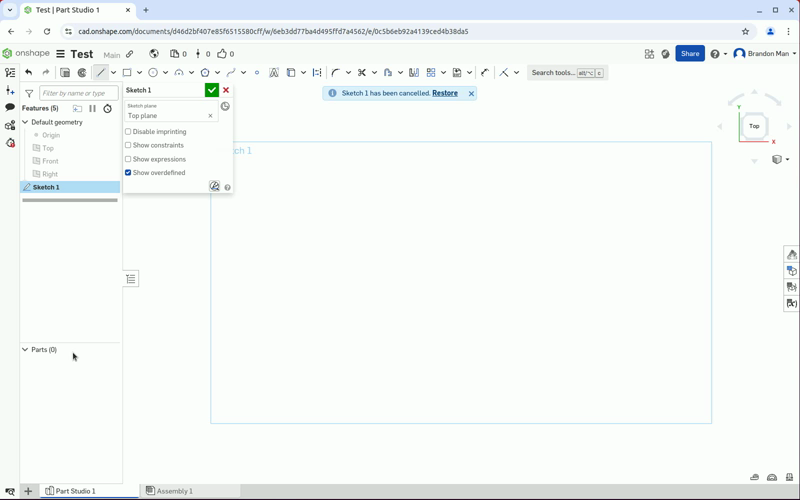
key_down(shift)
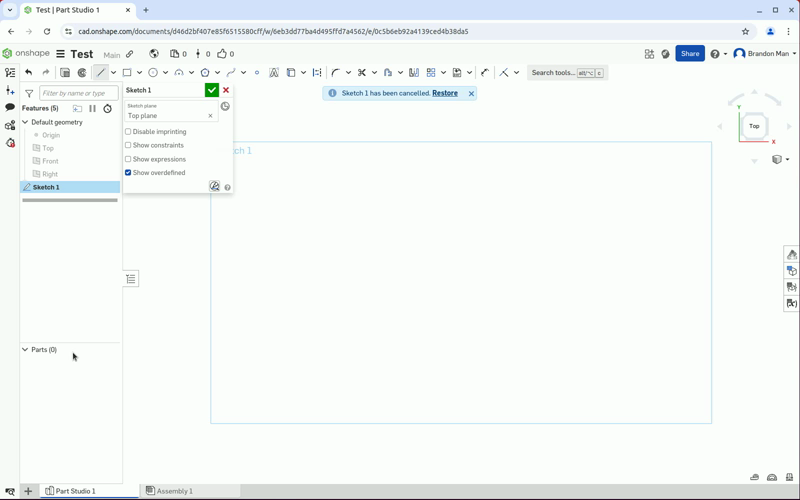
mouse_move(434, 335)
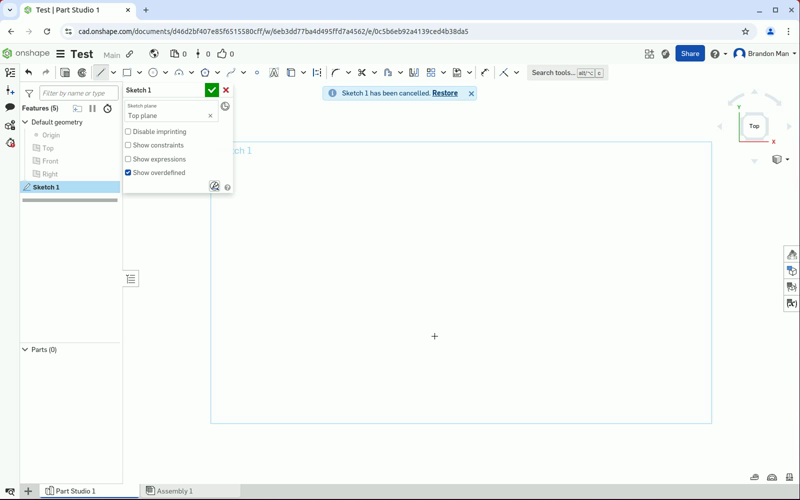
click(434, 335)
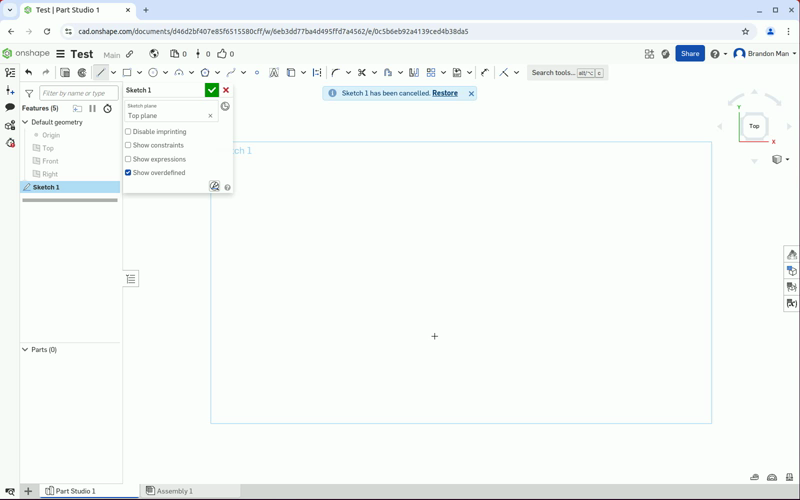
key_up(shift)
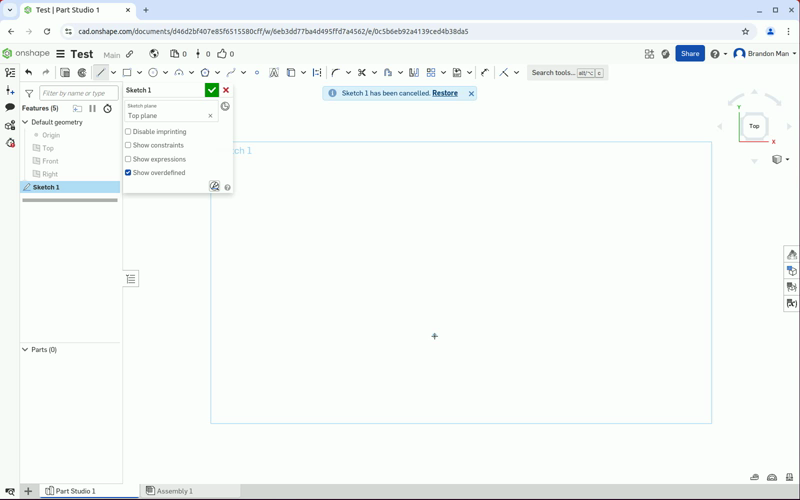
key_down(shift)
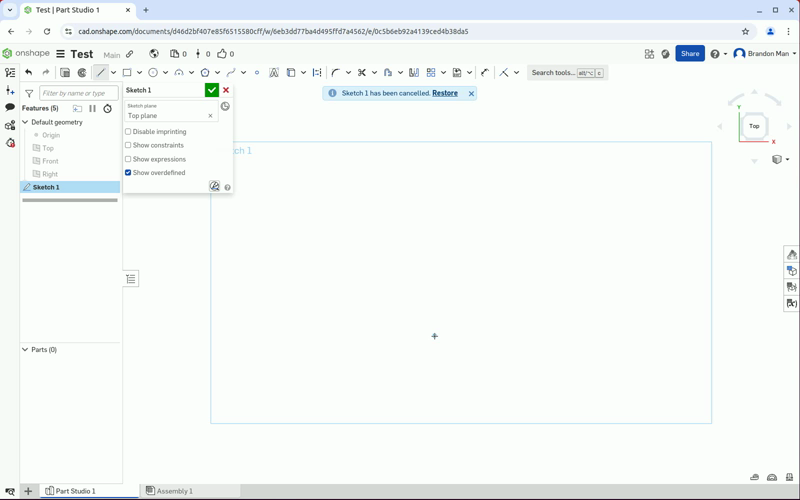
mouse_move(573, 335)
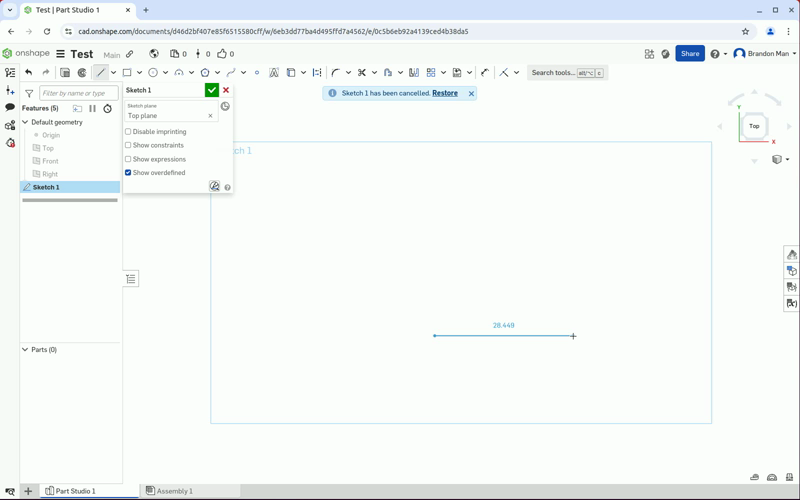
click(573, 335)
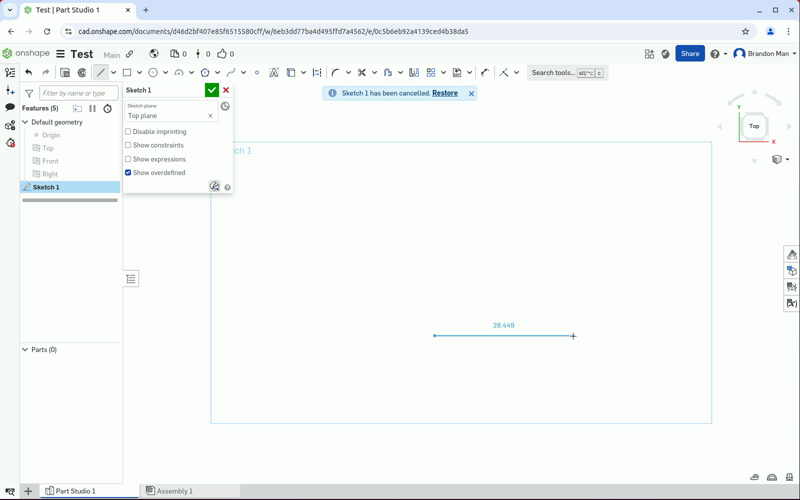
key_up(shift)
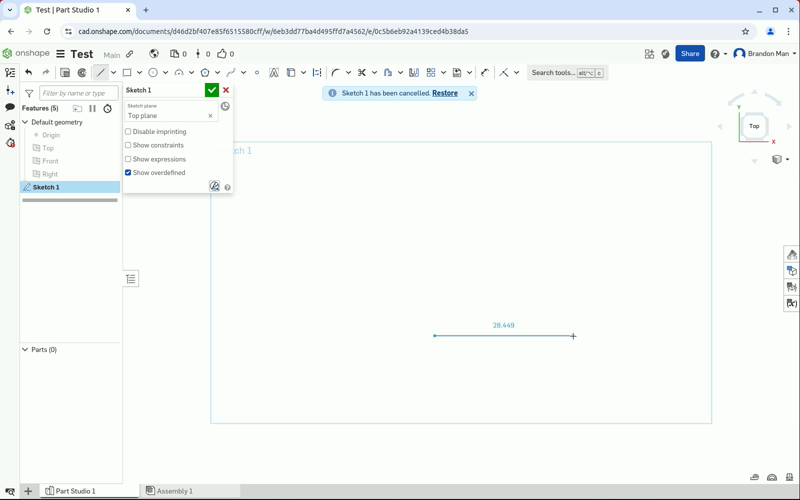
key_down(shift)
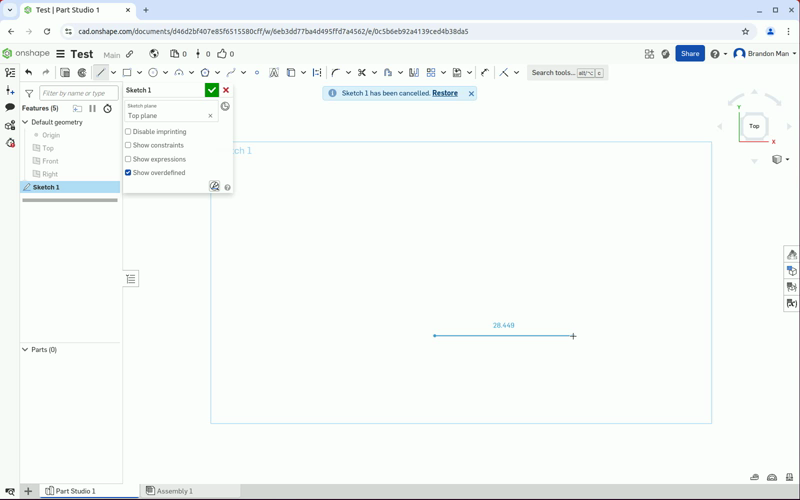
mouse_move(573, 258)
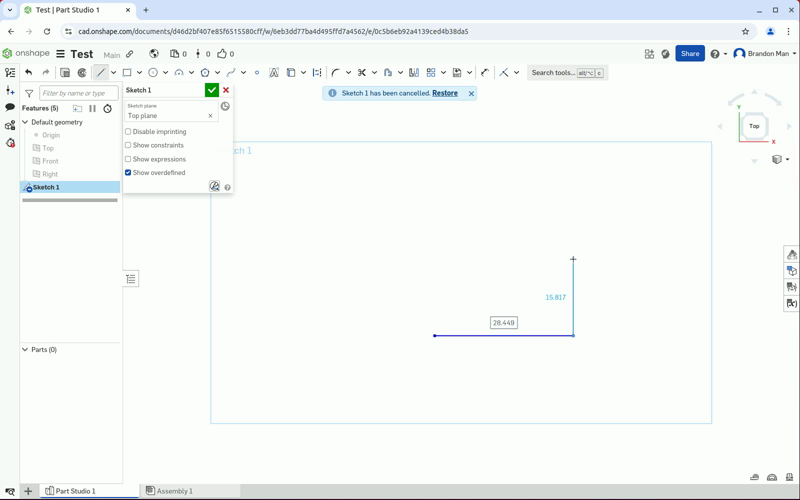
click(573, 258)
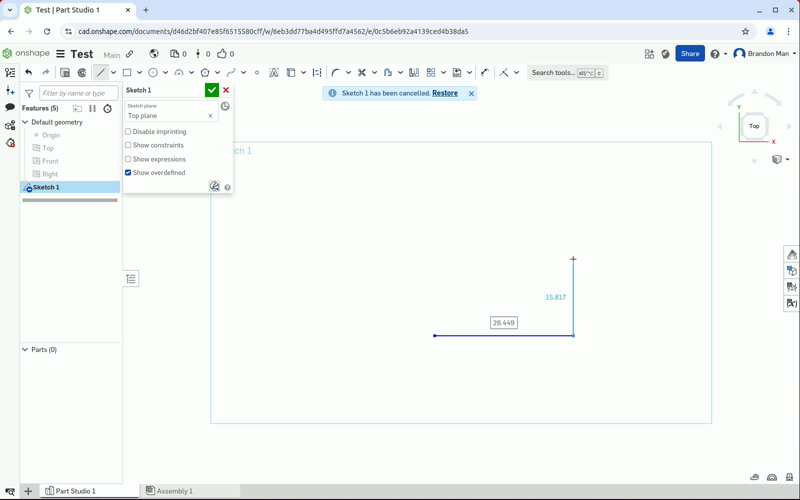
key_up(shift)
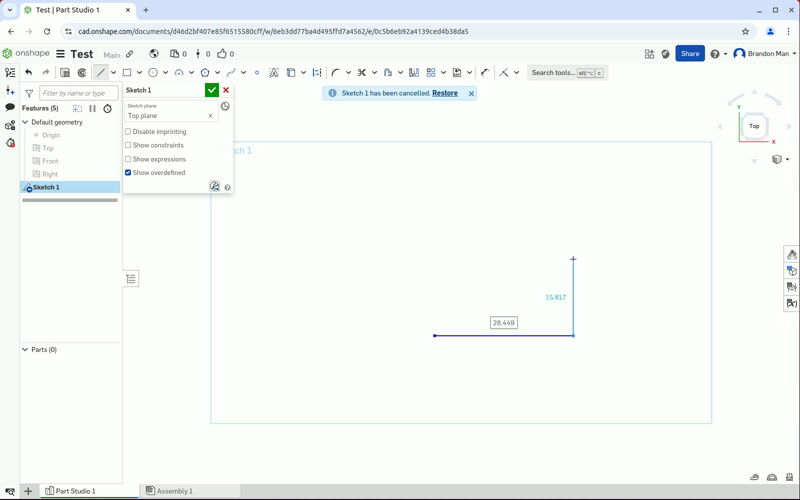
key_down(shift)
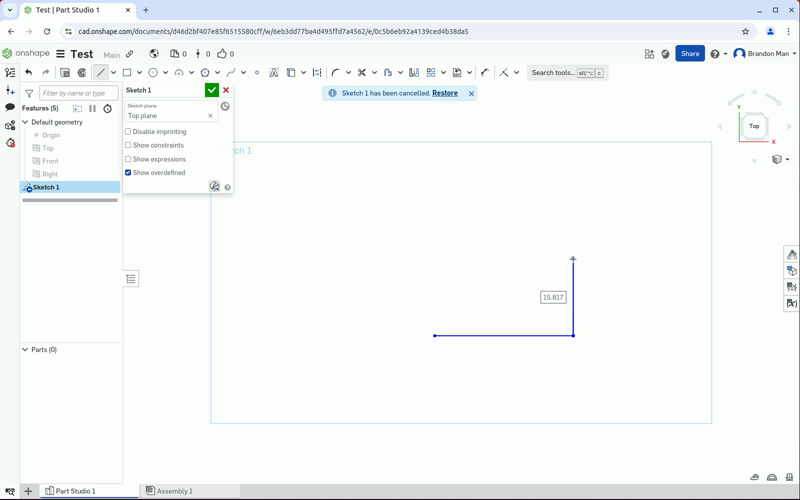
mouse_move(434, 258)
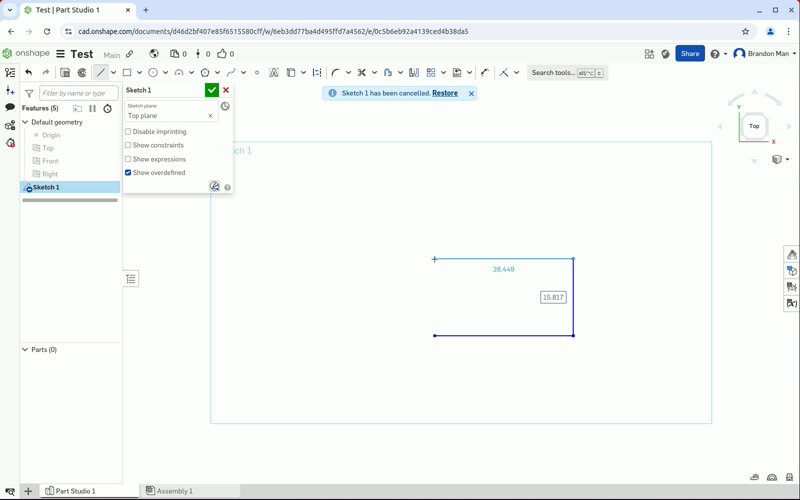
click(434, 258)
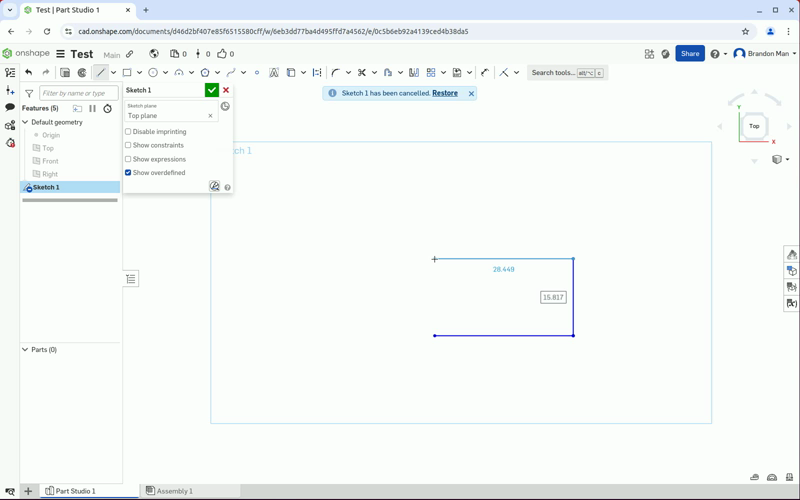
key_up(shift)
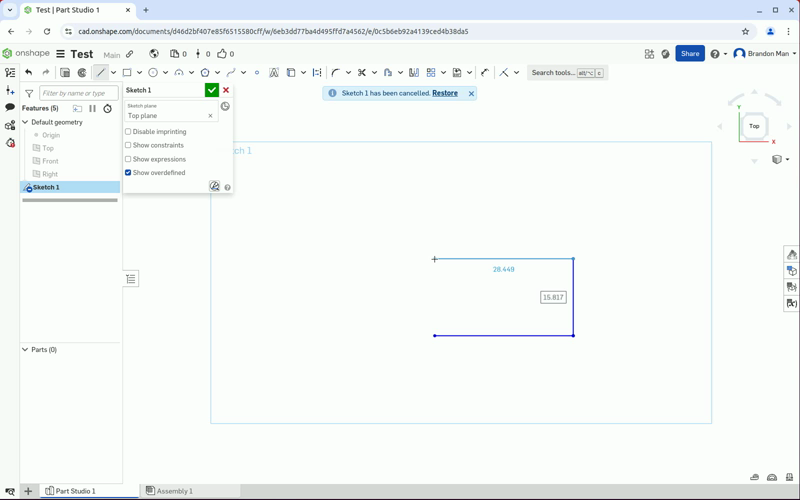
key_down(shift)
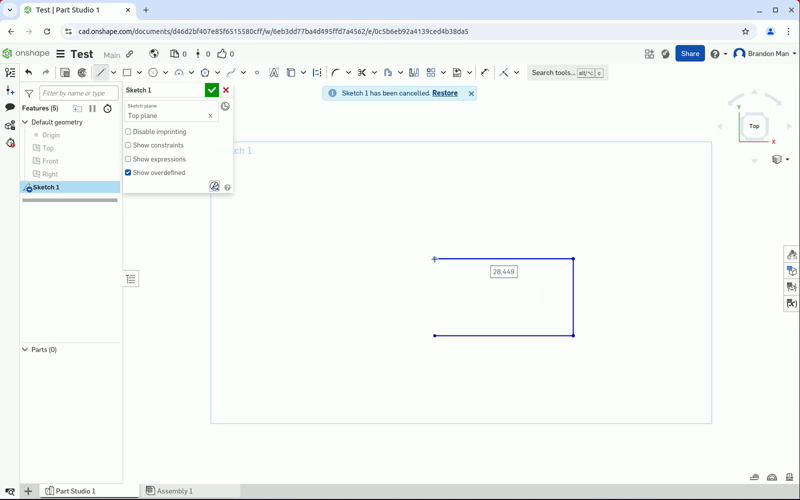
mouse_move(434, 335)
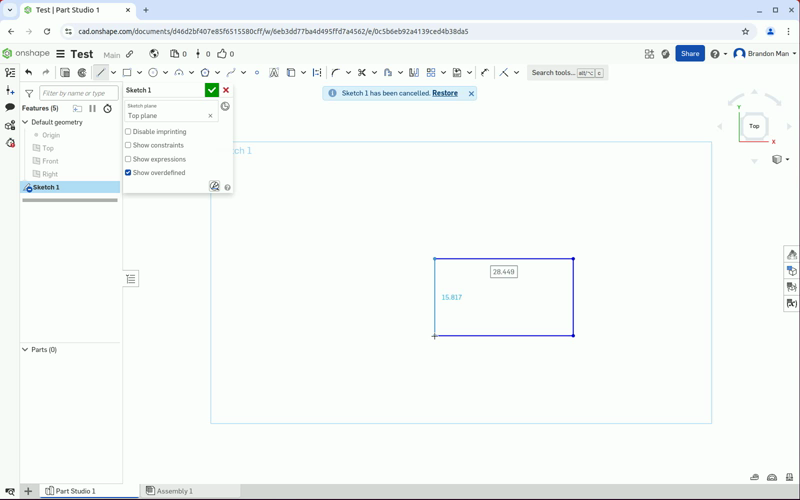
key_up(shift)
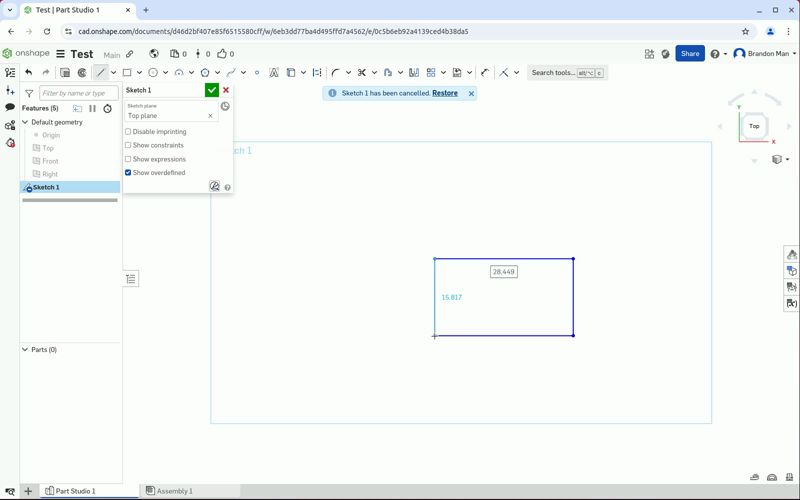
click(434, 335)
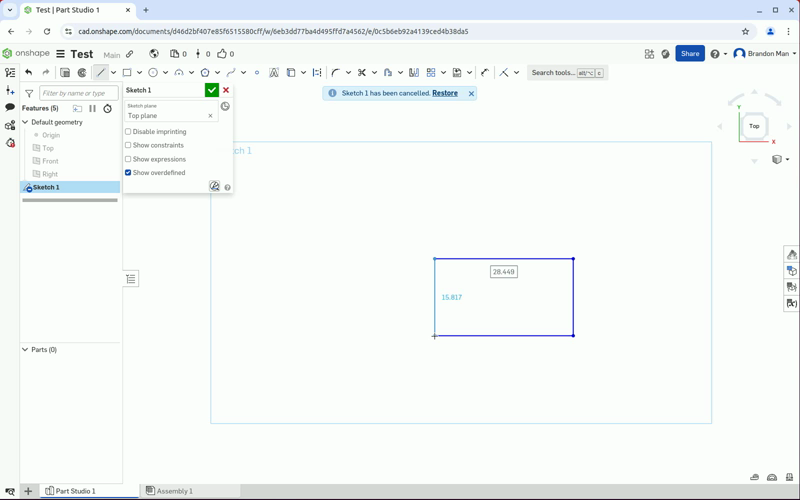
key(esc)
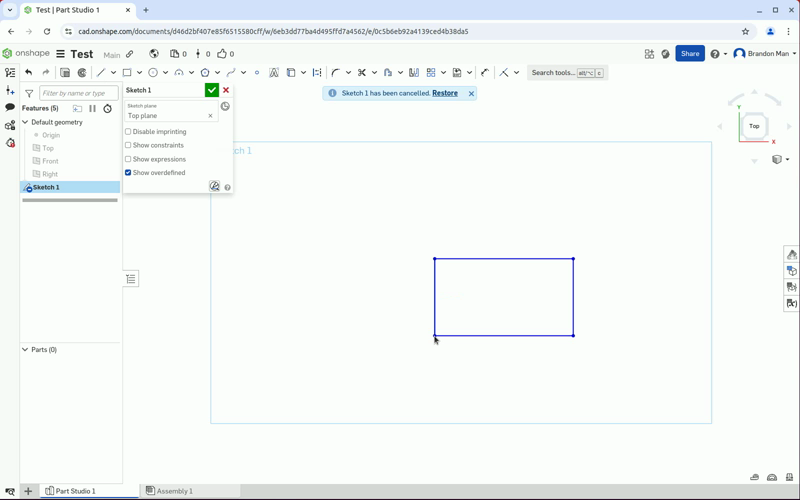
mouse_move(491, 288)
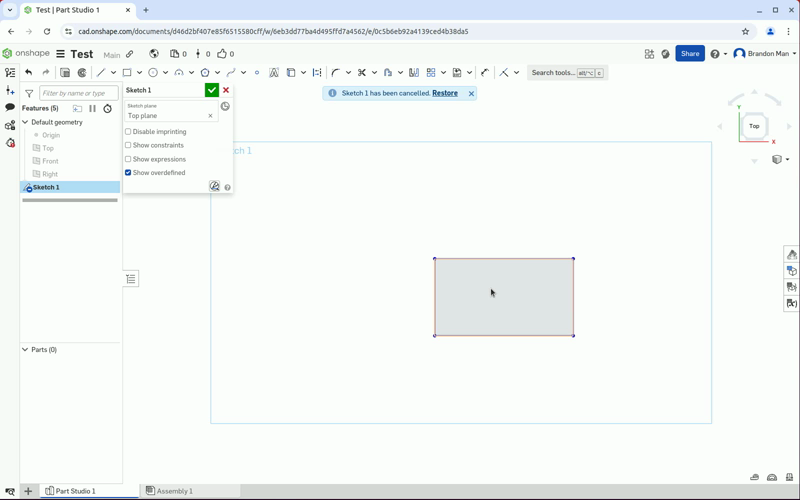
click(491, 288)
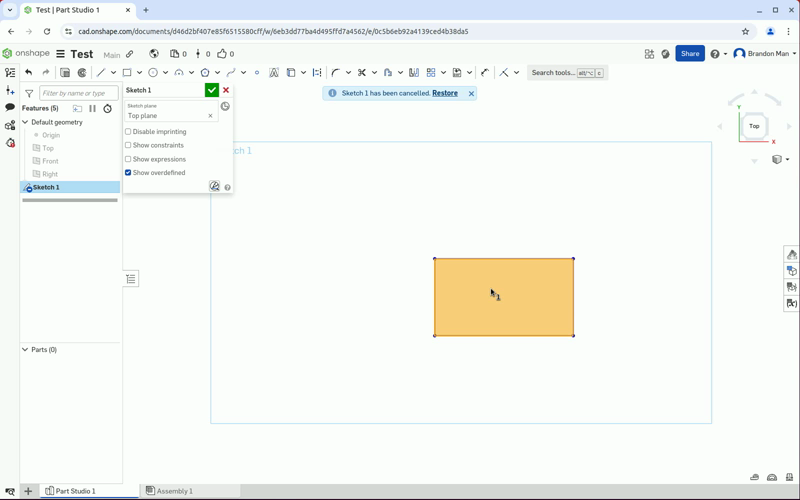
mouse_move(73, 352)
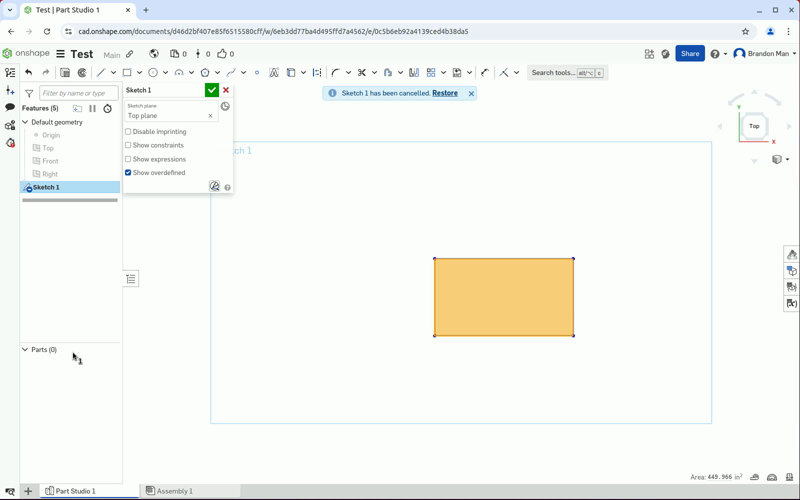
key(shift+y)
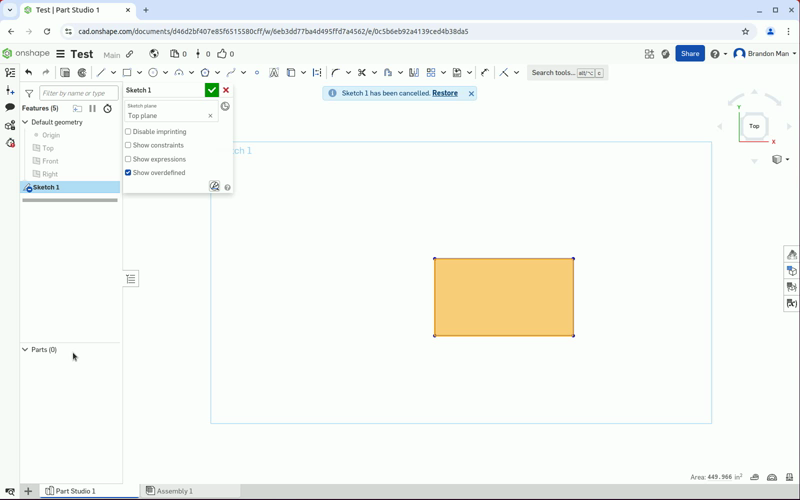
key(shift+e)
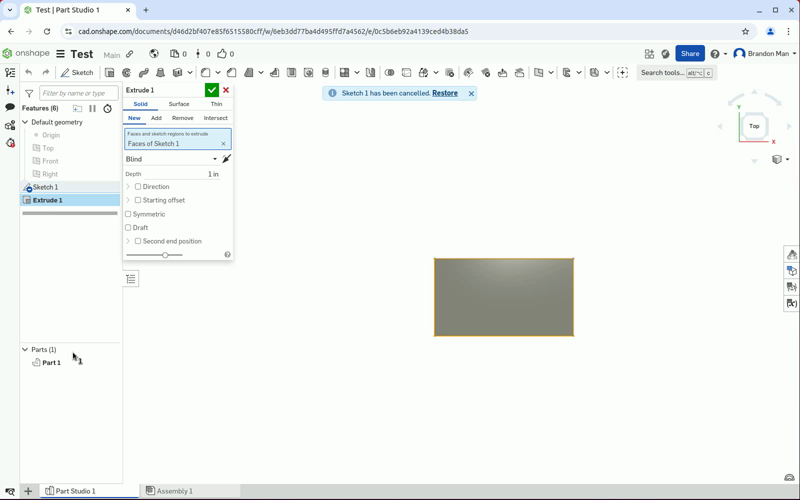
mouse_move(143, 106)
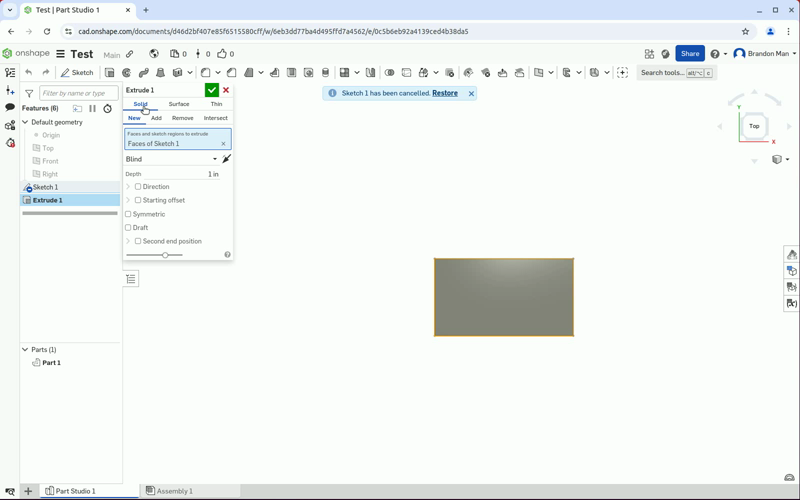
click(143, 106)
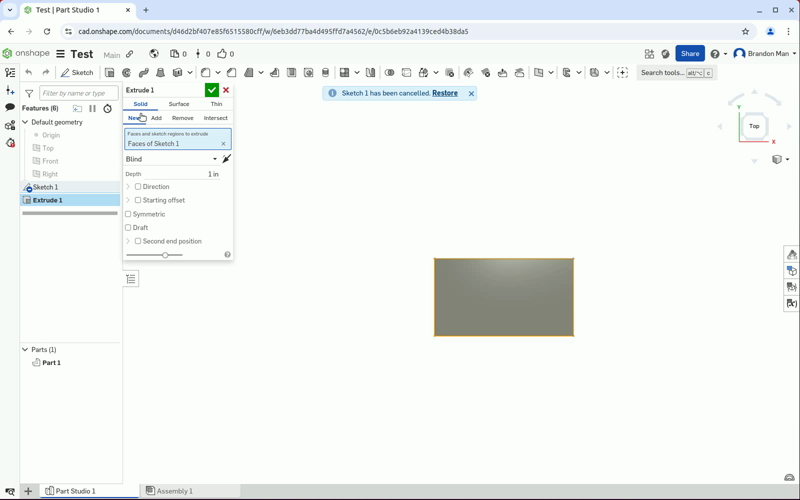
mouse_move(137, 120)
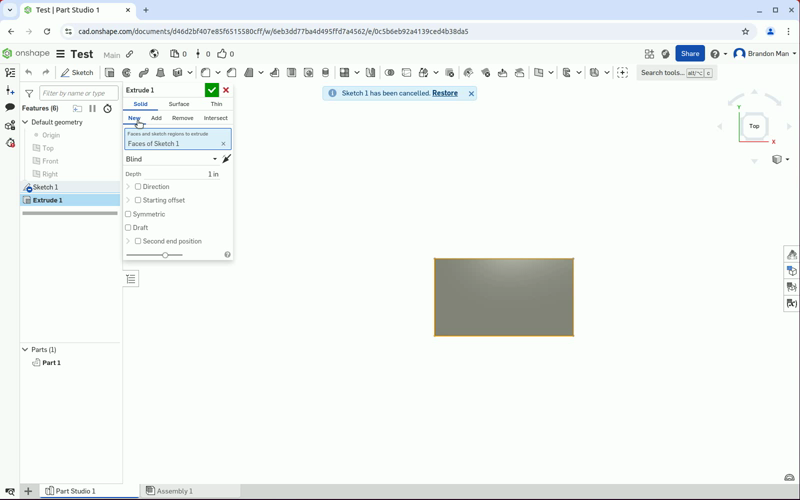
click(137, 120)
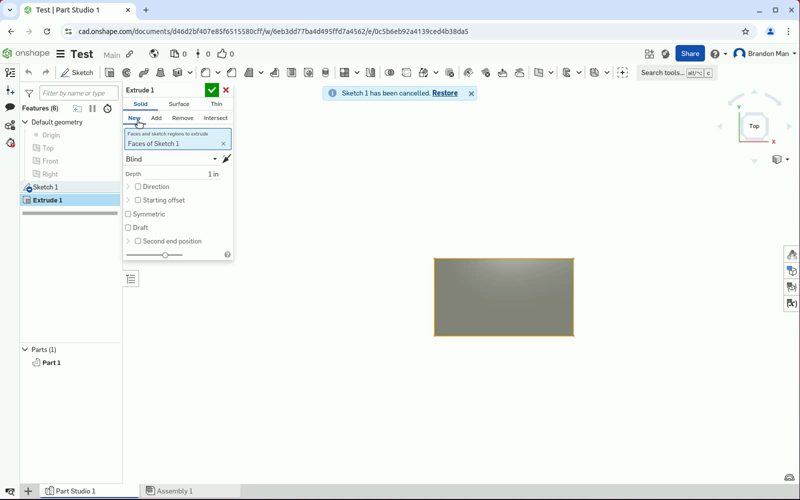
key(tab, 4)
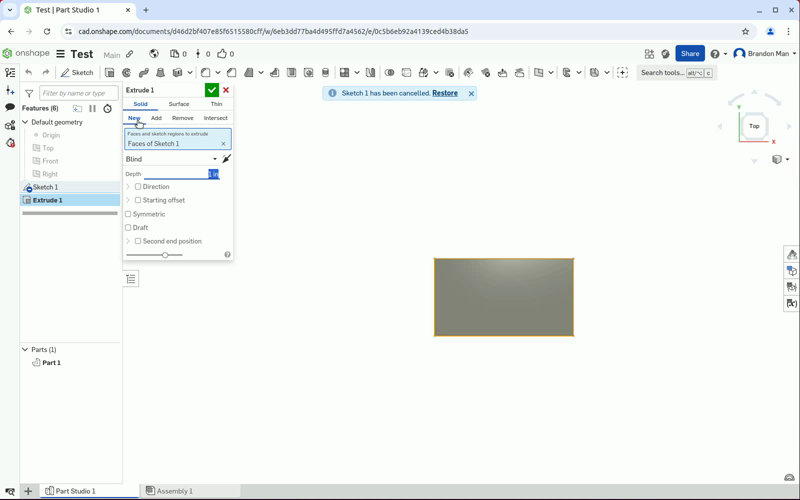
text(1.685)
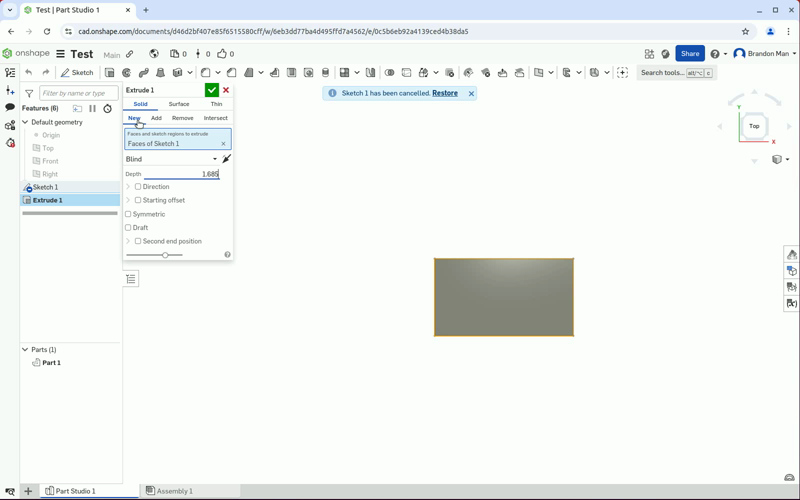
key(enter)
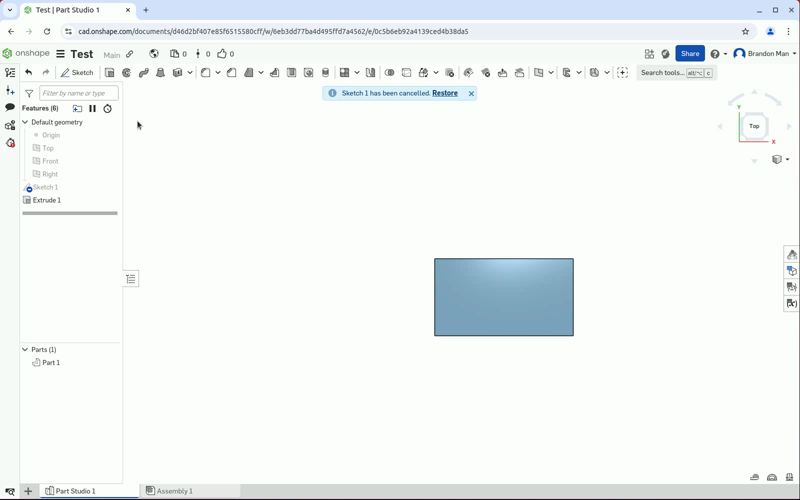
key(shift+h)
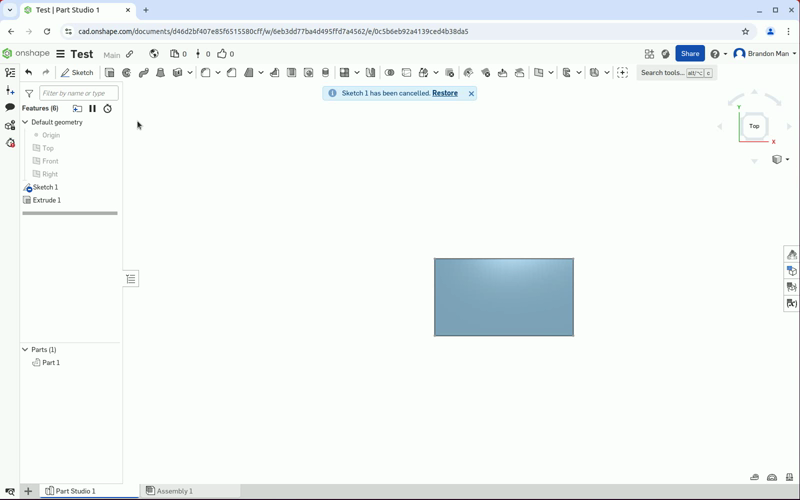
key(shift+h)
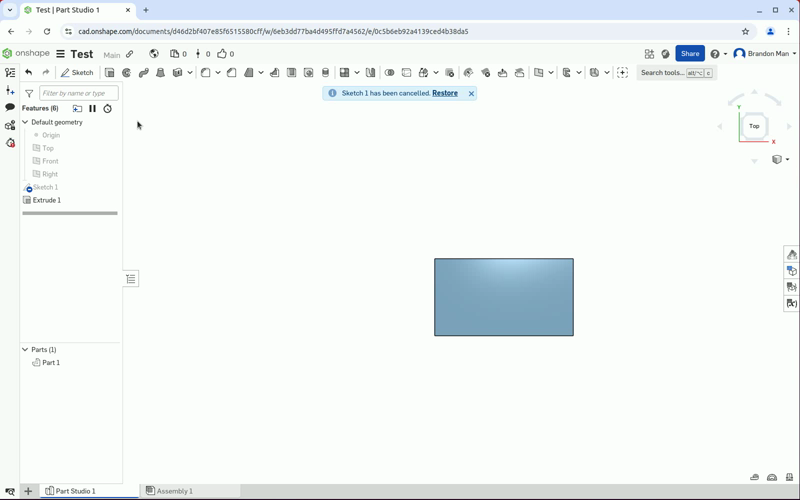
mouse_move(73, 189)
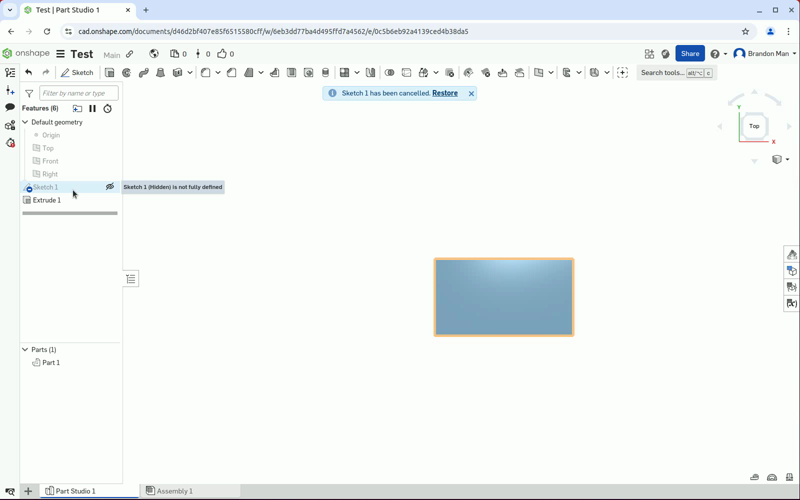
click(73, 189)
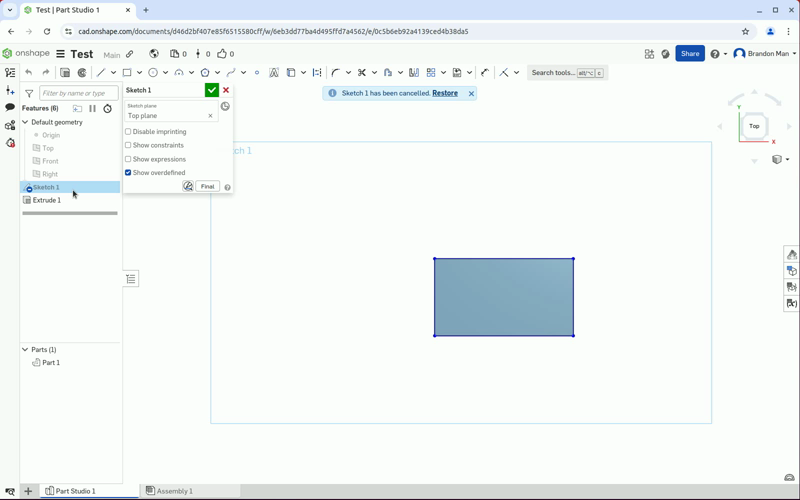
mouse_move(229, 92)
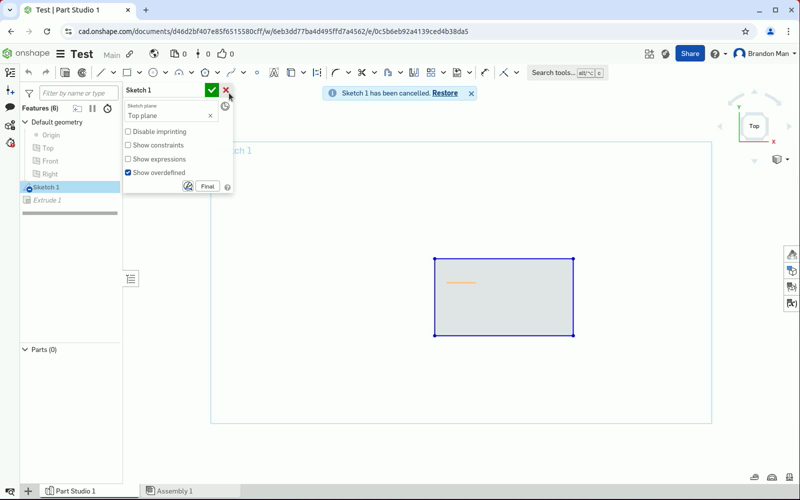
click(229, 92)
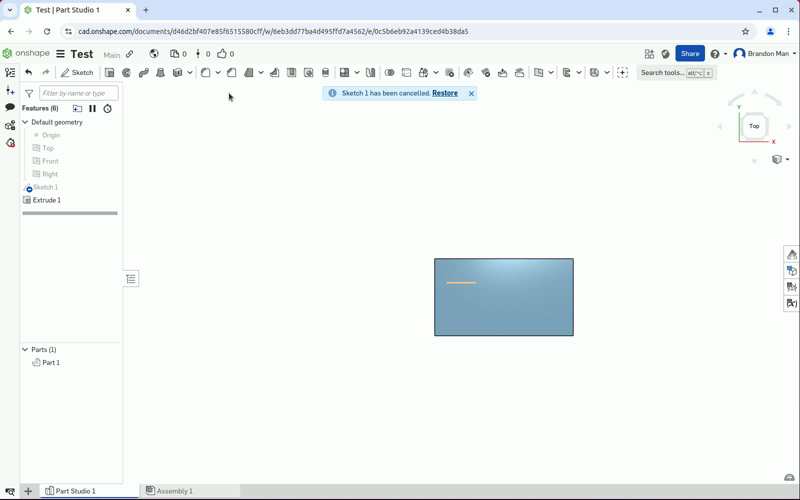
mouse_move(541, 75)
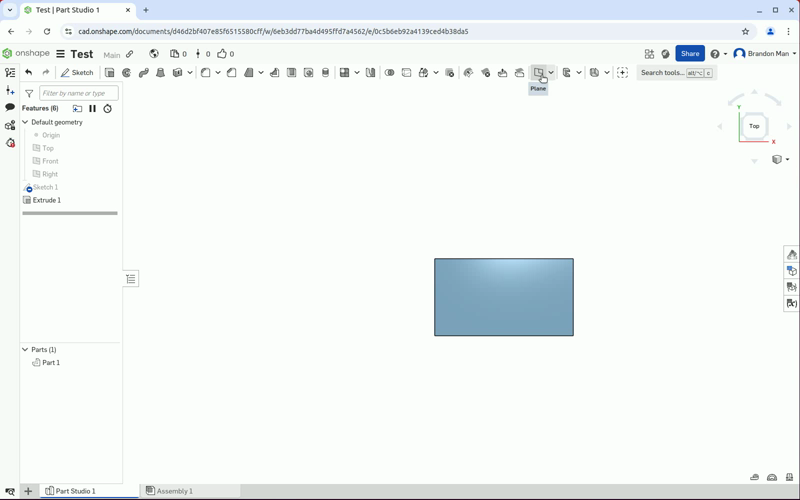
click(541, 75)
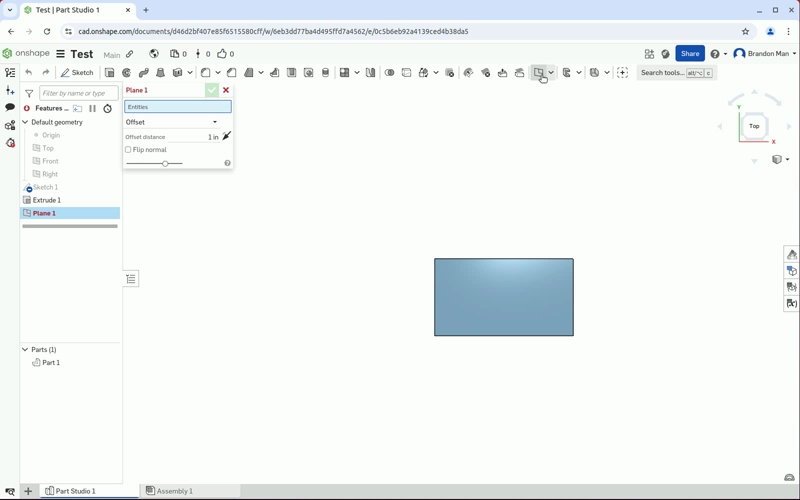
mouse_move(73, 150)
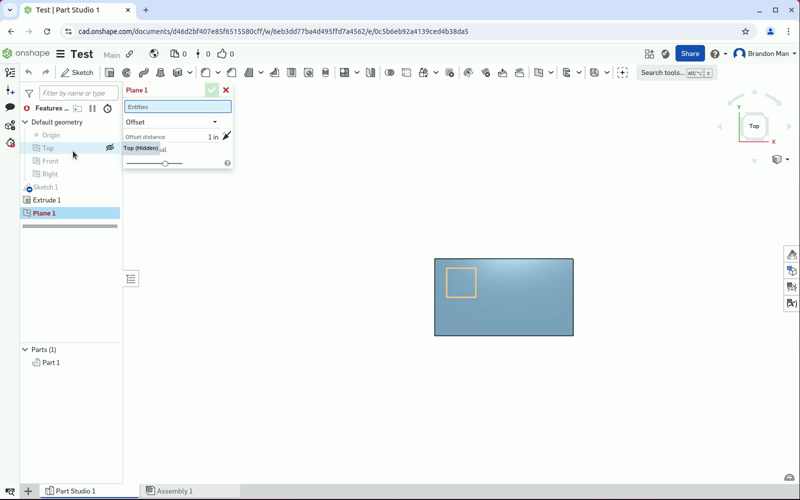
click(73, 150)
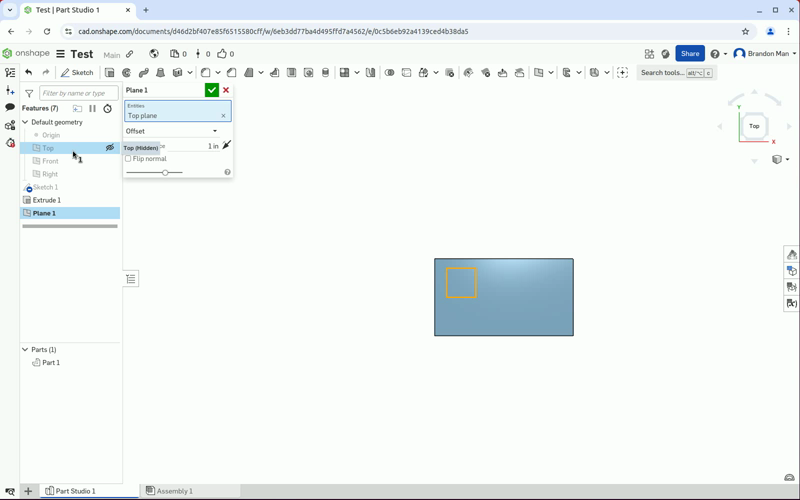
key(tab, 2)
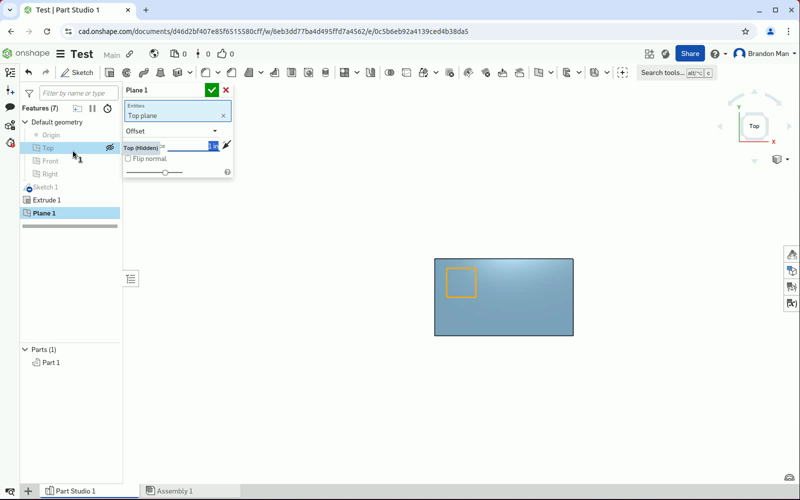
text(1.695)
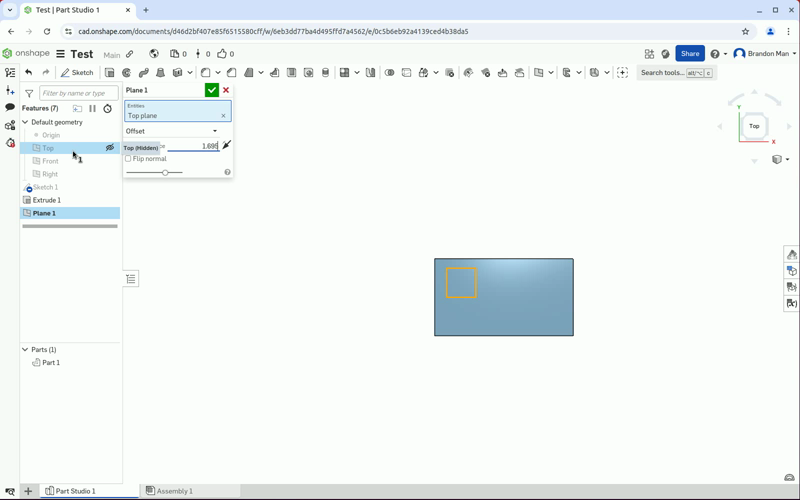
key(enter, 2)
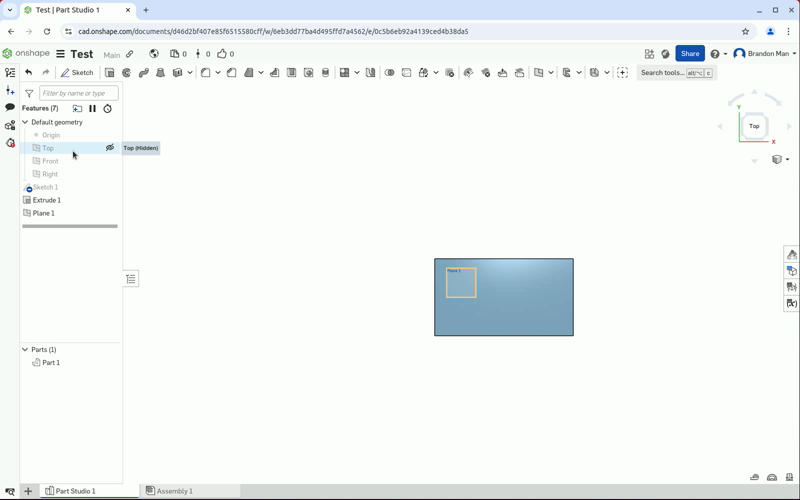
key(shift+s)
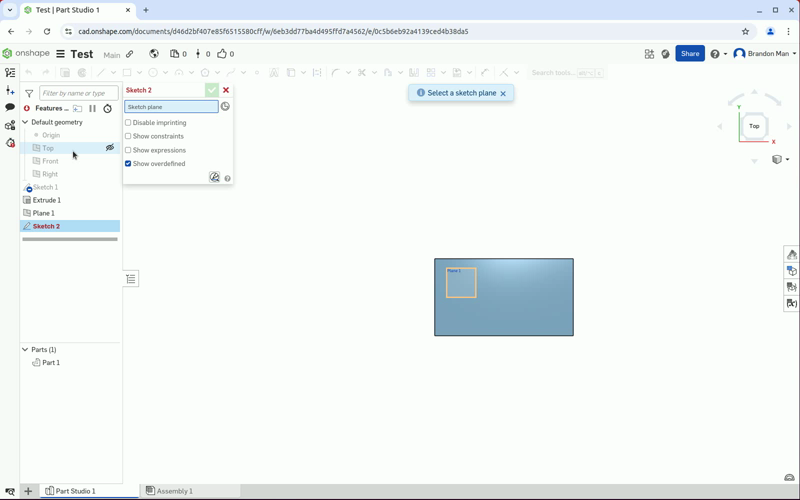
mouse_move(73, 215)
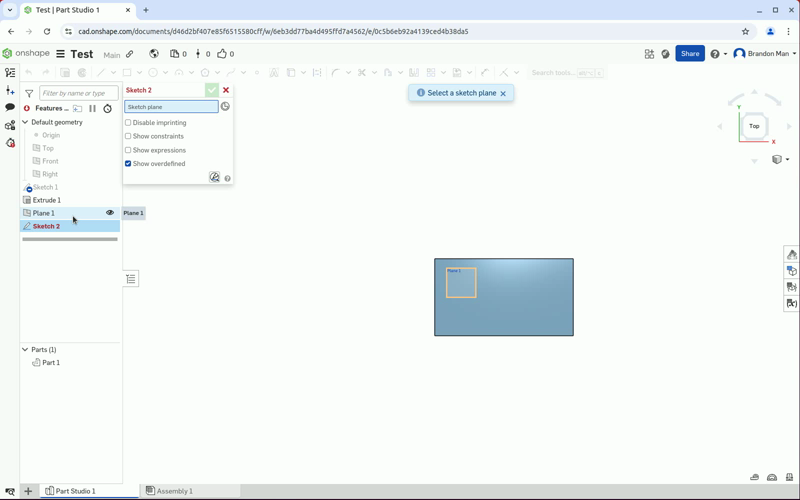
click(73, 215)
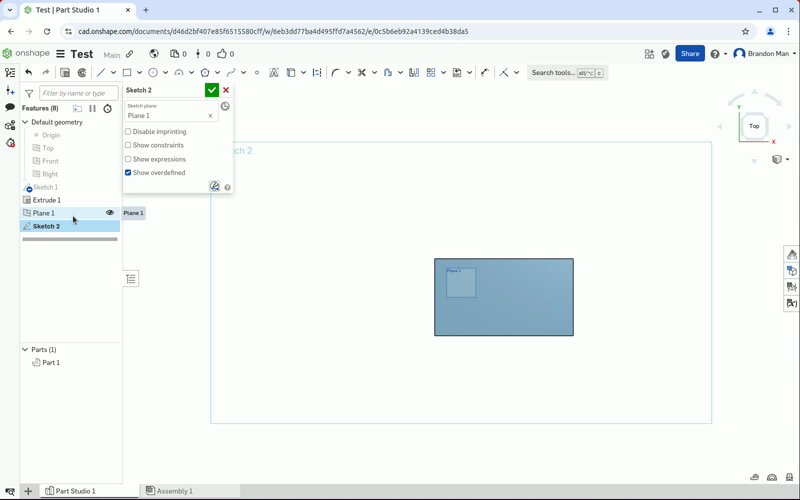
mouse_move(73, 352)
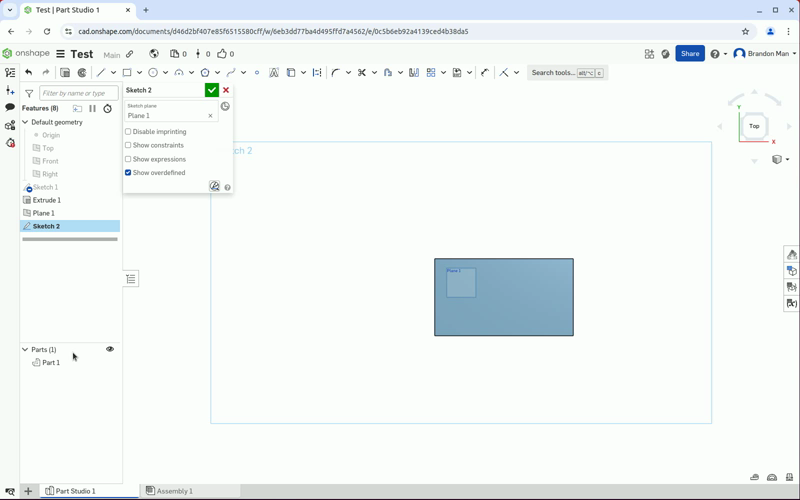
key(y)
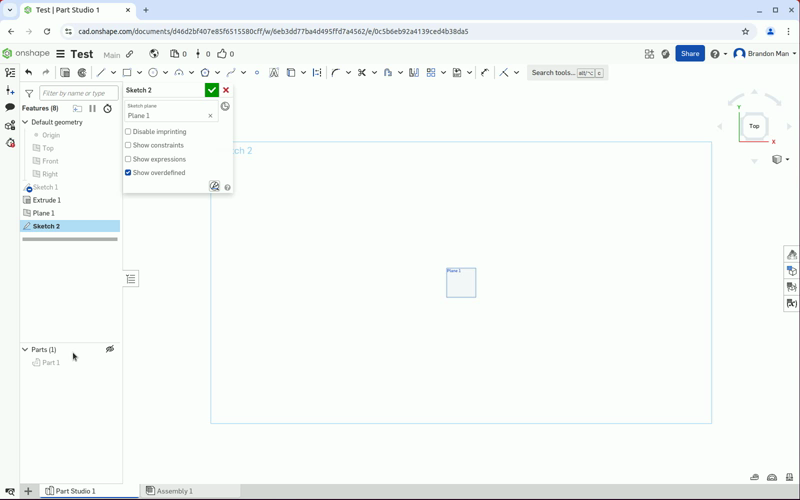
key(l)
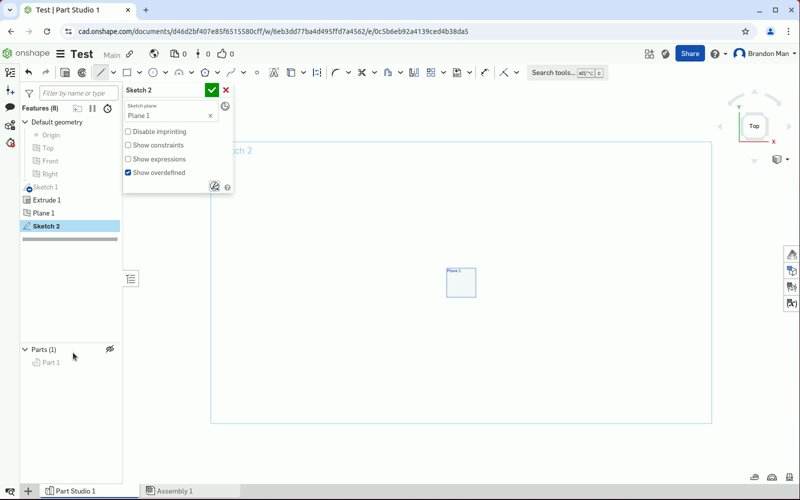
key_down(shift)
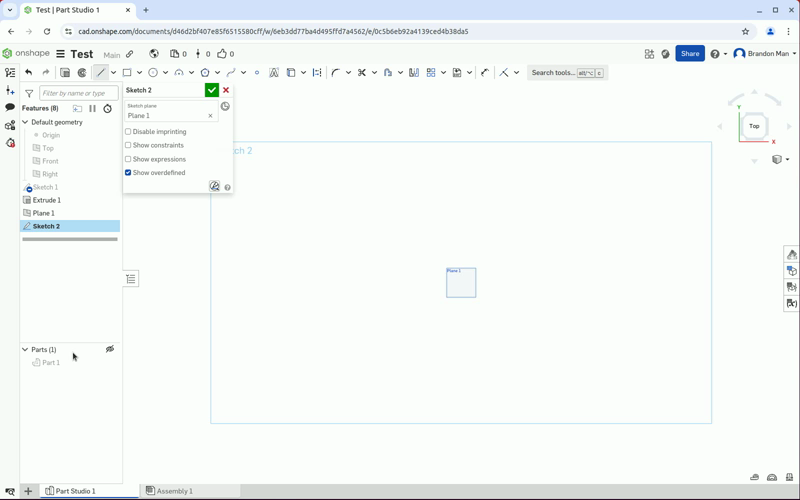
mouse_move(450, 335)
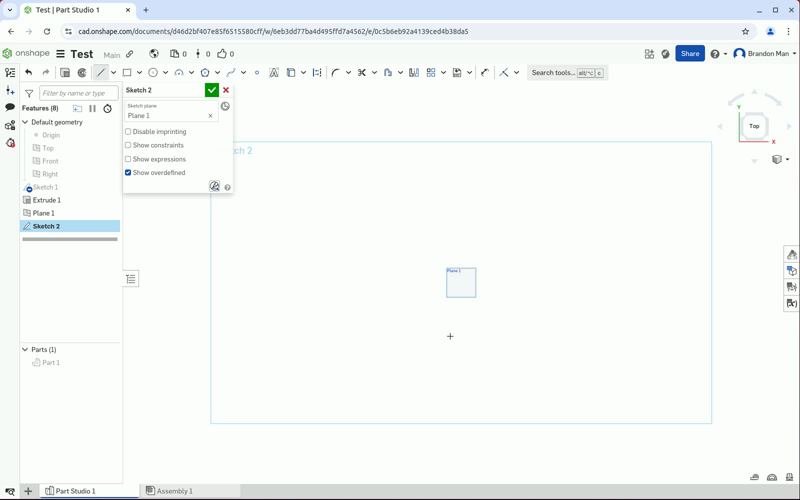
click(450, 335)
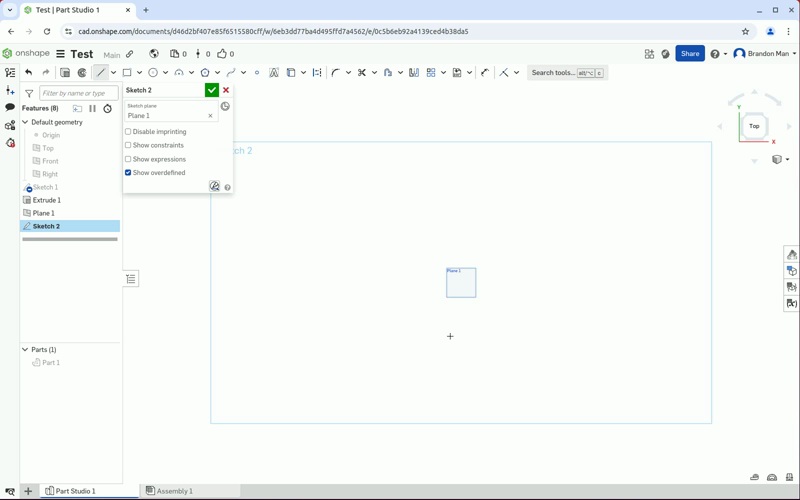
key_up(shift)
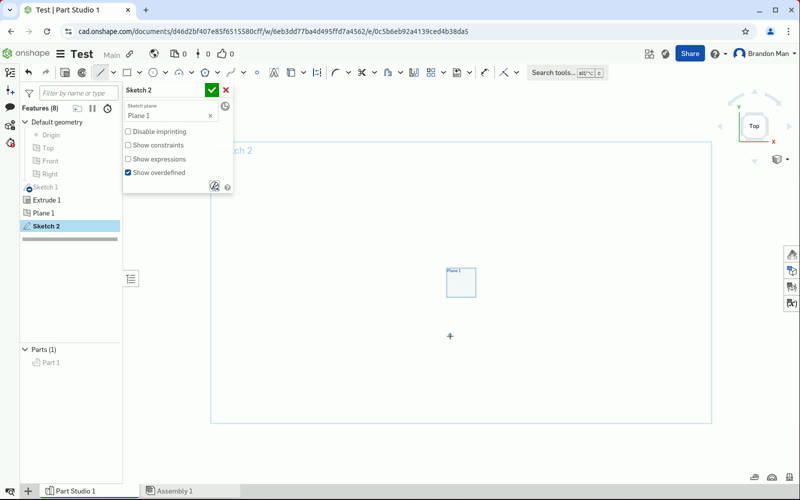
key_down(shift)
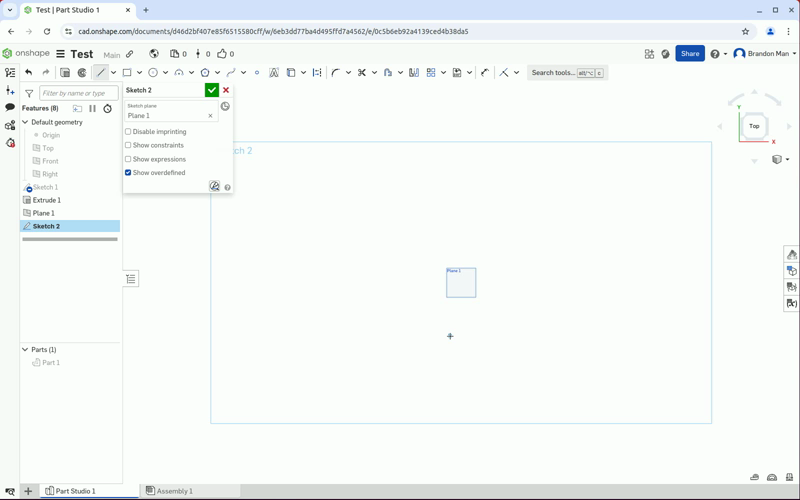
mouse_move(480, 335)
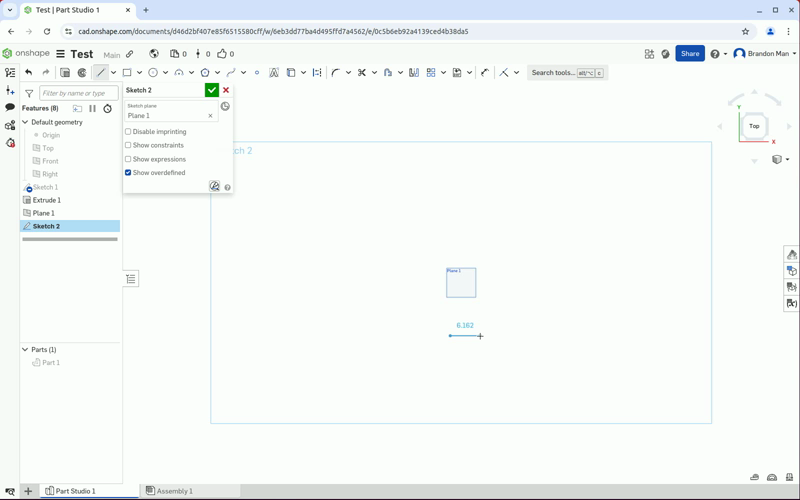
mouse_move(457, 335)
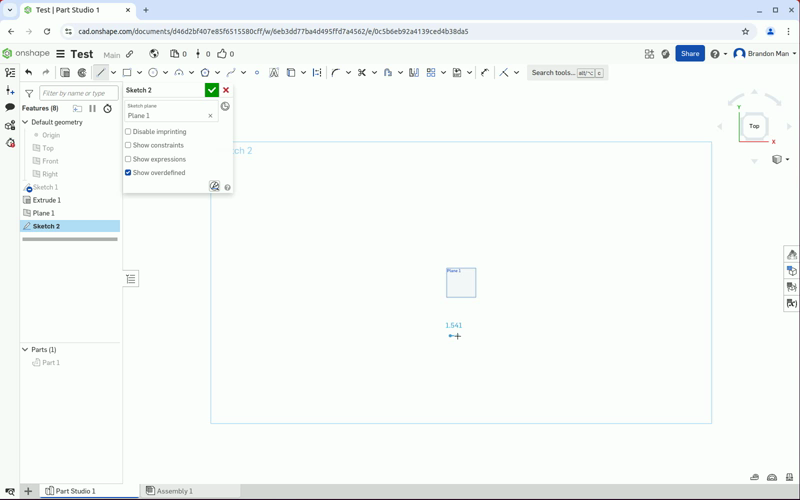
click(457, 335)
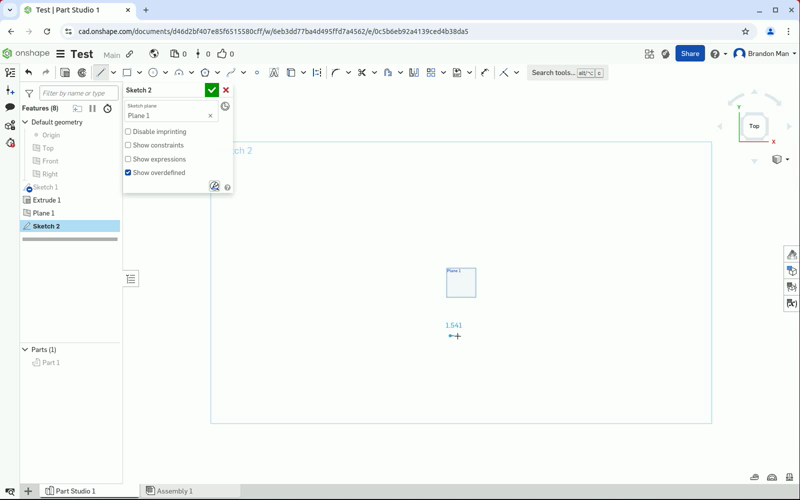
key_up(shift)
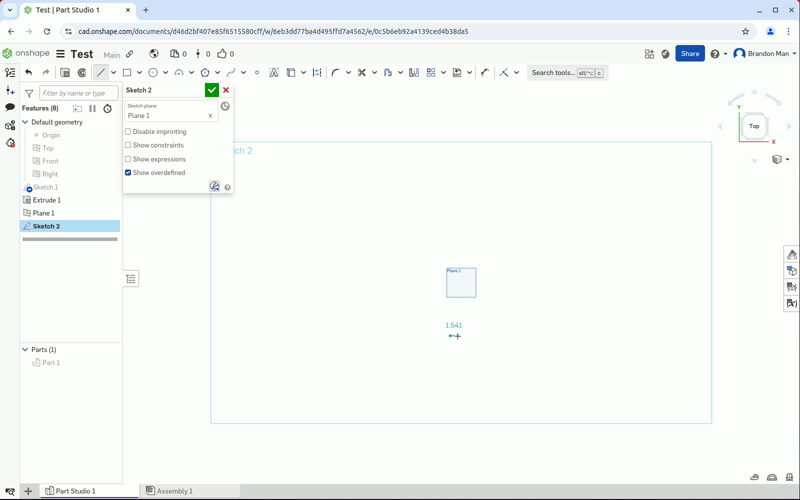
key_down(shift)
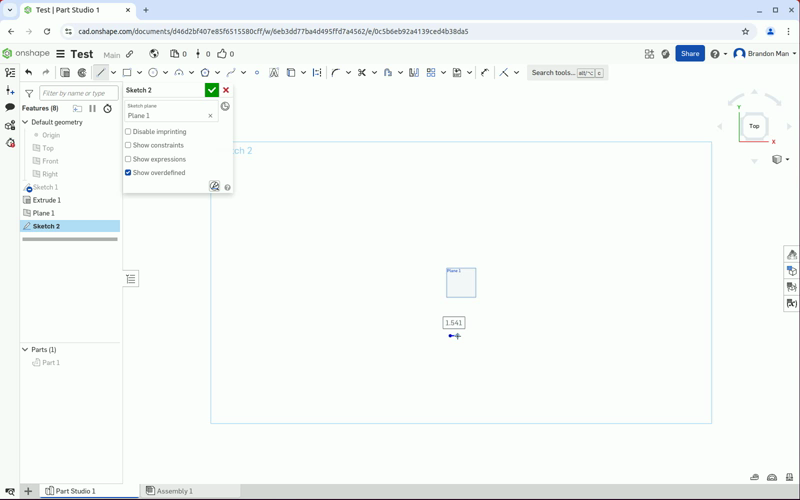
mouse_move(487, 335)
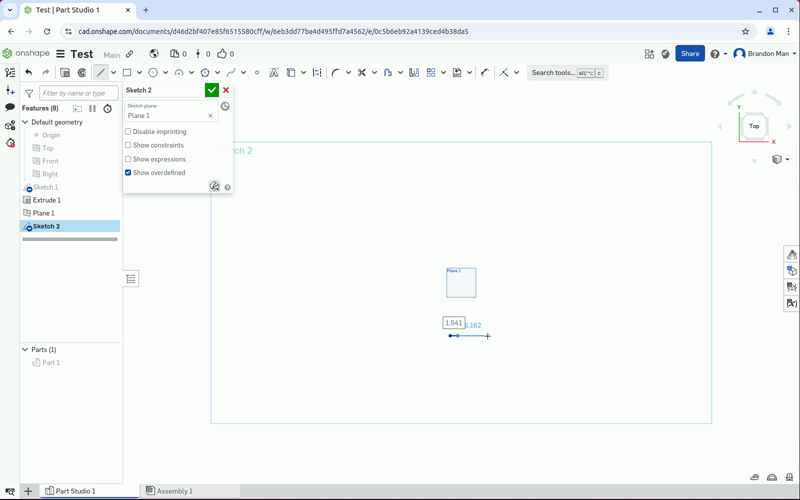
mouse_move(457, 284)
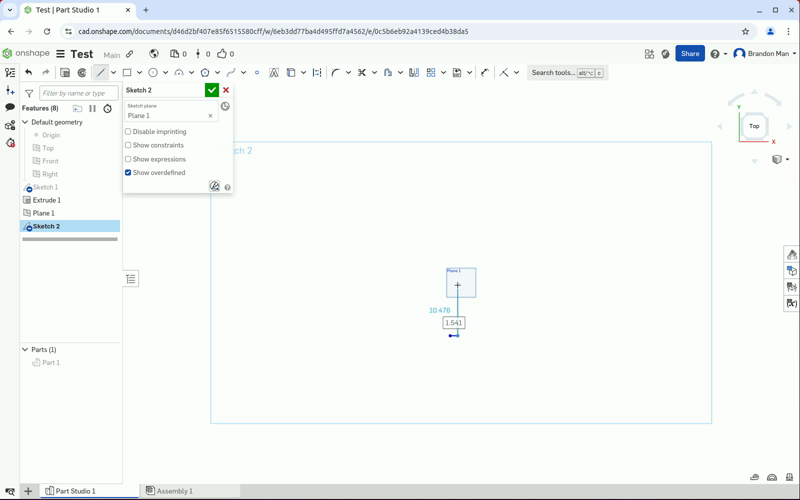
click(457, 284)
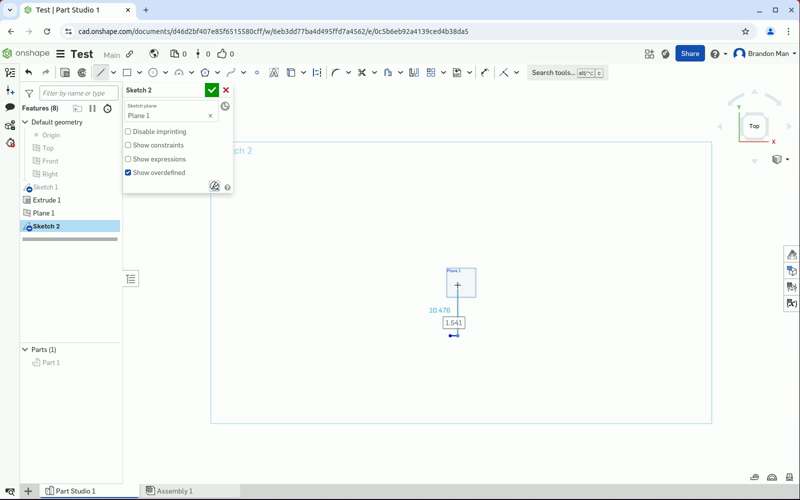
key_up(shift)
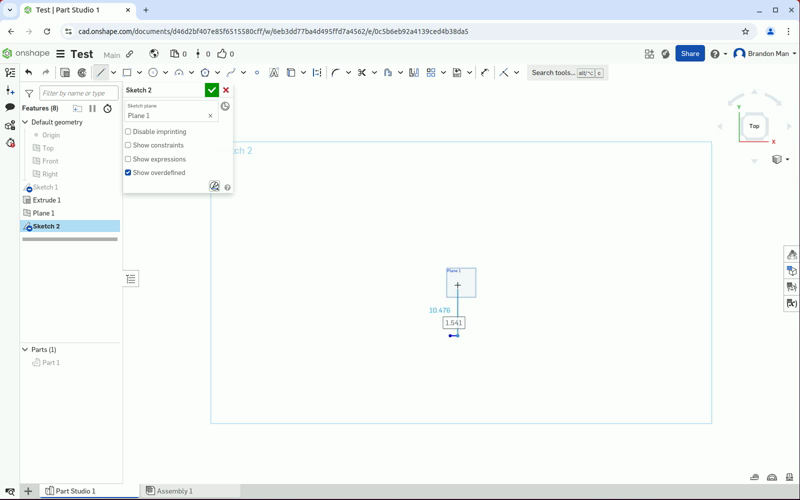
key_down(shift)
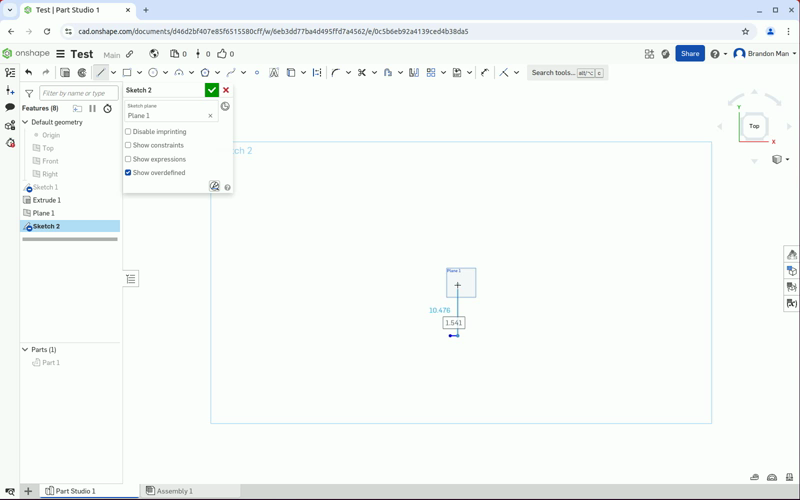
mouse_move(487, 284)
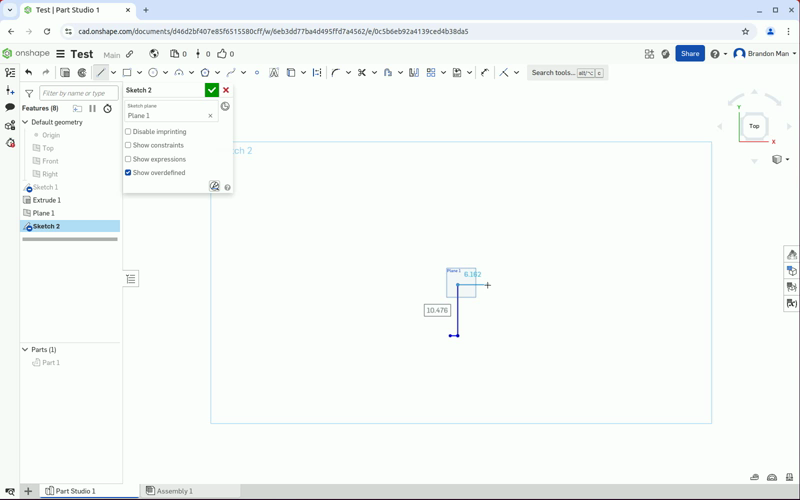
mouse_move(450, 284)
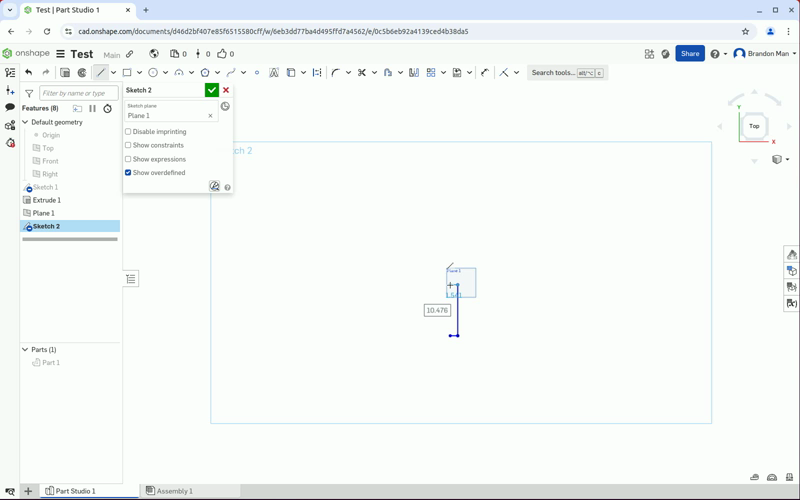
click(450, 284)
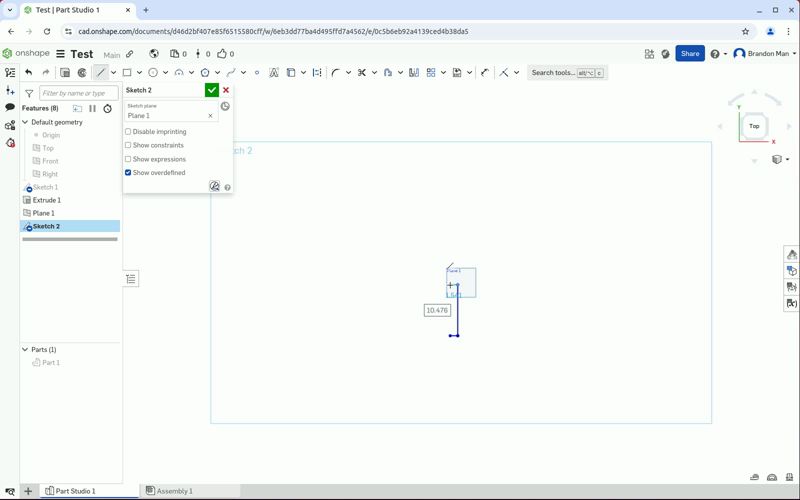
key_up(shift)
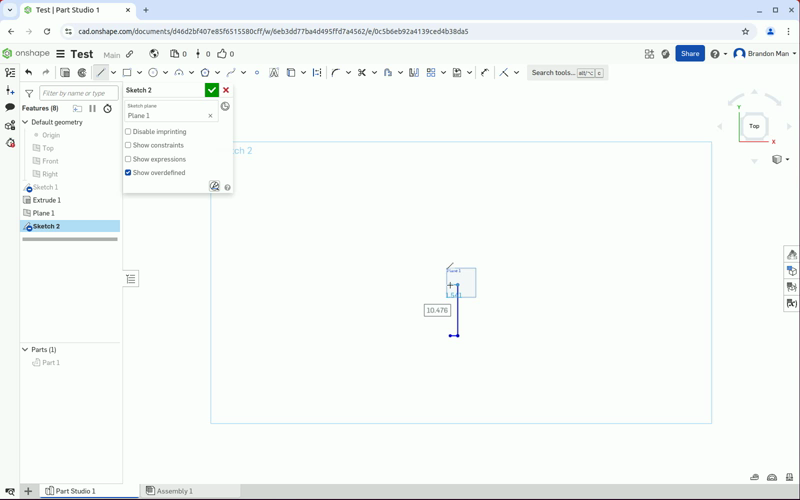
mouse_move(480, 284)
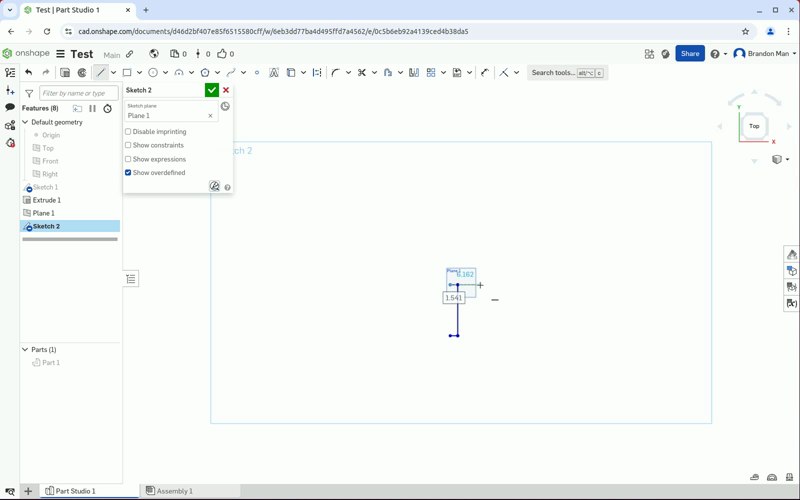
key_down(shift)
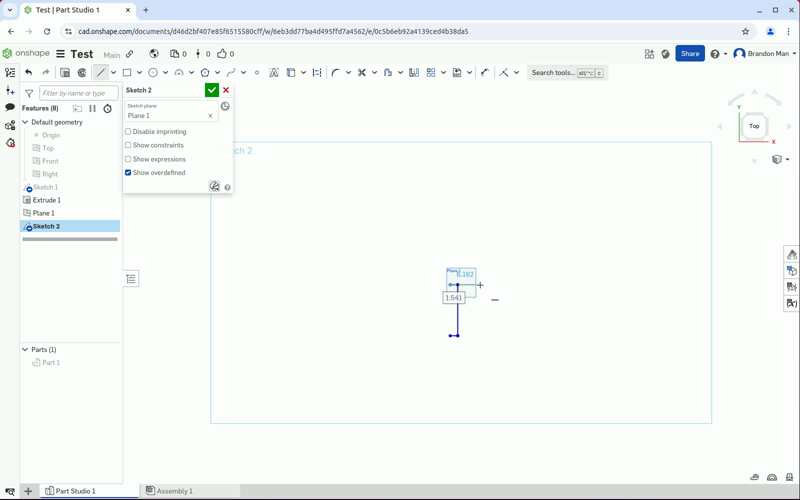
mouse_move(450, 335)
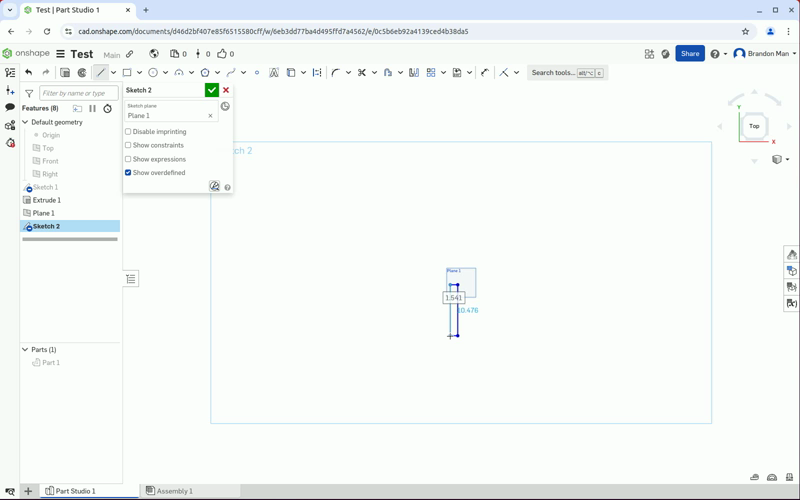
key_up(shift)
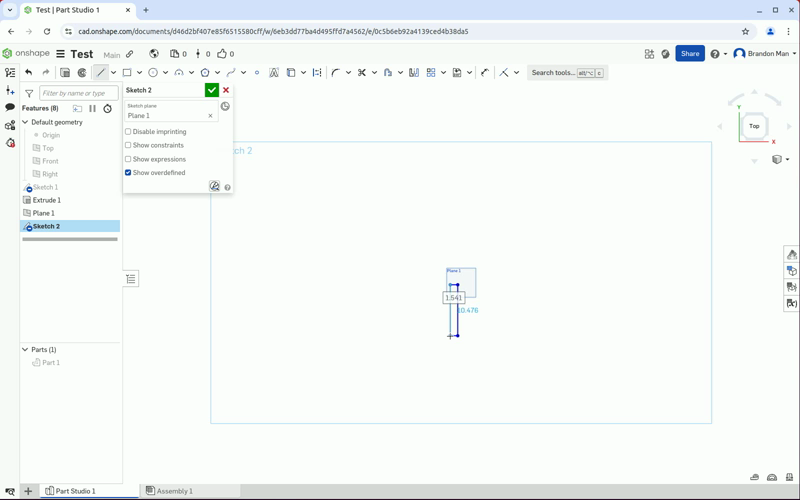
click(450, 335)
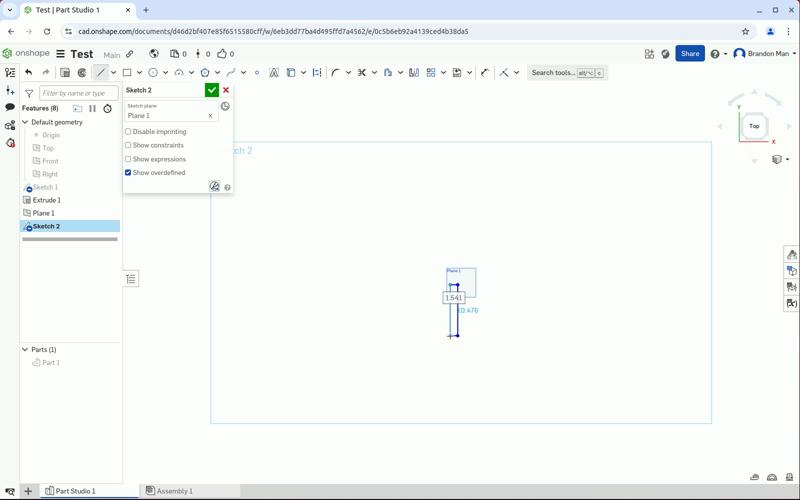
key(esc)
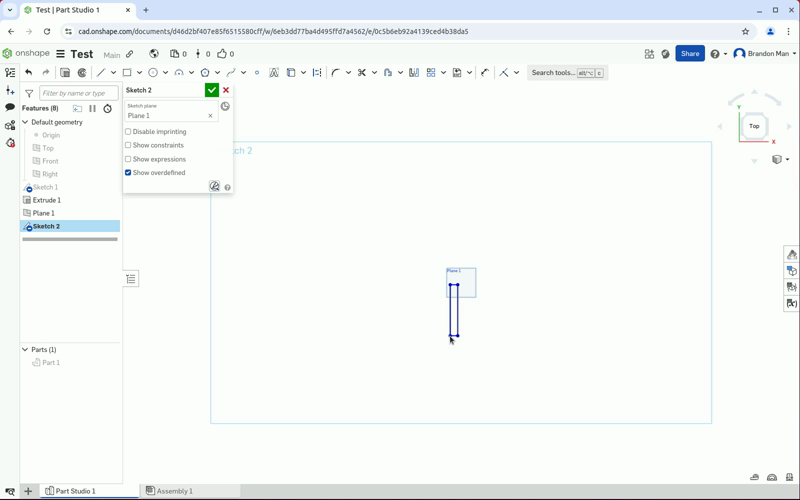
mouse_move(455, 287)
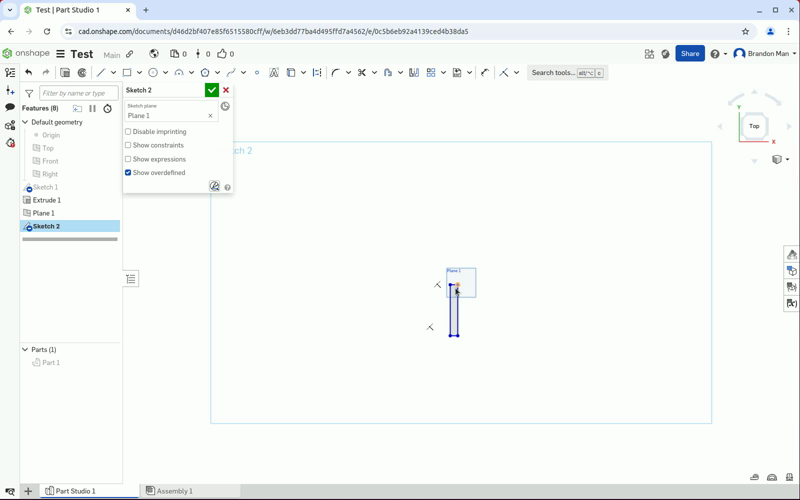
scroll(6)
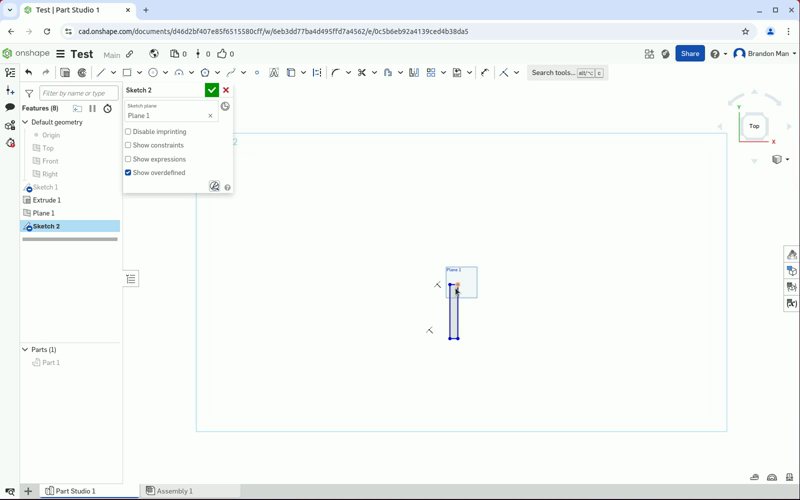
scroll(6)
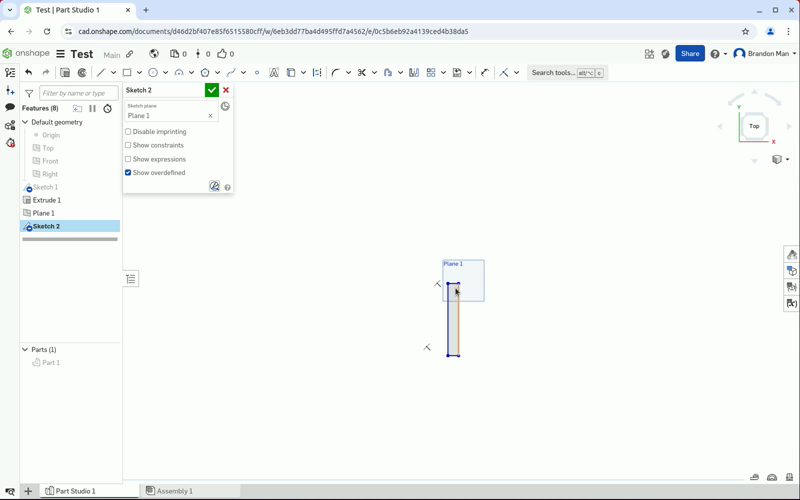
scroll(6)
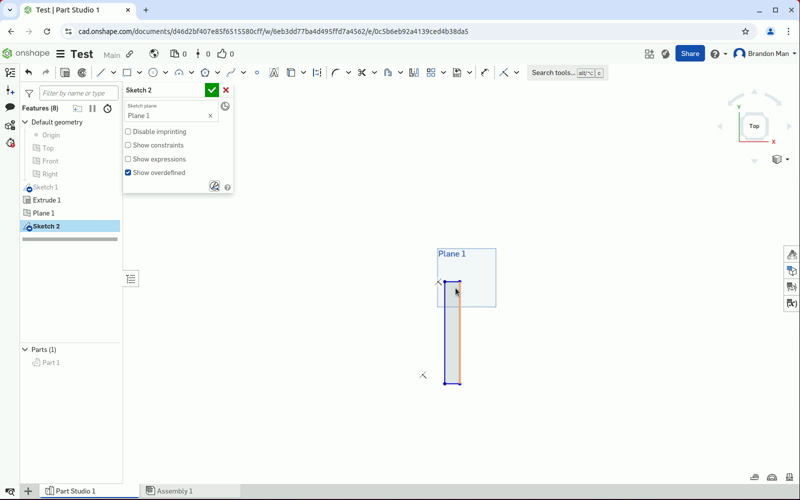
scroll(6)
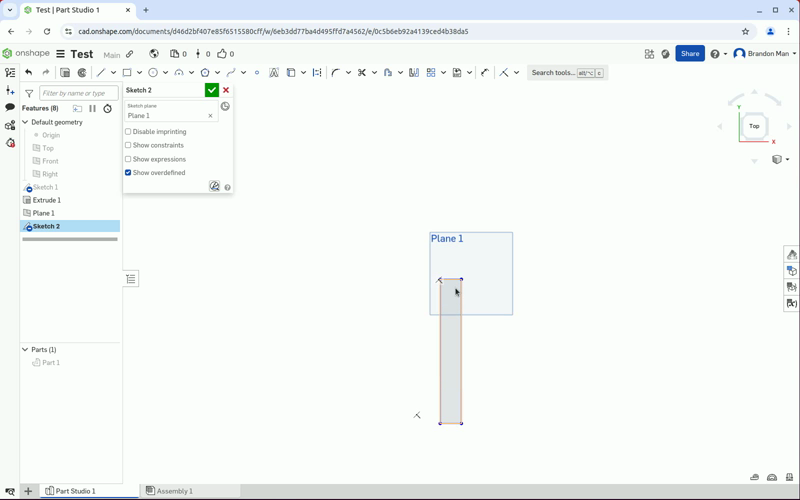
scroll(6)
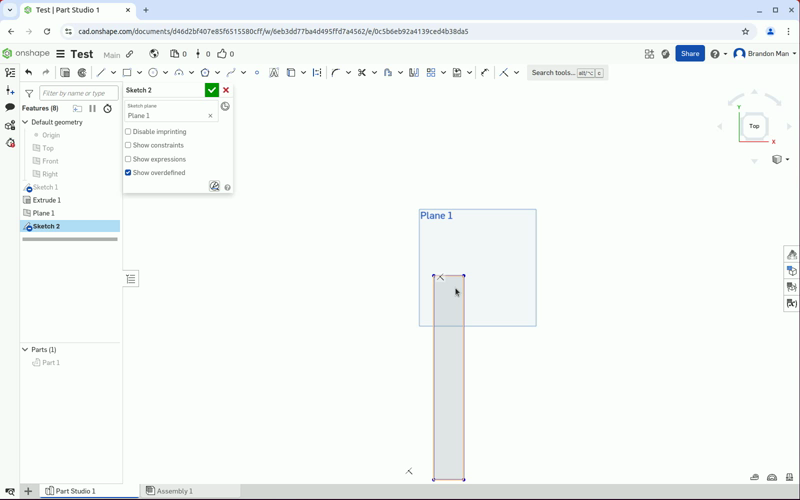
scroll(6)
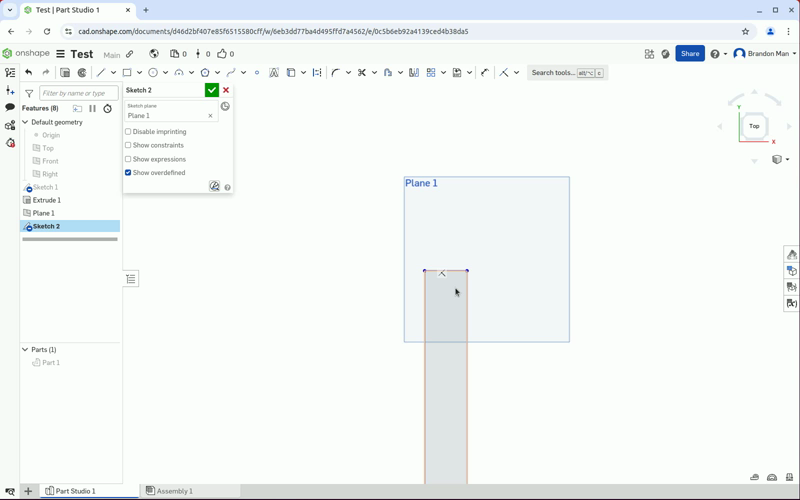
scroll(6)
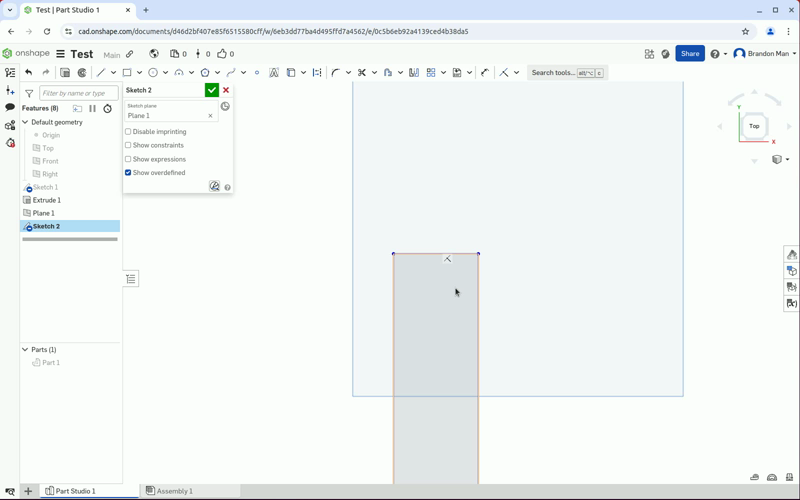
click(455, 287)
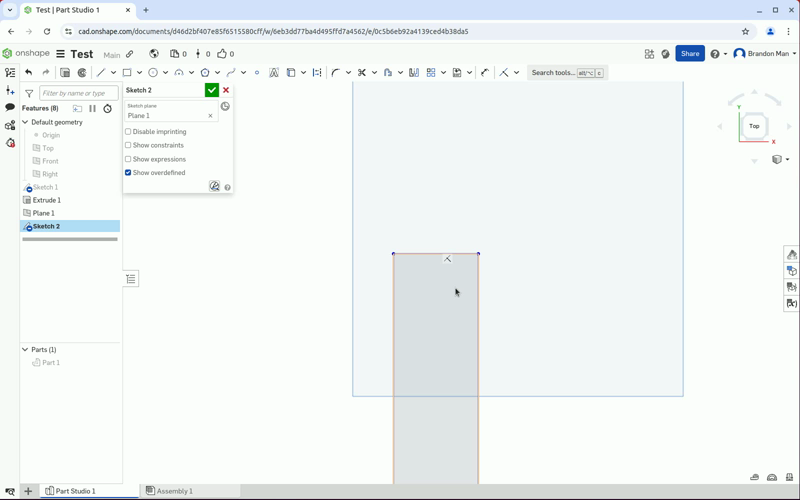
scroll(-6)
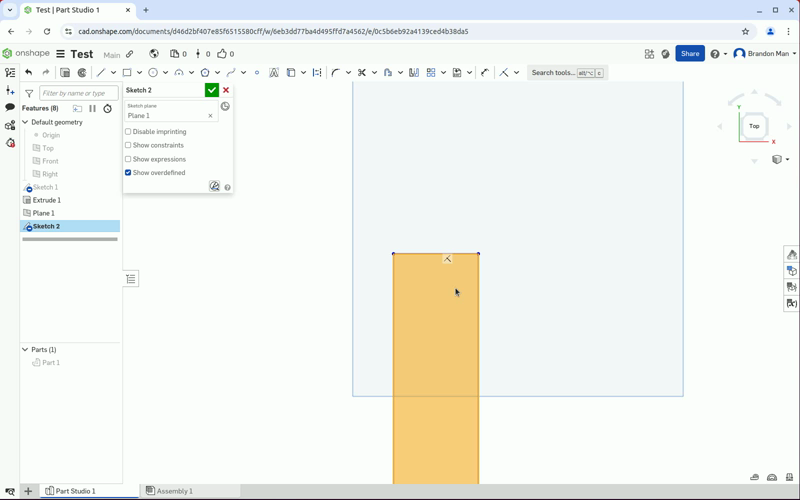
scroll(-6)
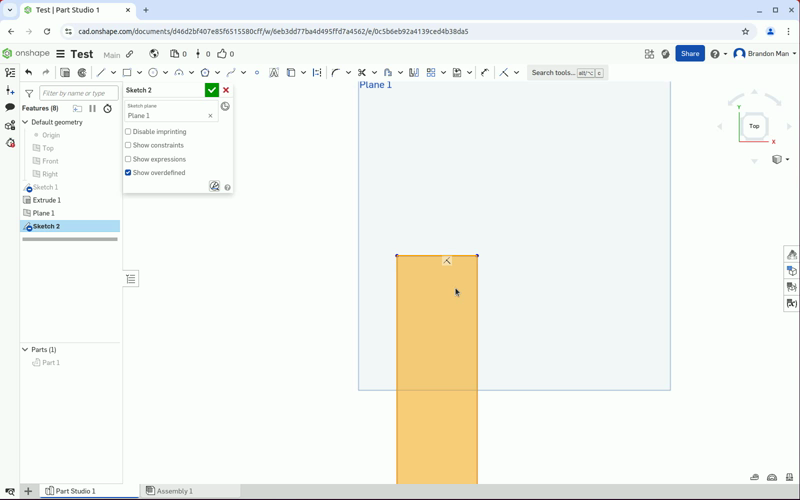
scroll(-6)
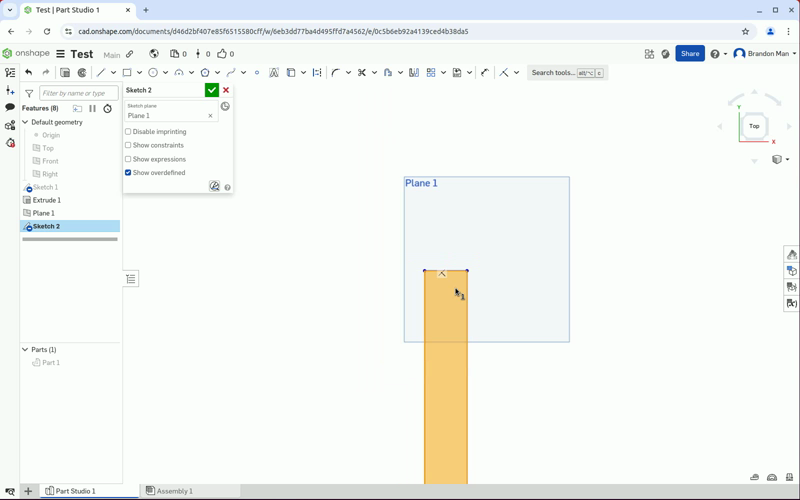
scroll(-6)
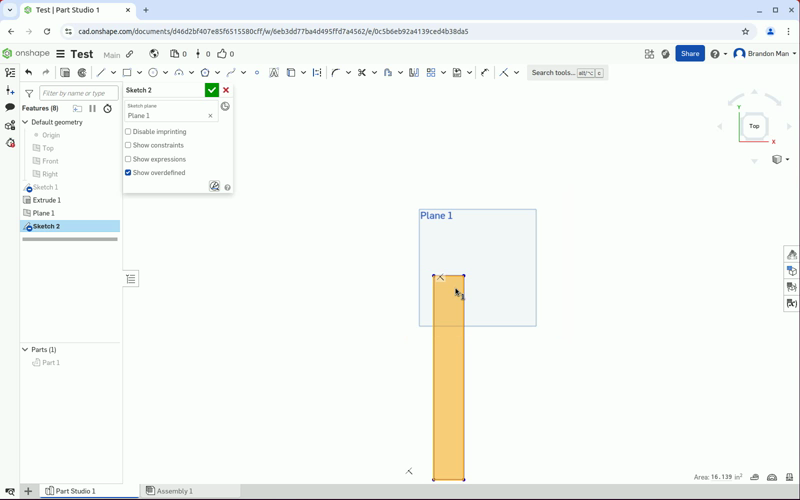
scroll(-6)
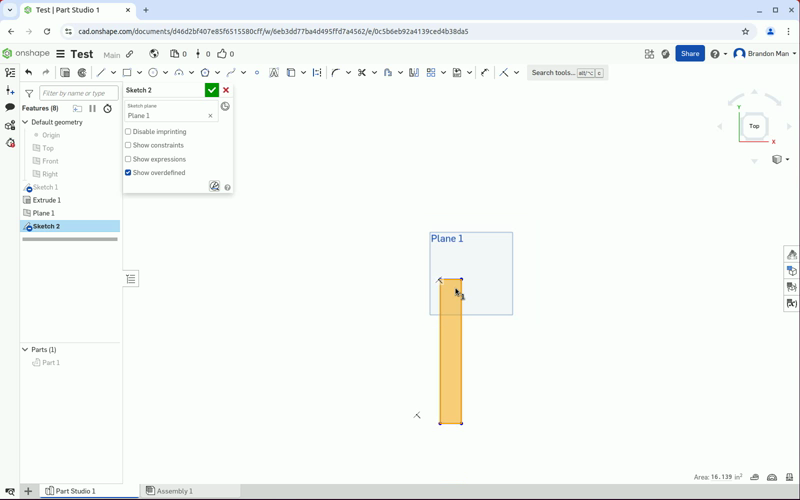
scroll(-6)
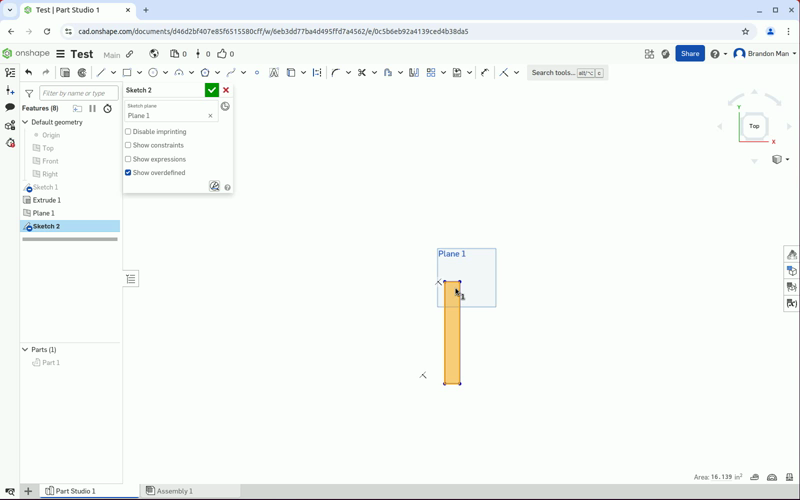
scroll(-6)
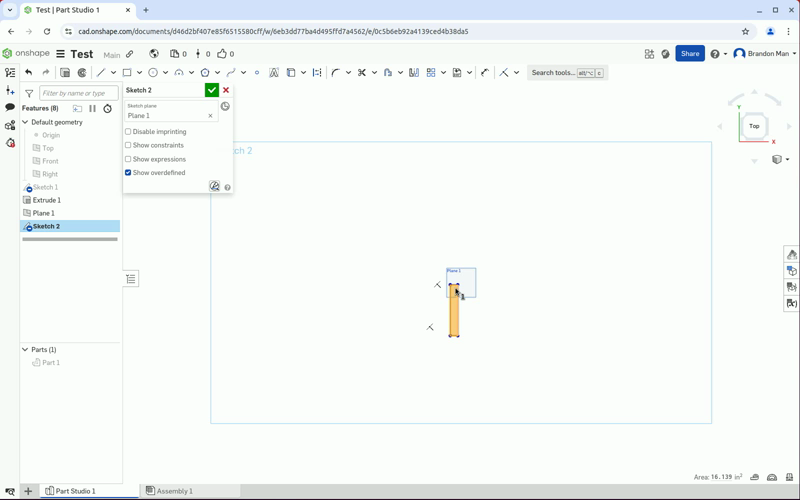
mouse_move(73, 352)
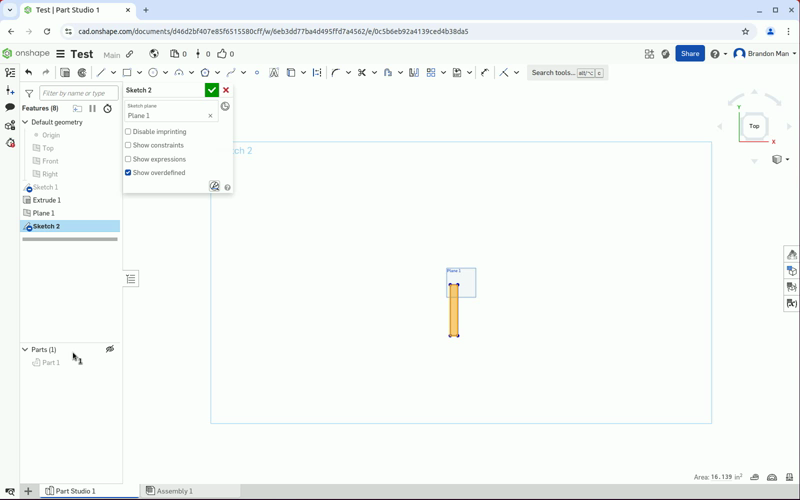
key(shift+y)
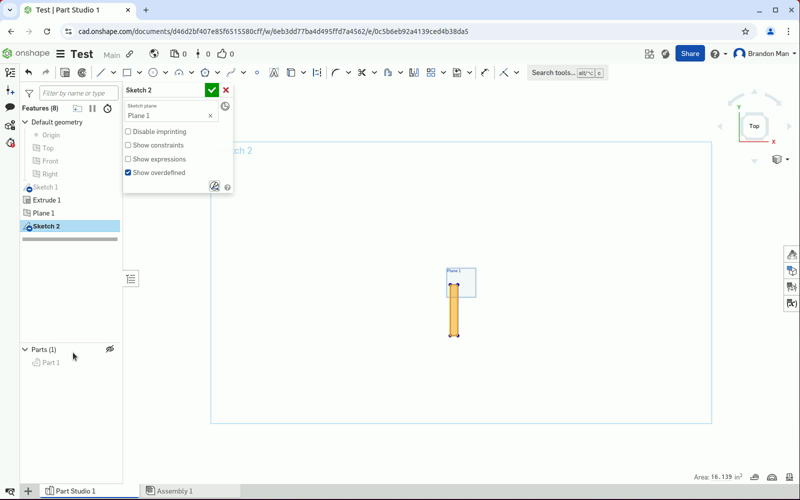
key(shift+e)
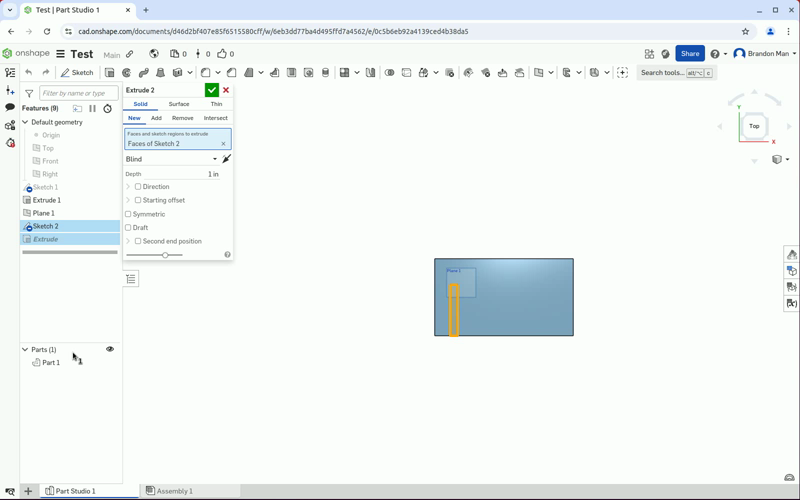
mouse_move(143, 106)
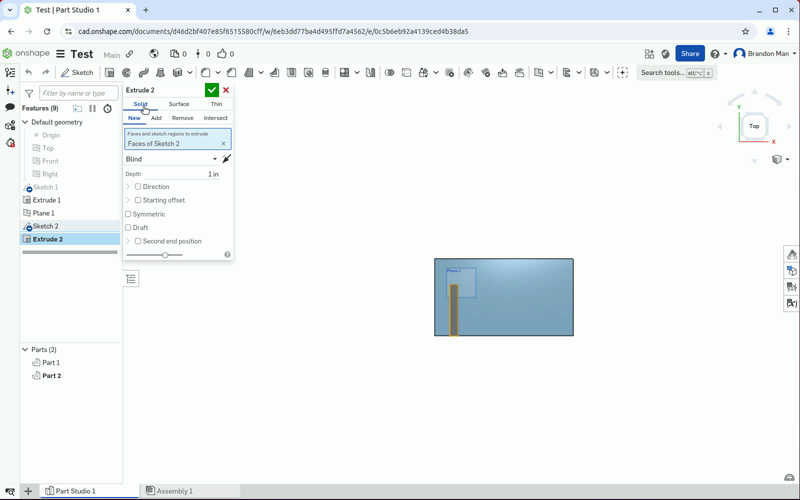
click(143, 106)
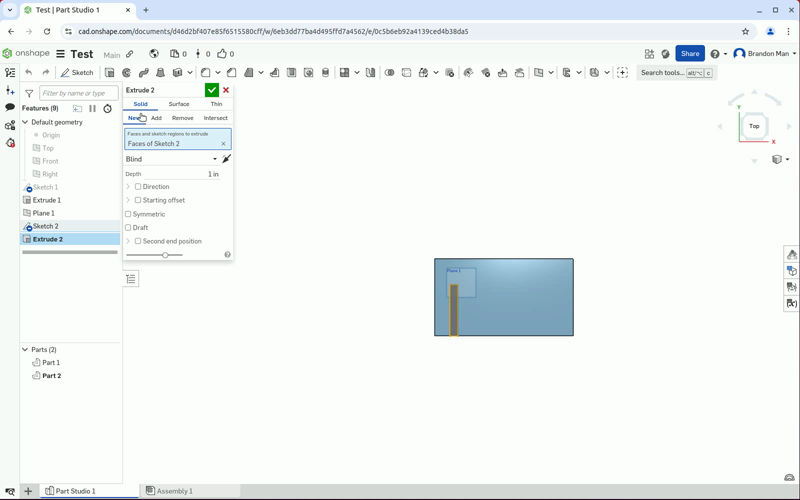
mouse_move(137, 120)
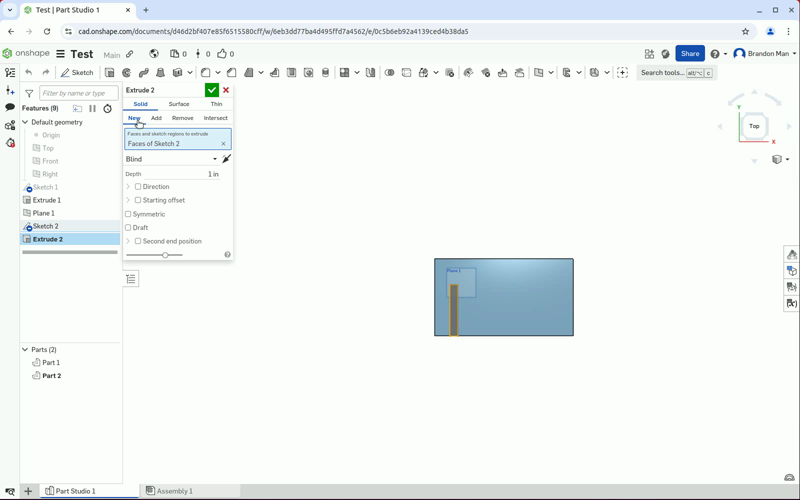
click(137, 120)
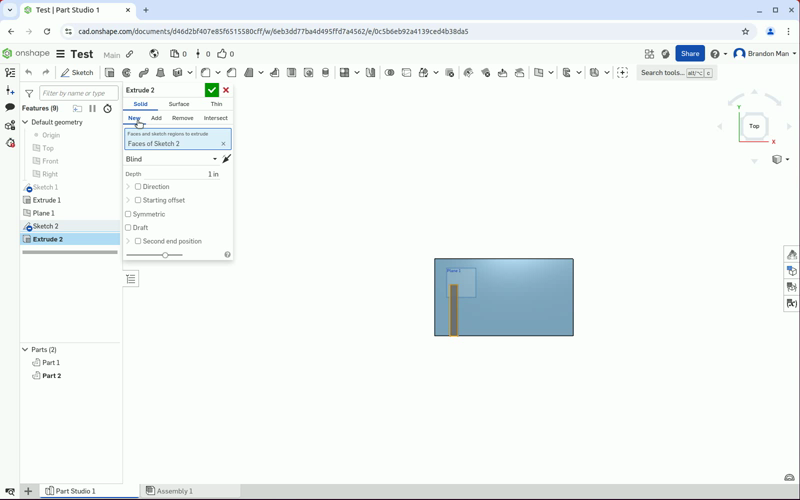
key(tab, 4)
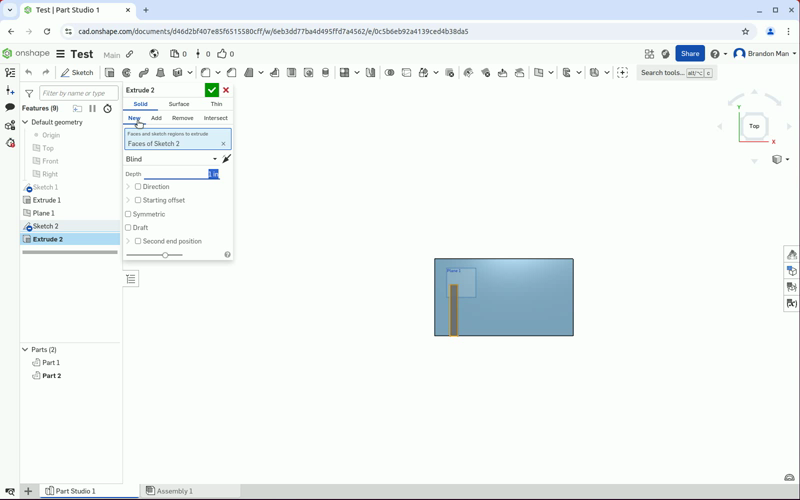
text(8.906)
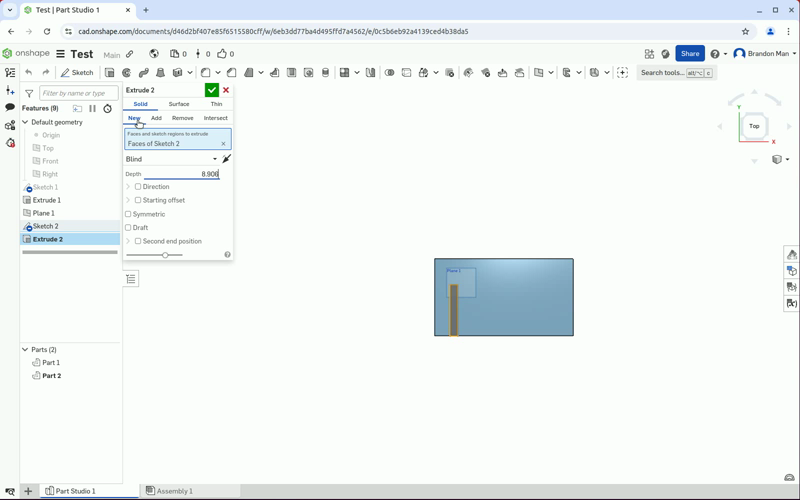
key(enter)
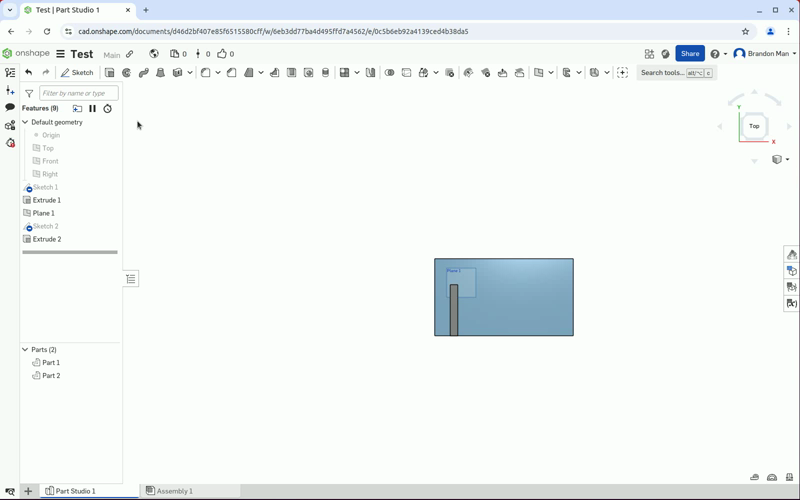
key(shift+h)
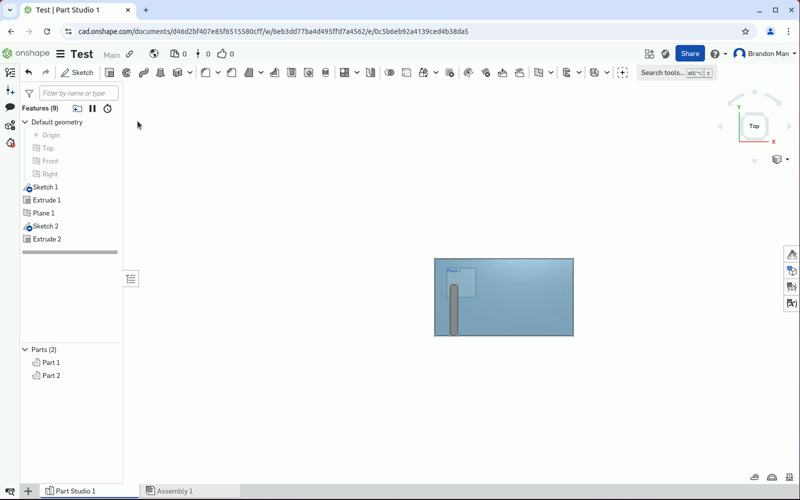
key(shift+h)
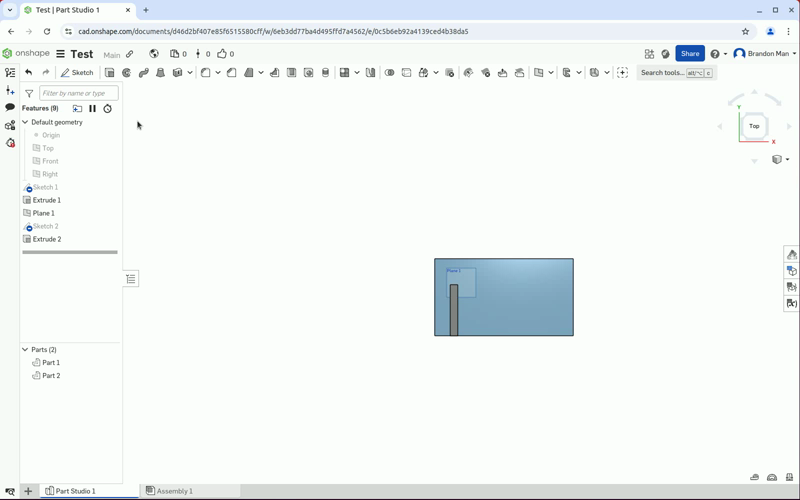
mouse_move(73, 189)
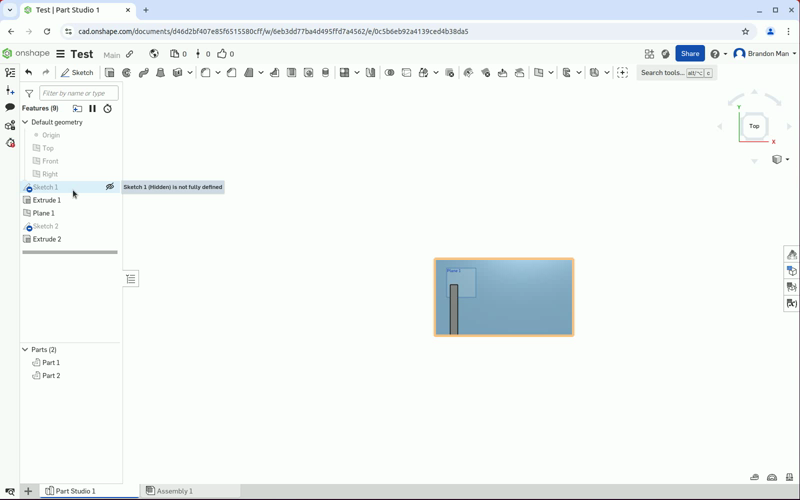
click(73, 189)
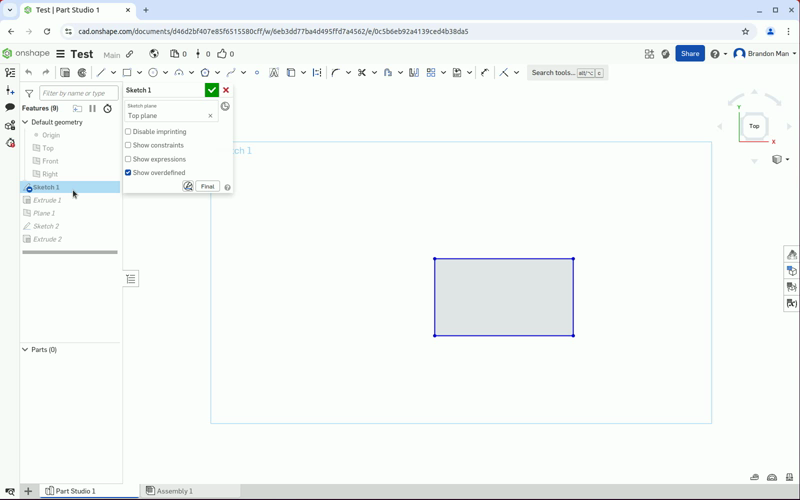
mouse_move(229, 92)
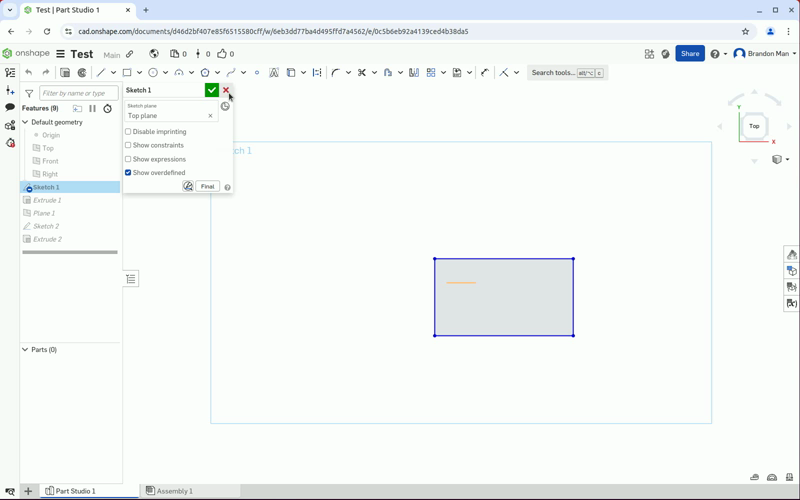
click(229, 92)
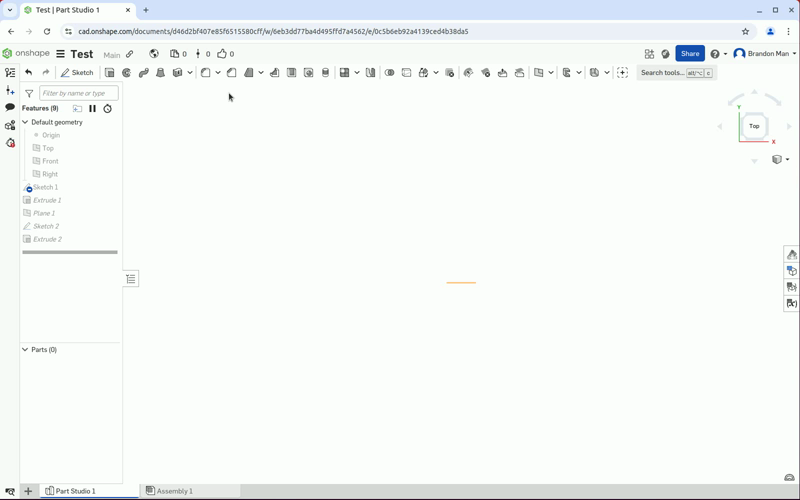
key(shift+s)
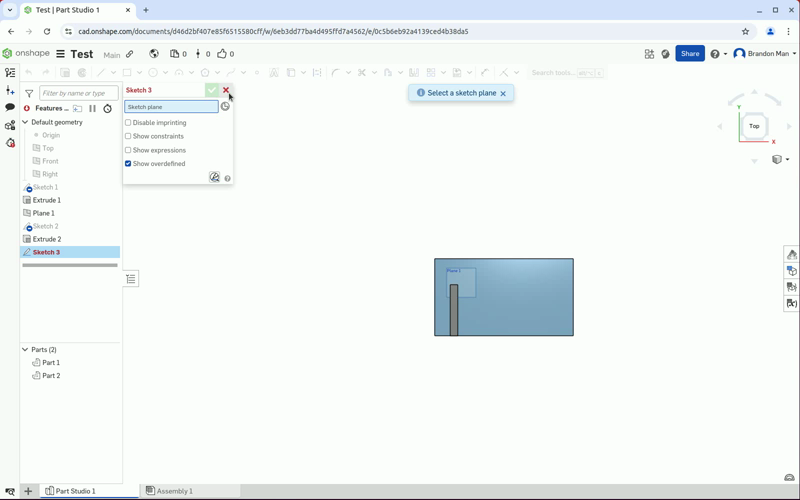
mouse_move(73, 215)
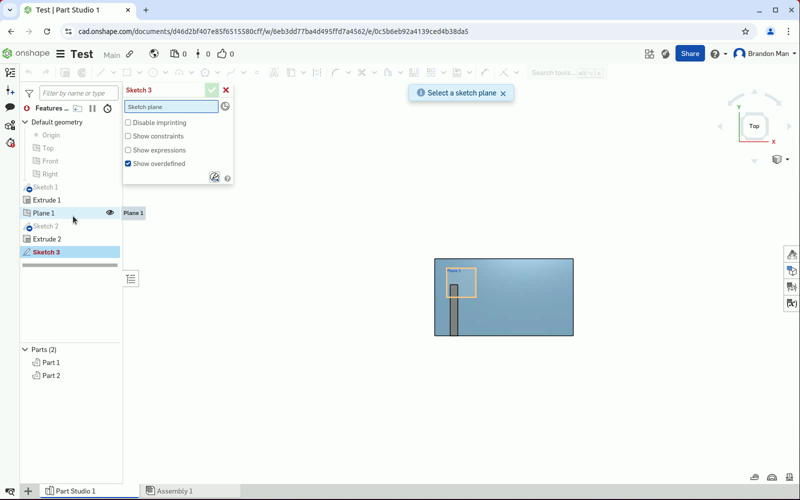
click(73, 215)
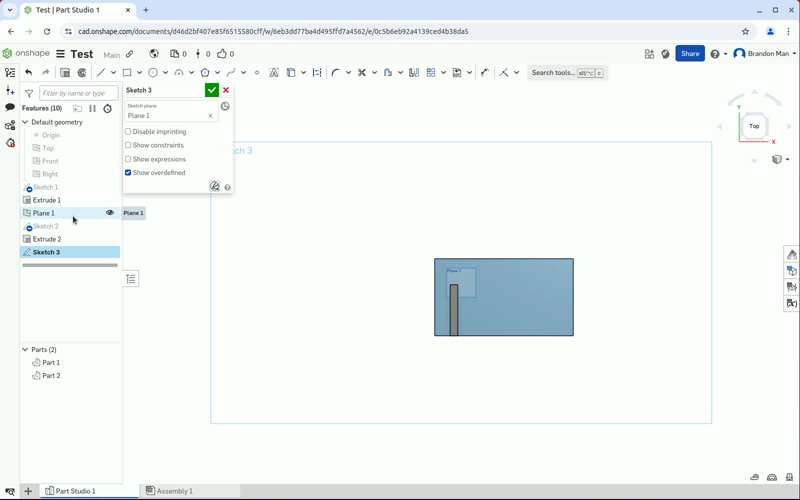
mouse_move(73, 352)
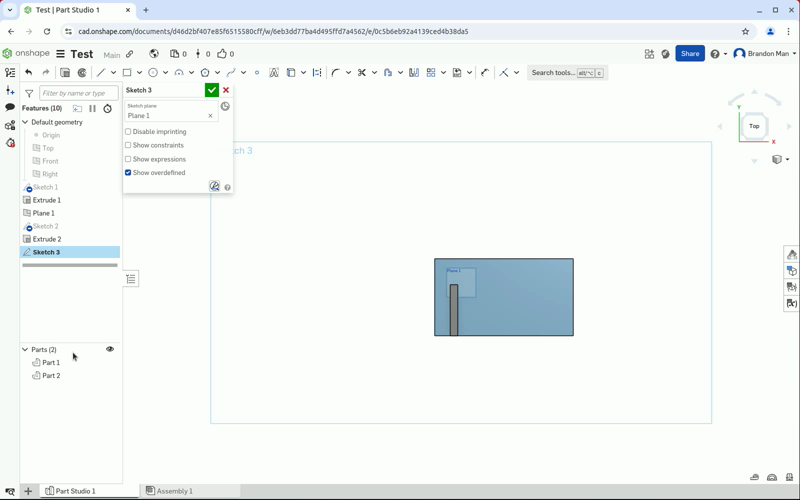
key(y)
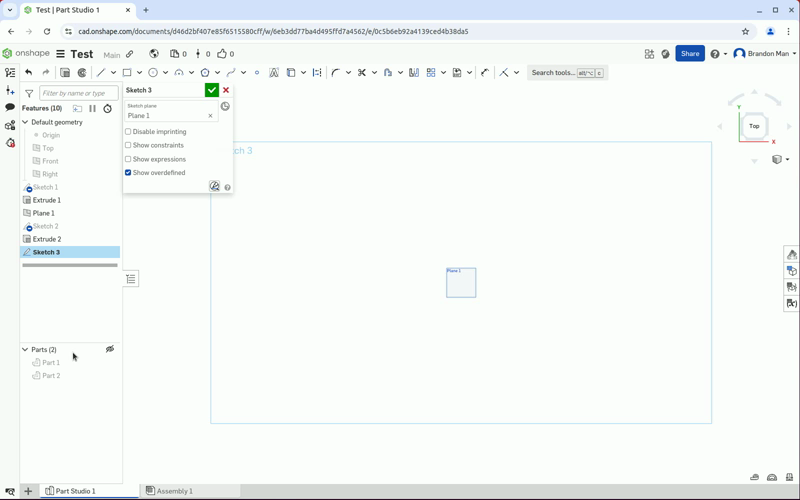
key(l)
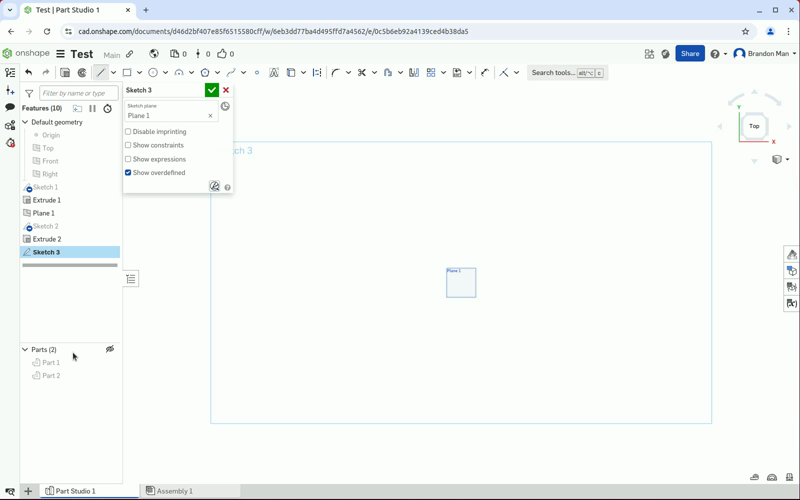
key_down(shift)
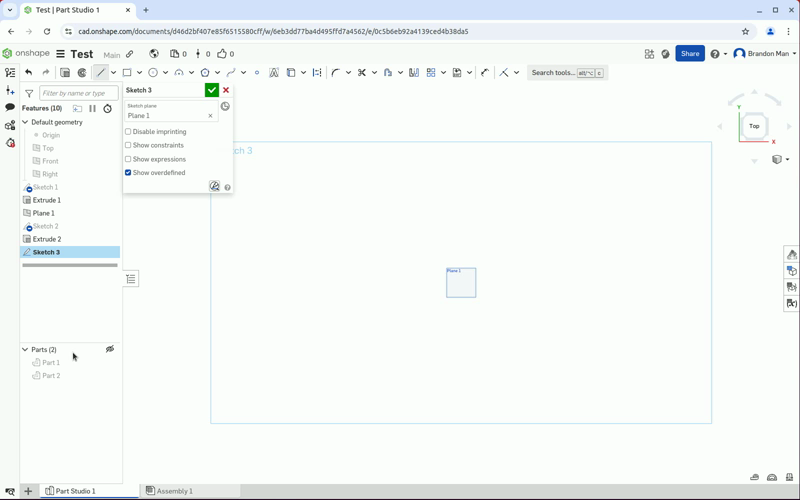
mouse_move(549, 335)
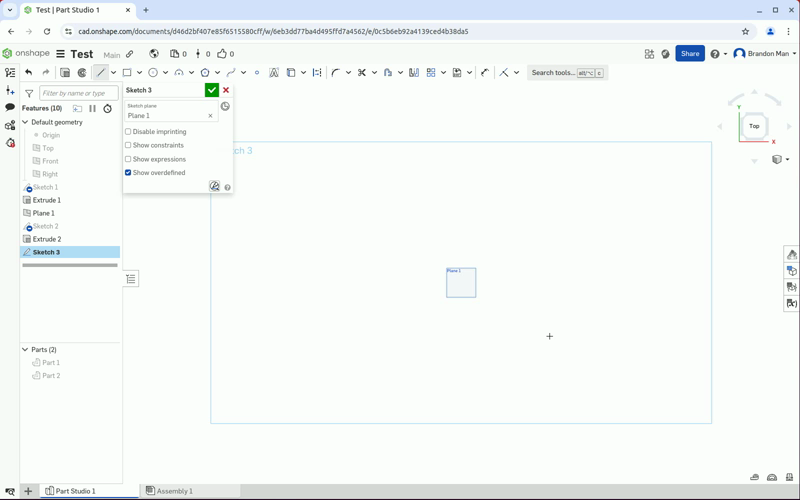
click(549, 335)
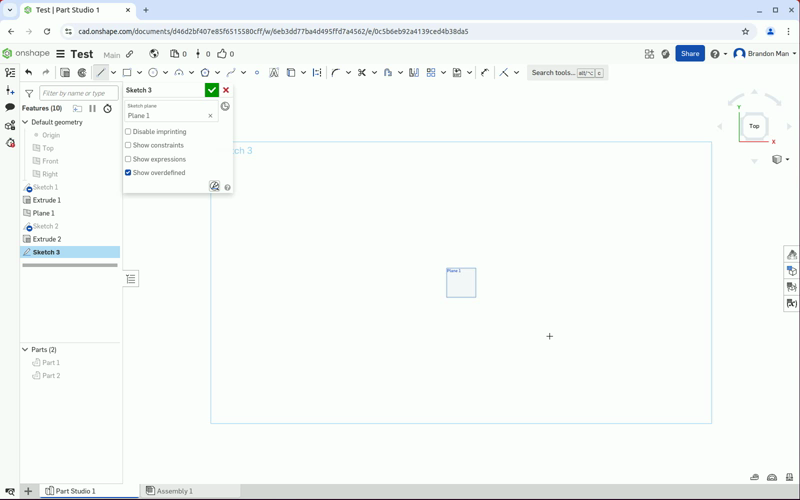
key_up(shift)
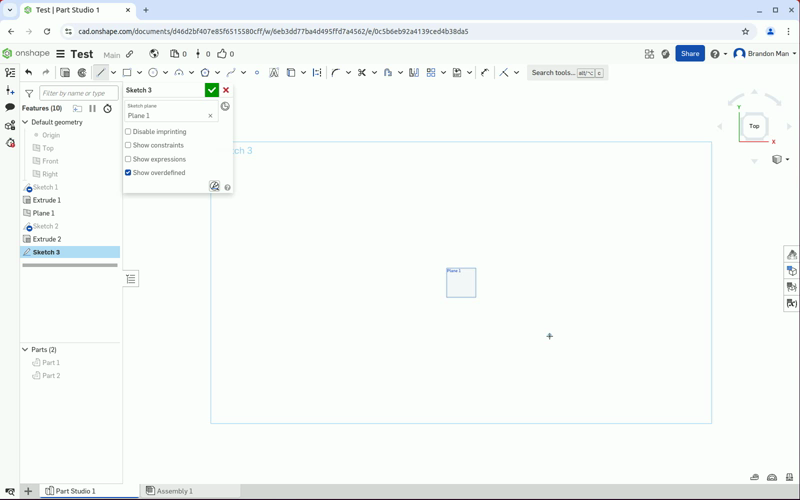
key_down(shift)
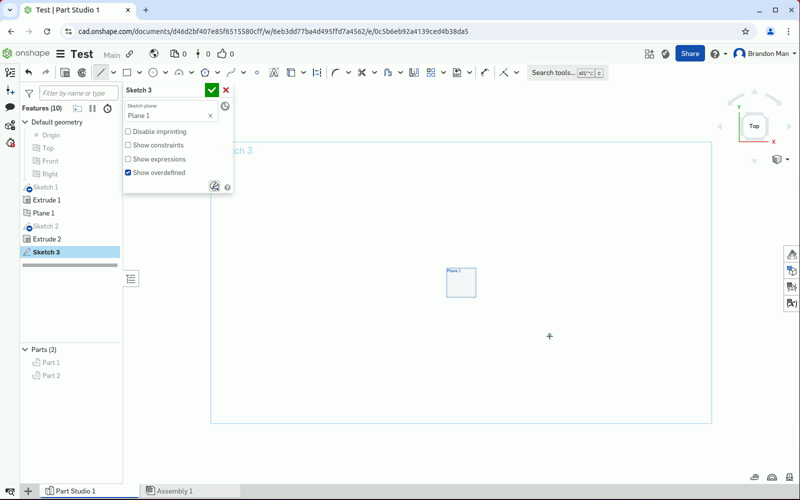
mouse_move(579, 335)
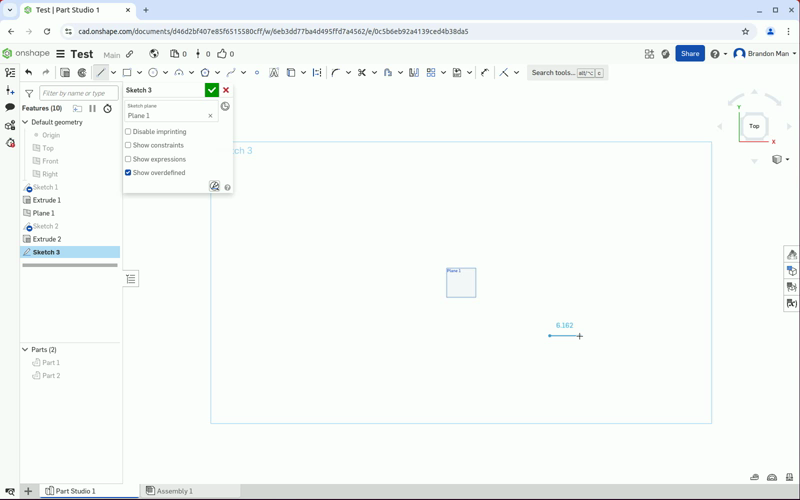
mouse_move(557, 335)
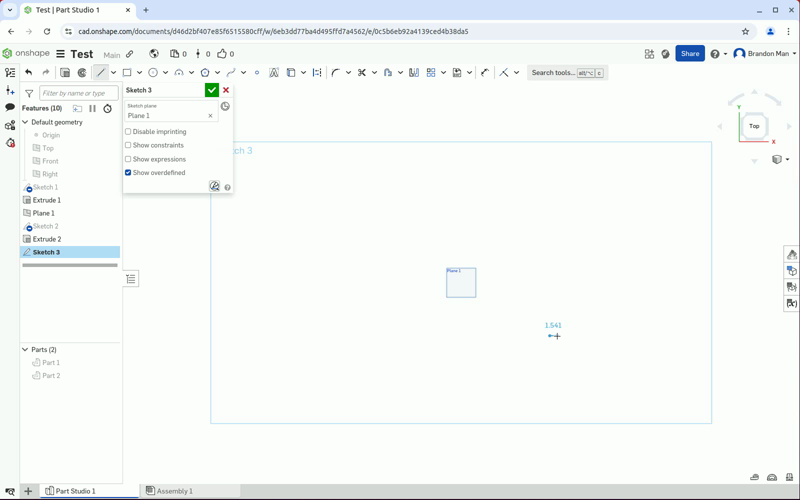
click(557, 335)
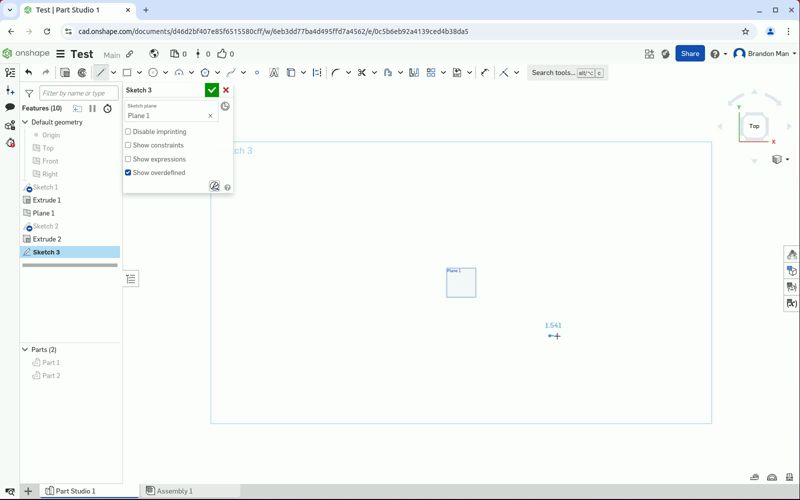
key_up(shift)
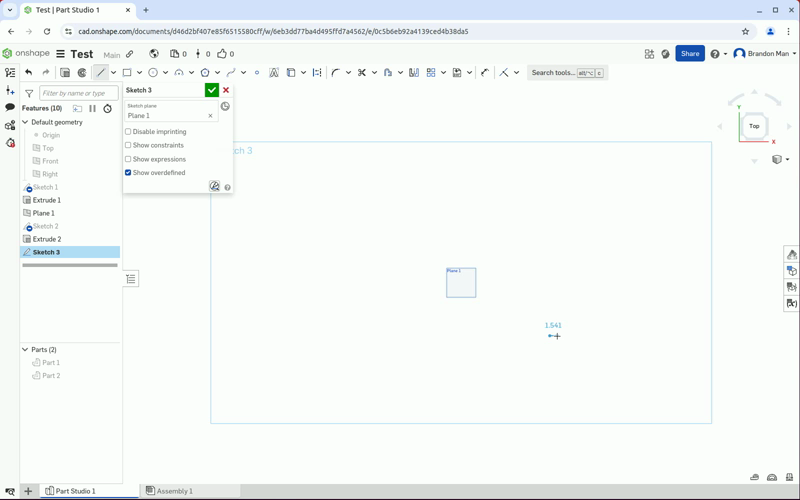
key_down(shift)
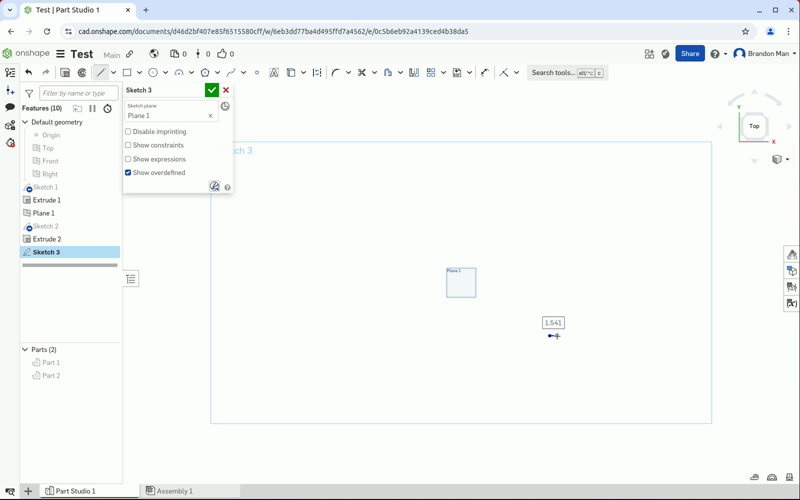
mouse_move(587, 335)
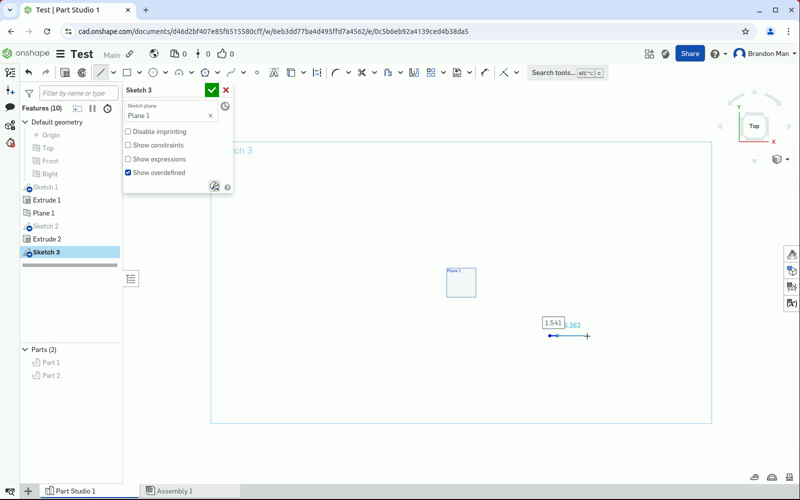
mouse_move(557, 284)
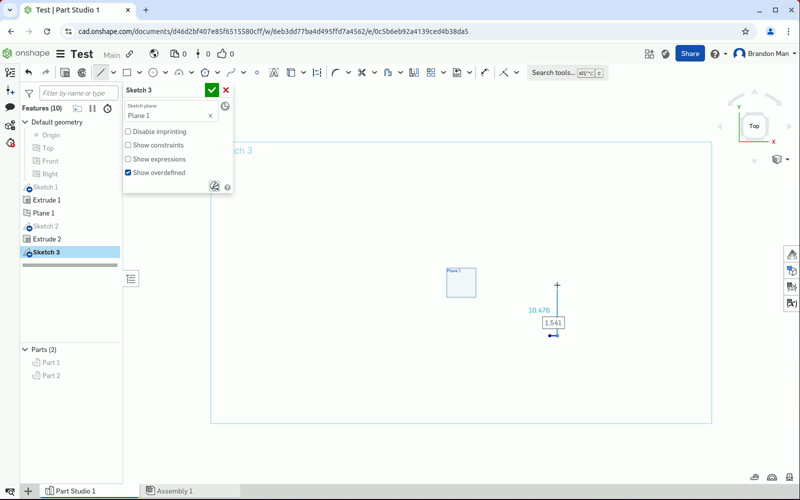
click(557, 284)
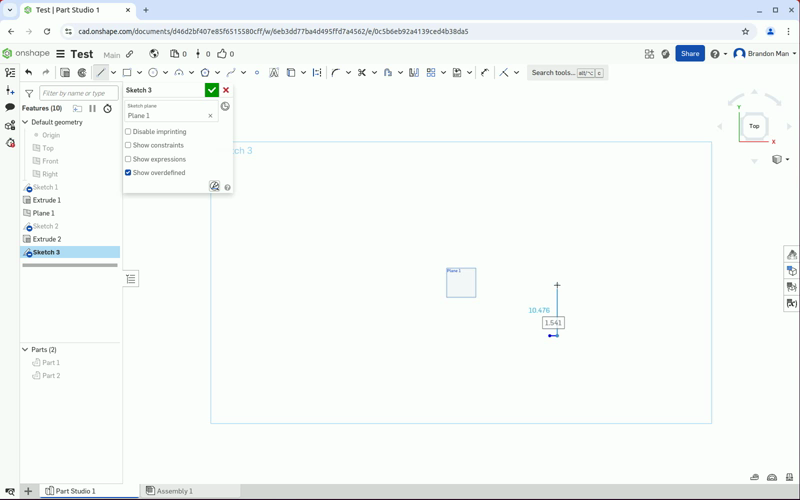
key_up(shift)
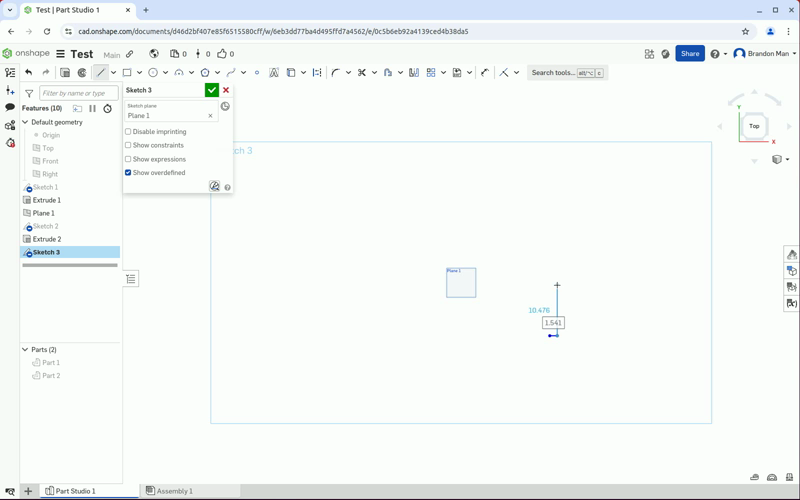
key_down(shift)
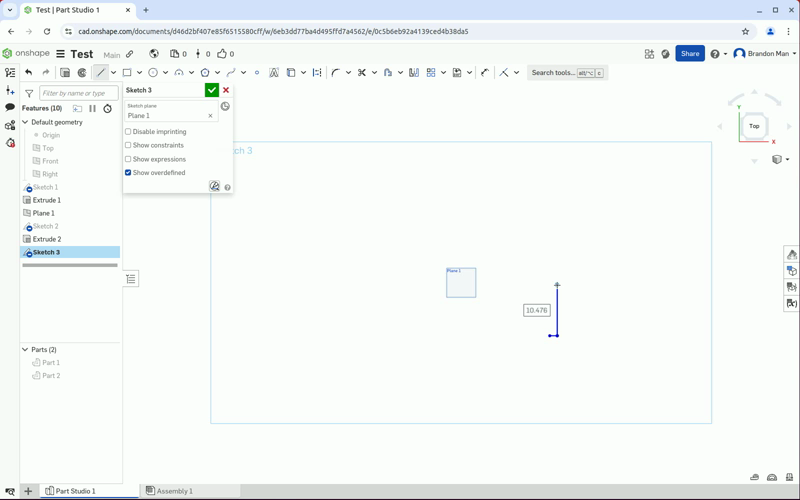
mouse_move(587, 284)
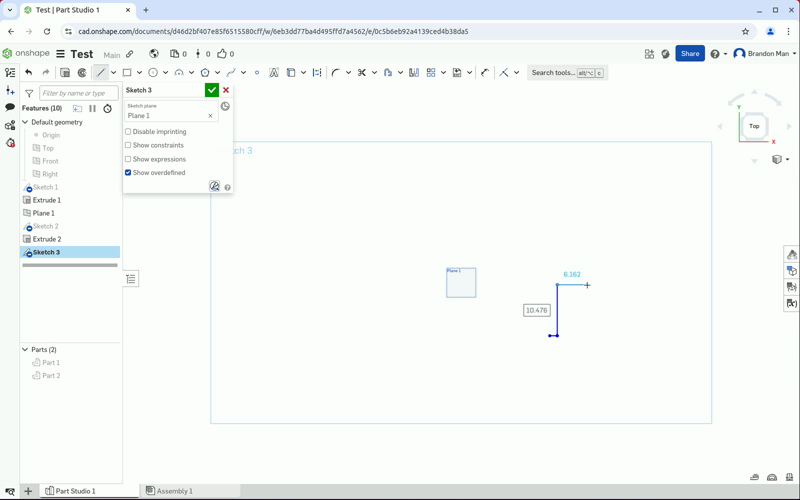
mouse_move(549, 284)
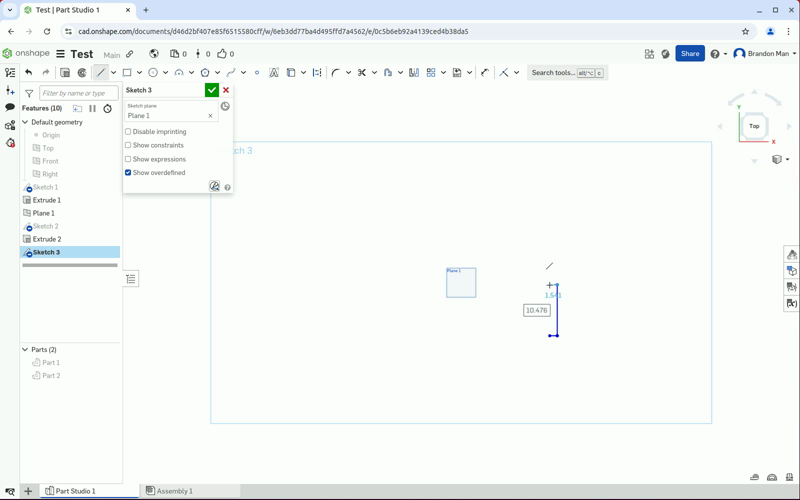
click(549, 284)
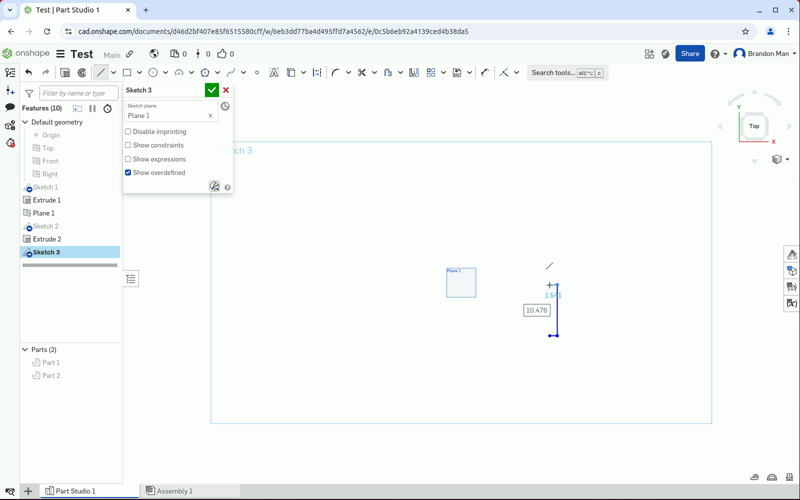
key_up(shift)
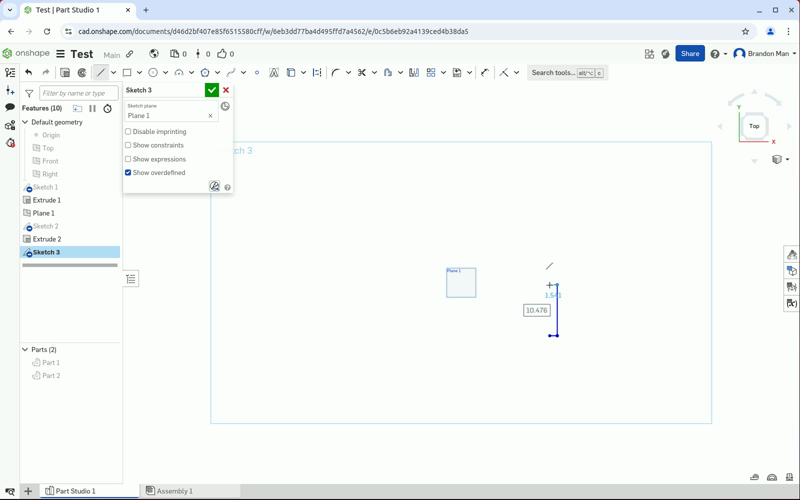
mouse_move(579, 284)
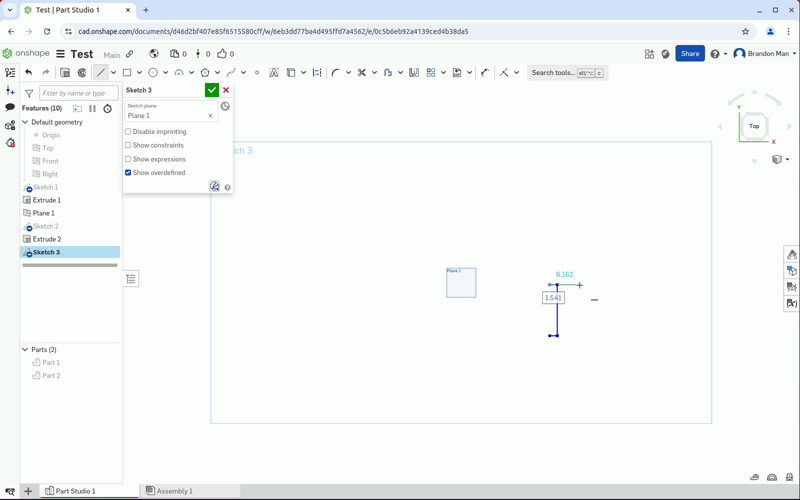
key_down(shift)
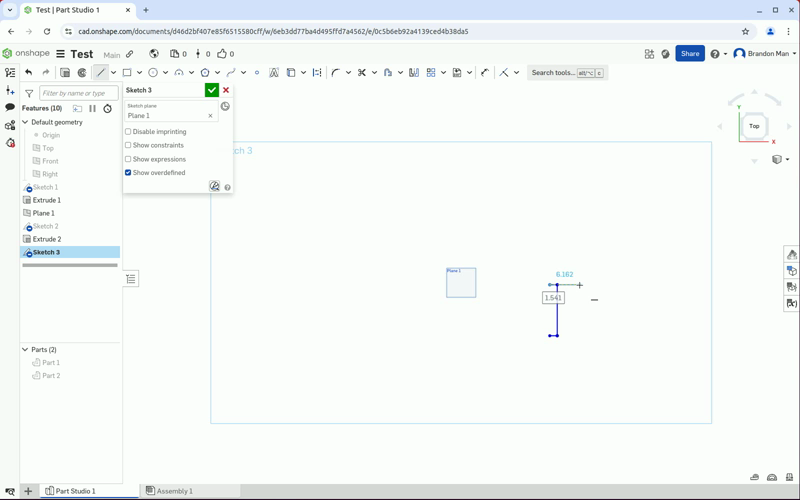
mouse_move(549, 335)
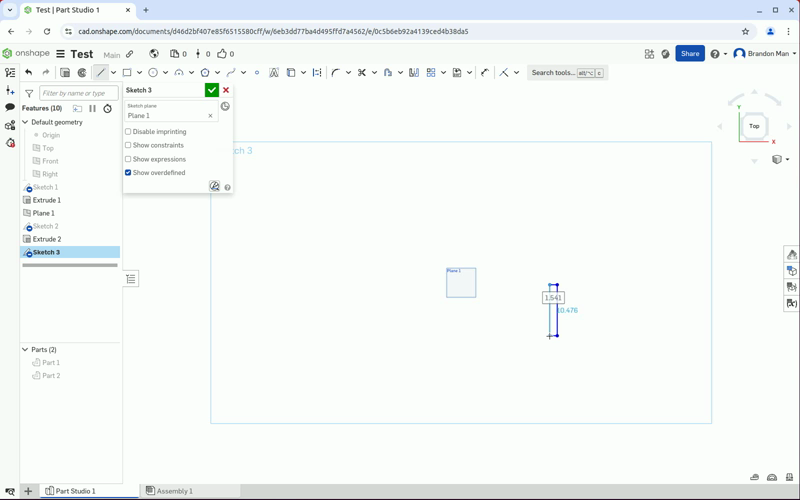
key_up(shift)
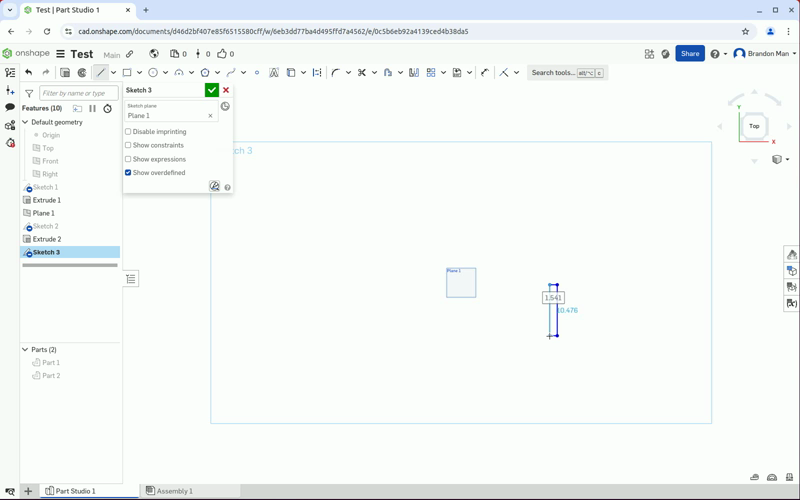
click(549, 335)
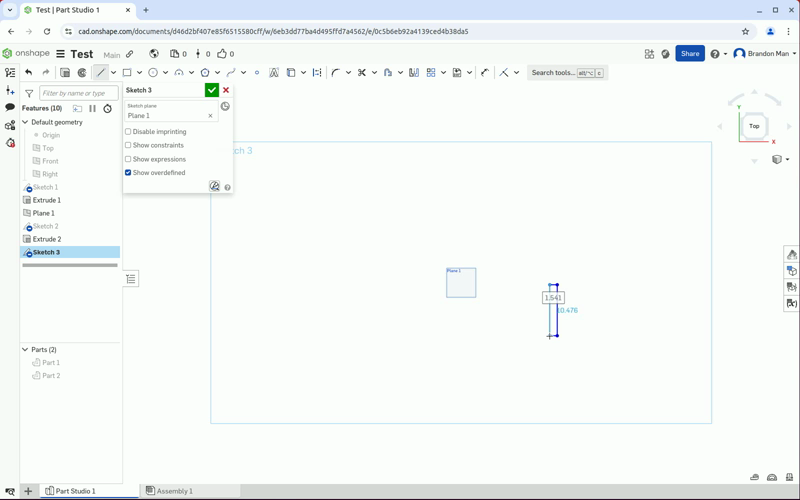
key(esc)
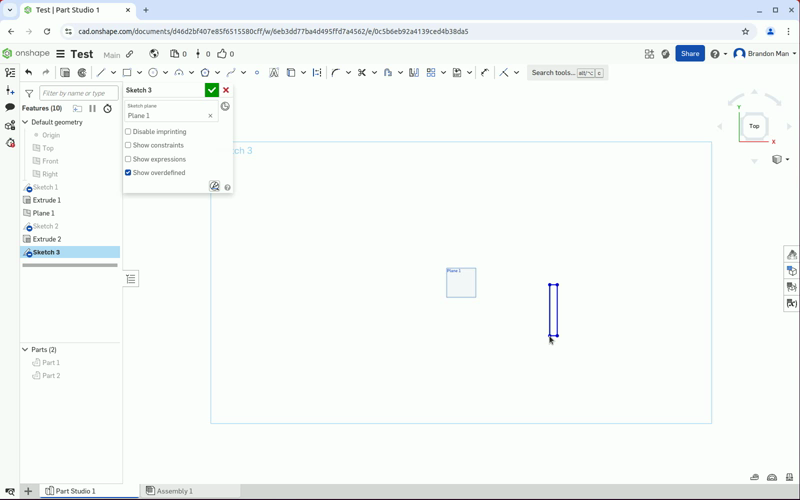
mouse_move(556, 320)
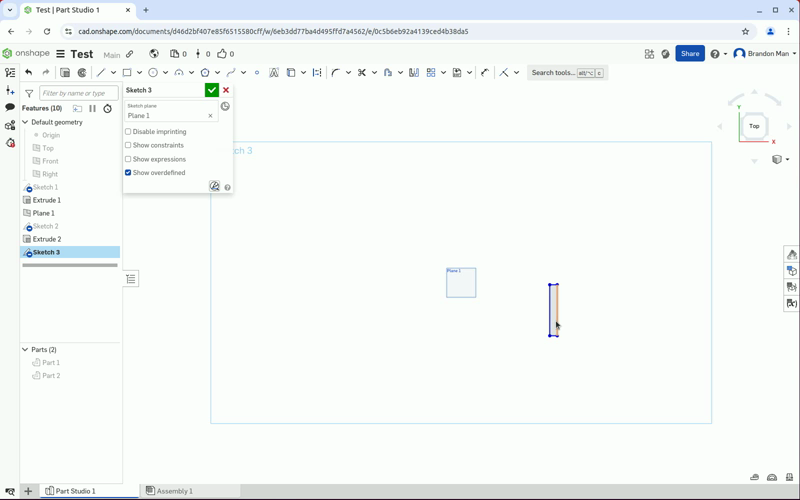
scroll(6)
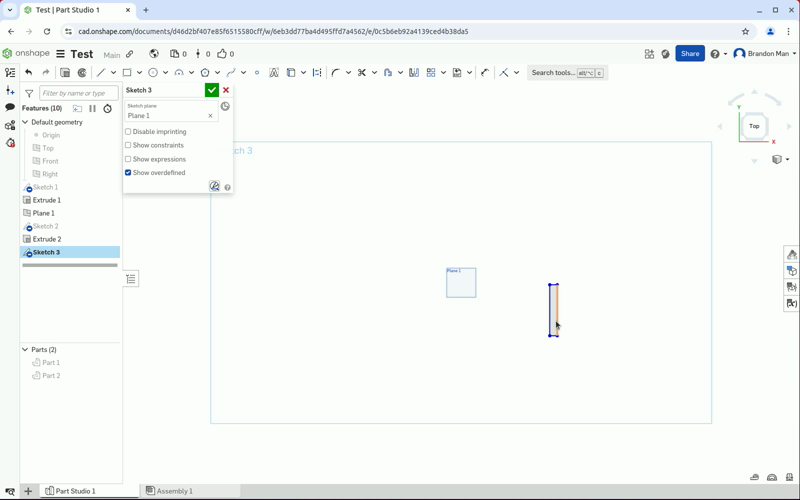
scroll(6)
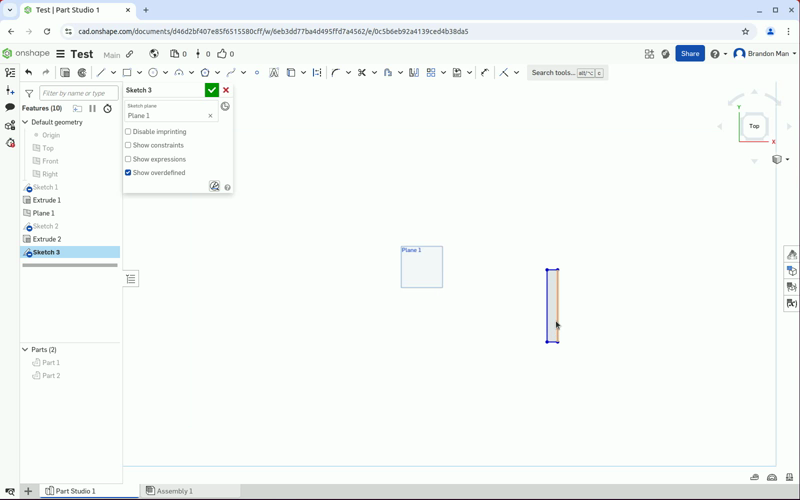
scroll(6)
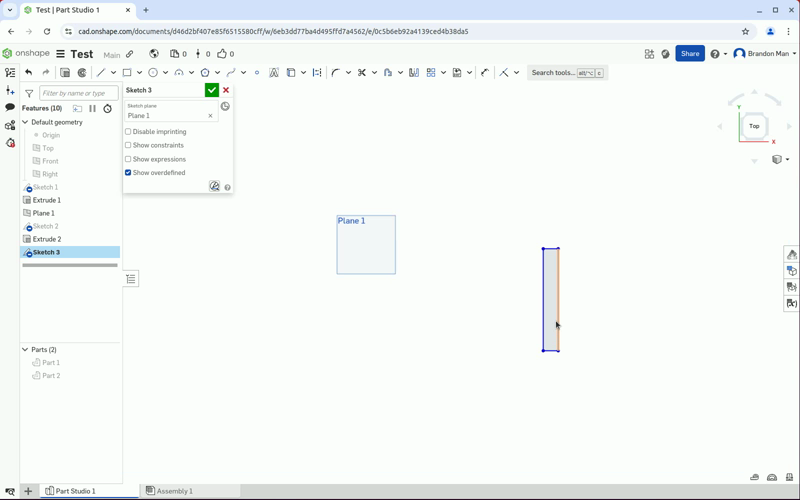
scroll(6)
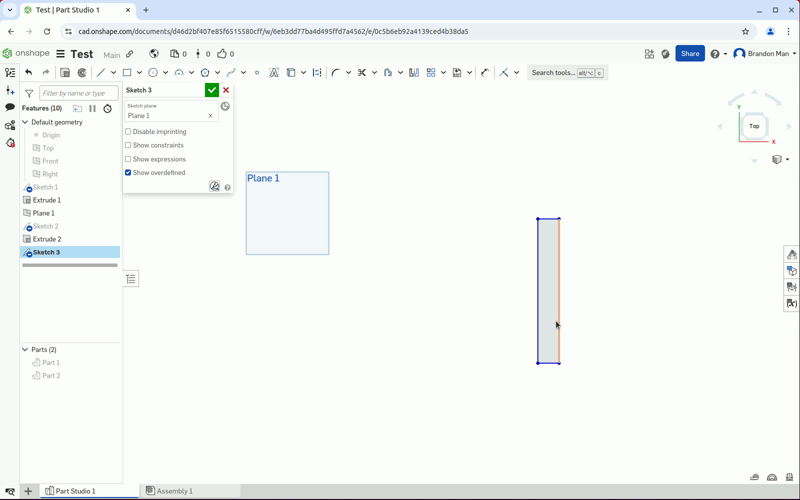
scroll(6)
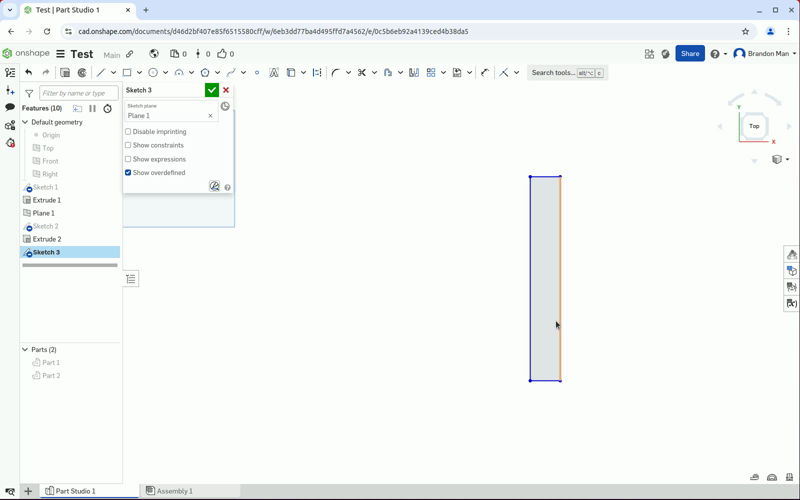
scroll(6)
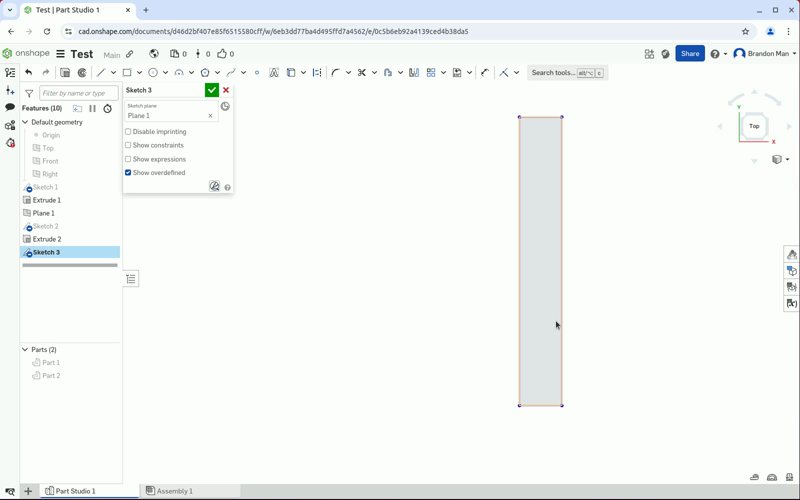
scroll(6)
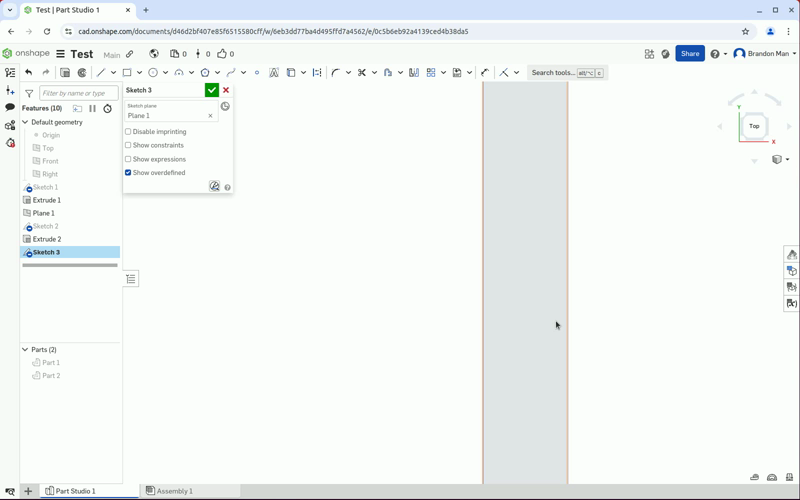
click(556, 320)
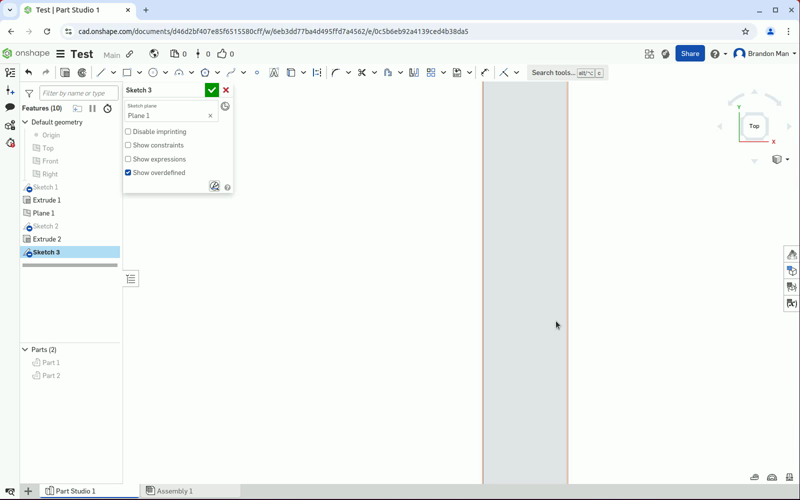
scroll(-6)
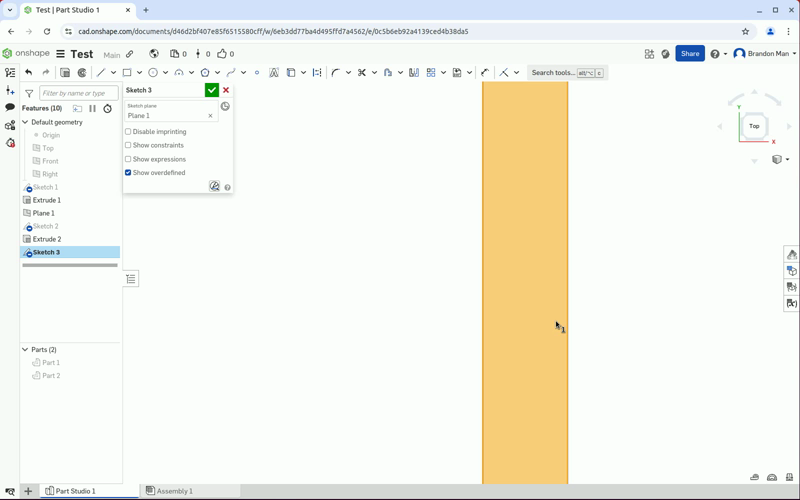
scroll(-6)
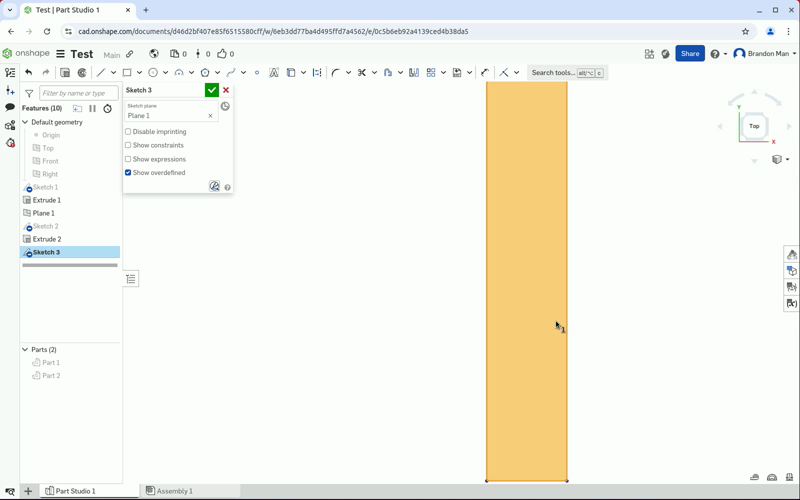
scroll(-6)
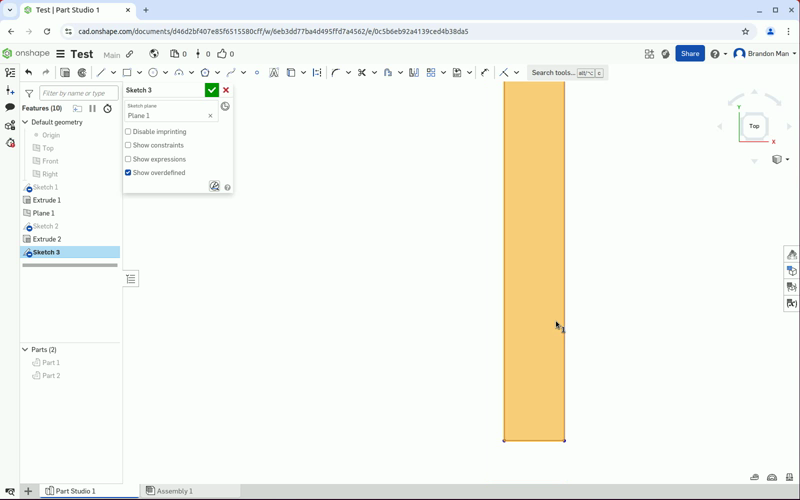
scroll(-6)
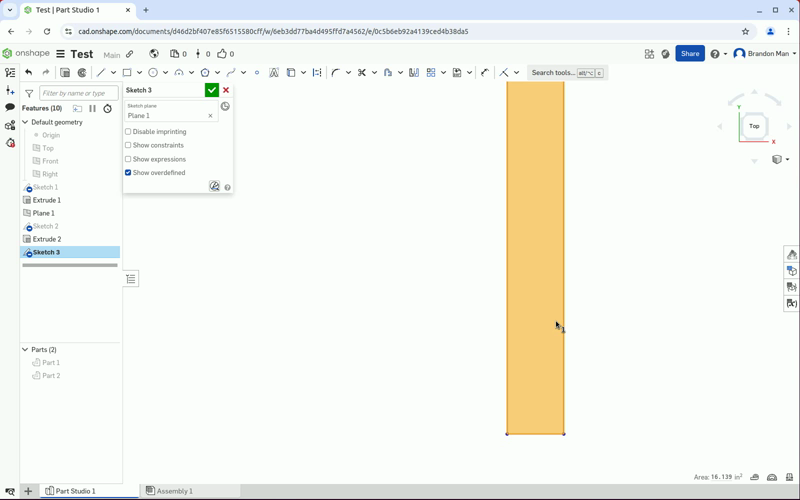
scroll(-6)
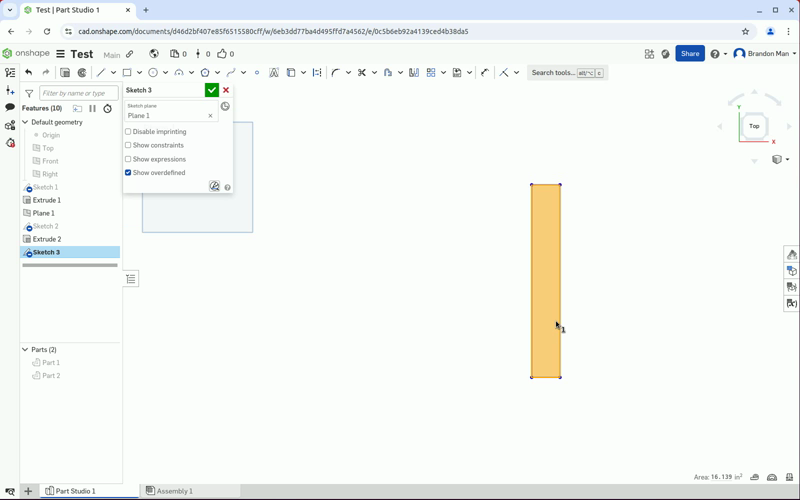
scroll(-6)
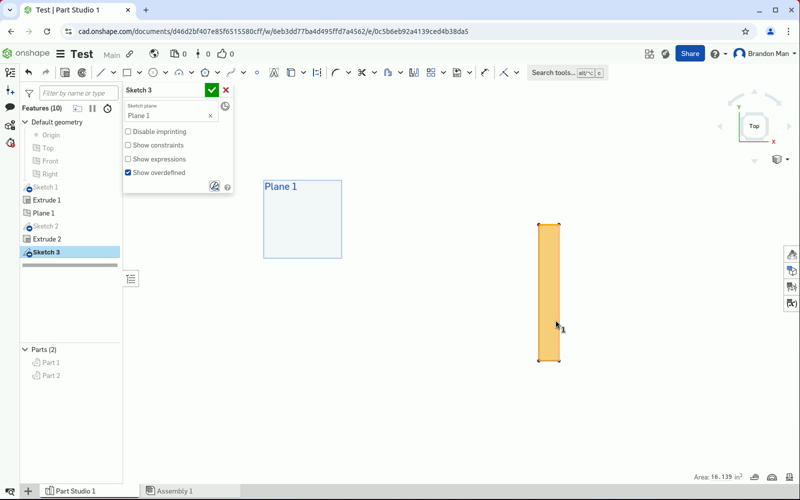
scroll(-6)
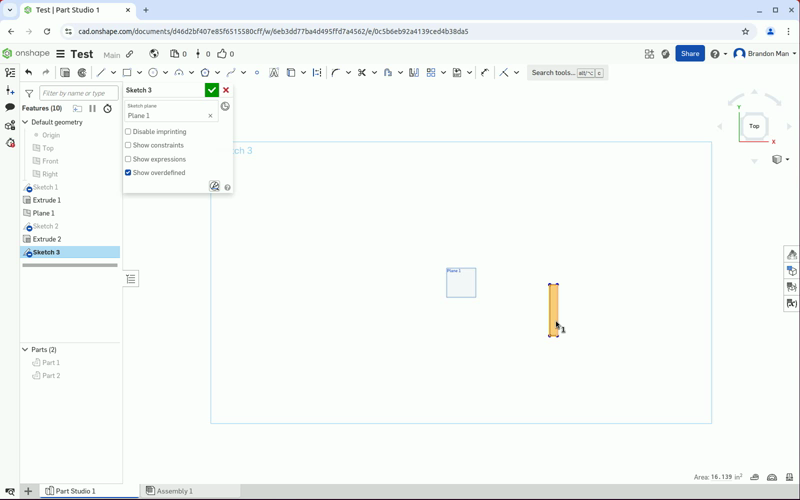
mouse_move(73, 352)
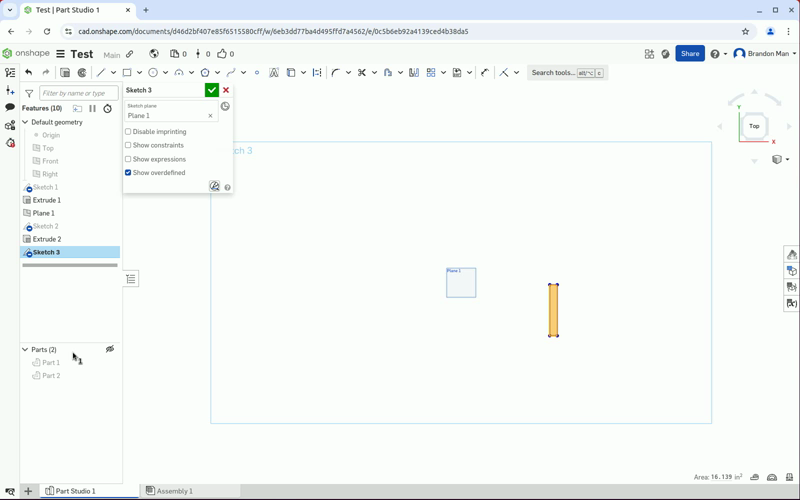
key(shift+y)
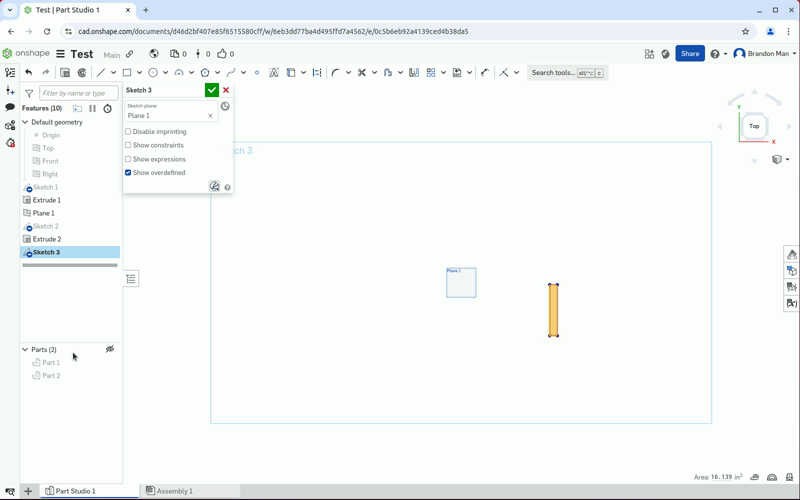
key(shift+e)
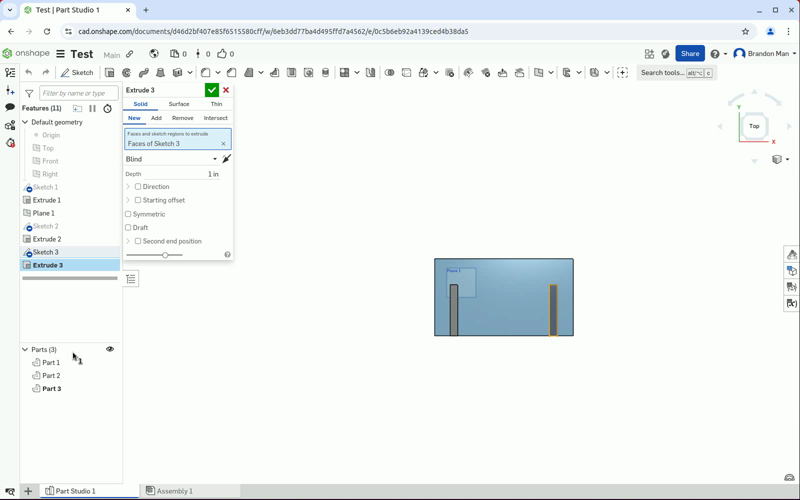
mouse_move(143, 106)
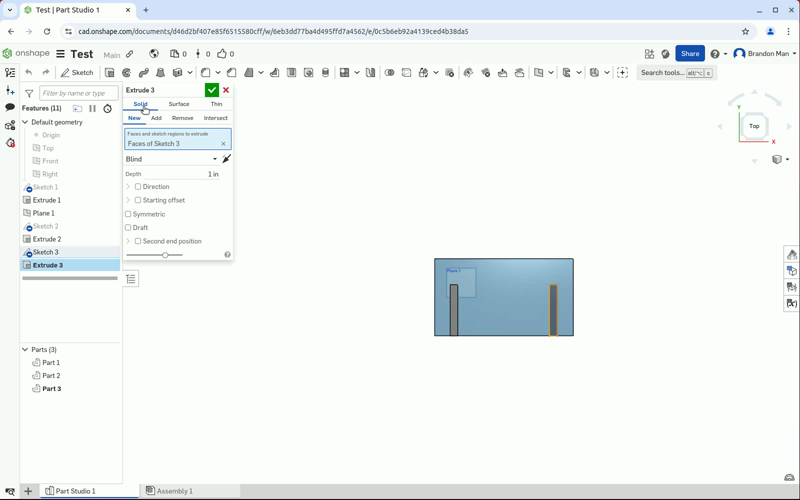
click(143, 106)
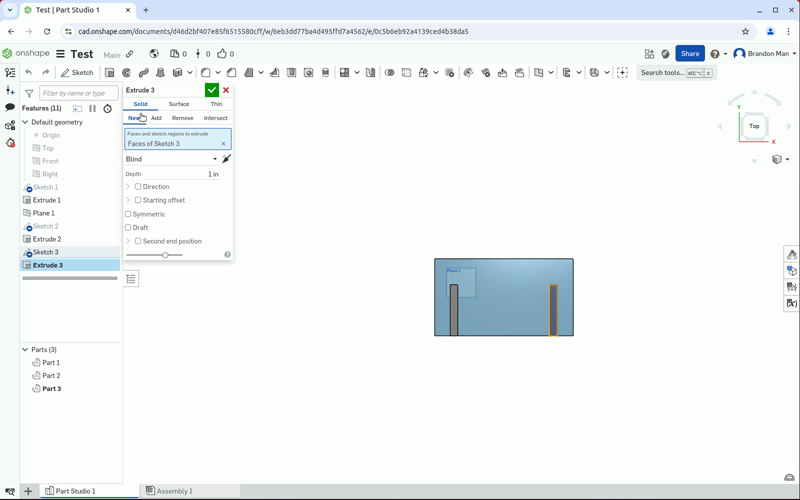
mouse_move(137, 120)
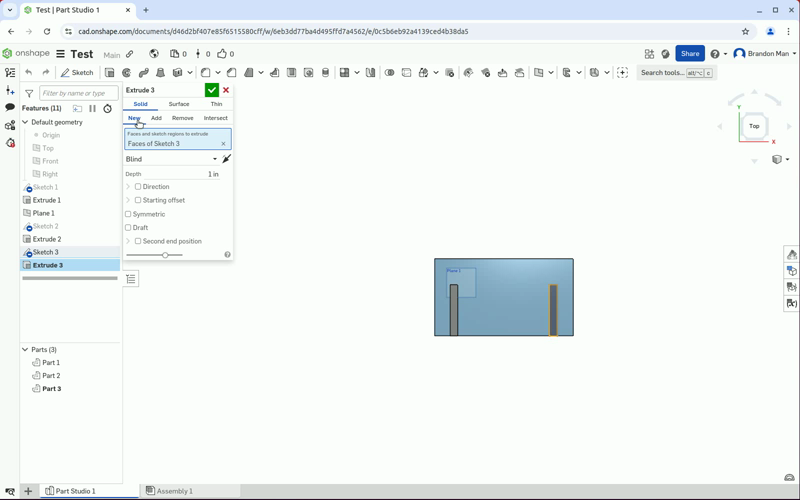
click(137, 120)
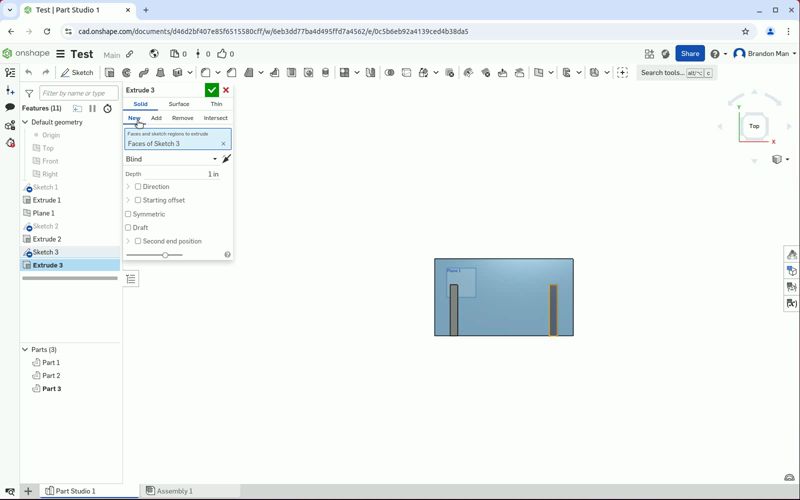
key(tab, 4)
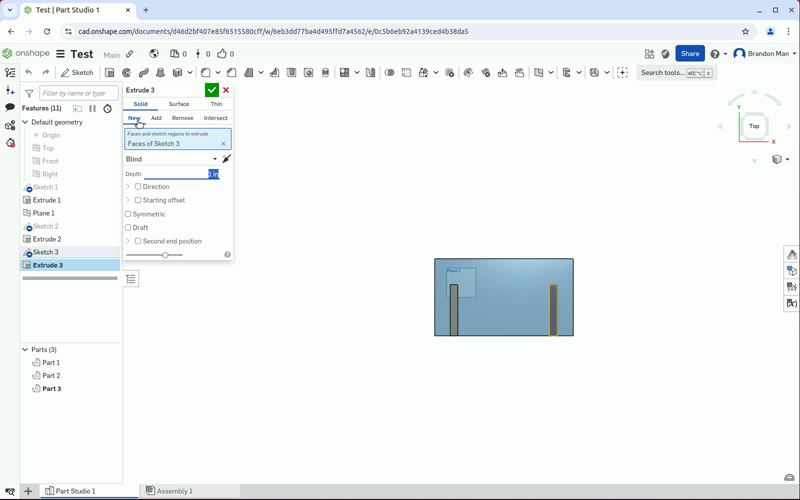
text(8.906)
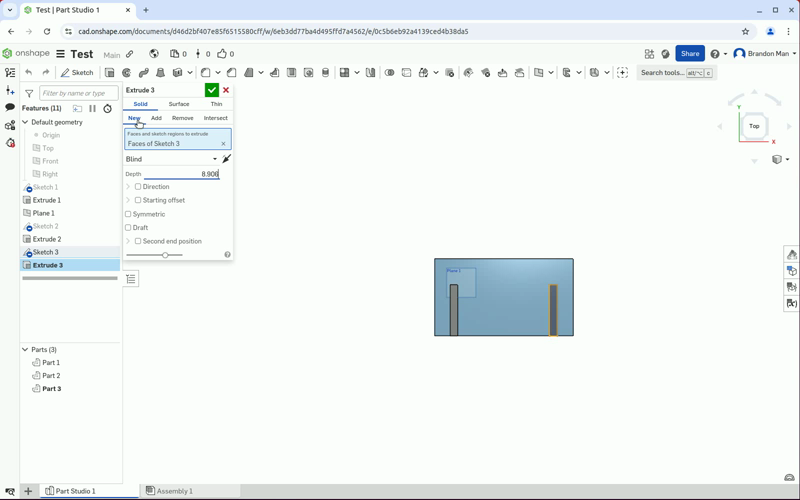
key(enter)
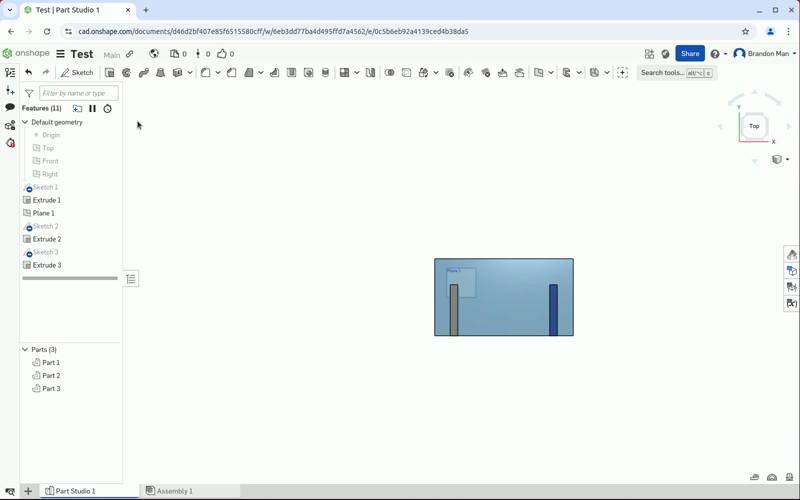
key(shift+h)
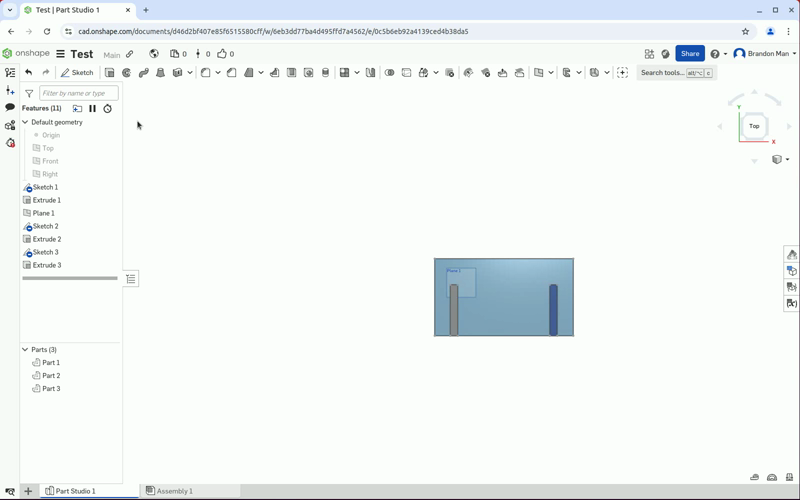
key(shift+h)
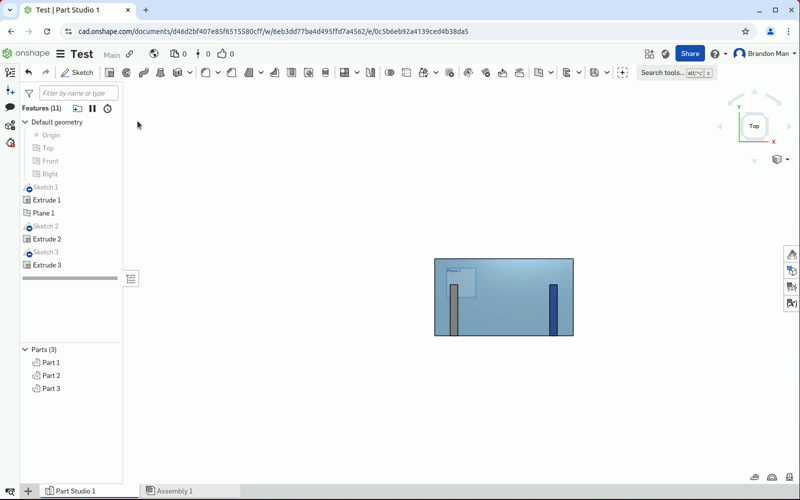
mouse_move(73, 189)
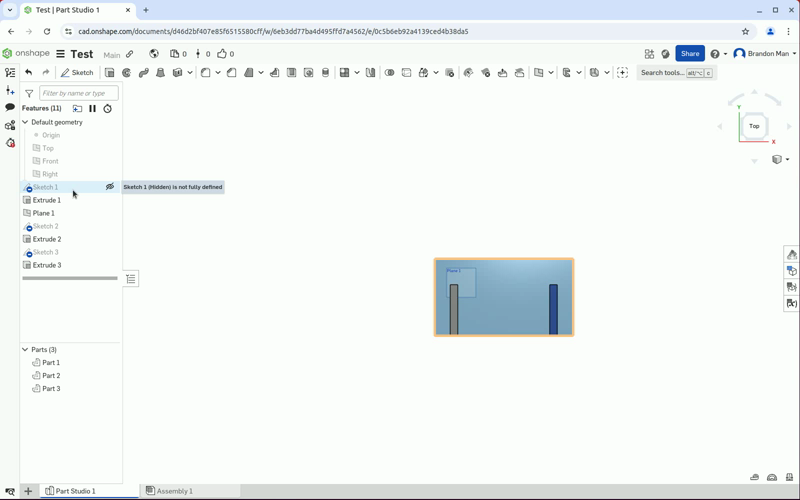
click(73, 189)
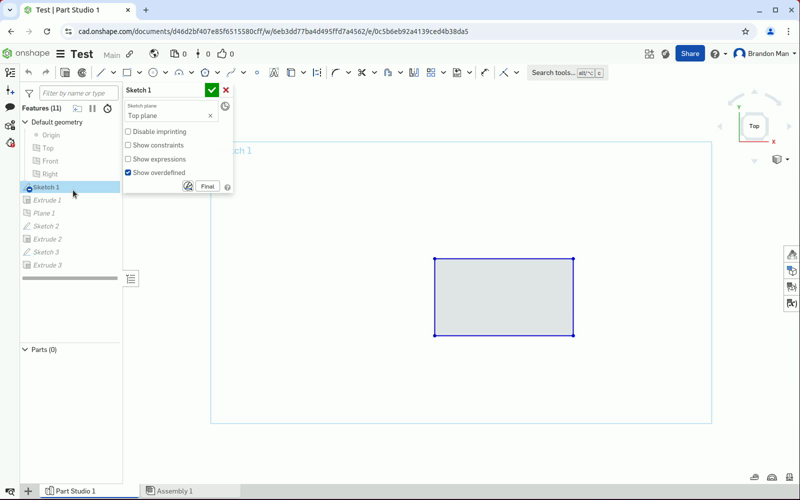
mouse_move(229, 92)
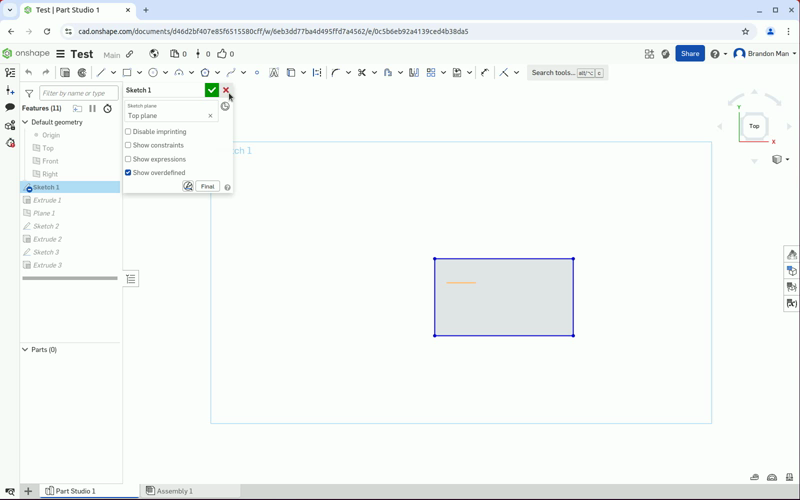
click(229, 92)
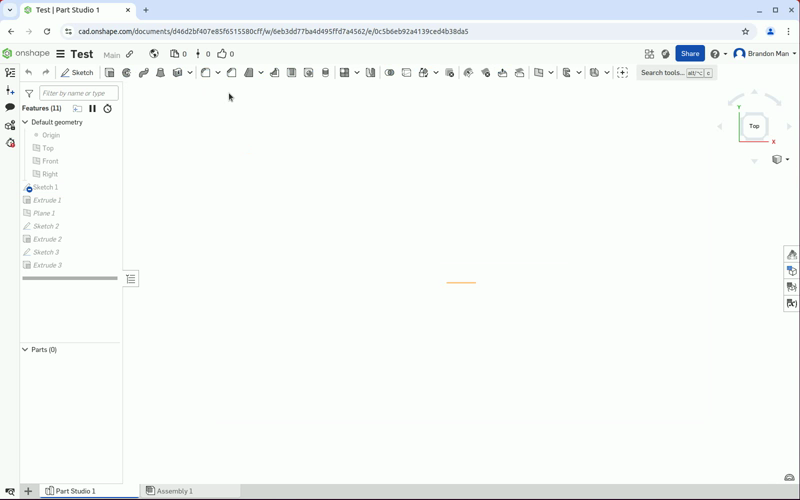
key(shift+s)
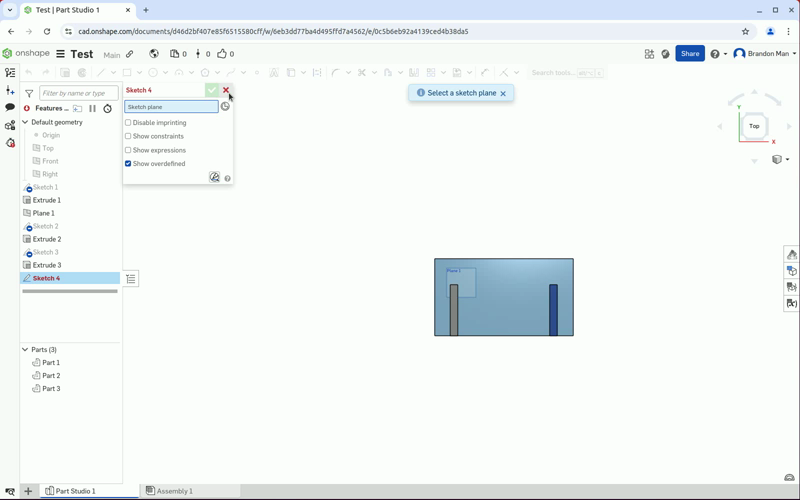
mouse_move(73, 215)
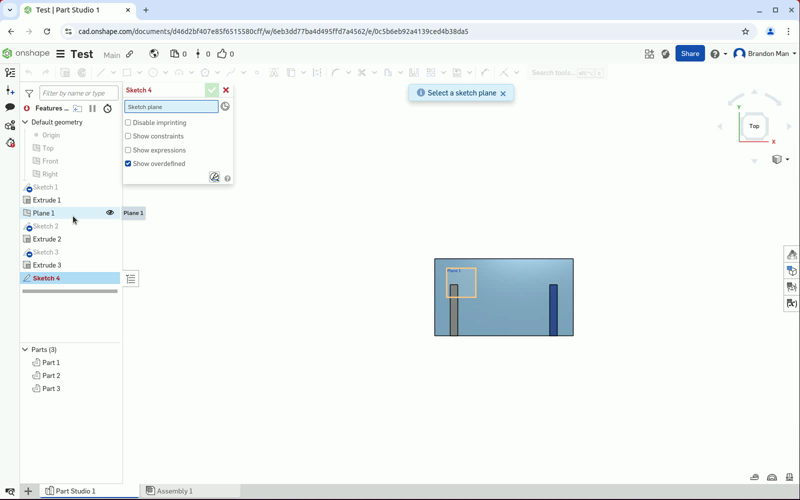
click(73, 215)
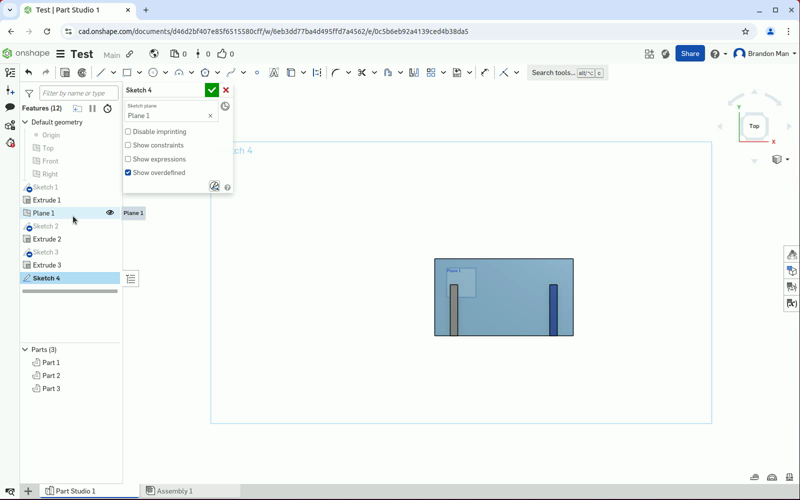
mouse_move(73, 352)
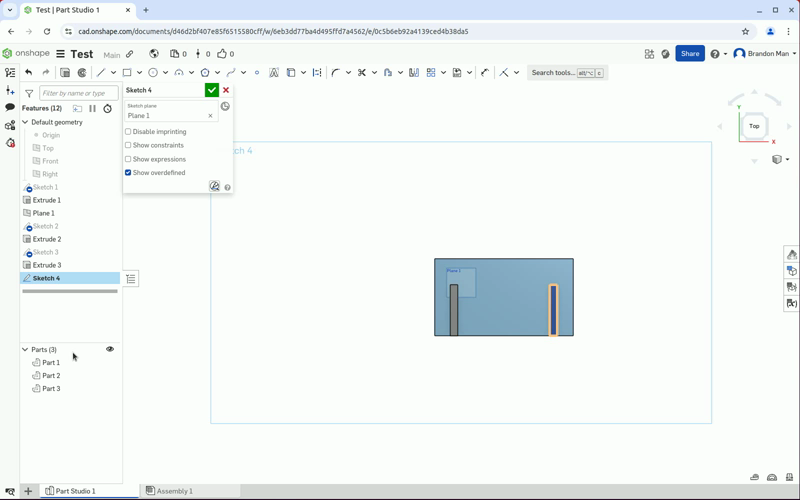
key(y)
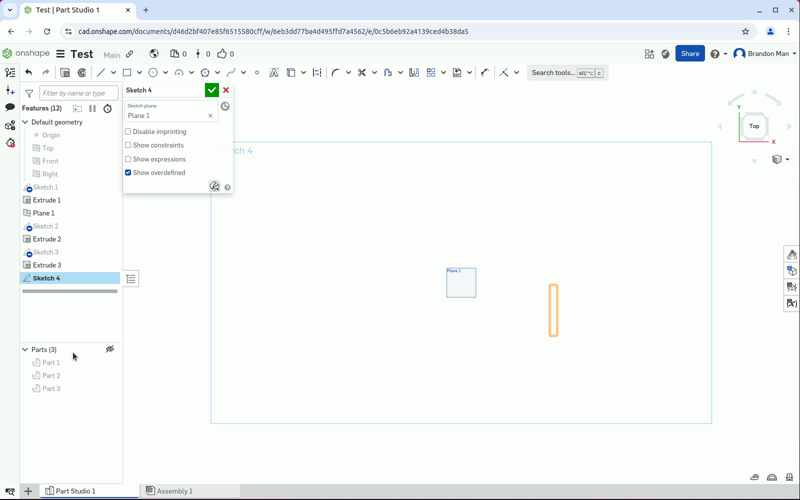
key(l)
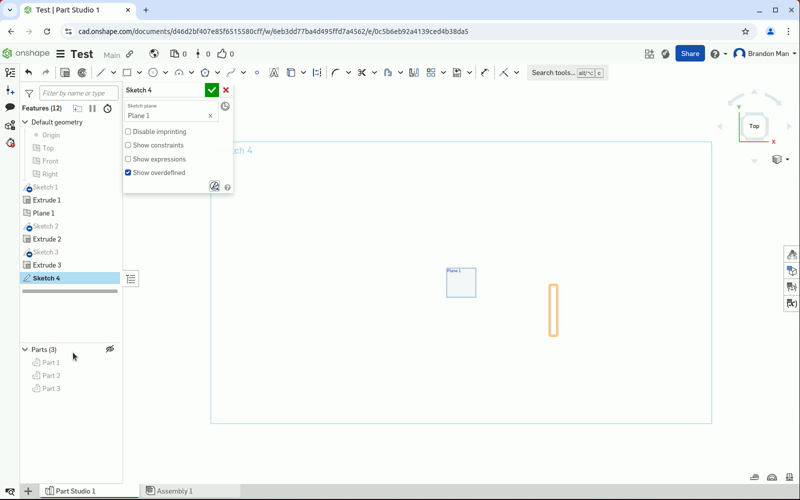
key_down(shift)
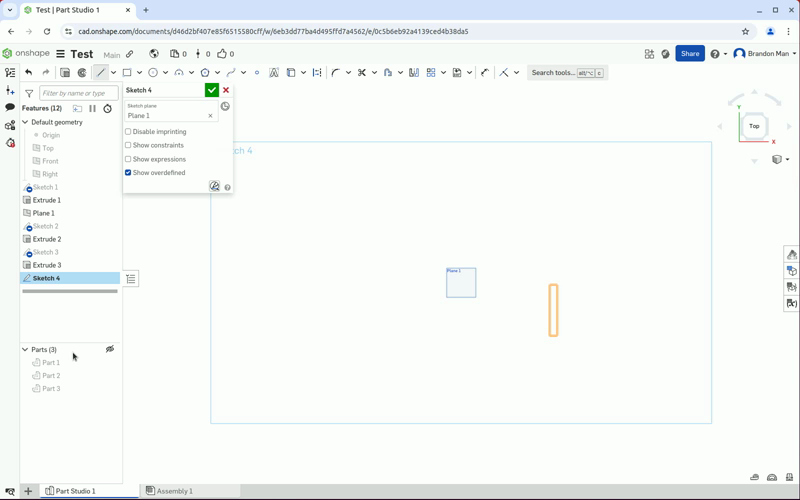
mouse_move(434, 262)
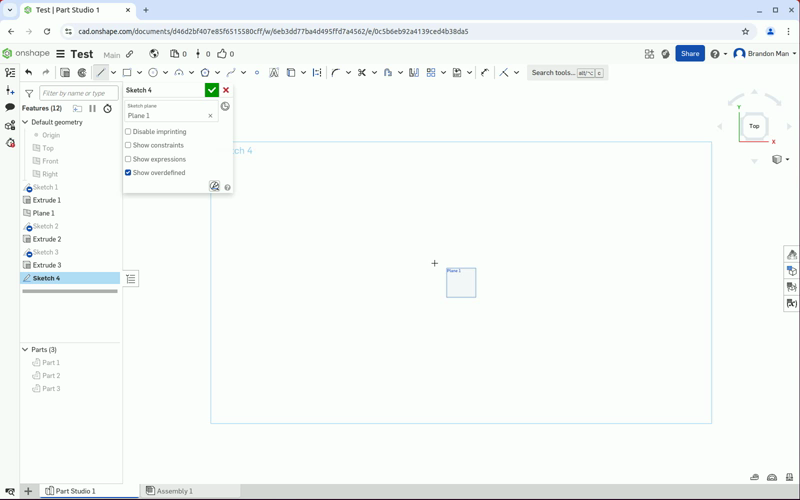
click(434, 262)
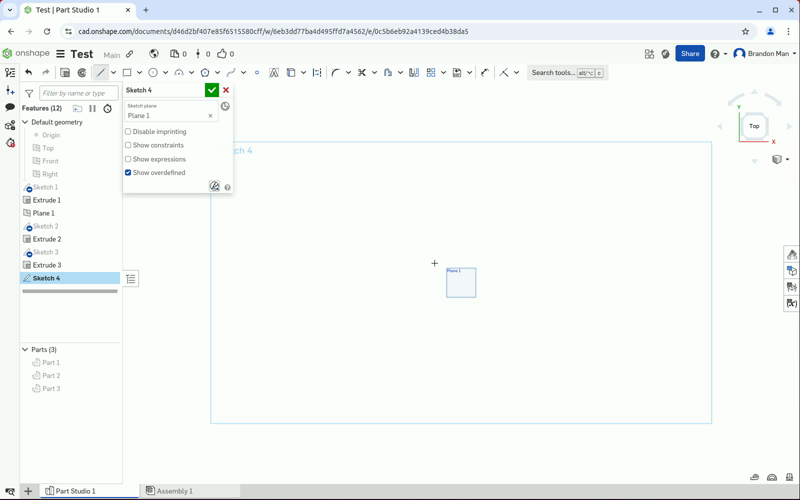
key_up(shift)
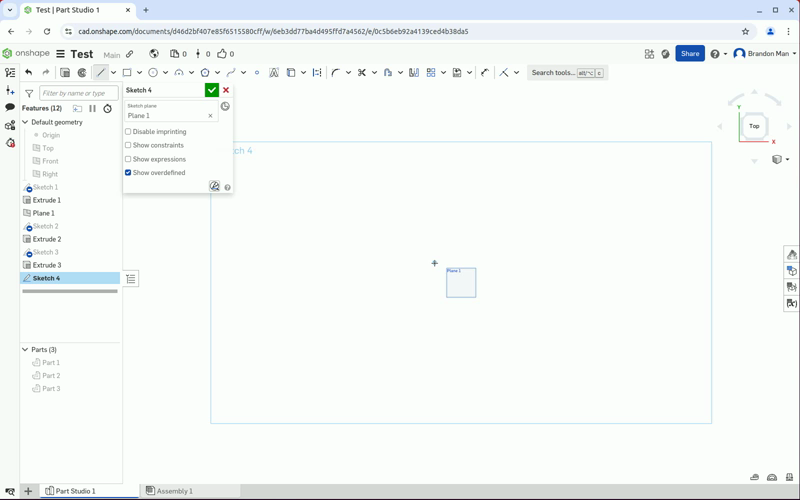
key_down(shift)
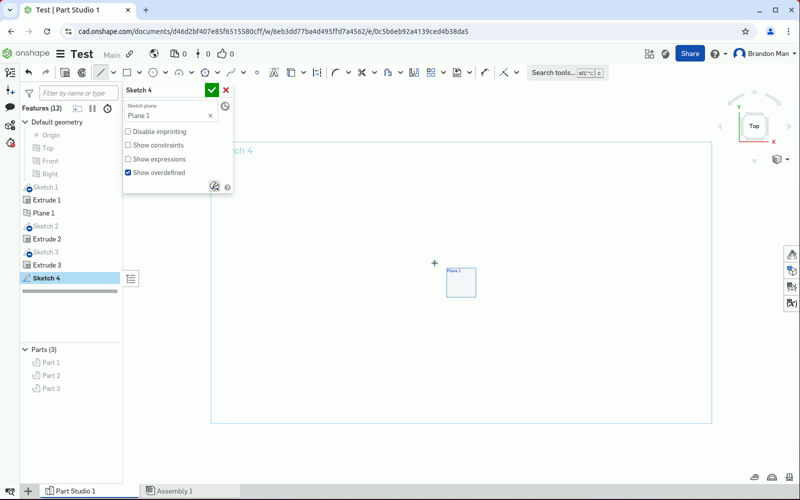
mouse_move(573, 262)
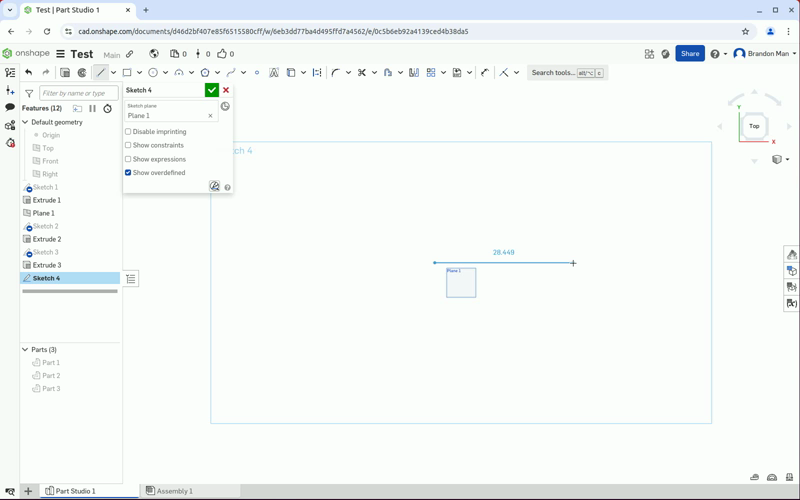
click(573, 262)
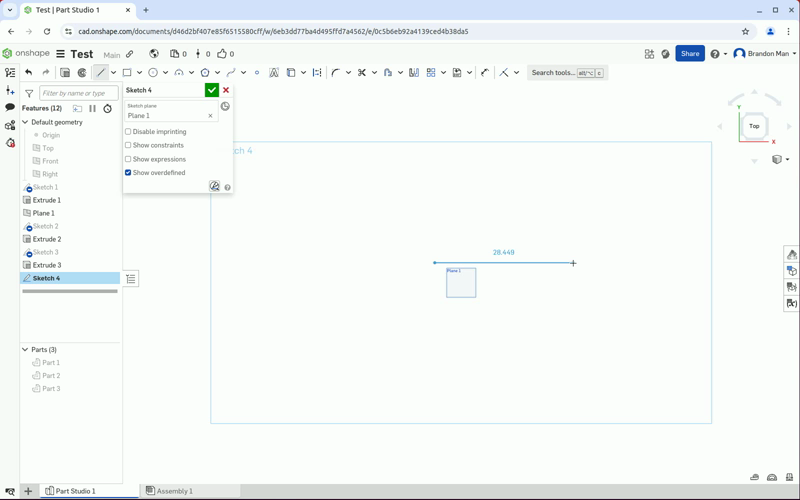
key_up(shift)
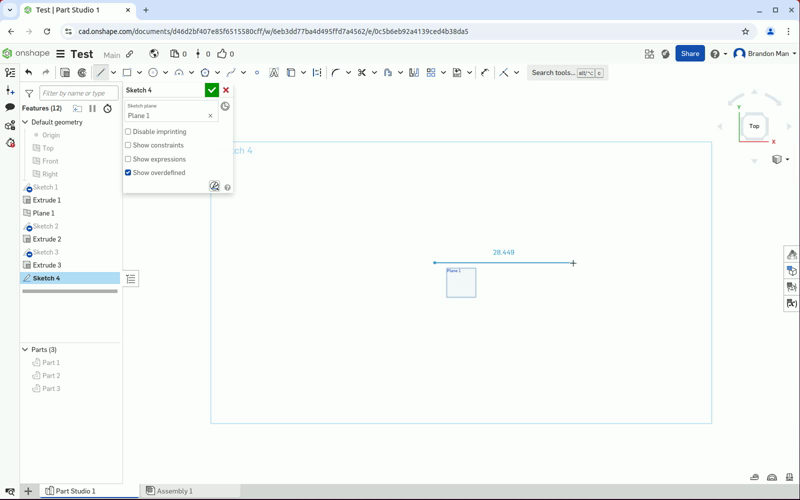
key_down(shift)
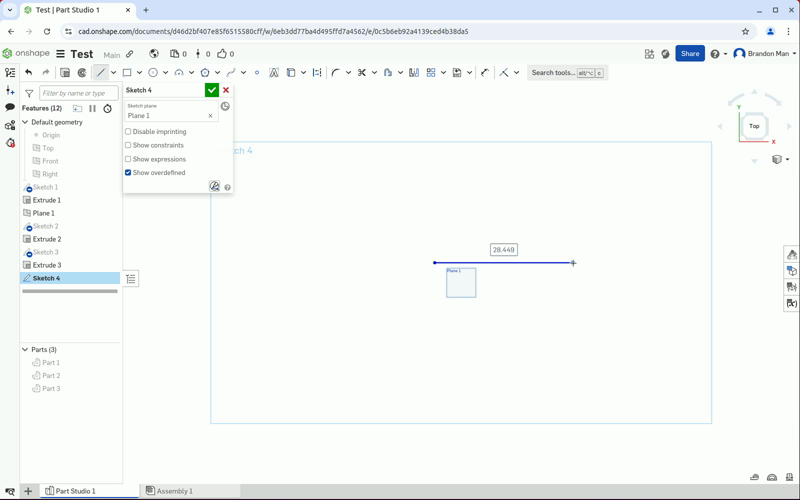
mouse_move(589, 262)
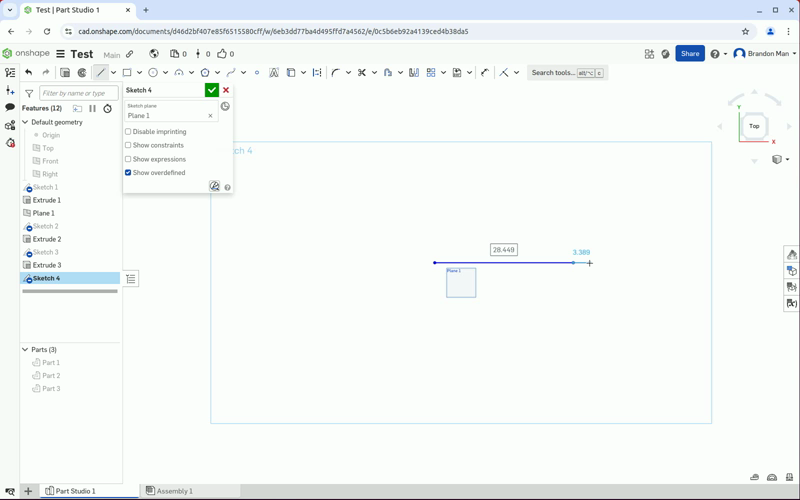
mouse_move(573, 258)
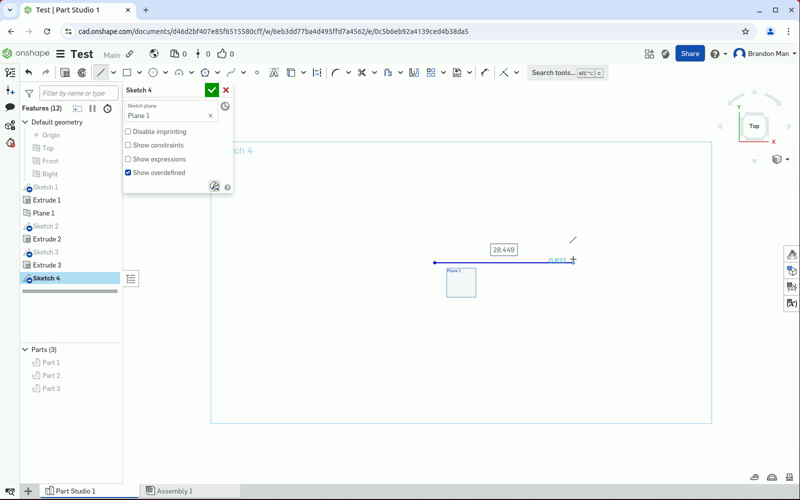
scroll(6)
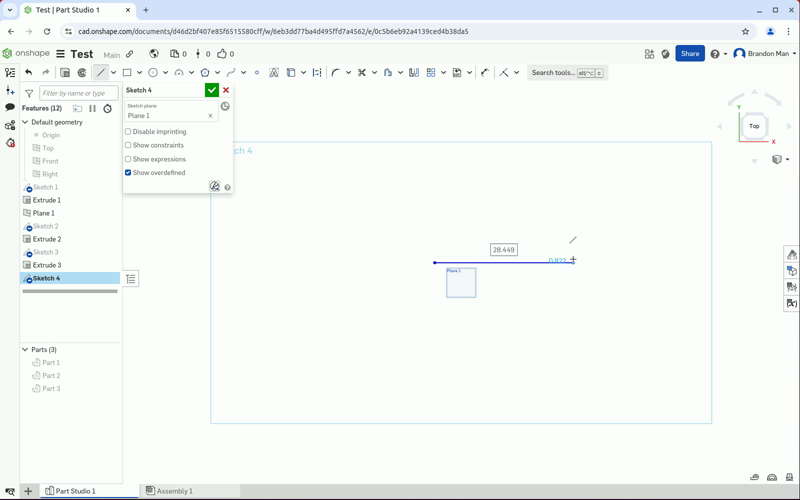
scroll(6)
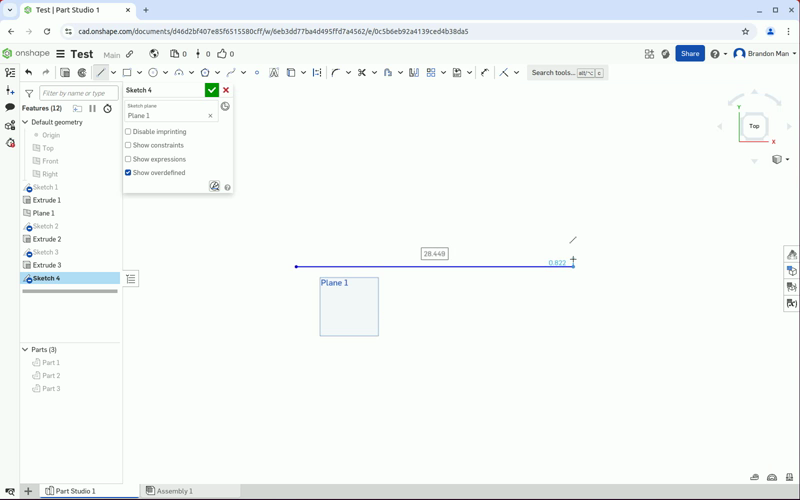
scroll(6)
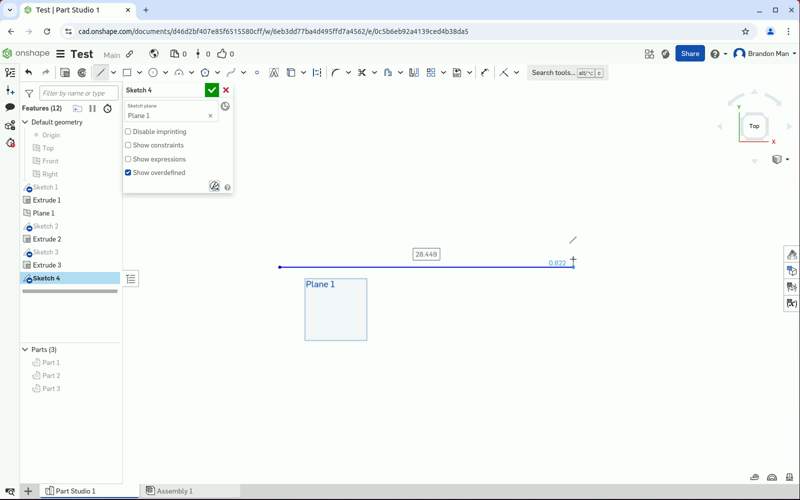
scroll(6)
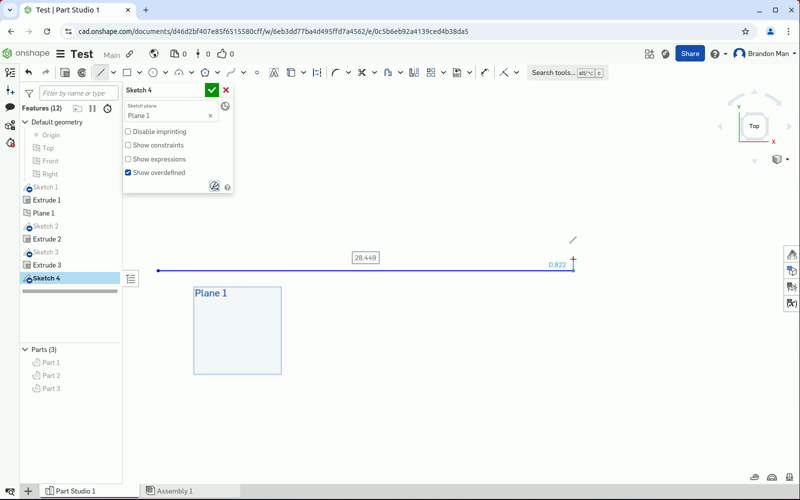
scroll(6)
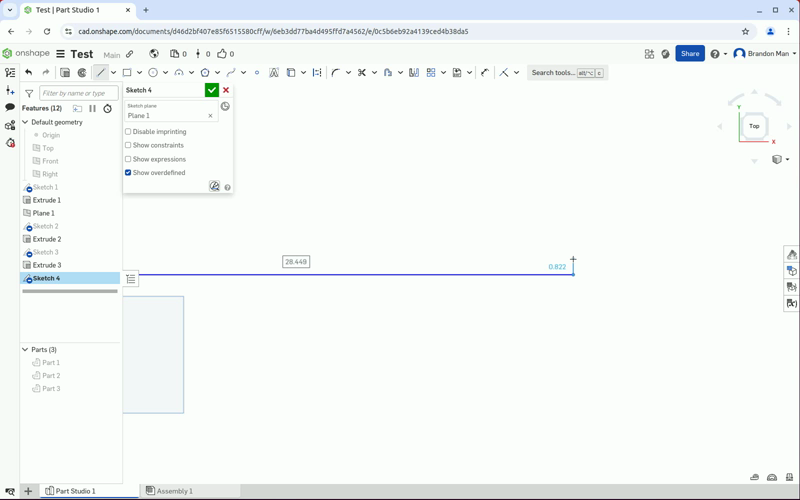
scroll(6)
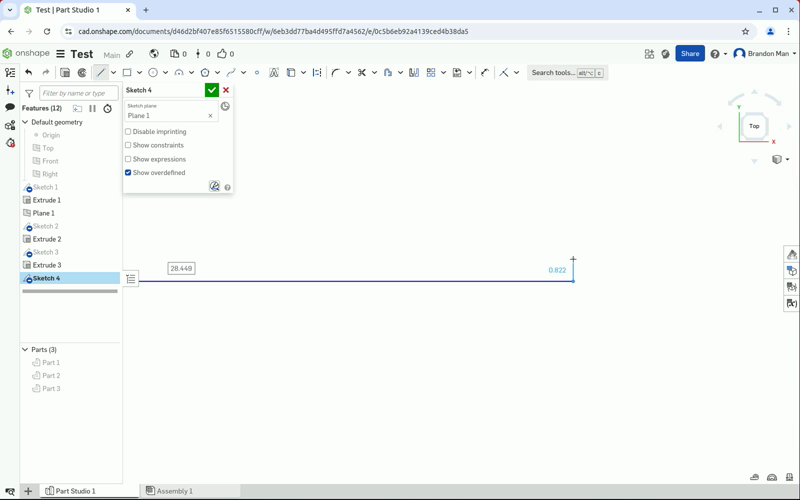
scroll(6)
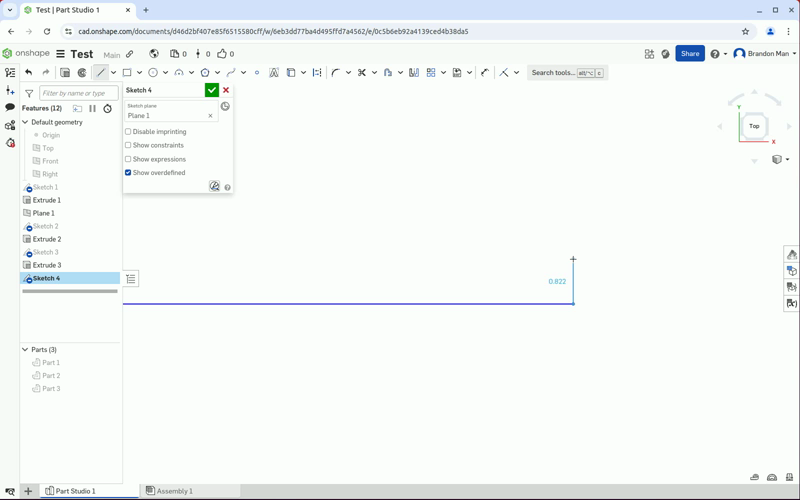
click(573, 258)
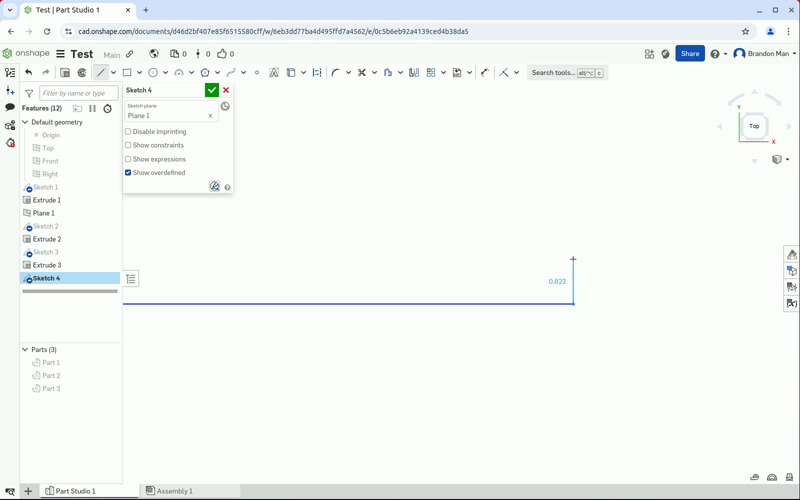
scroll(-6)
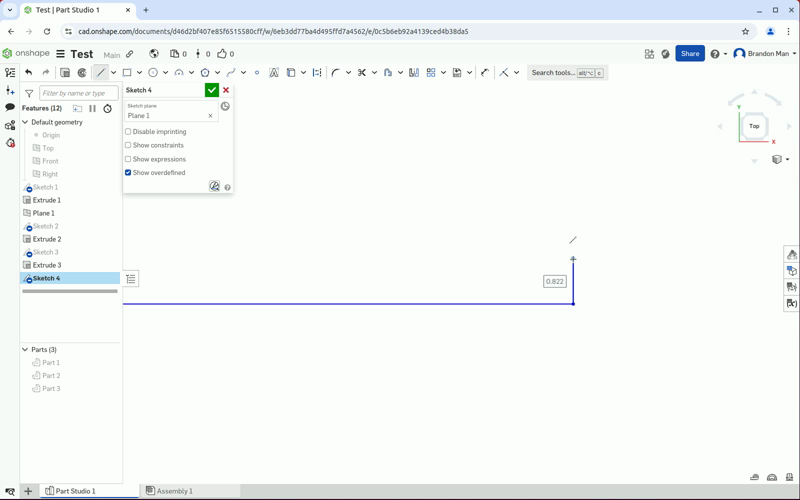
scroll(-6)
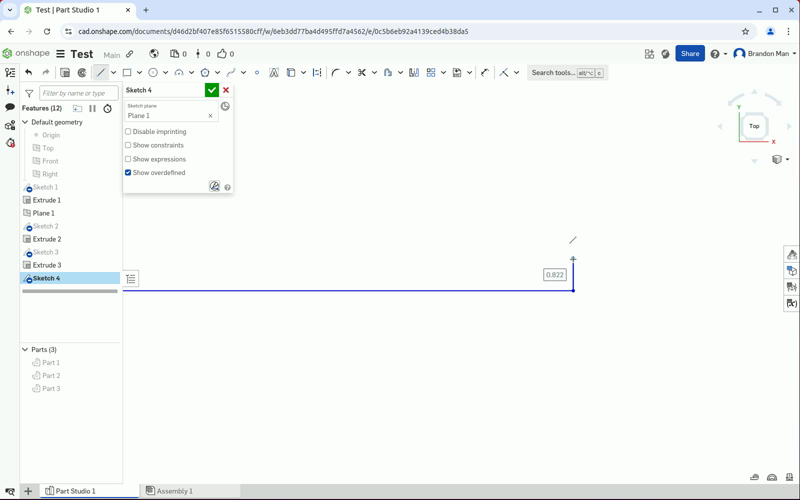
scroll(-6)
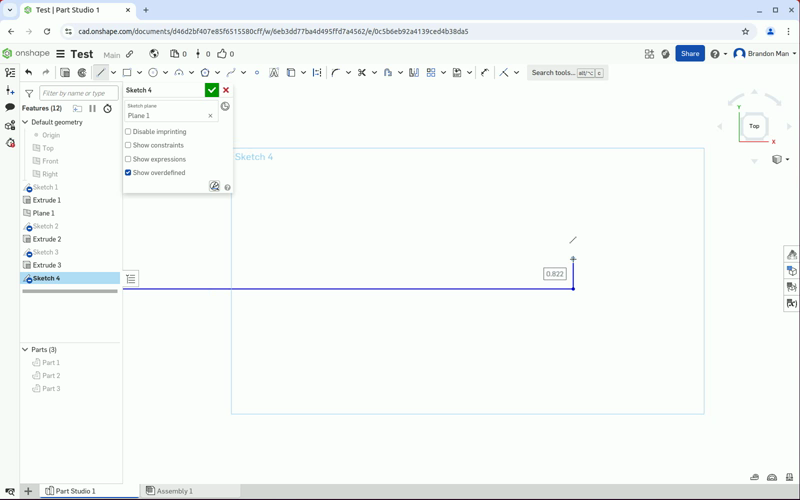
scroll(-6)
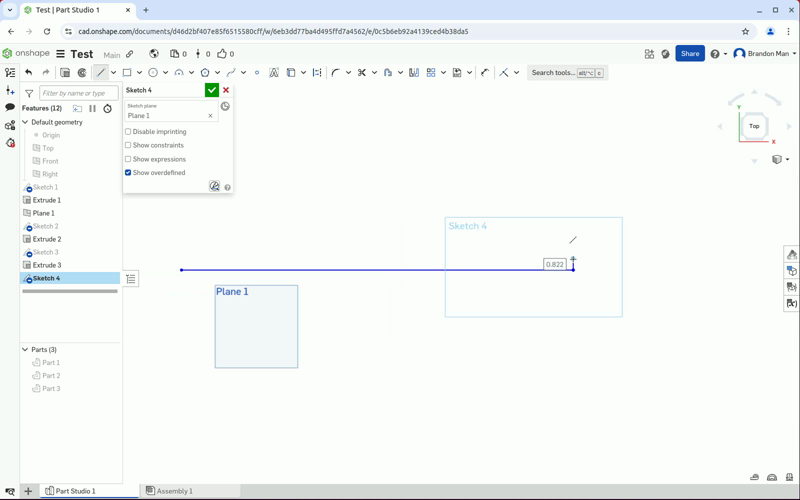
scroll(-6)
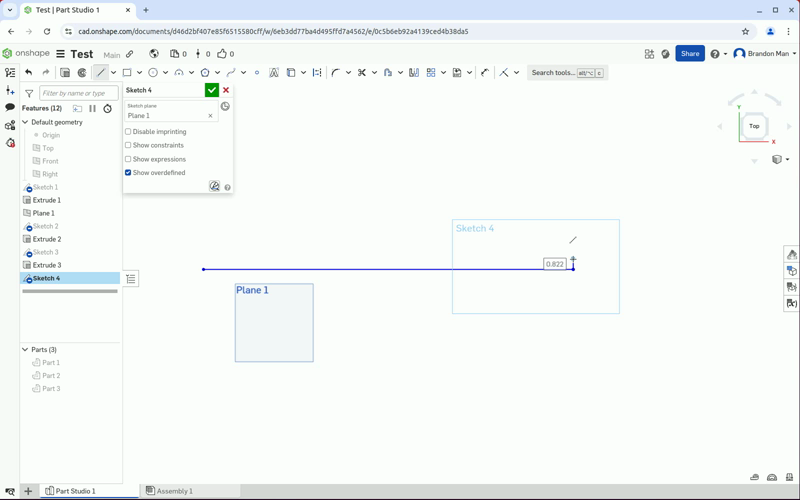
scroll(-6)
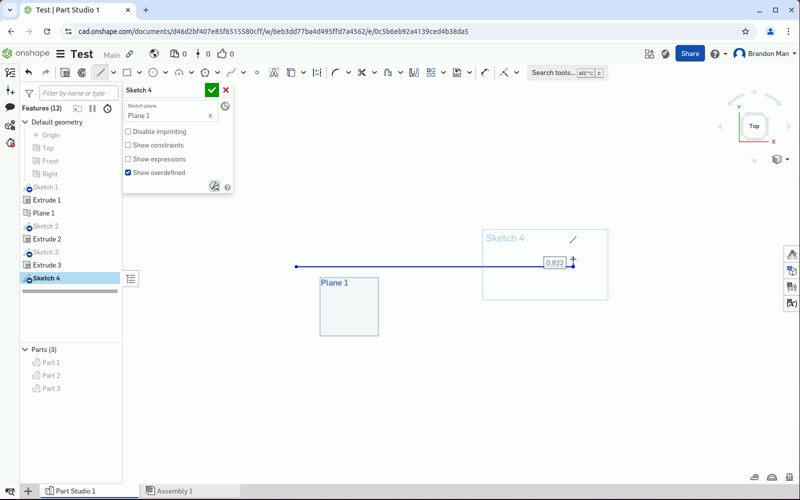
scroll(-6)
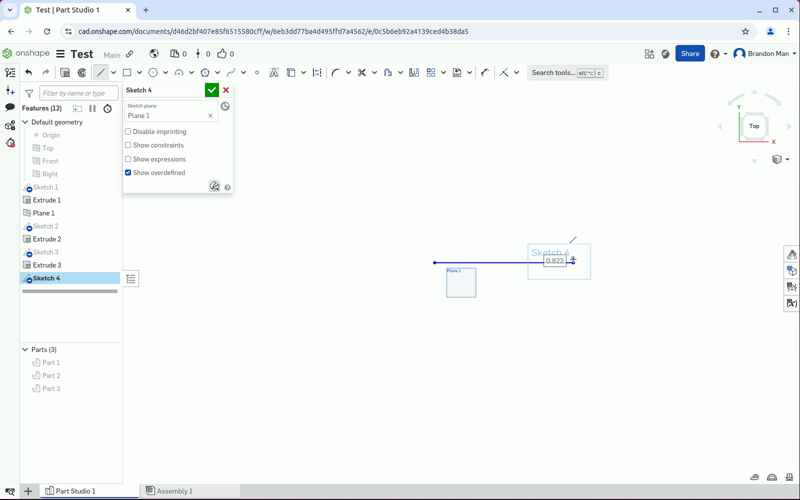
key_up(shift)
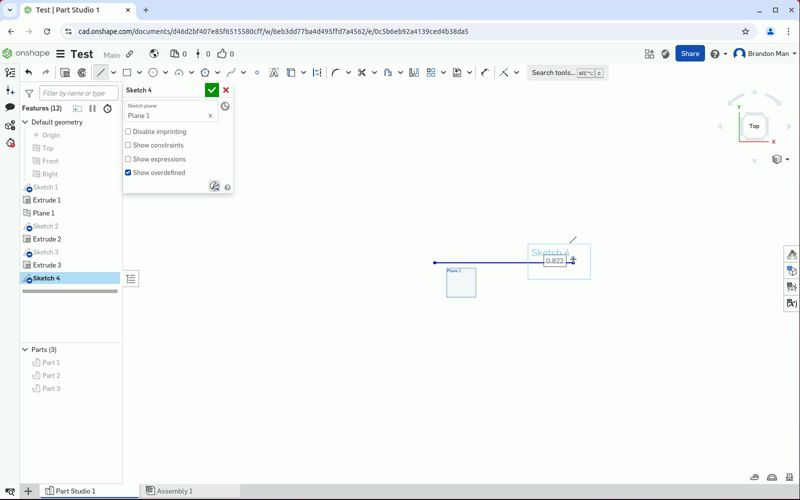
key_down(shift)
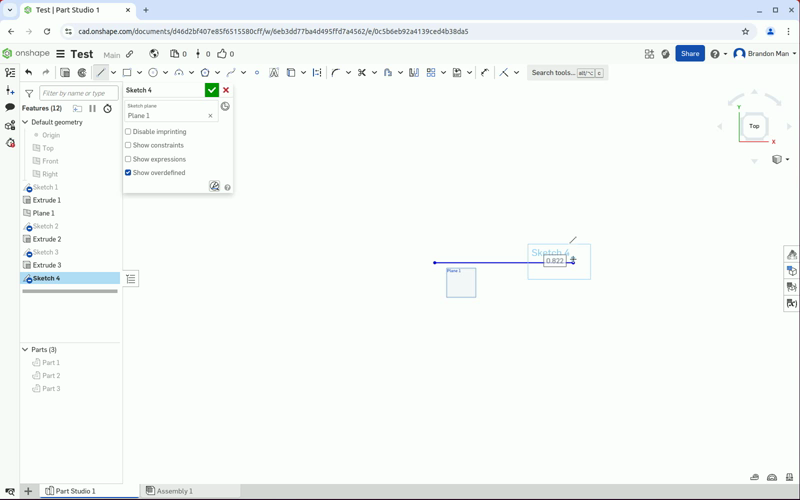
mouse_move(434, 258)
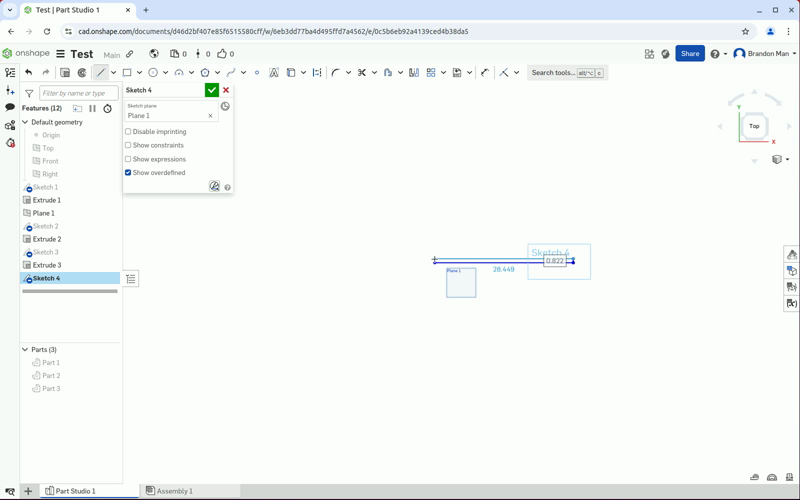
scroll(6)
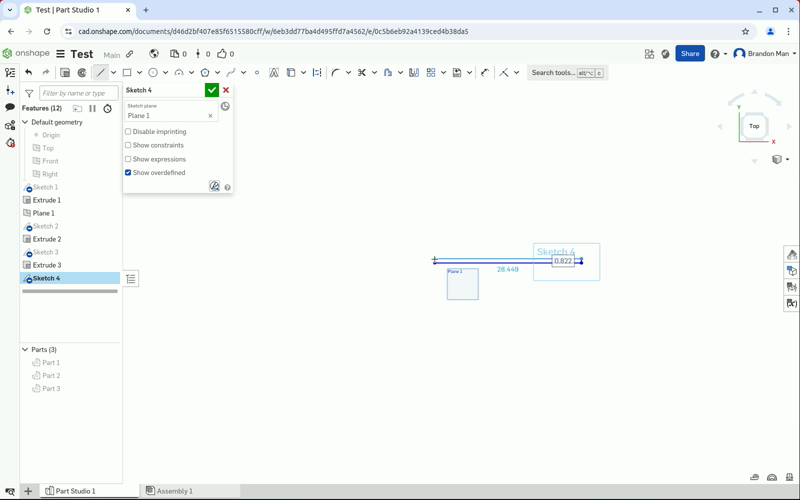
scroll(6)
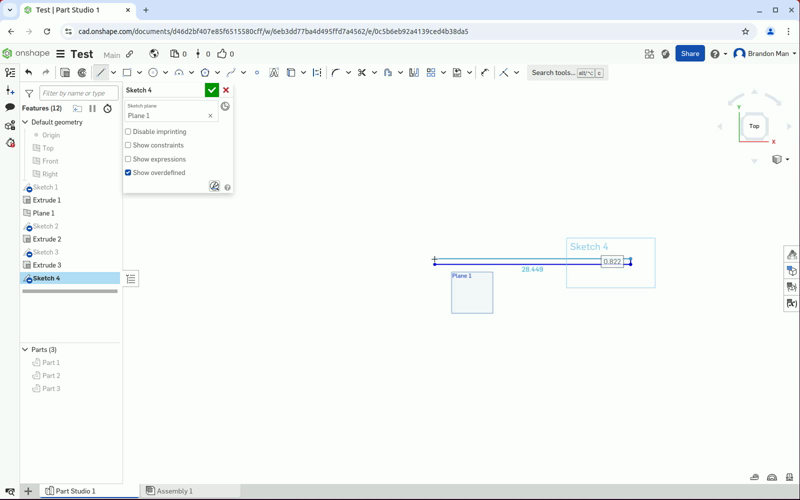
scroll(6)
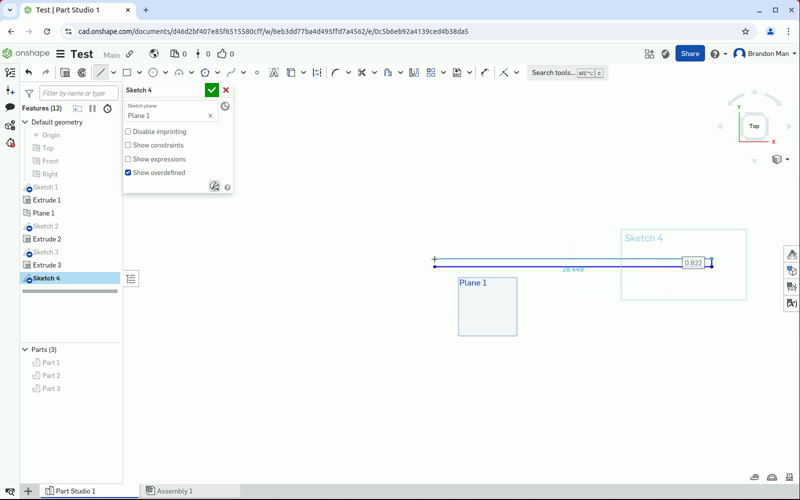
scroll(6)
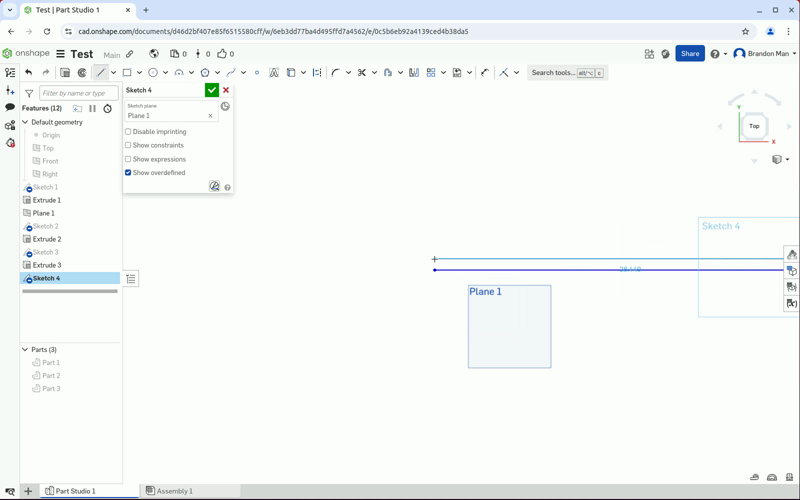
scroll(6)
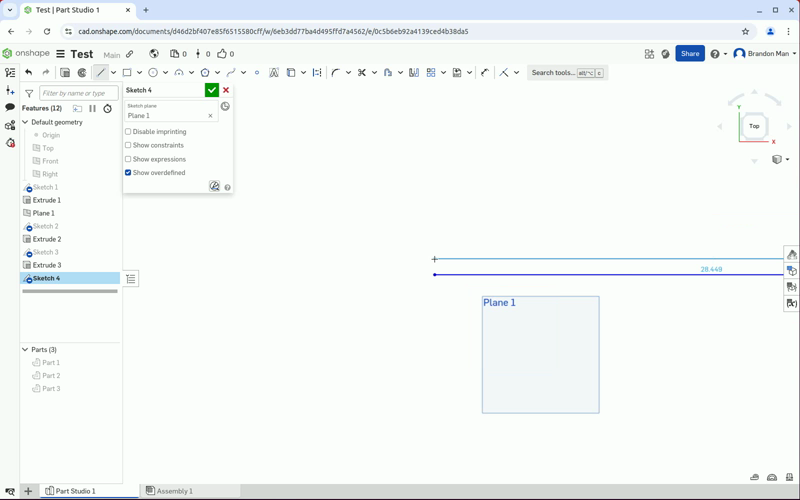
scroll(6)
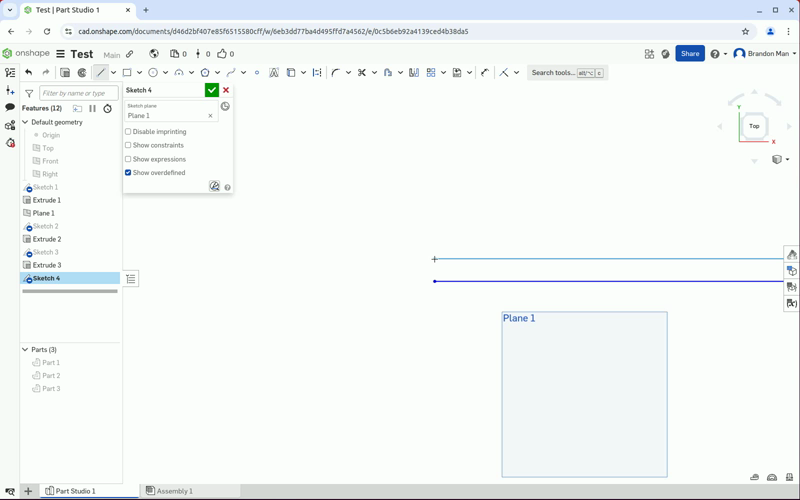
scroll(6)
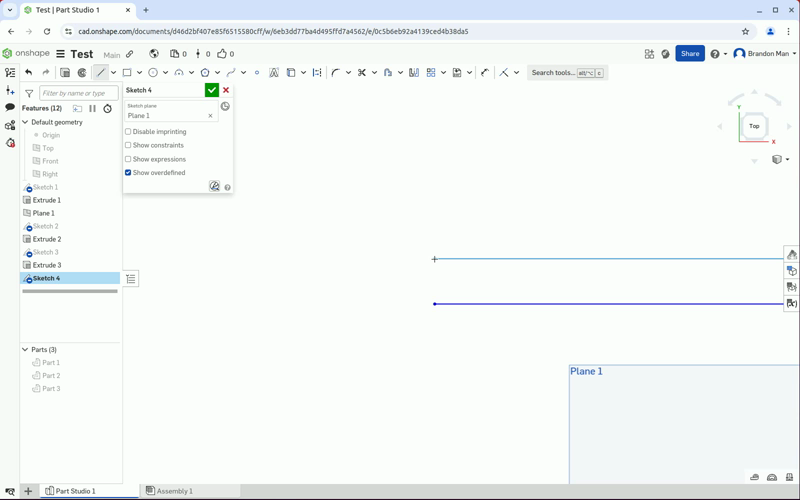
click(434, 258)
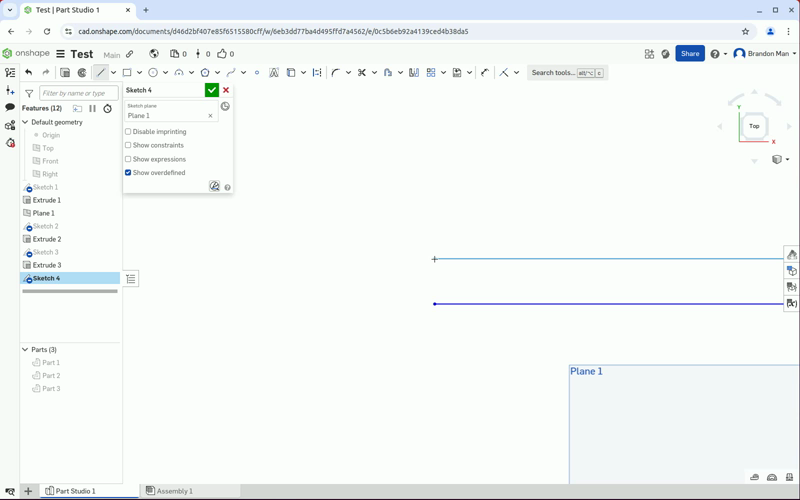
scroll(-6)
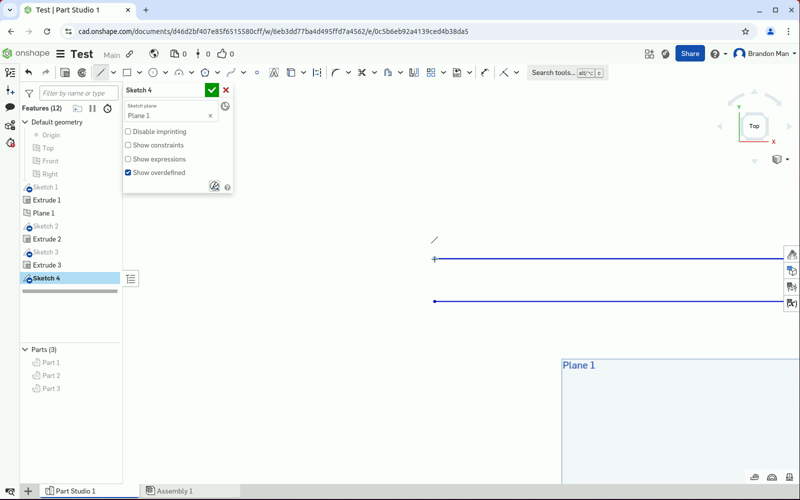
scroll(-6)
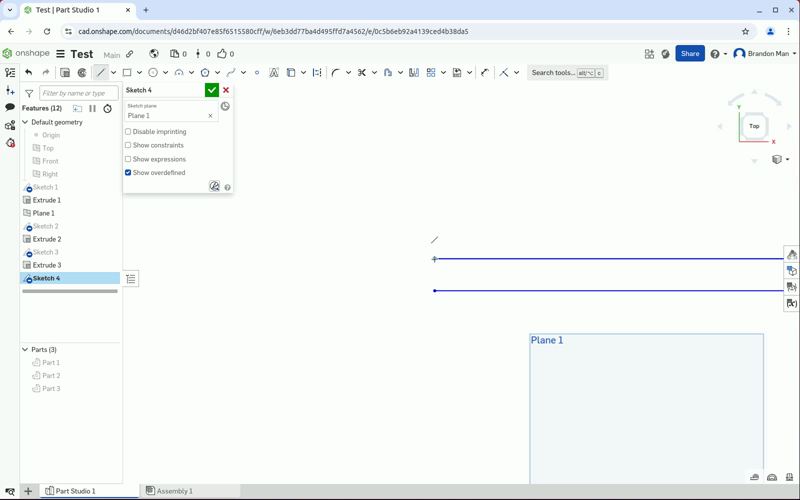
scroll(-6)
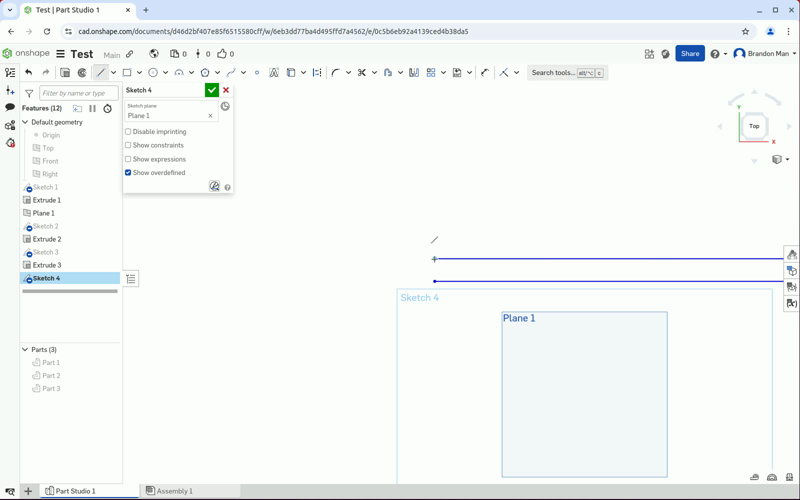
scroll(-6)
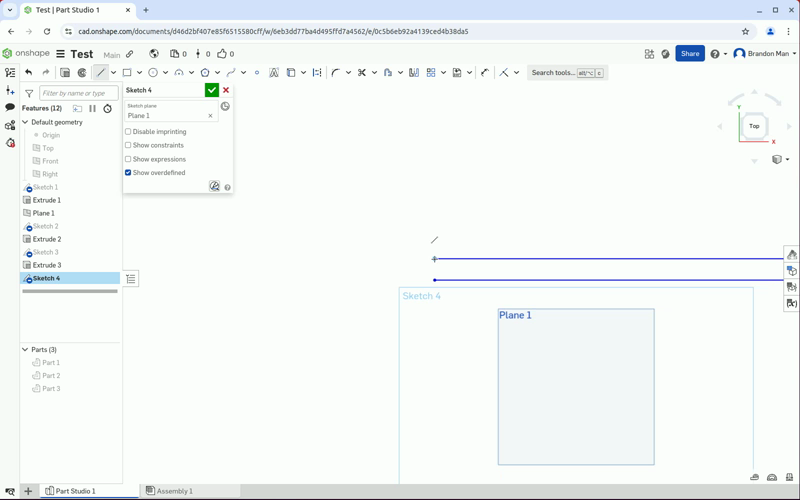
scroll(-6)
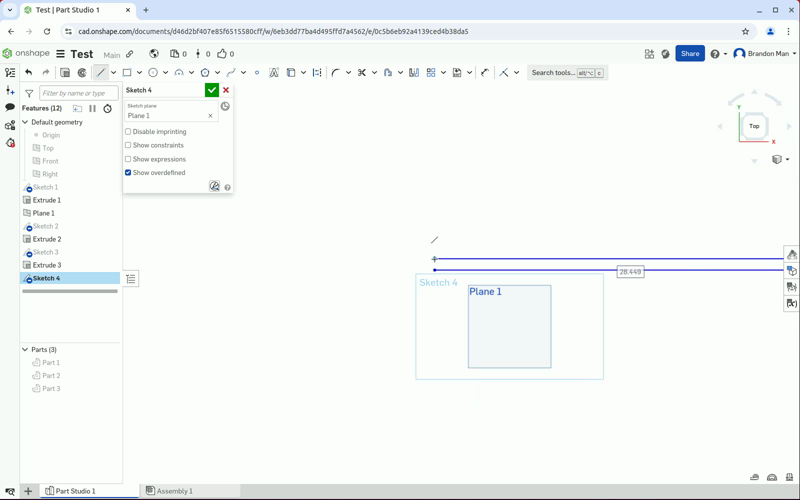
scroll(-6)
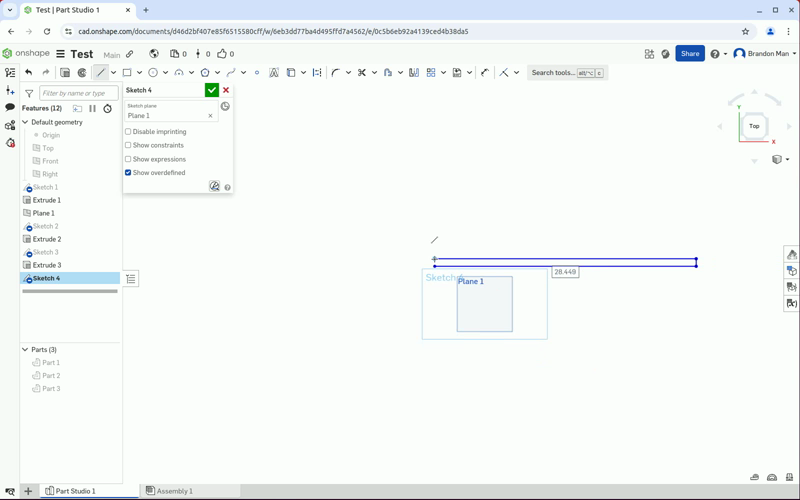
scroll(-6)
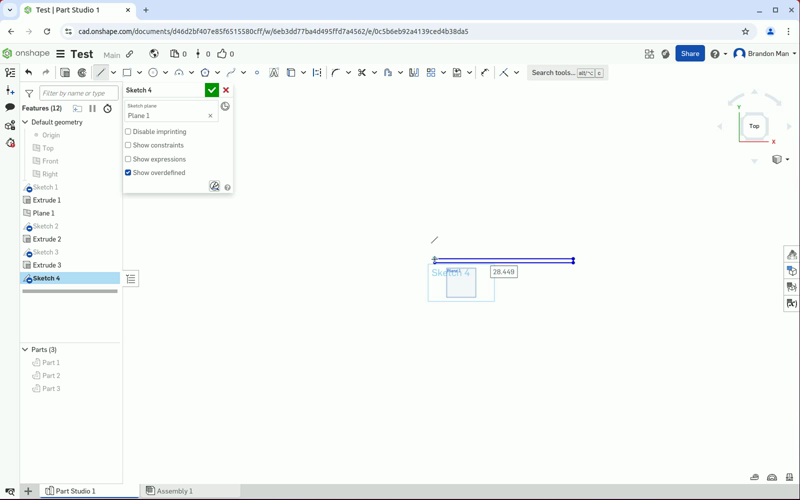
key_up(shift)
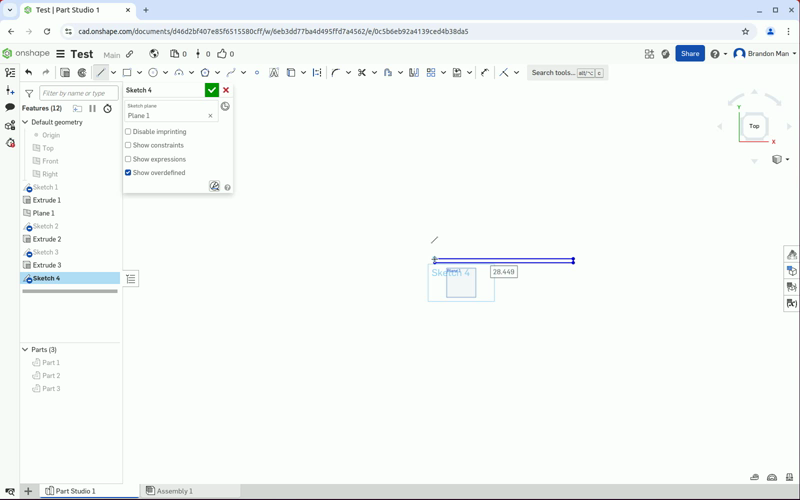
mouse_move(464, 258)
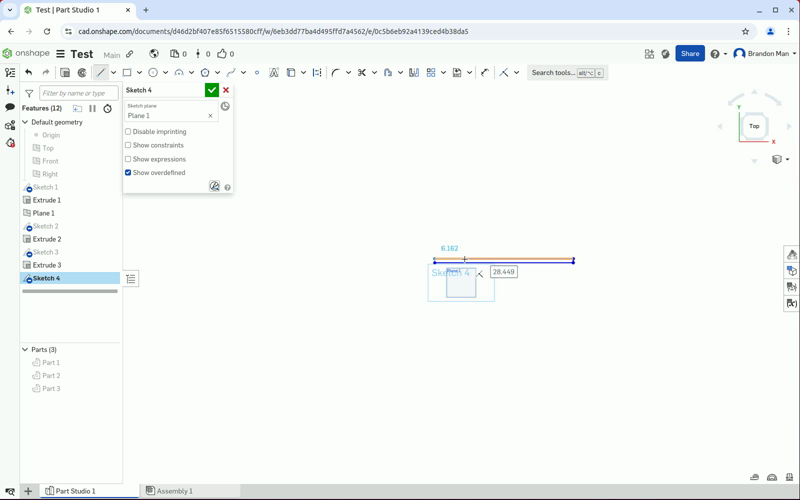
key_down(shift)
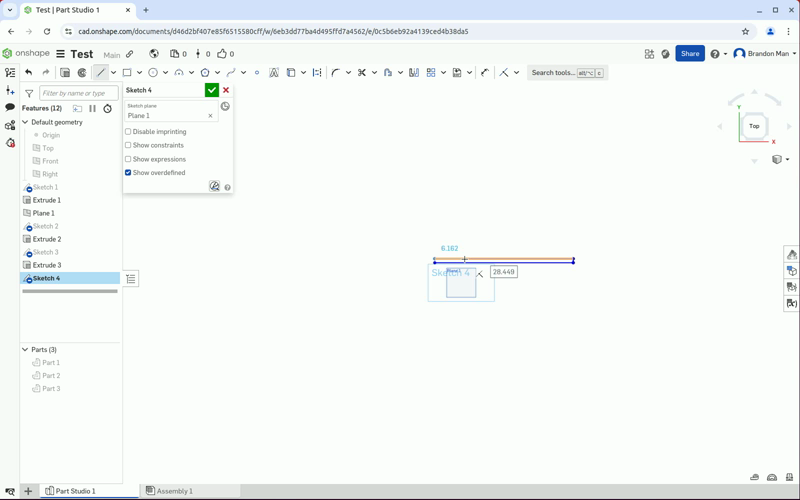
mouse_move(434, 262)
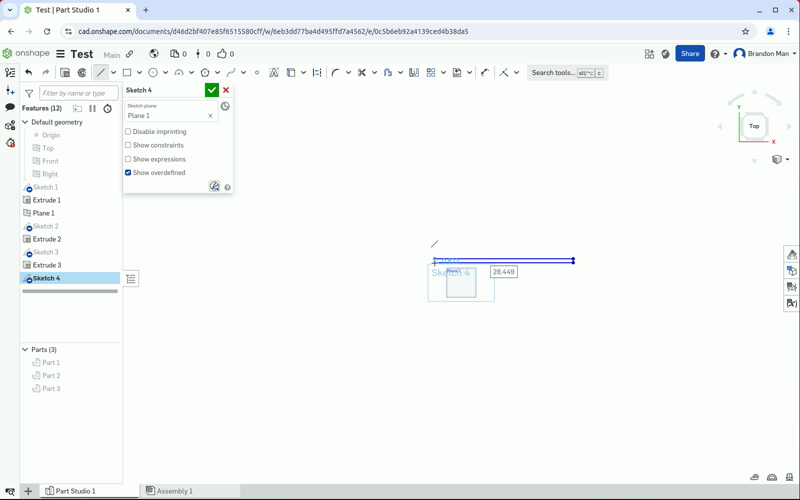
scroll(6)
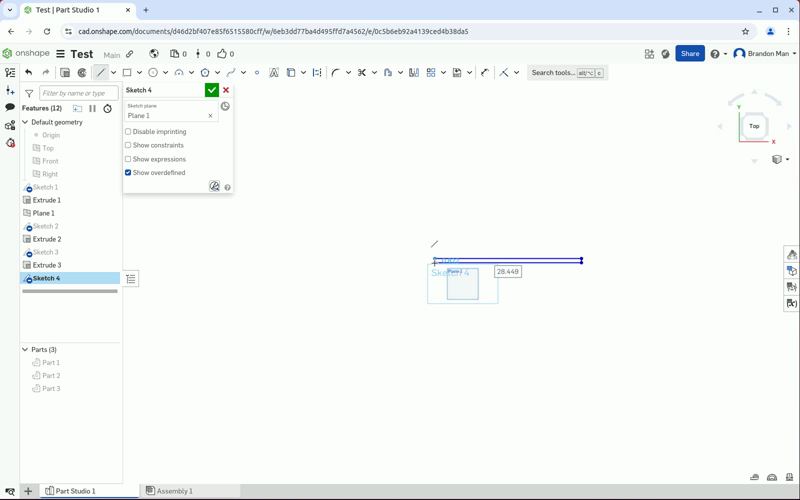
scroll(6)
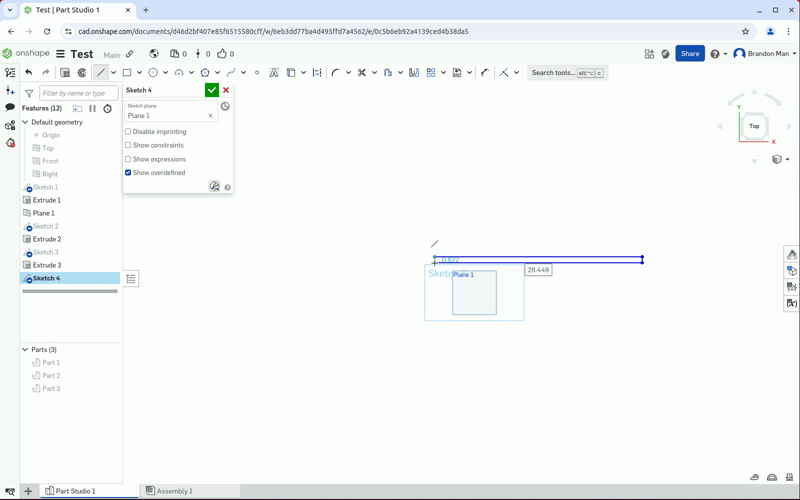
scroll(6)
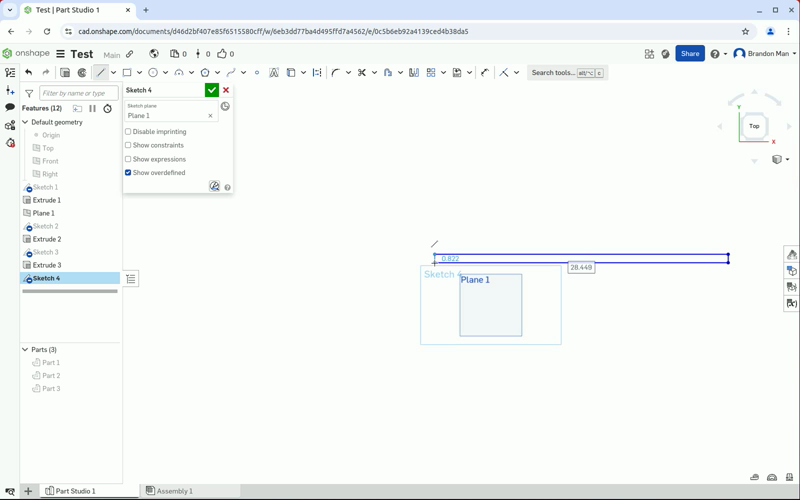
scroll(6)
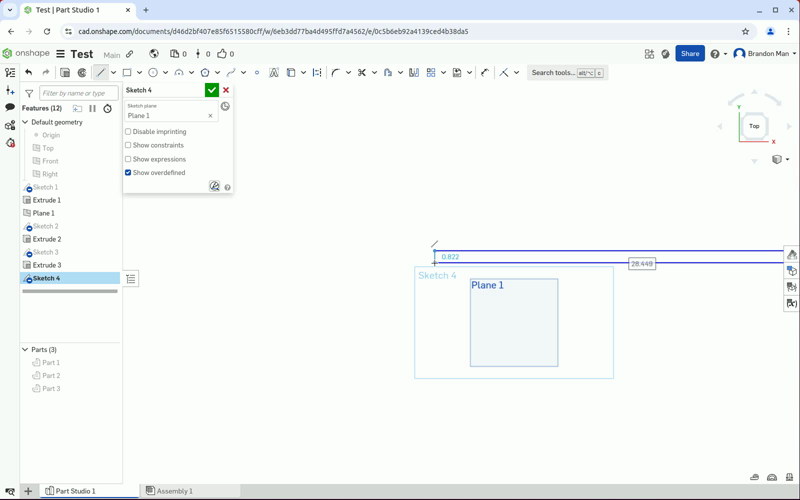
scroll(6)
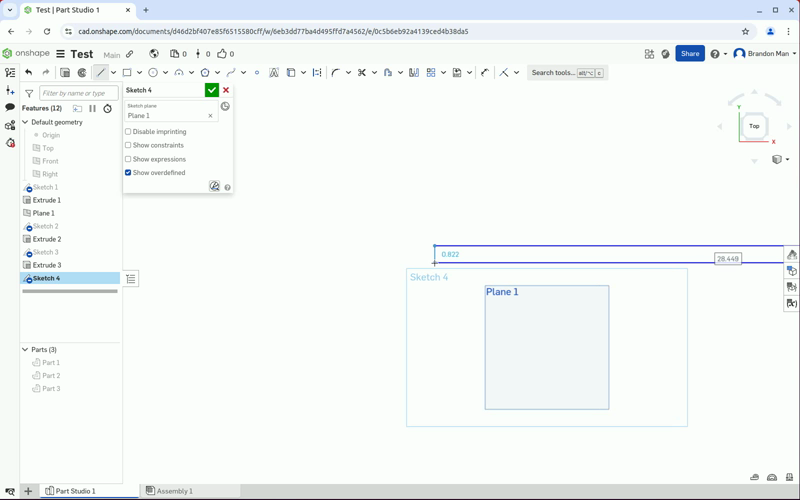
scroll(6)
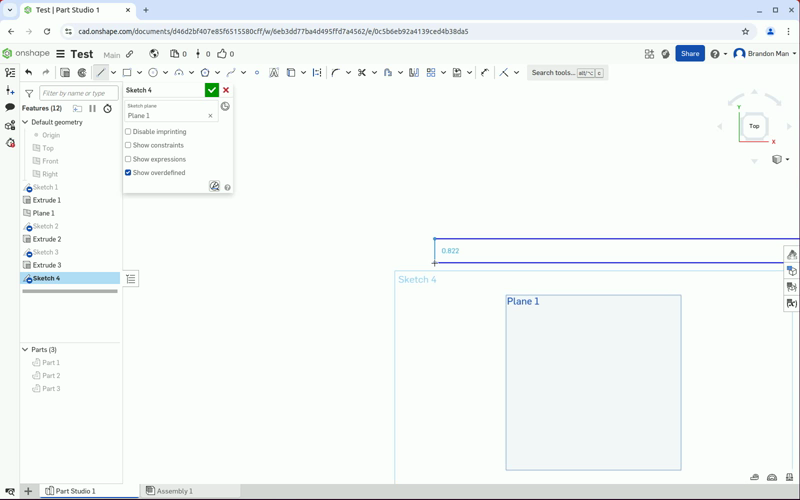
scroll(6)
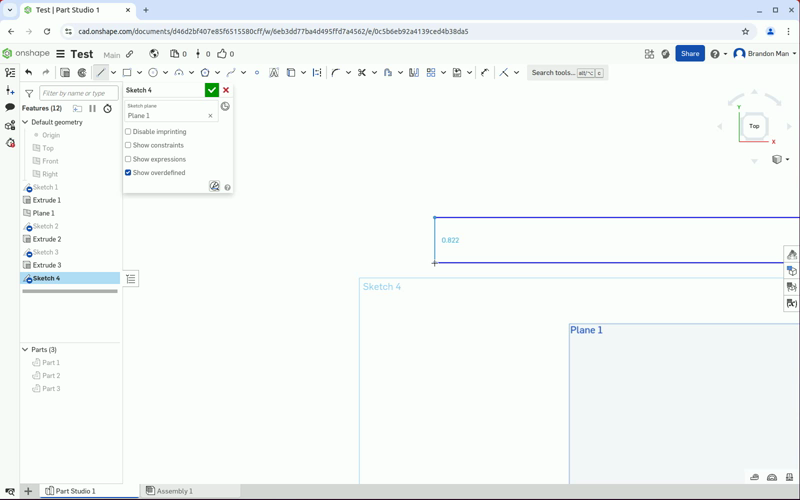
key_up(shift)
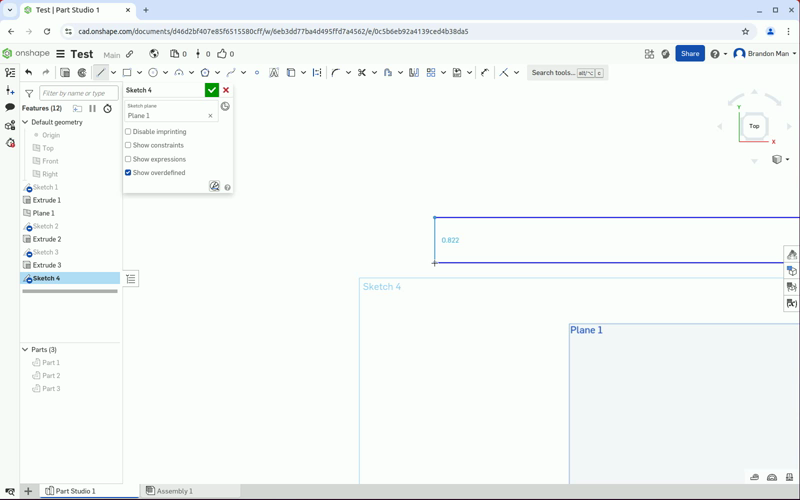
click(434, 262)
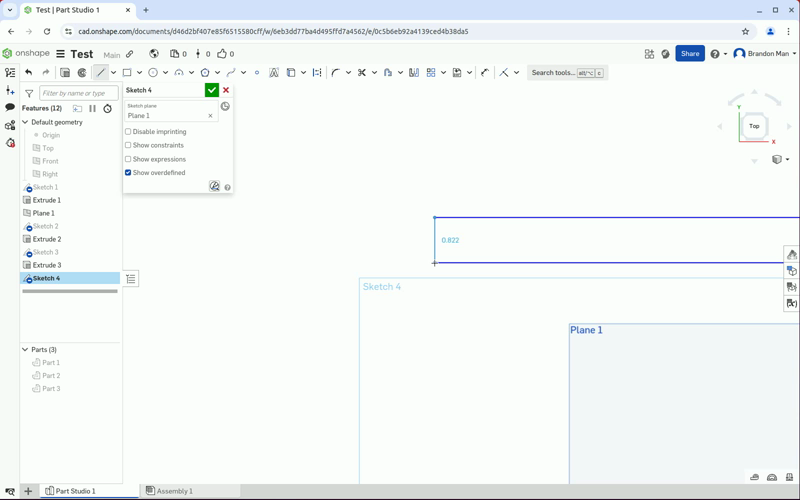
scroll(-6)
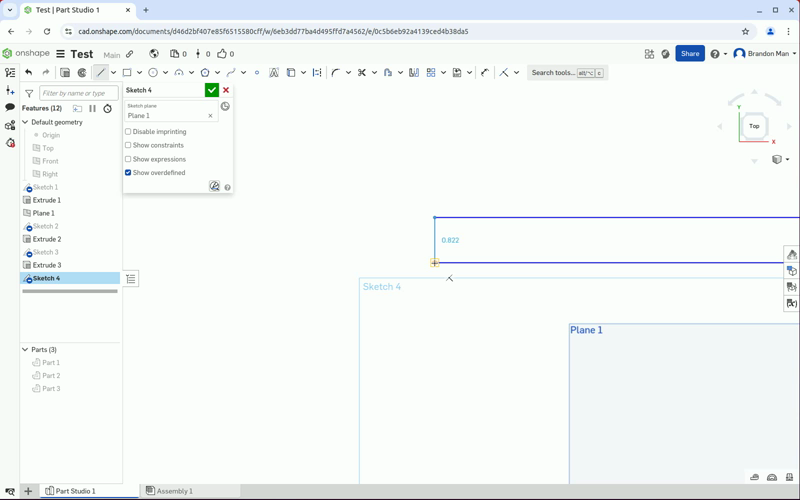
scroll(-6)
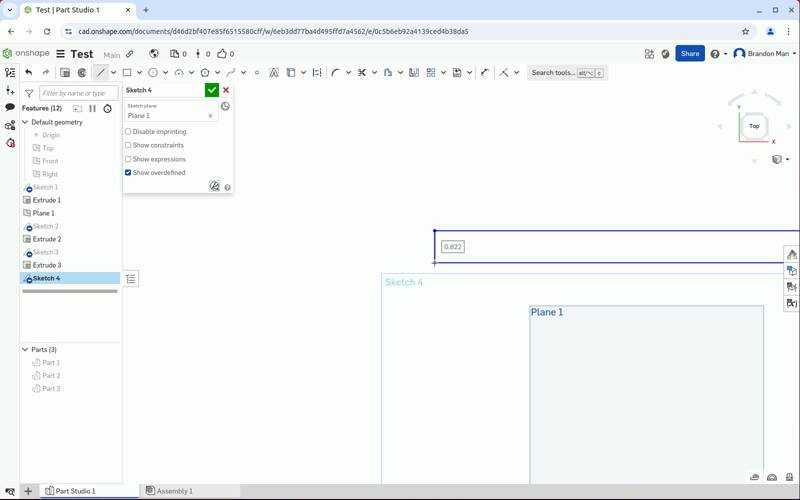
scroll(-6)
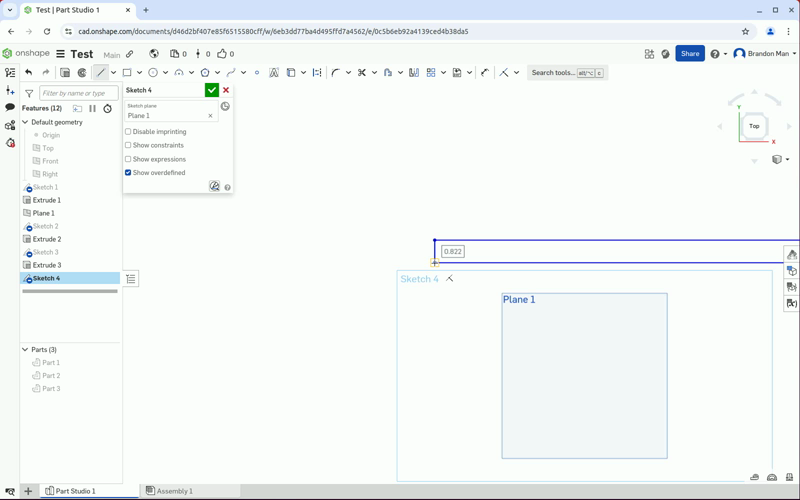
scroll(-6)
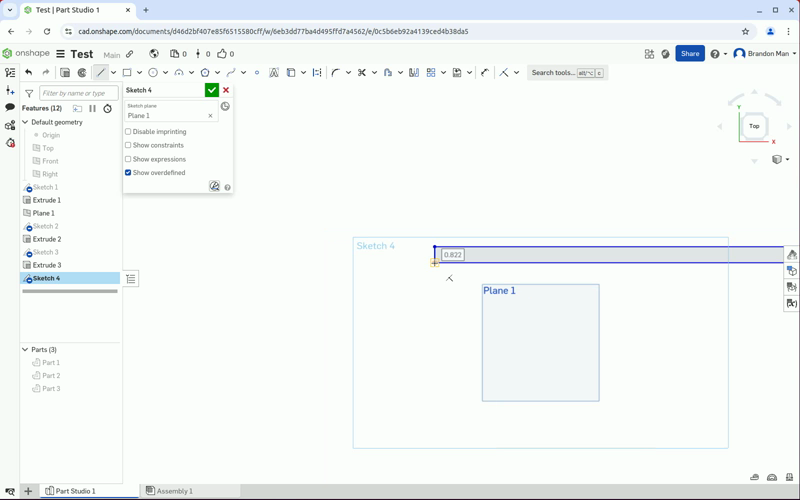
scroll(-6)
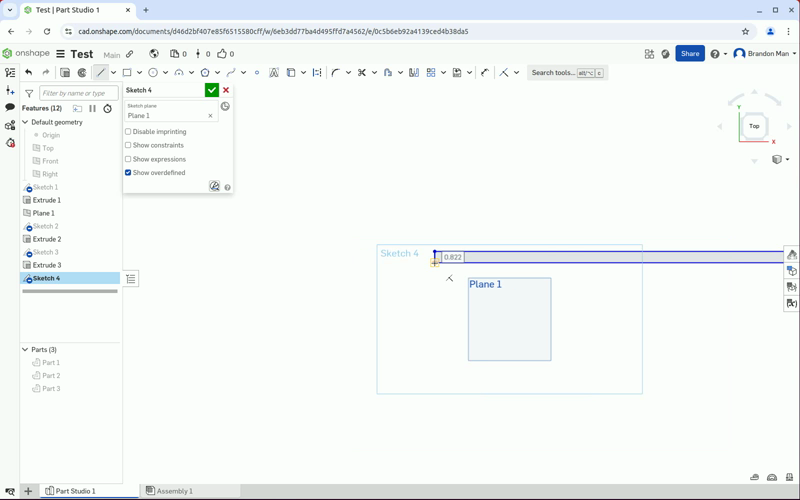
scroll(-6)
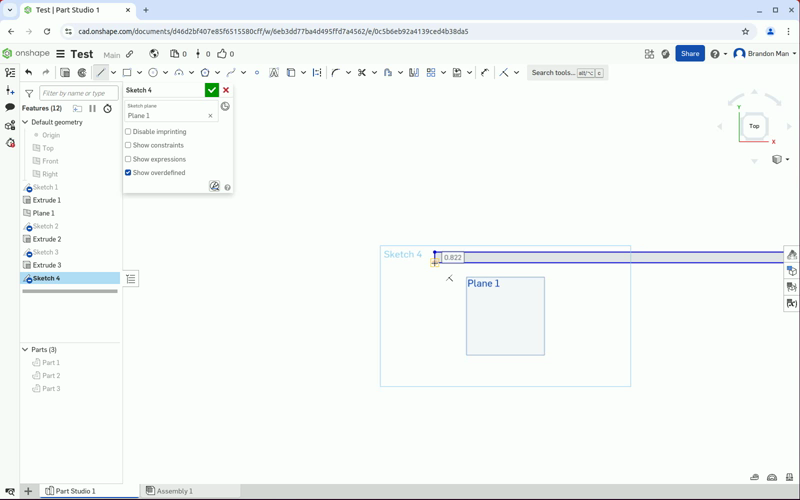
scroll(-6)
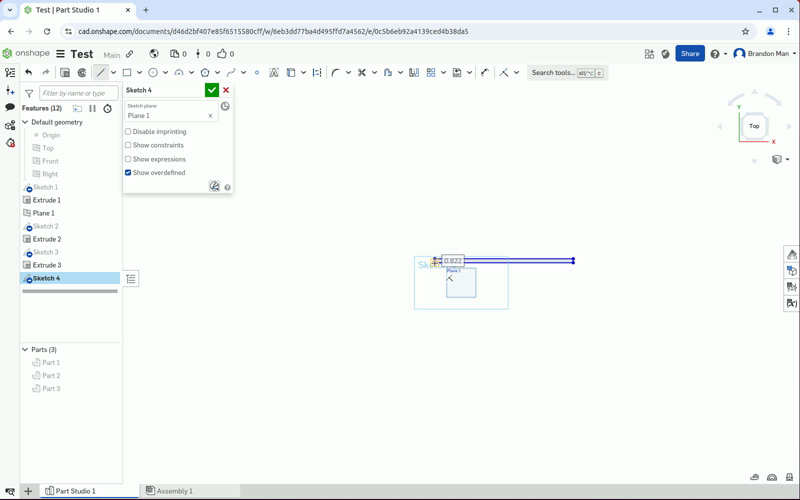
key(esc)
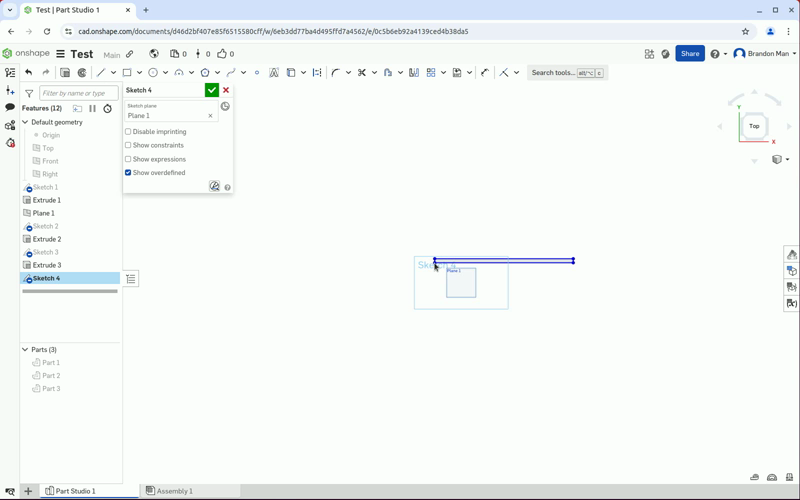
mouse_move(523, 261)
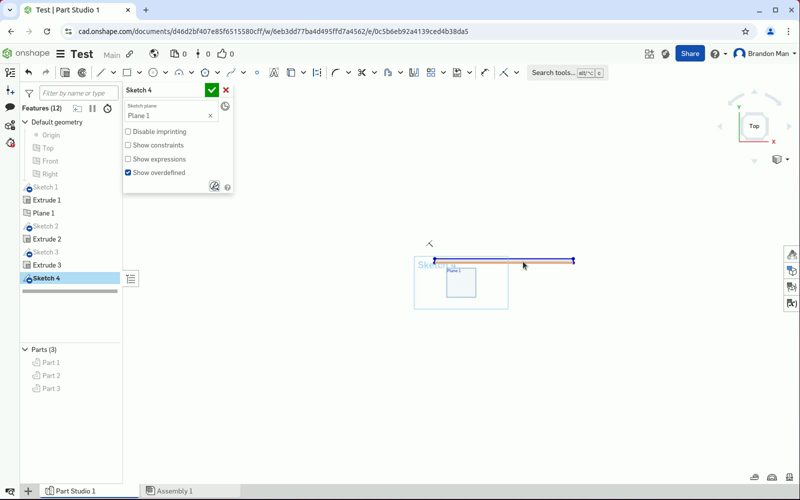
scroll(6)
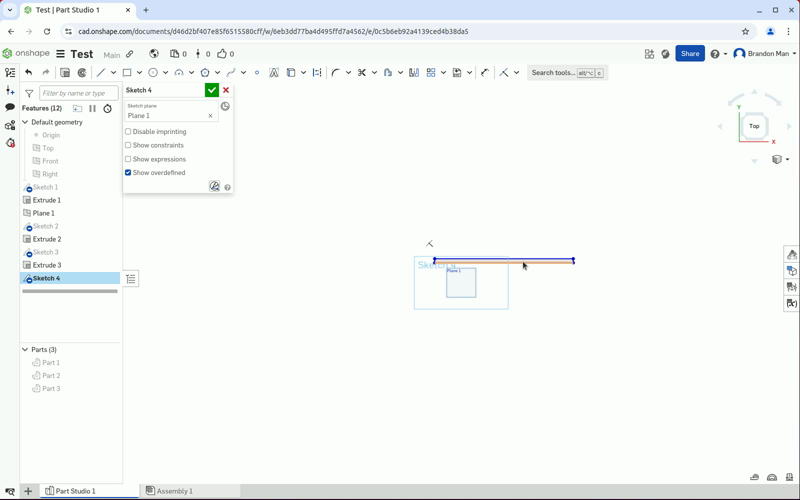
scroll(6)
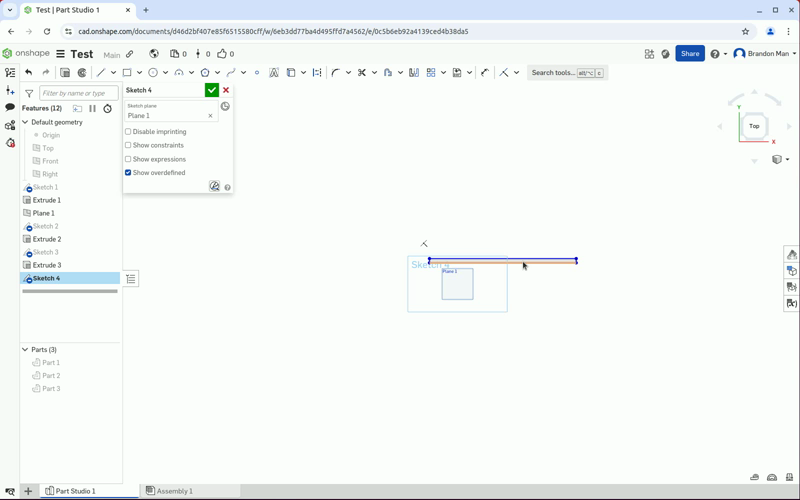
scroll(6)
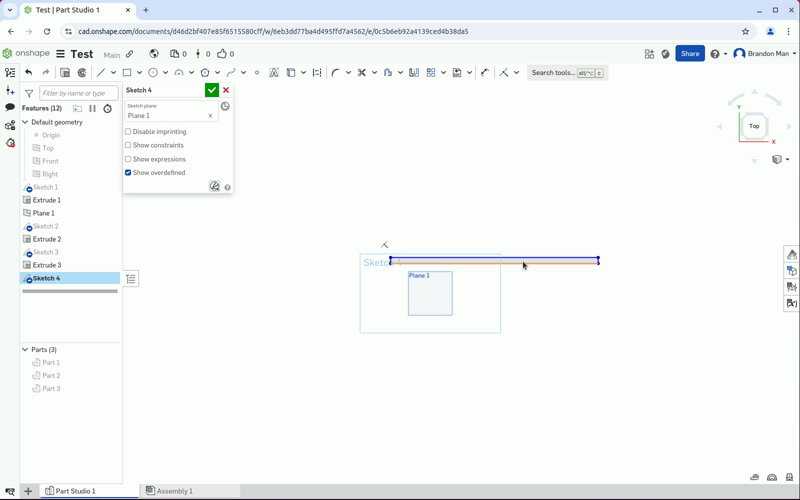
scroll(6)
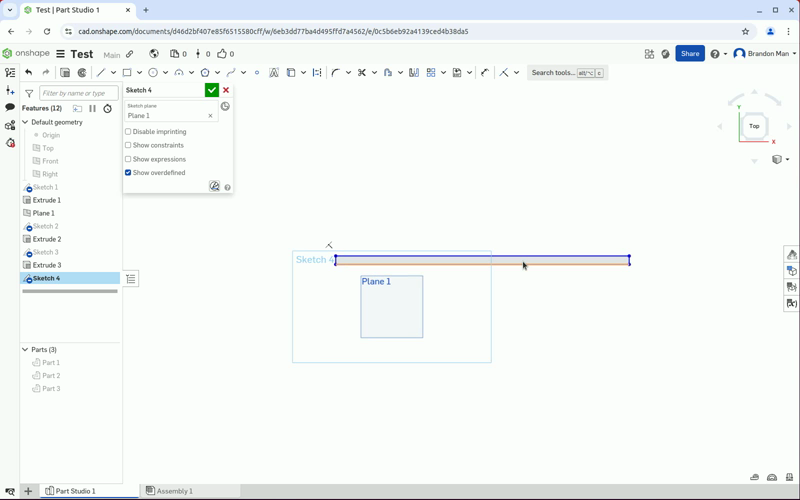
scroll(6)
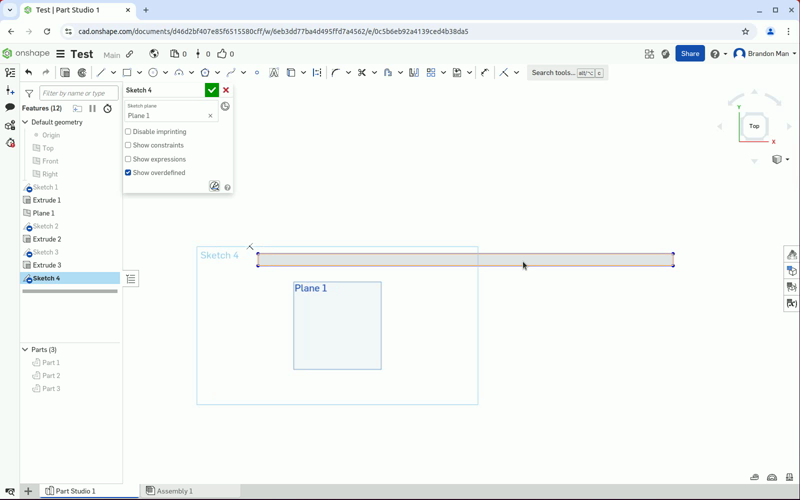
scroll(6)
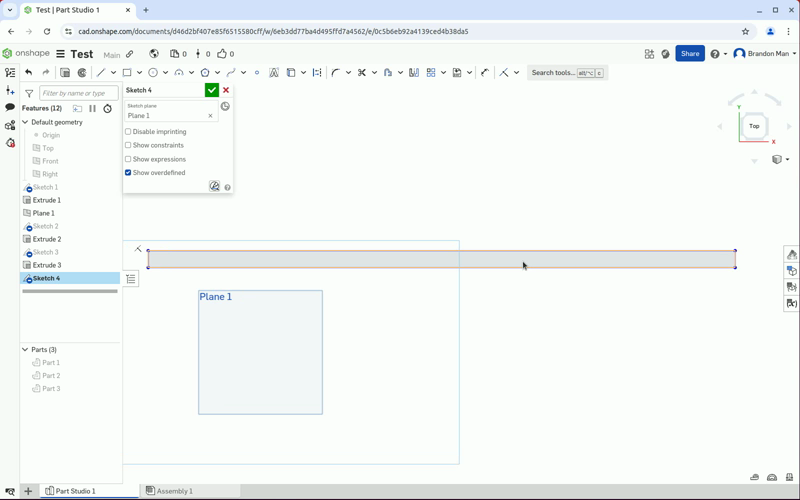
scroll(6)
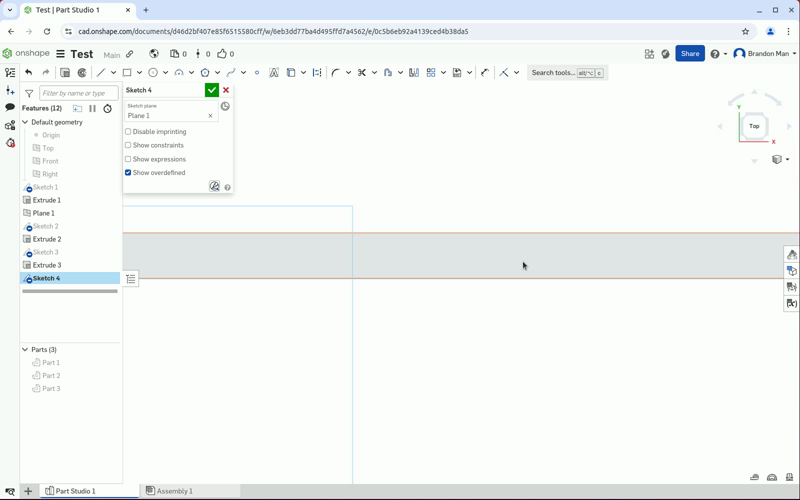
click(523, 261)
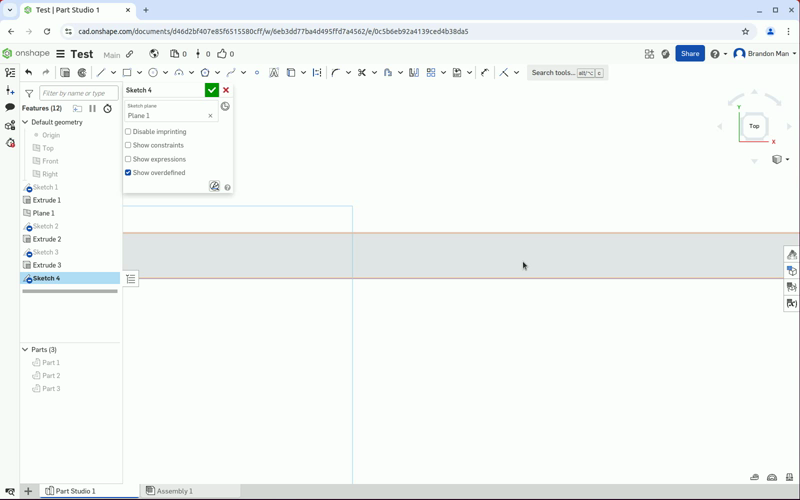
scroll(-6)
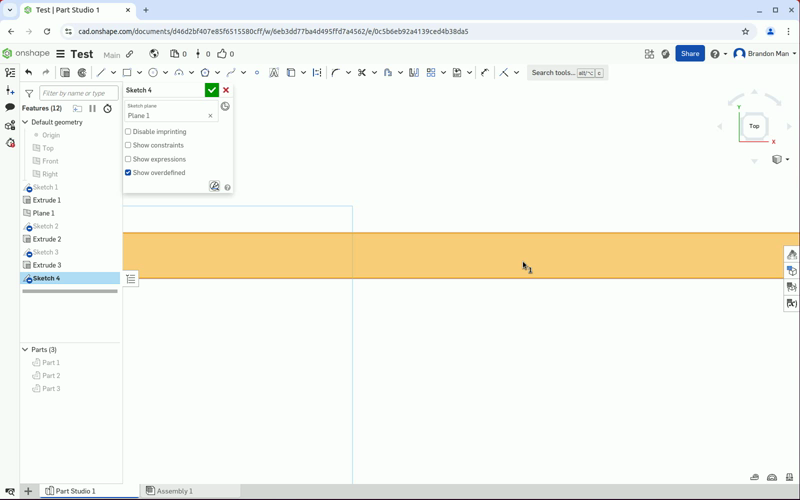
scroll(-6)
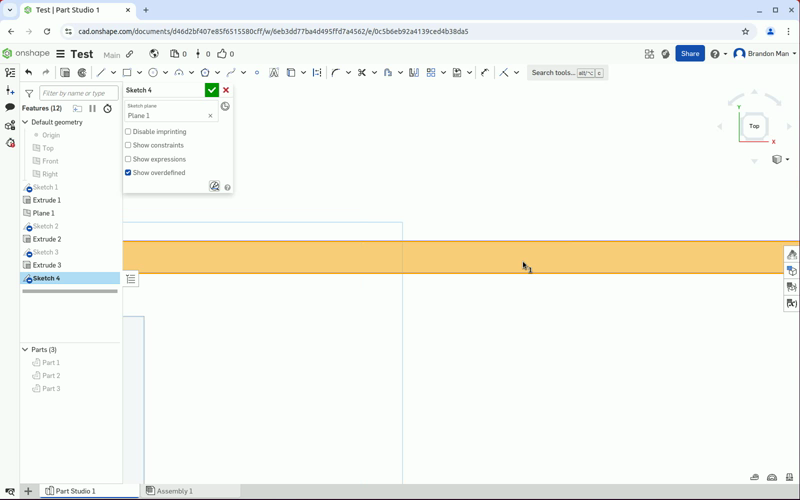
scroll(-6)
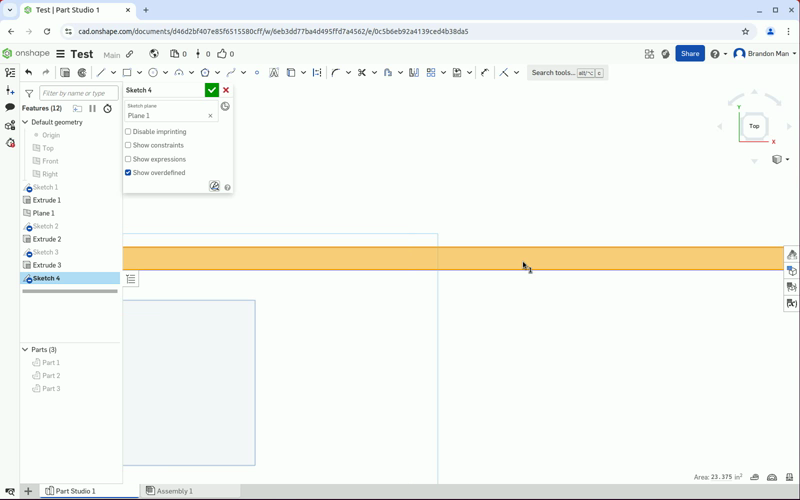
scroll(-6)
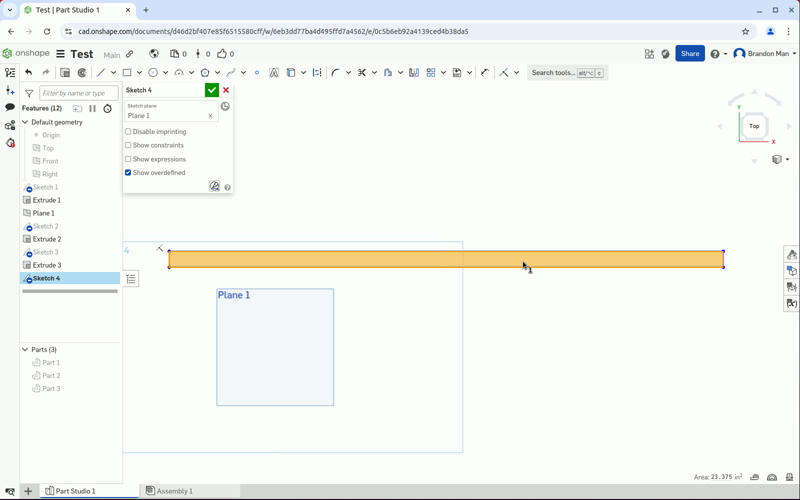
scroll(-6)
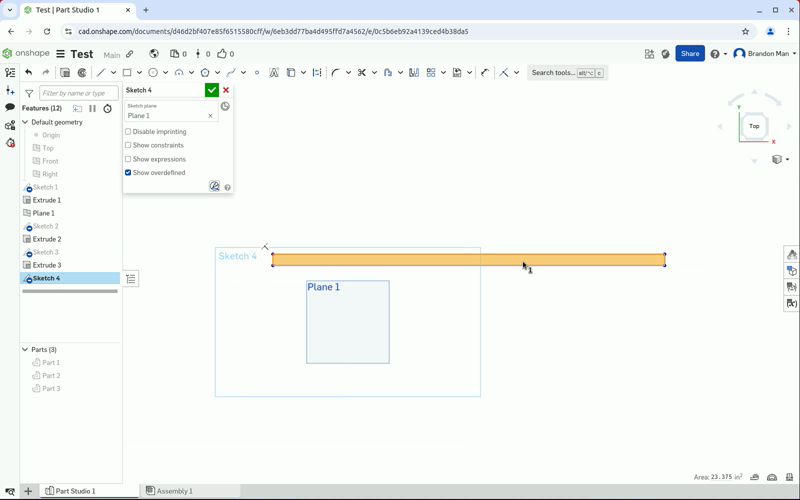
scroll(-6)
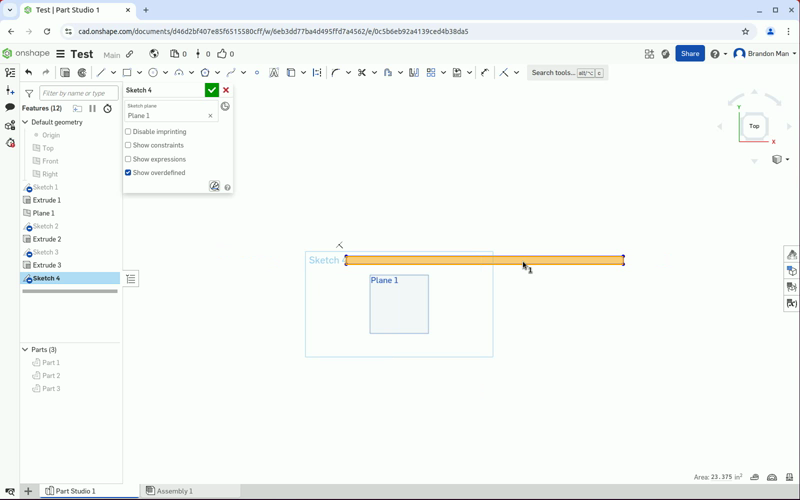
scroll(-6)
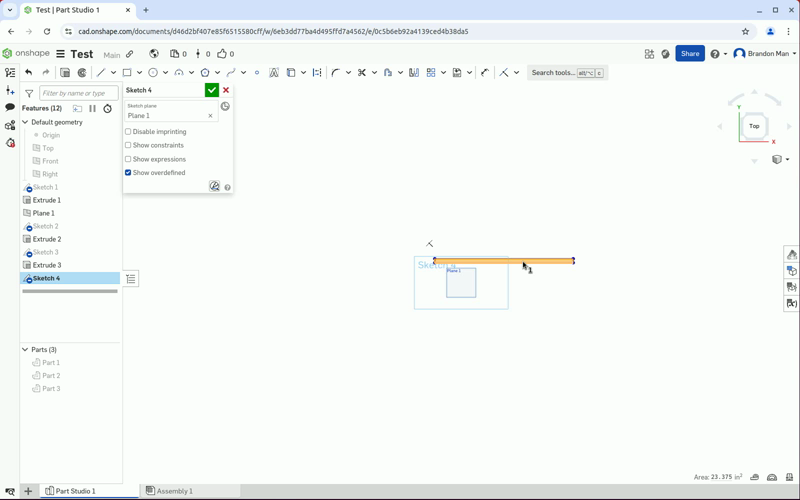
mouse_move(73, 352)
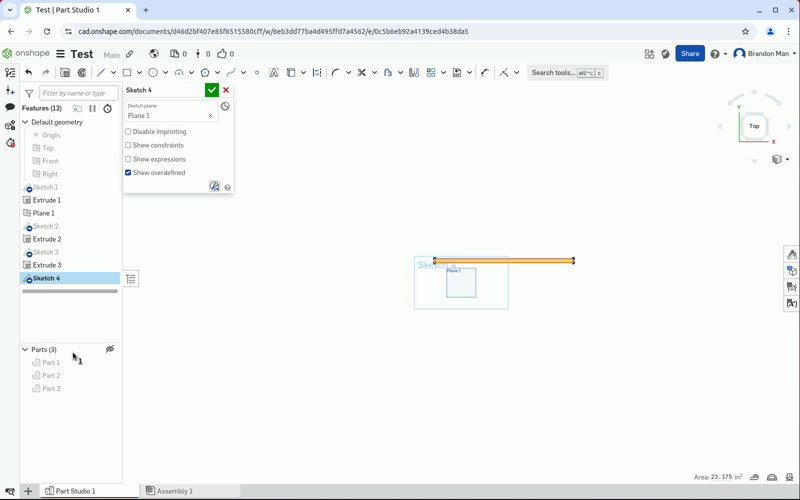
key(shift+y)
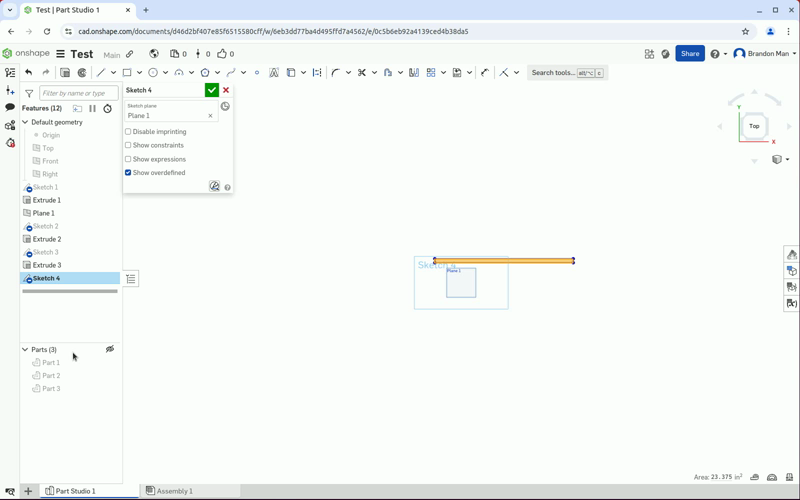
key(shift+e)
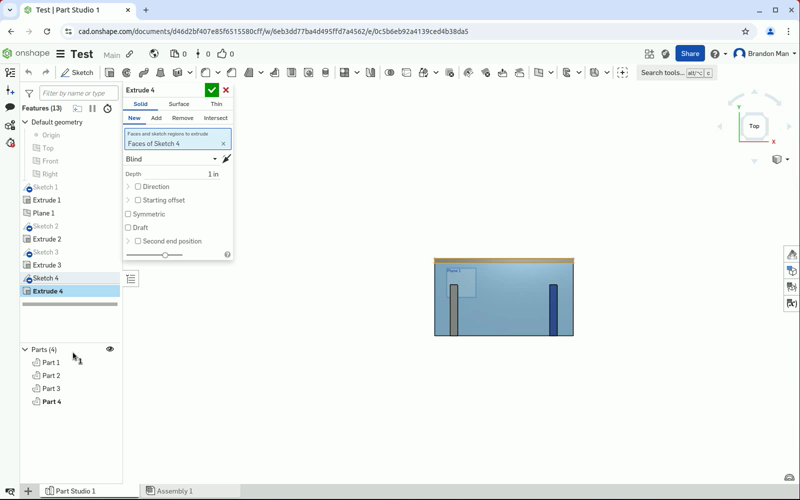
mouse_move(143, 106)
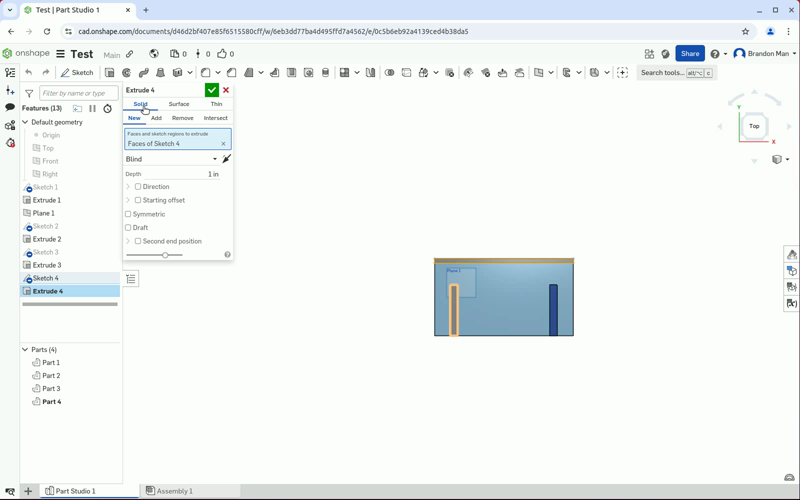
click(143, 106)
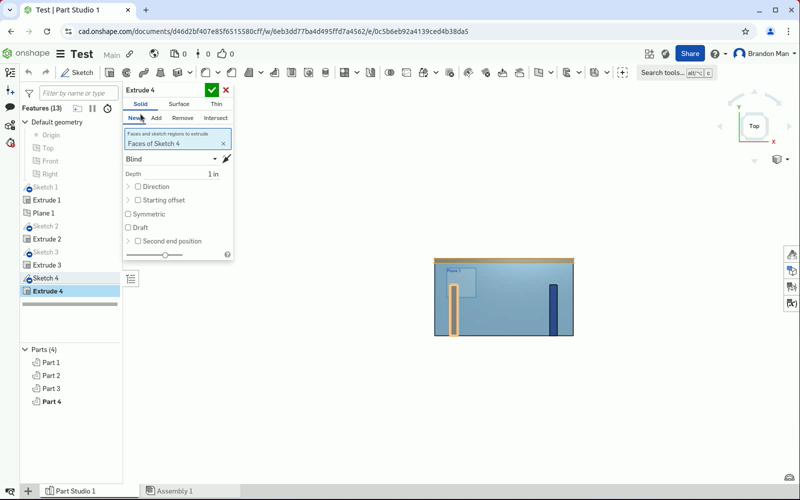
mouse_move(137, 120)
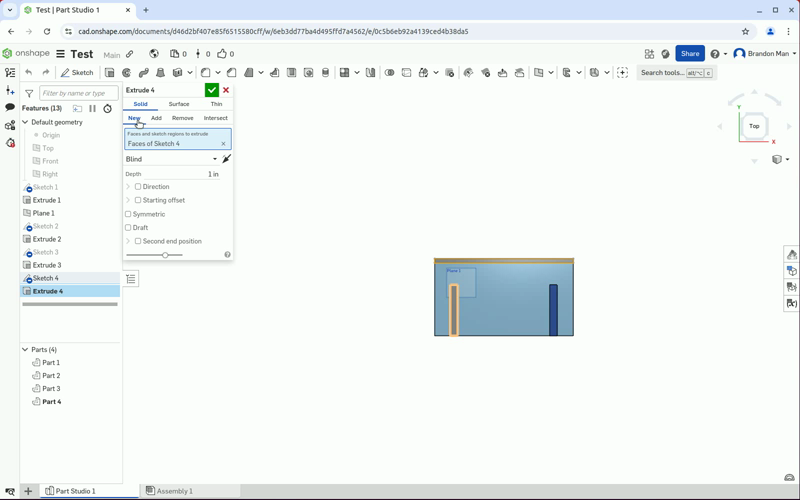
click(137, 120)
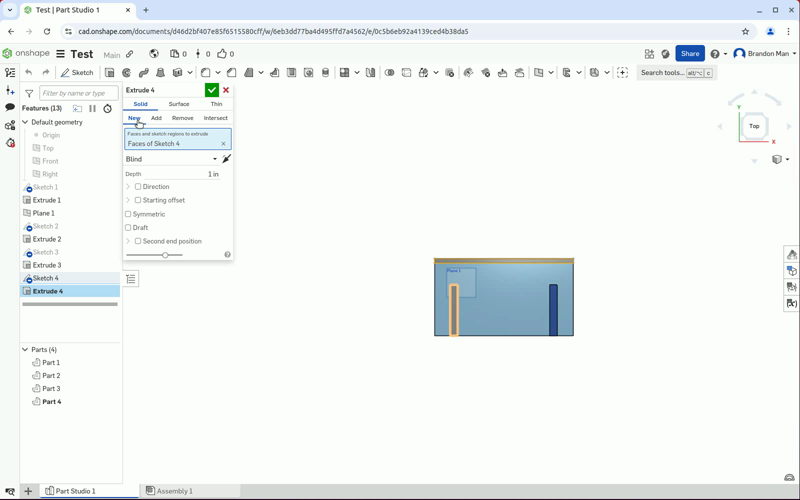
key(tab, 4)
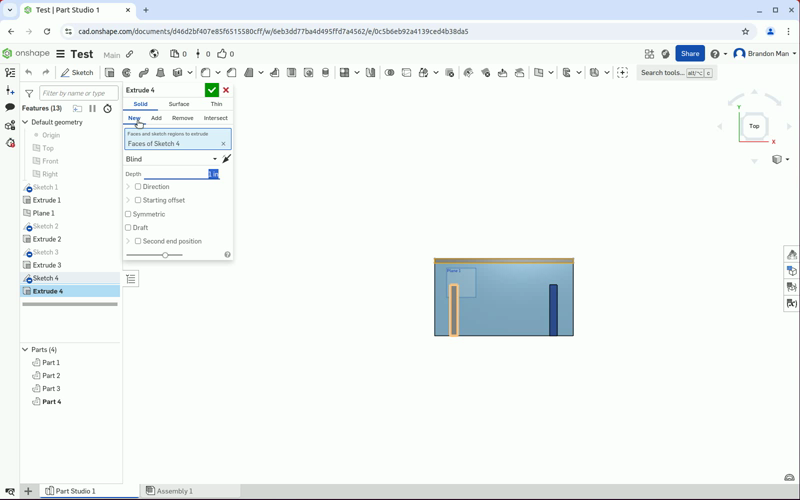
text(8.906)
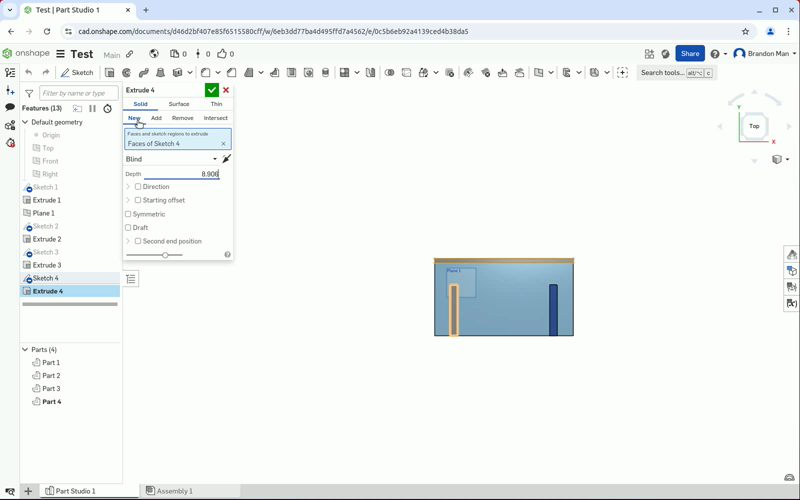
key(enter)
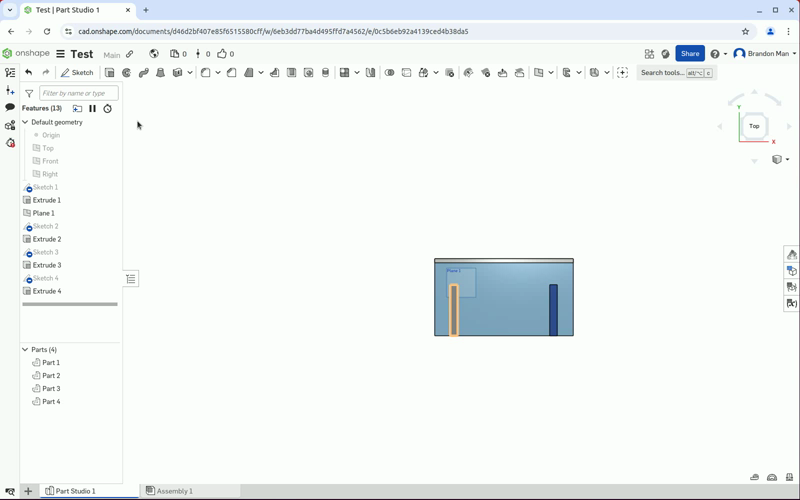
key(shift+h)
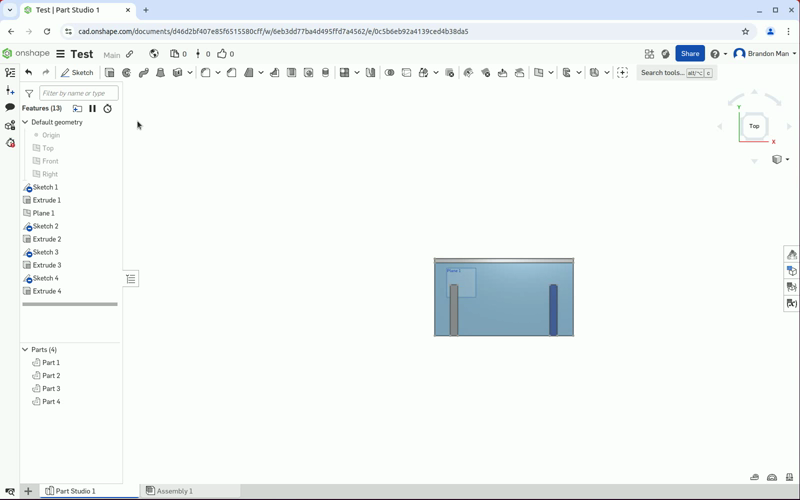
key(shift+h)
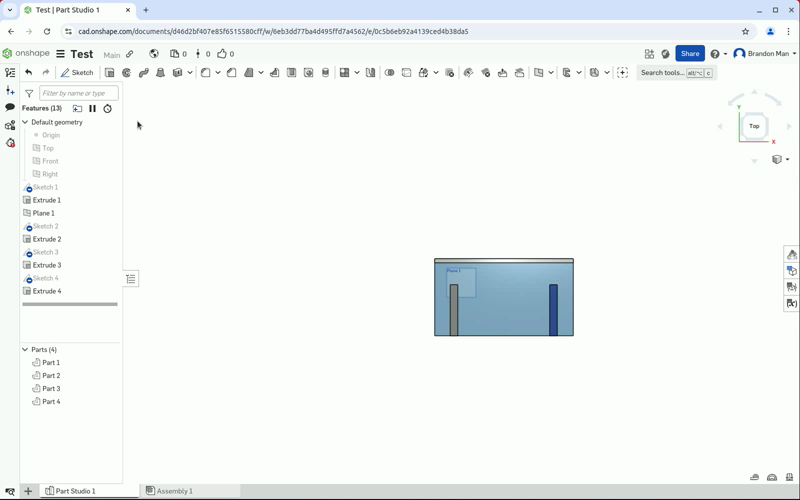
mouse_move(73, 189)
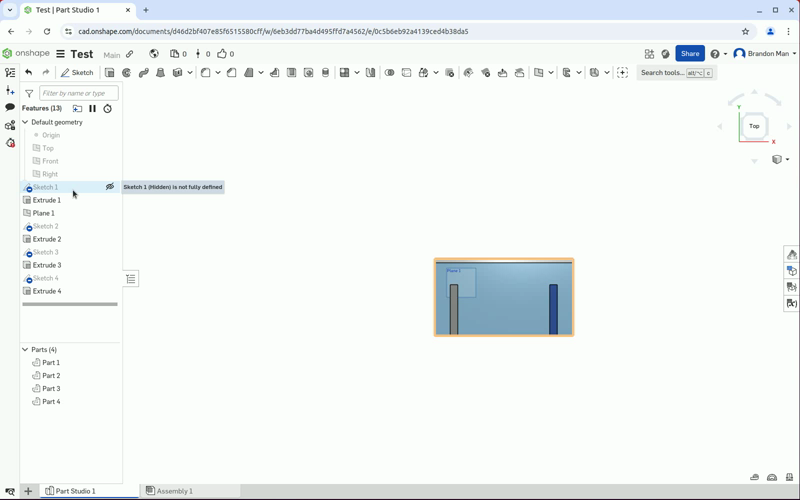
click(73, 189)
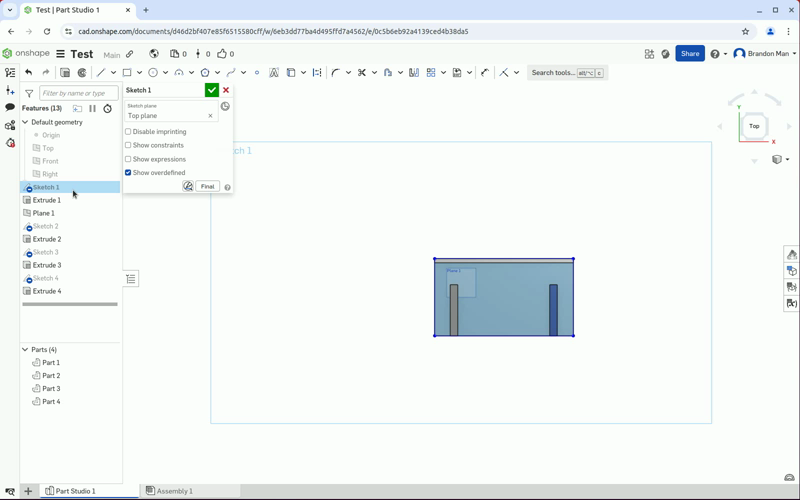
mouse_move(229, 92)
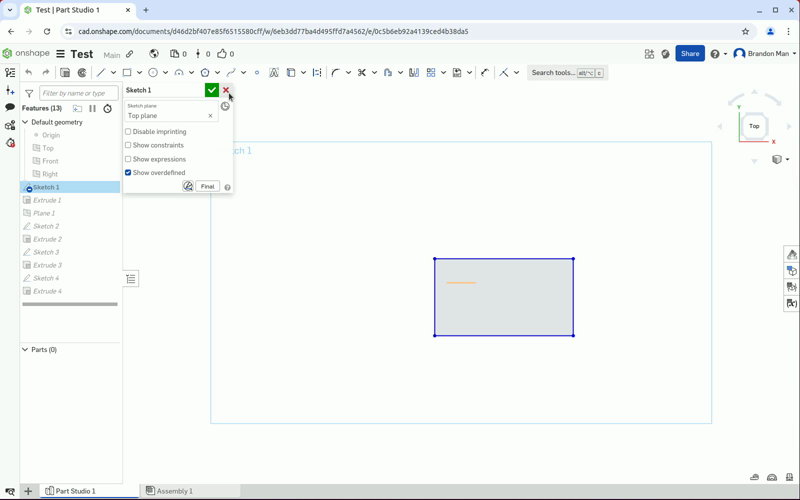
click(229, 92)
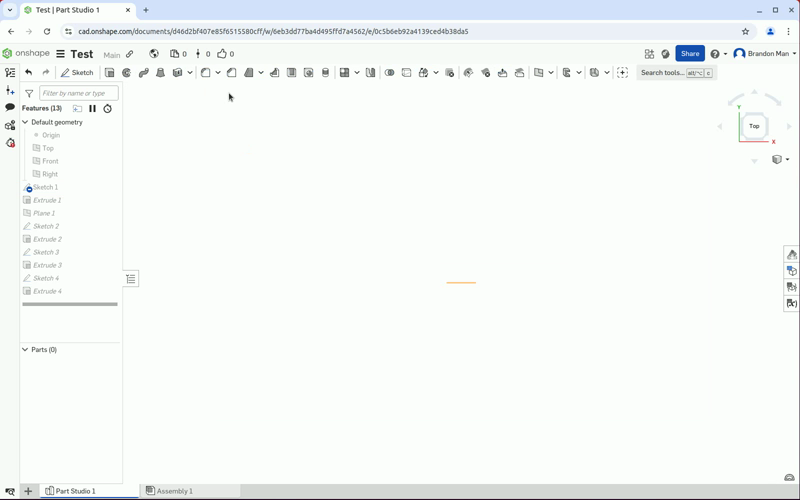
key(shift+s)
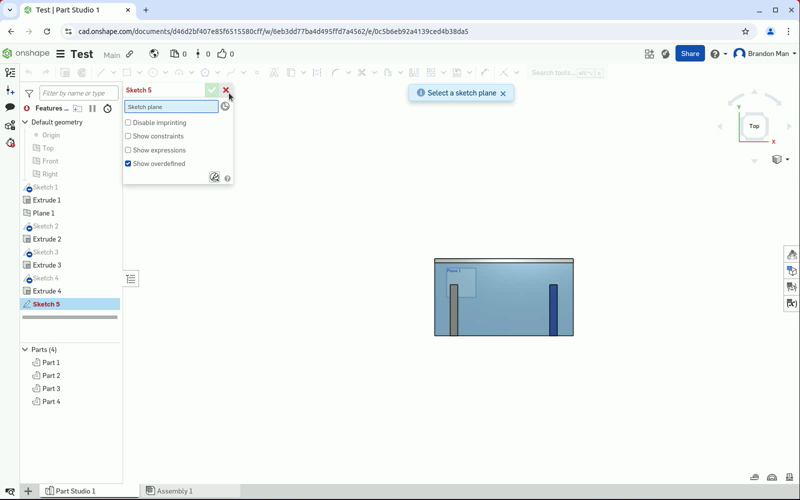
mouse_move(73, 215)
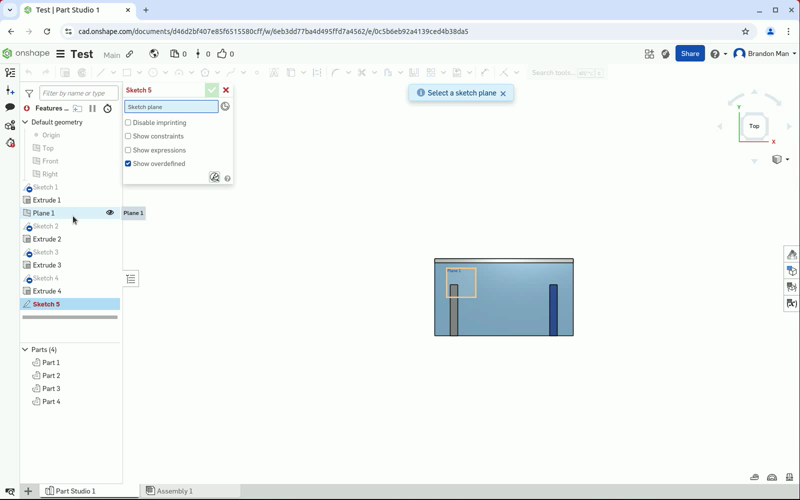
click(73, 215)
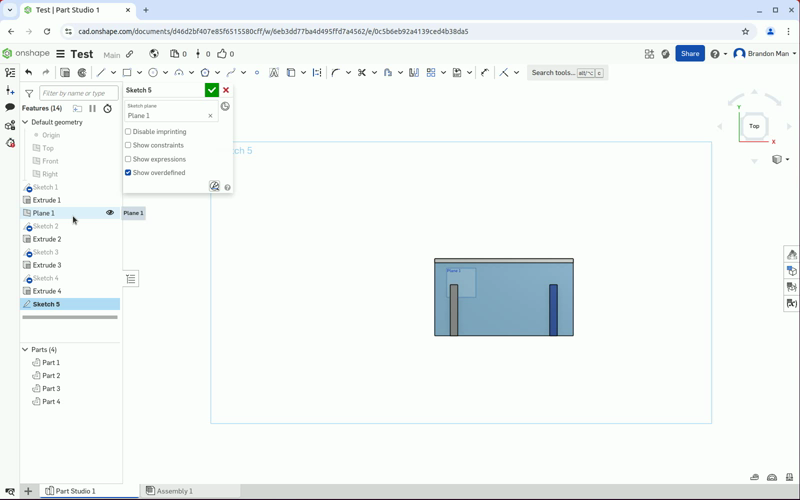
mouse_move(73, 352)
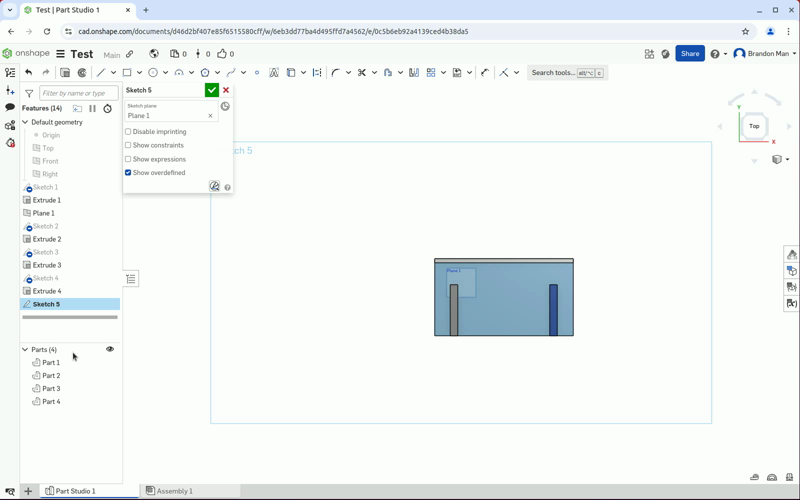
key(y)
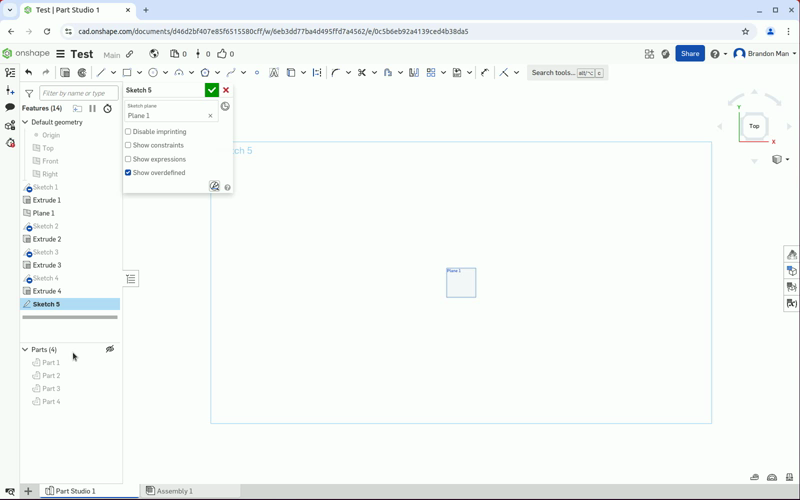
key(l)
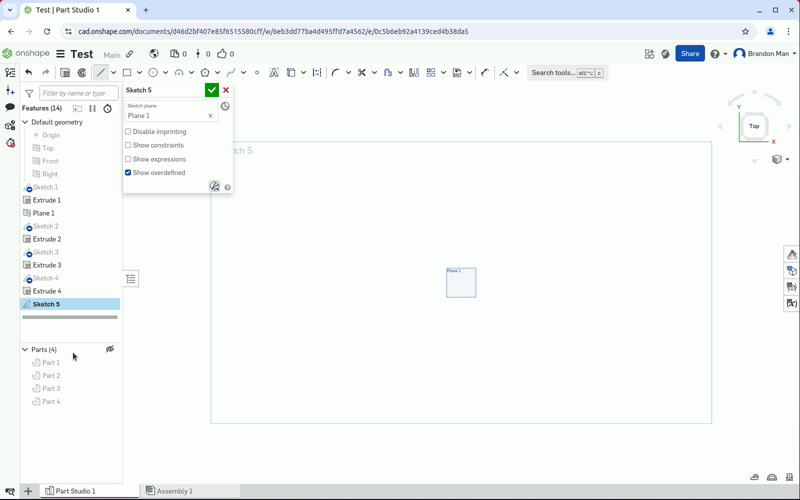
key_down(shift)
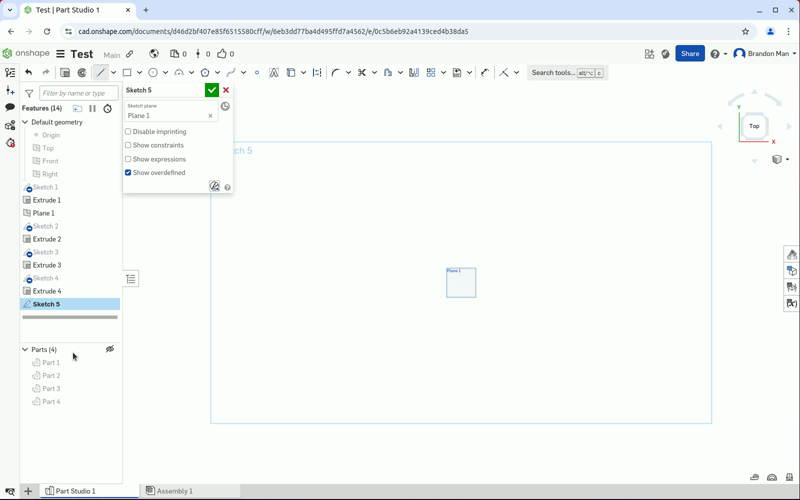
mouse_move(434, 275)
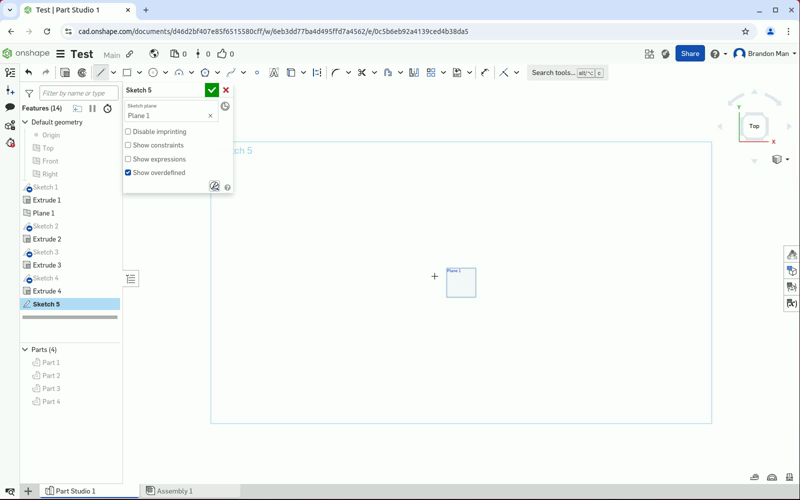
click(434, 275)
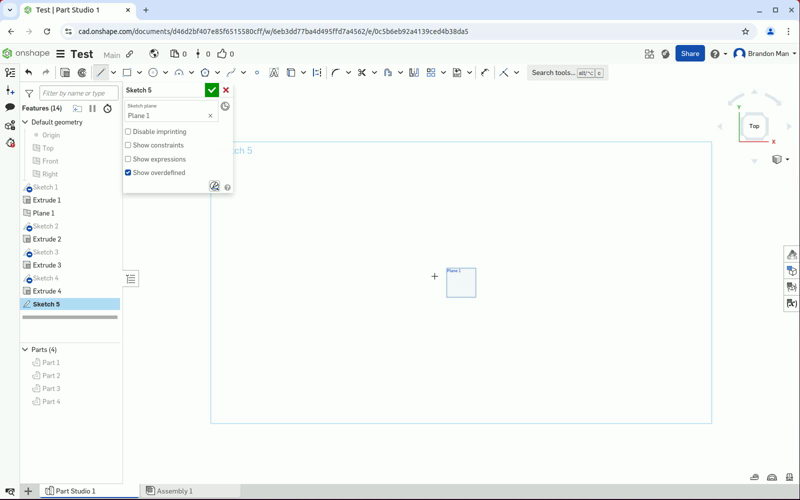
key_up(shift)
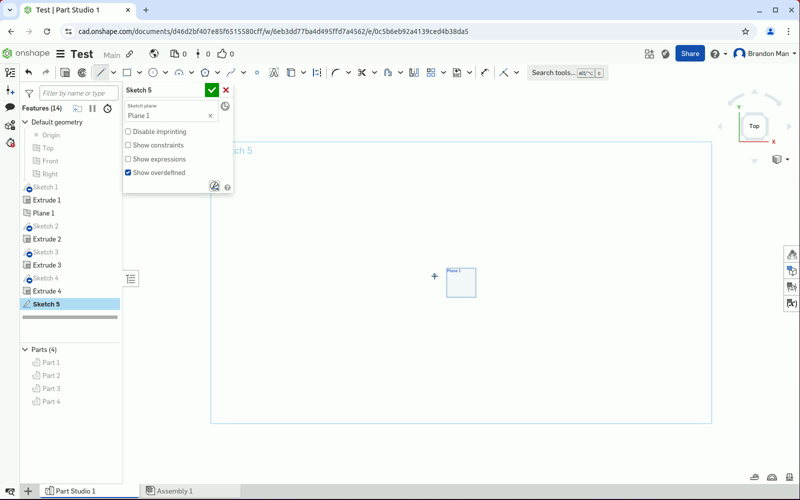
key_down(shift)
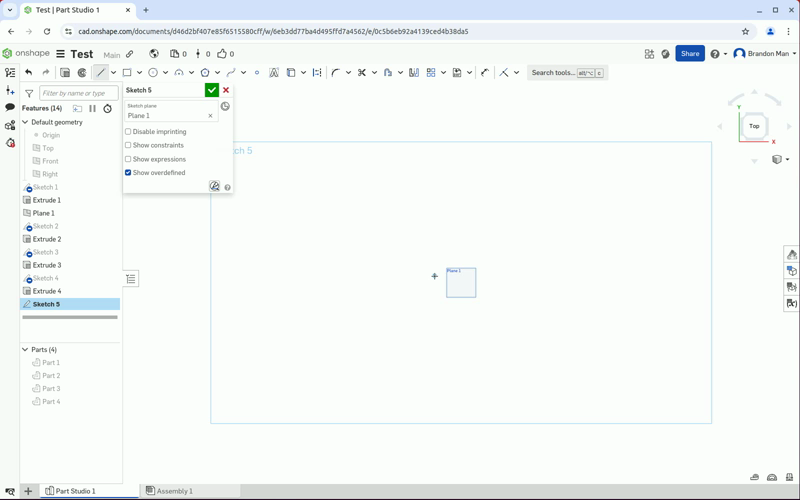
mouse_move(464, 275)
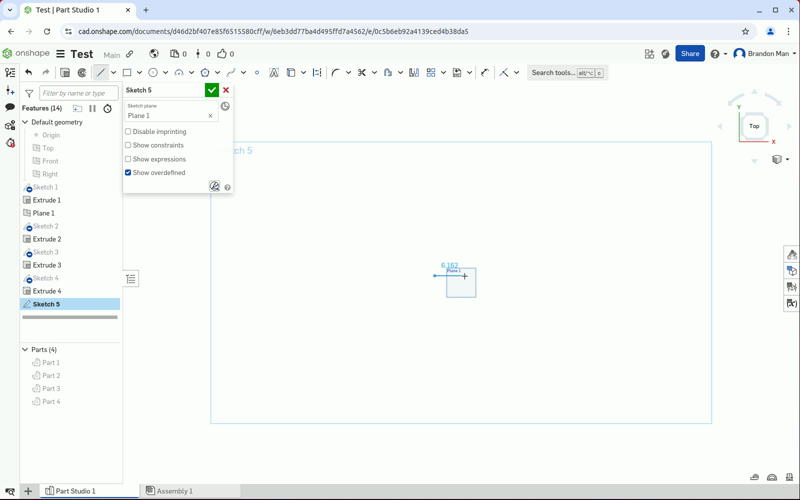
mouse_move(450, 275)
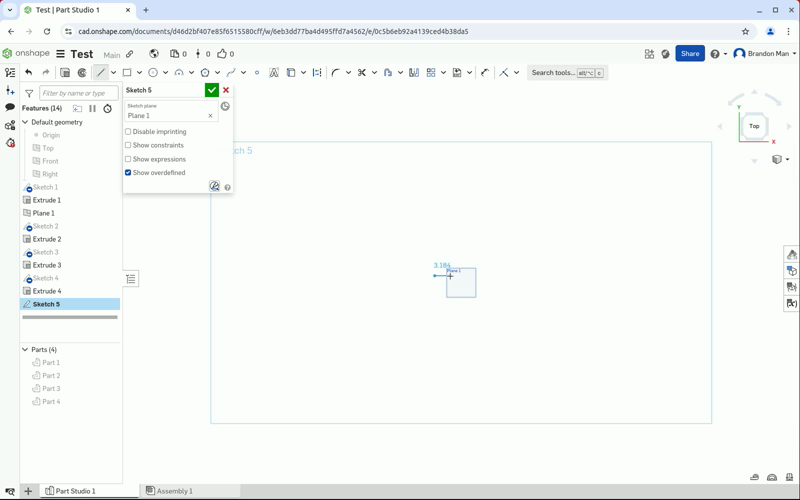
click(450, 275)
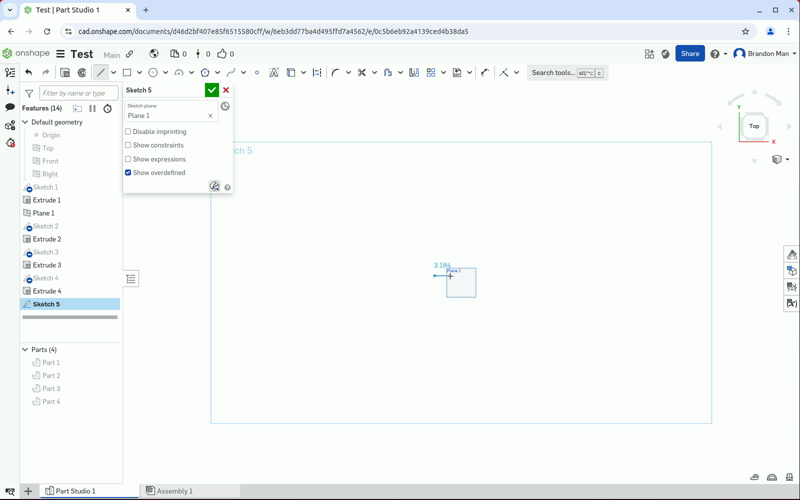
key_up(shift)
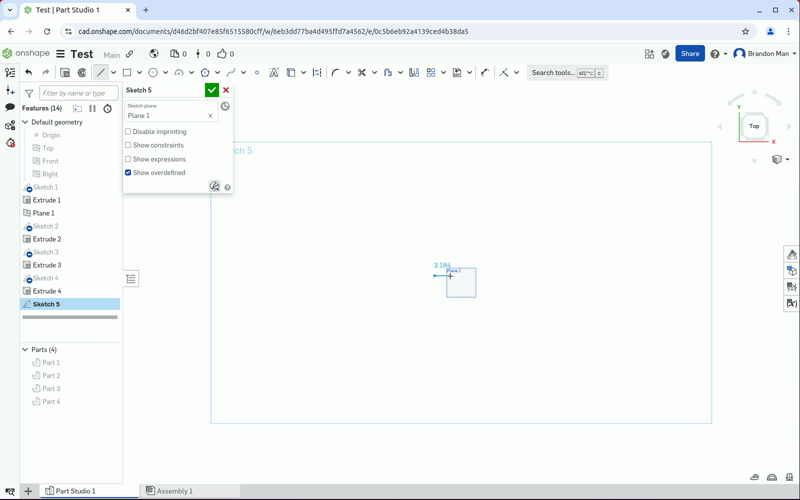
key_down(shift)
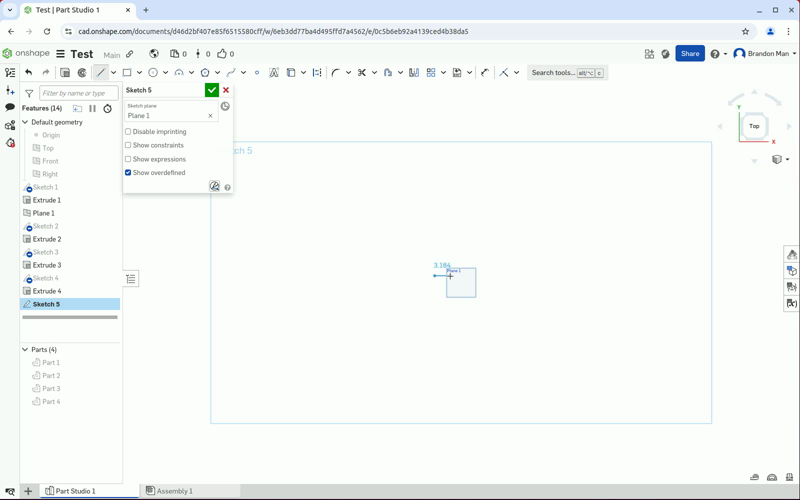
mouse_move(480, 275)
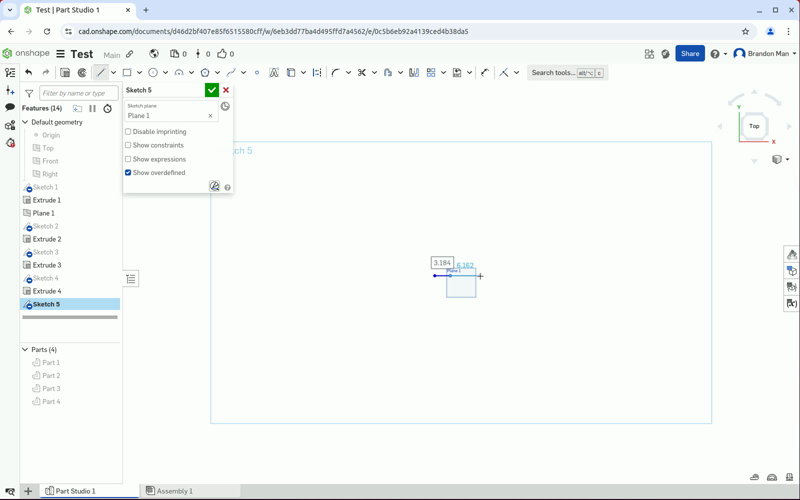
mouse_move(450, 271)
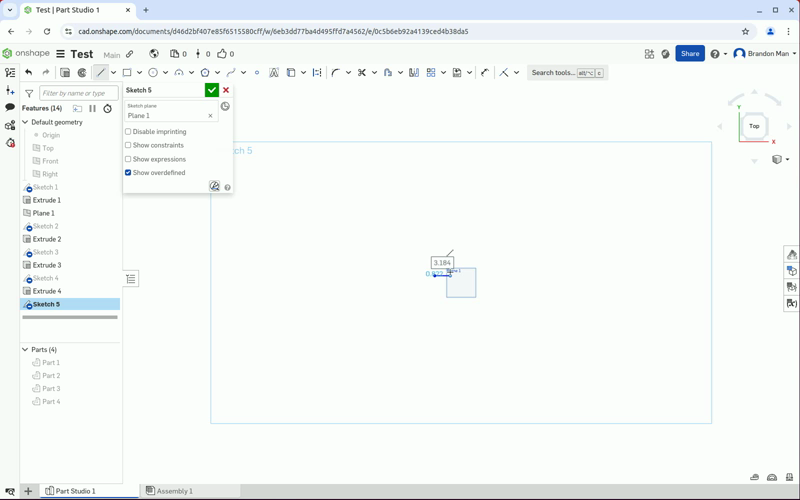
scroll(6)
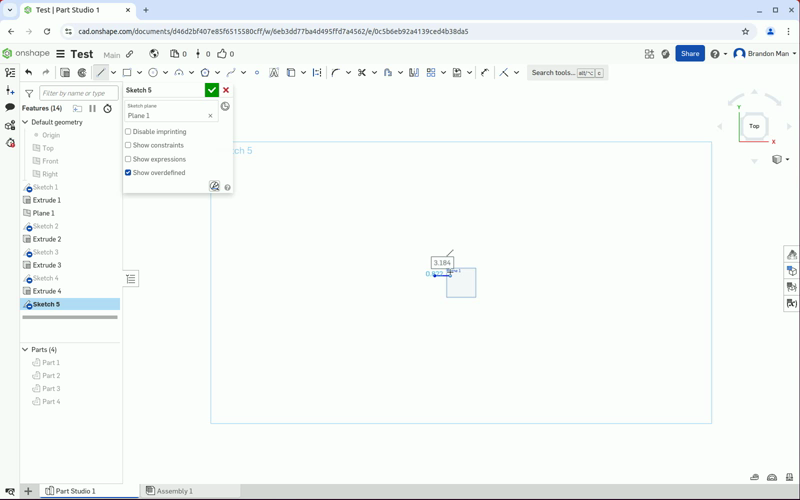
scroll(6)
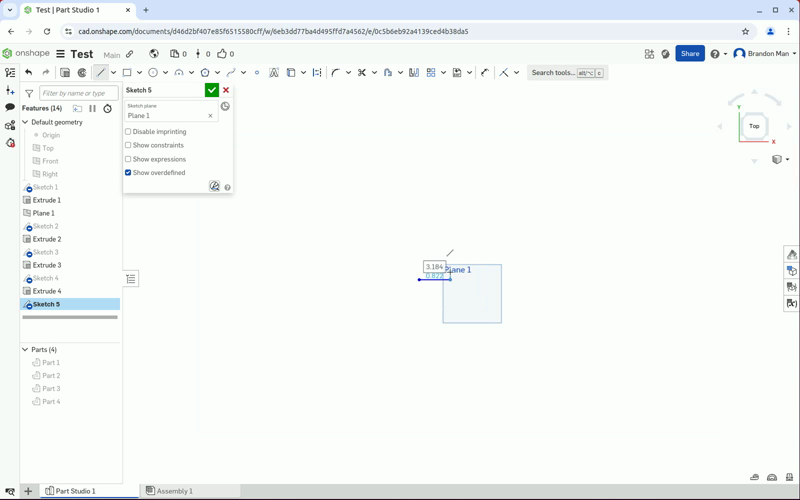
scroll(6)
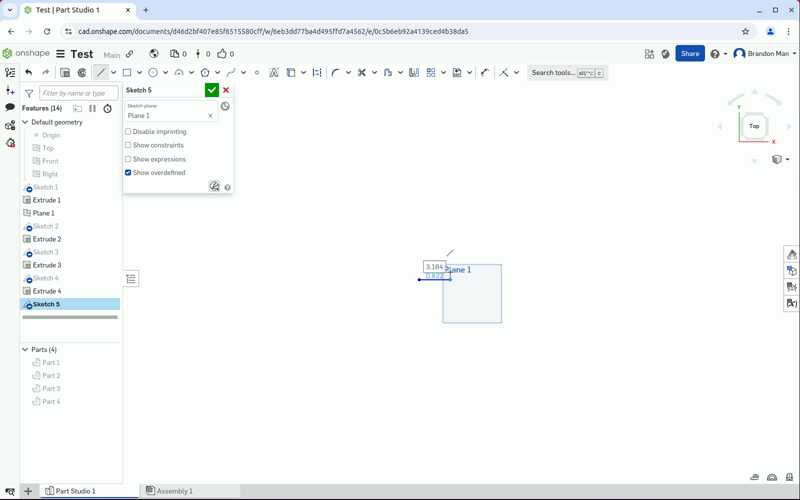
scroll(6)
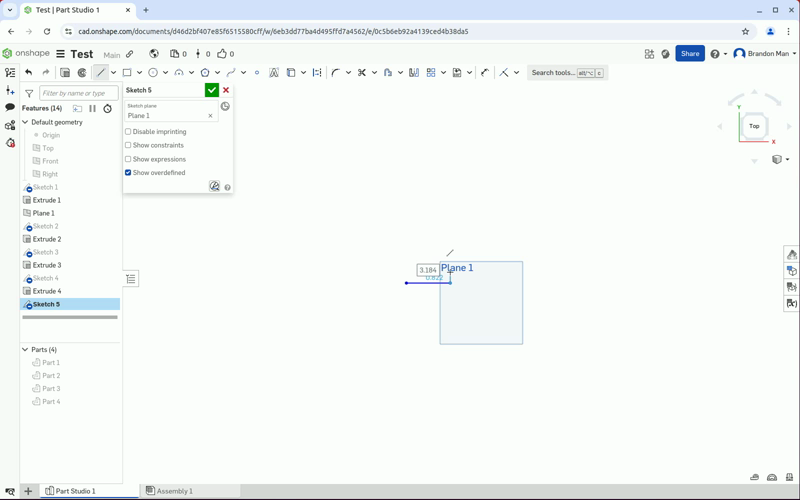
scroll(6)
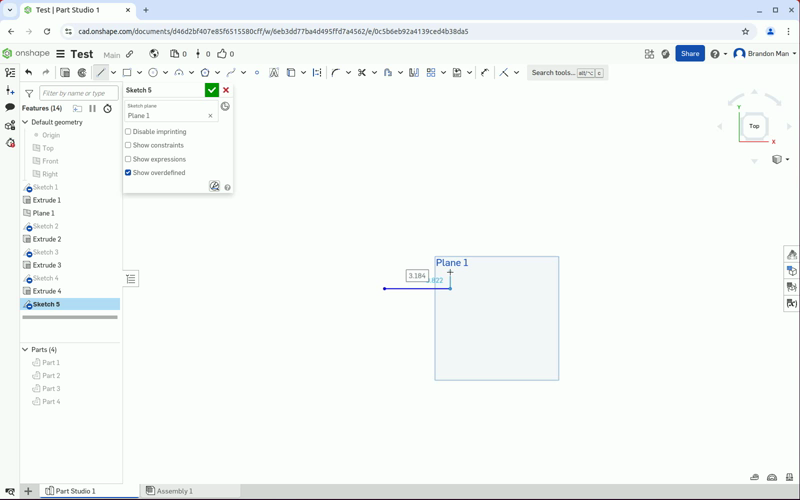
scroll(6)
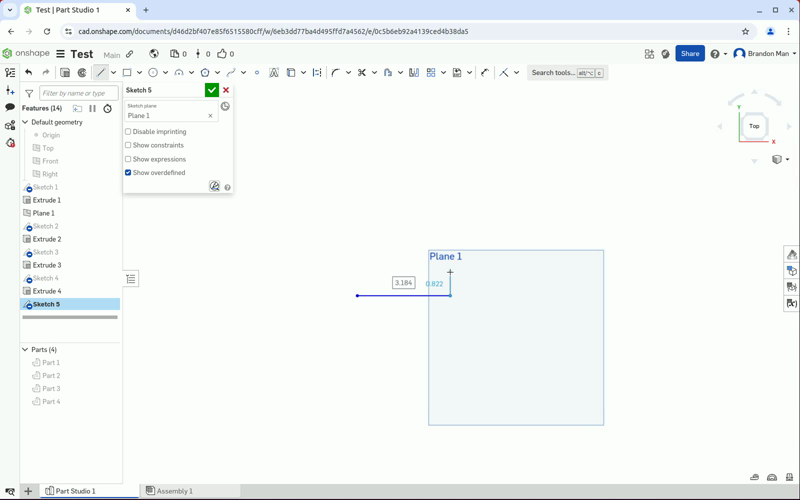
scroll(6)
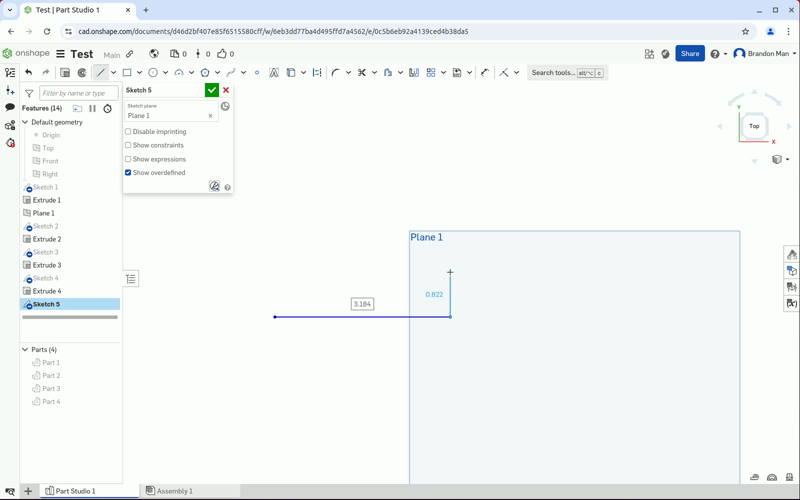
click(450, 271)
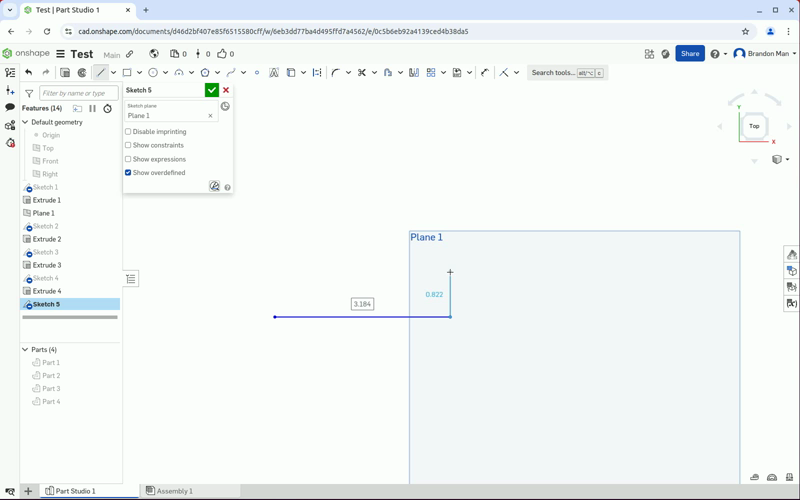
scroll(-6)
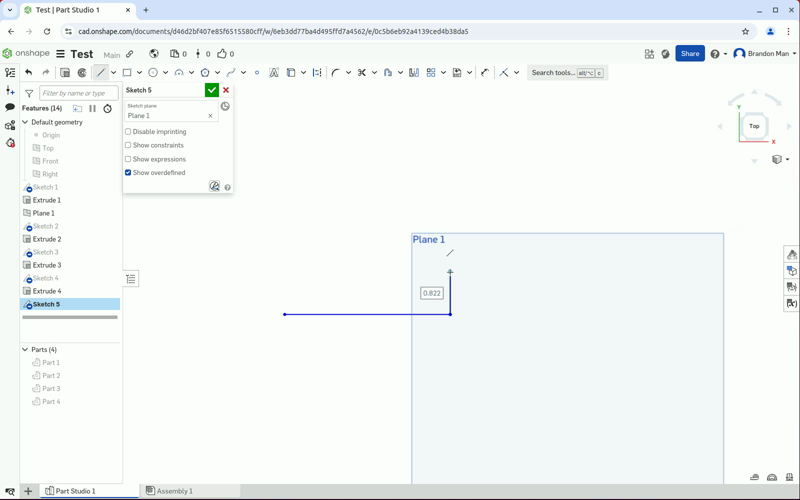
scroll(-6)
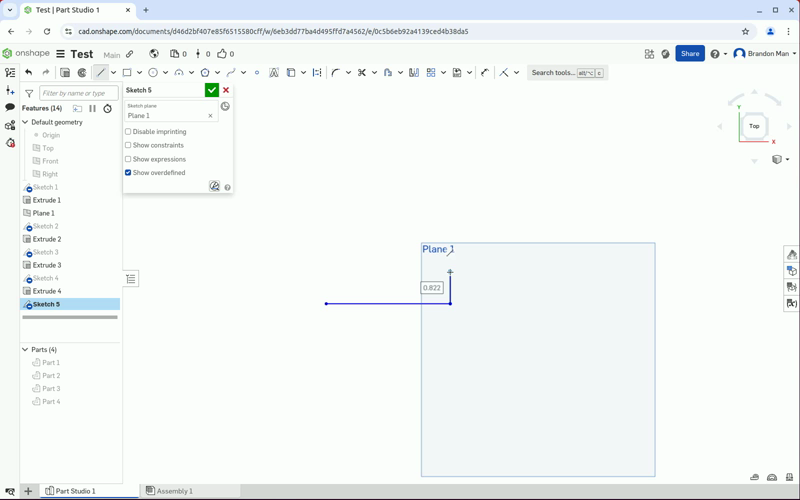
scroll(-6)
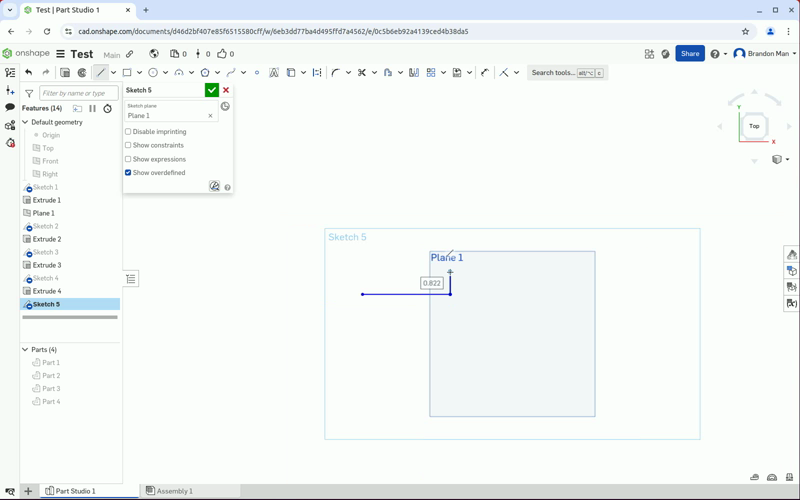
scroll(-6)
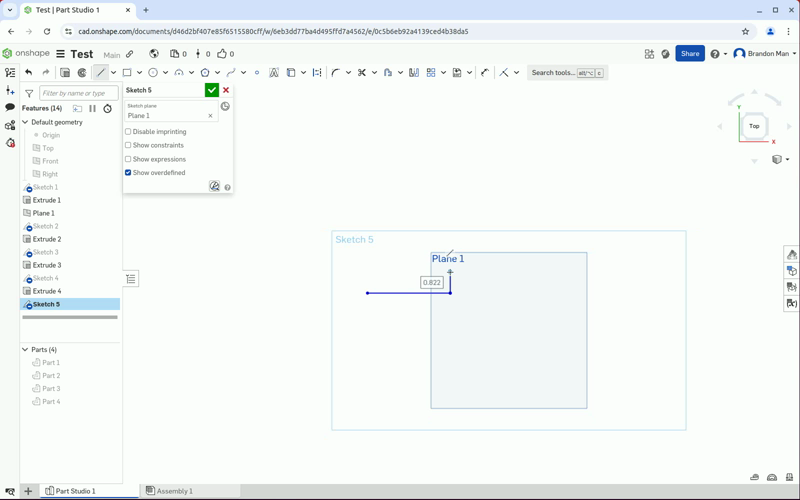
scroll(-6)
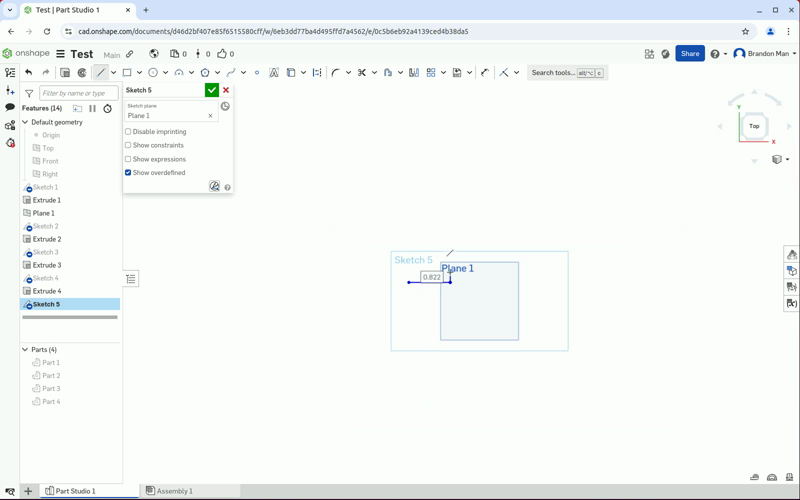
scroll(-6)
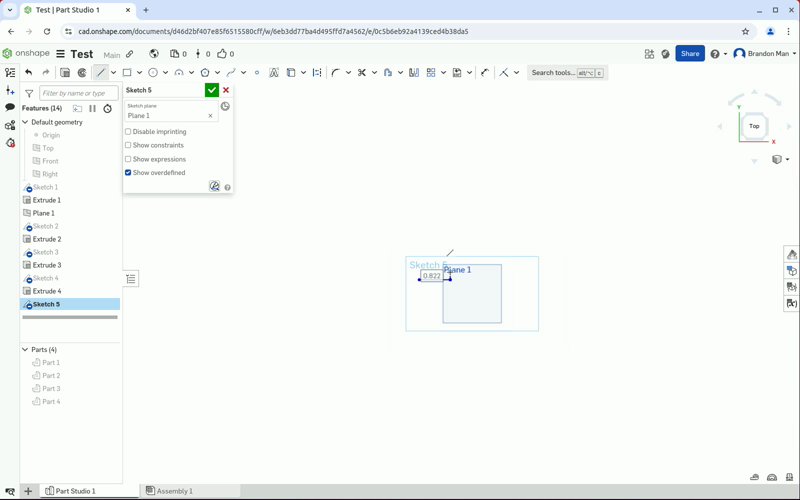
scroll(-6)
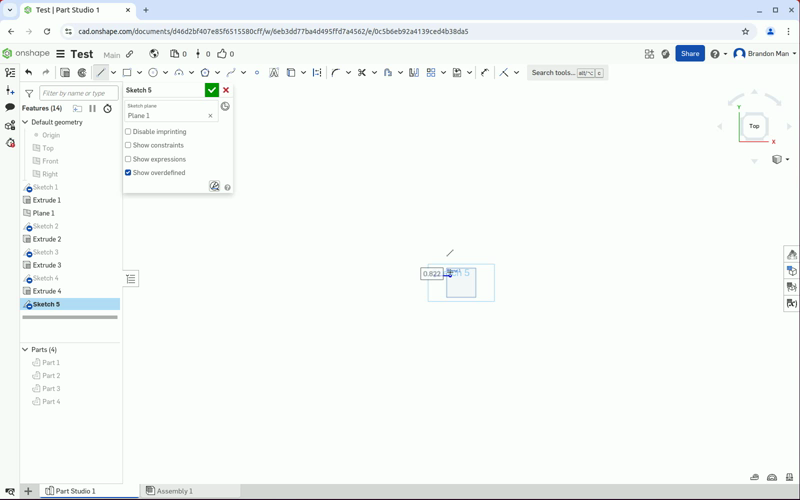
key_up(shift)
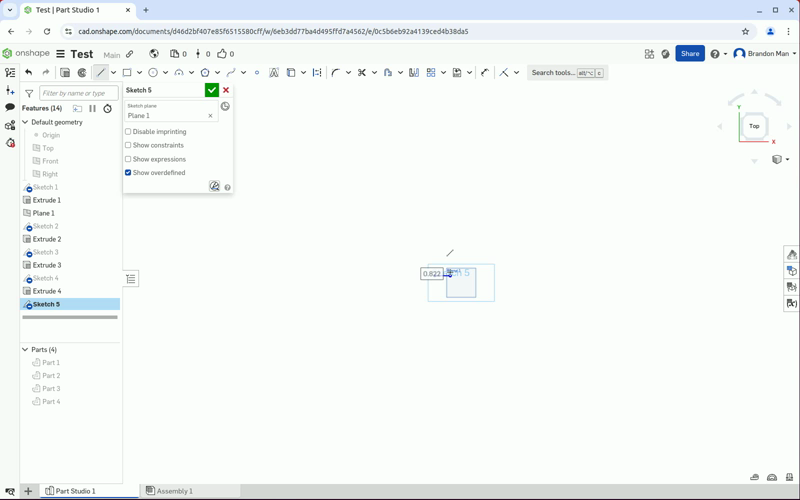
key_down(shift)
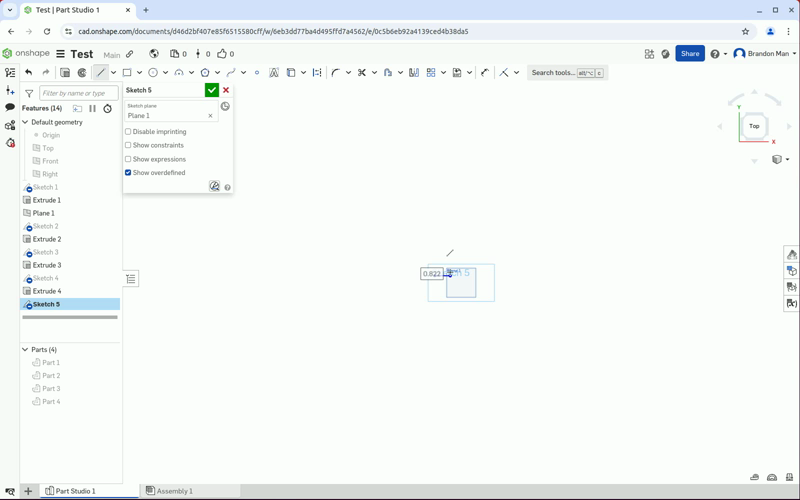
mouse_move(480, 271)
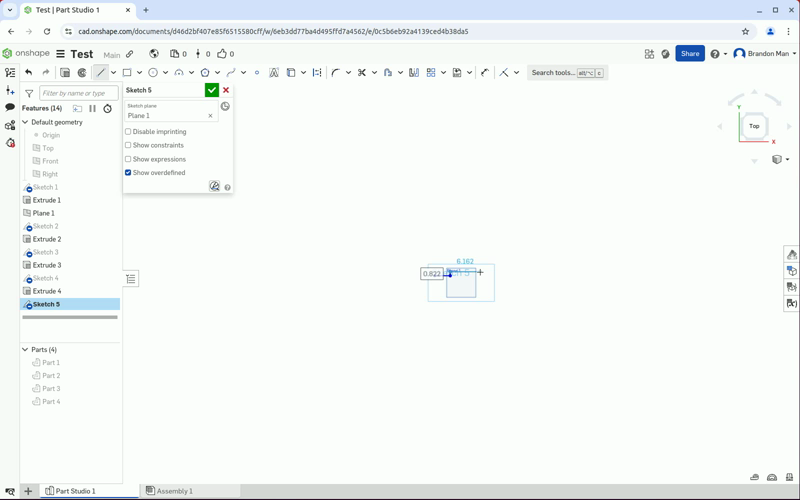
mouse_move(434, 271)
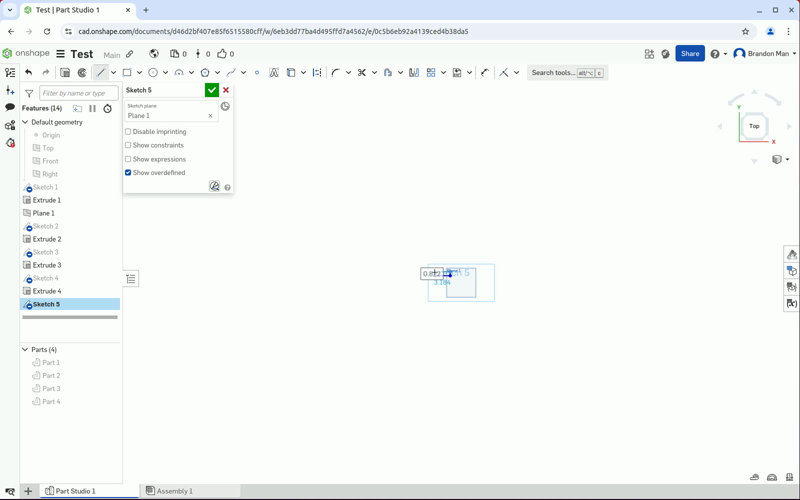
scroll(6)
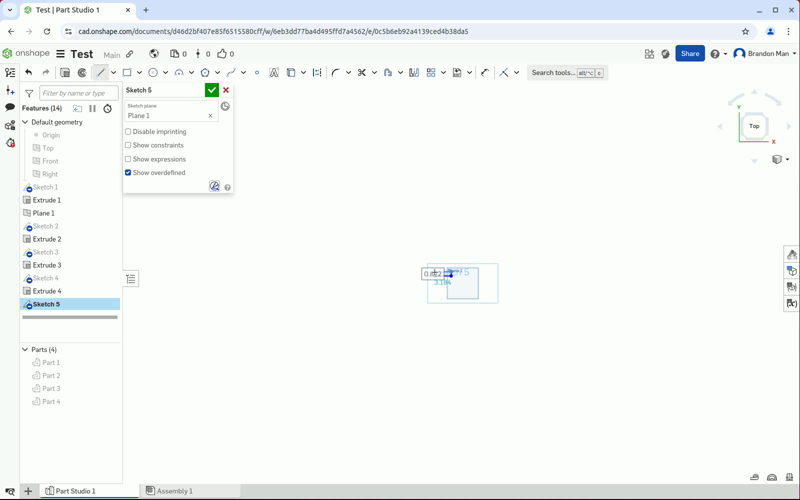
scroll(6)
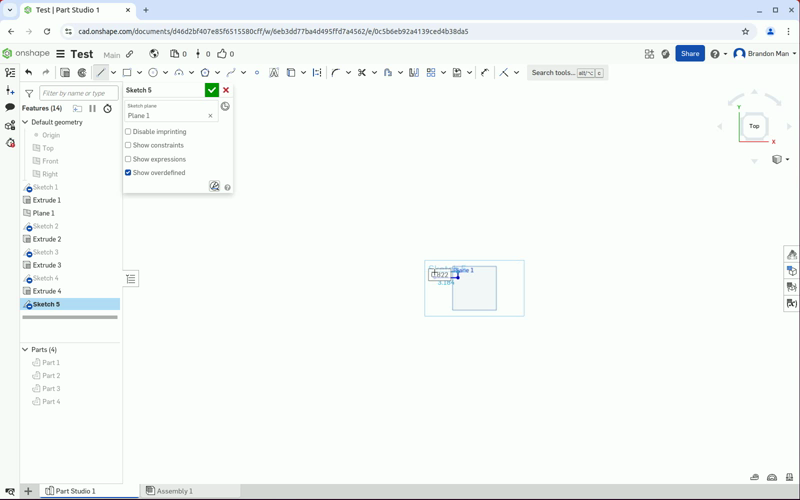
scroll(6)
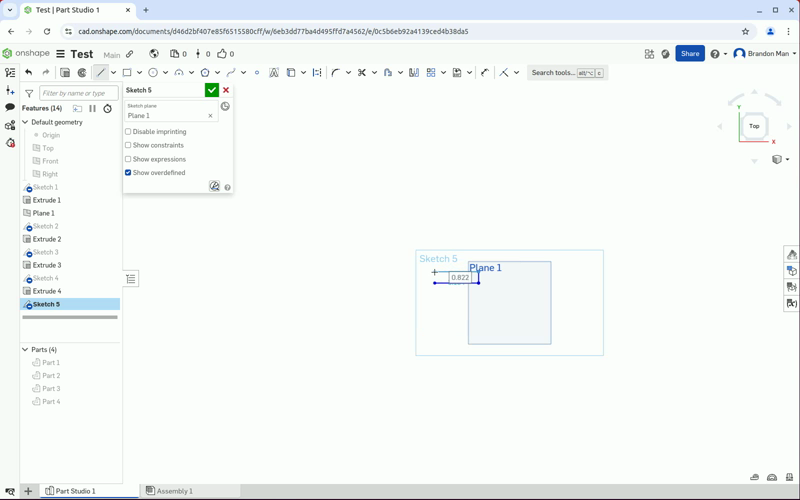
scroll(6)
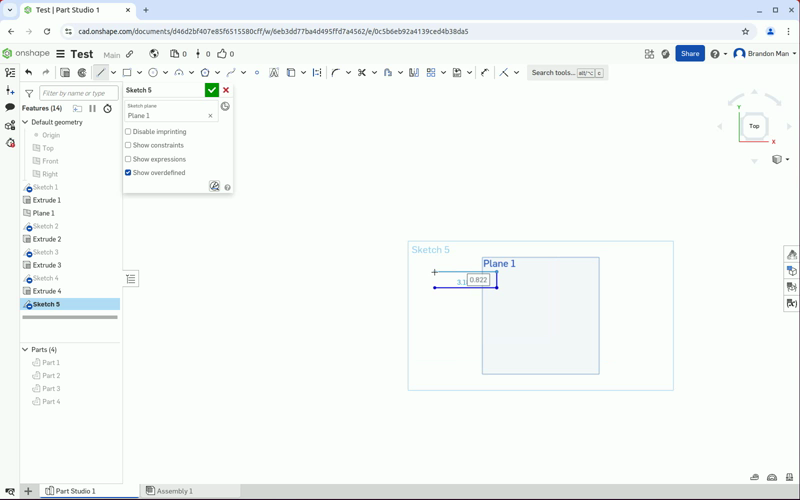
scroll(6)
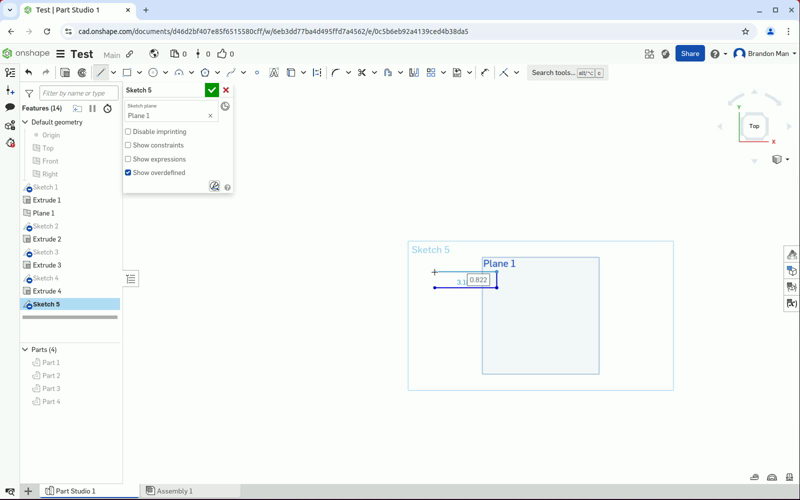
scroll(6)
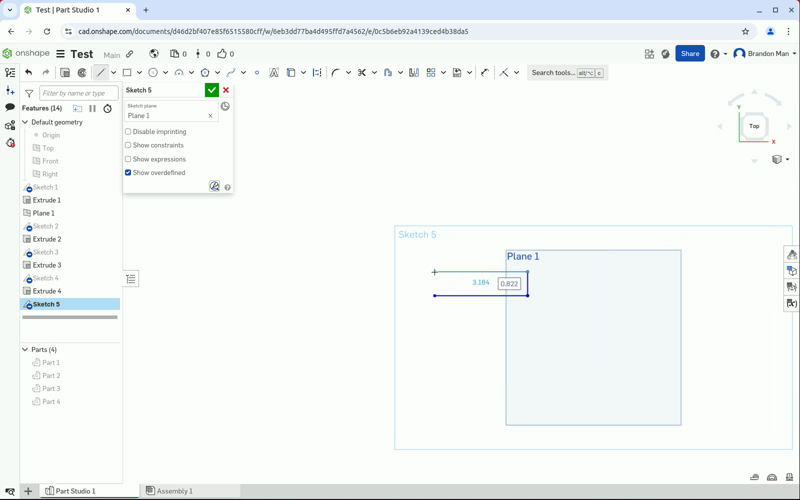
scroll(6)
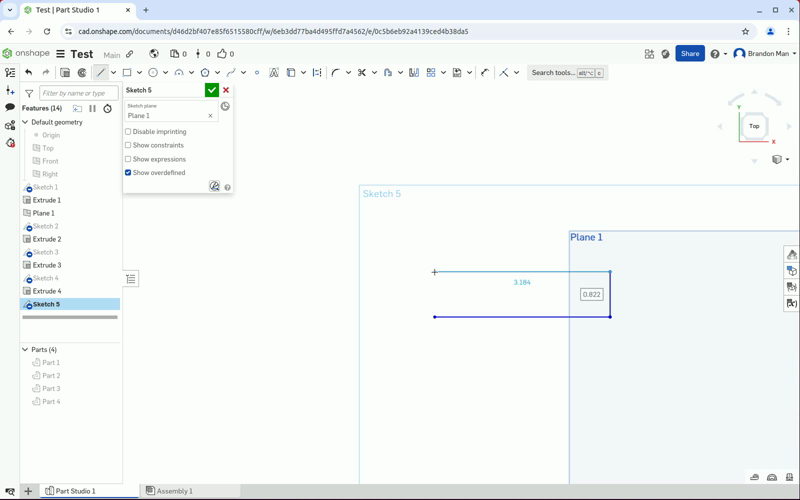
click(434, 271)
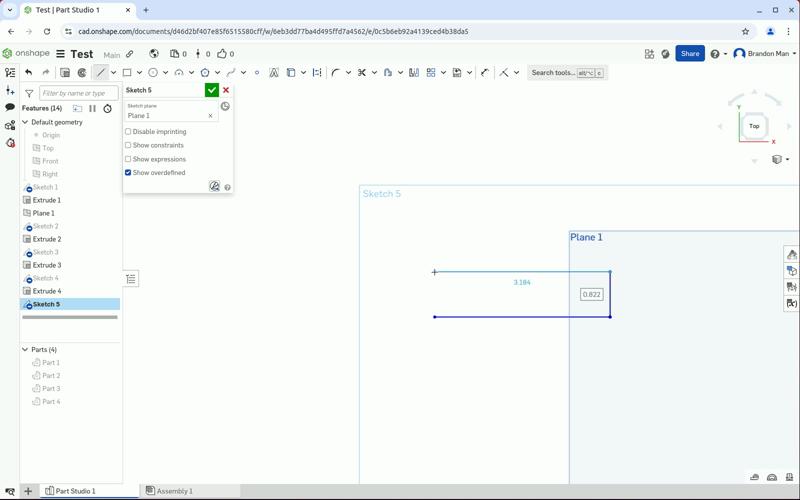
scroll(-6)
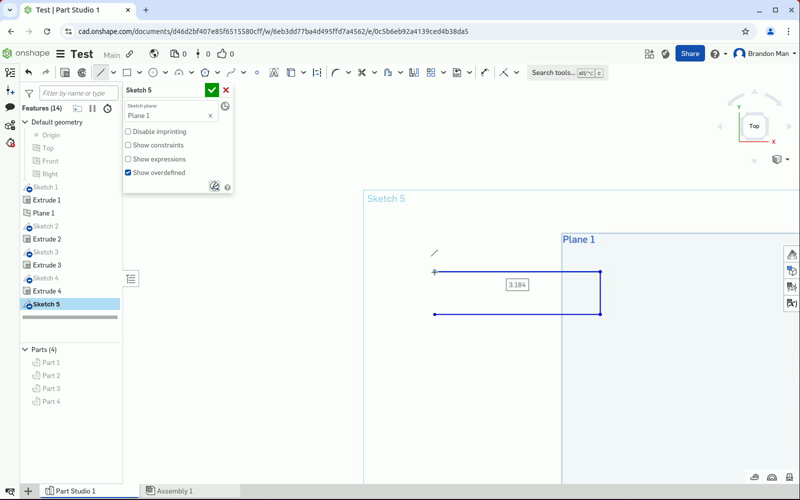
scroll(-6)
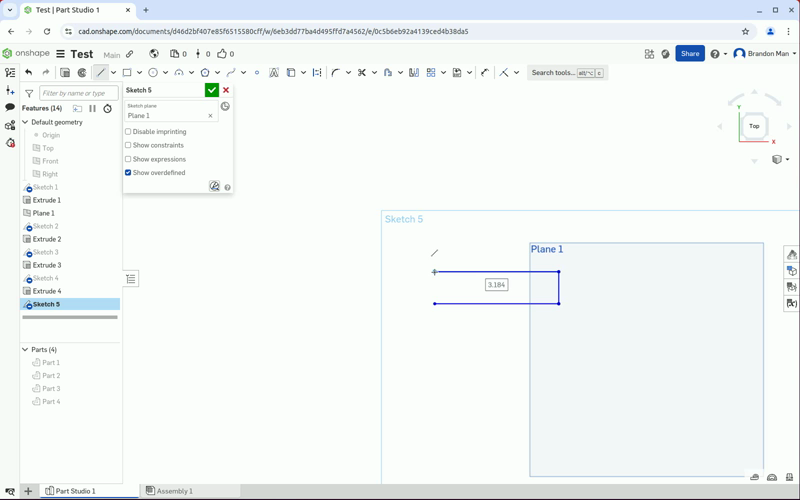
scroll(-6)
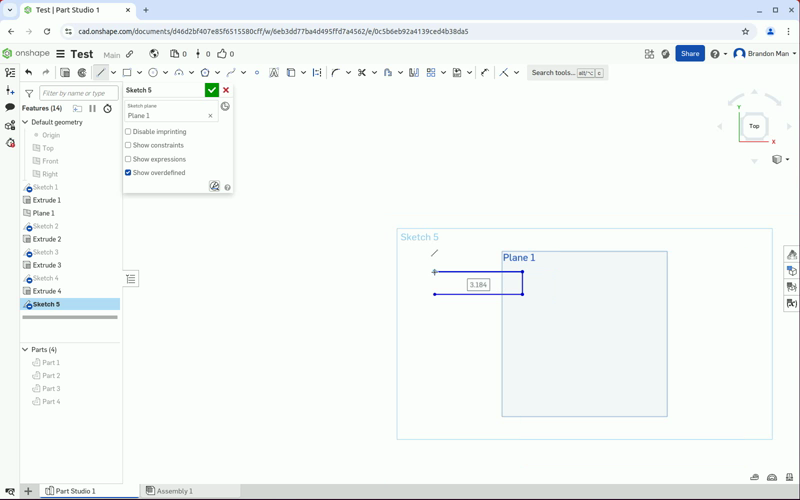
scroll(-6)
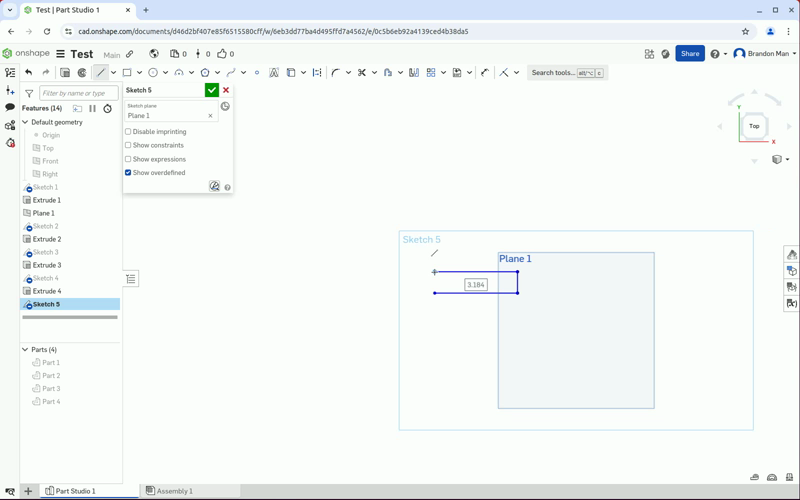
scroll(-6)
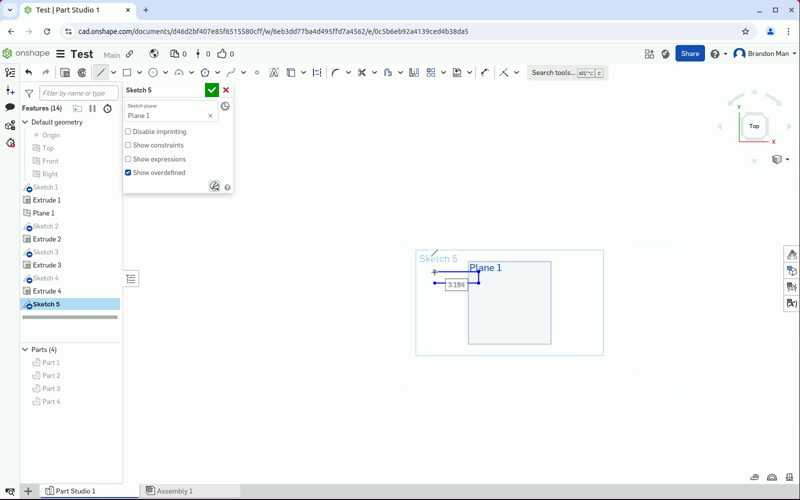
scroll(-6)
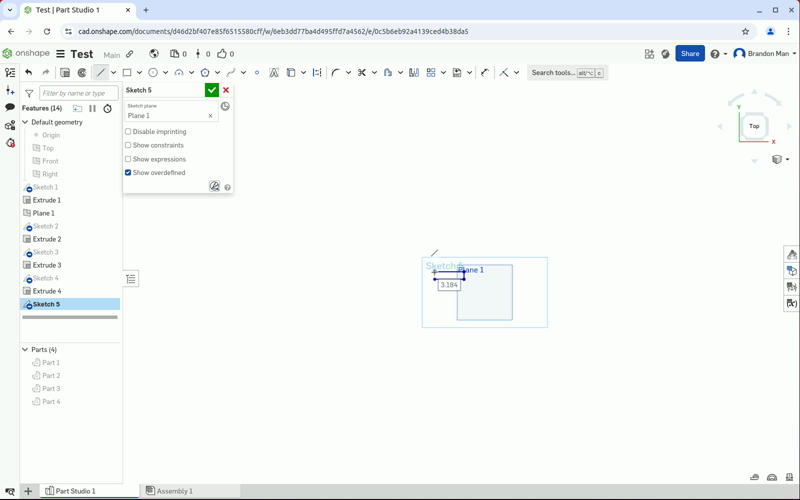
scroll(-6)
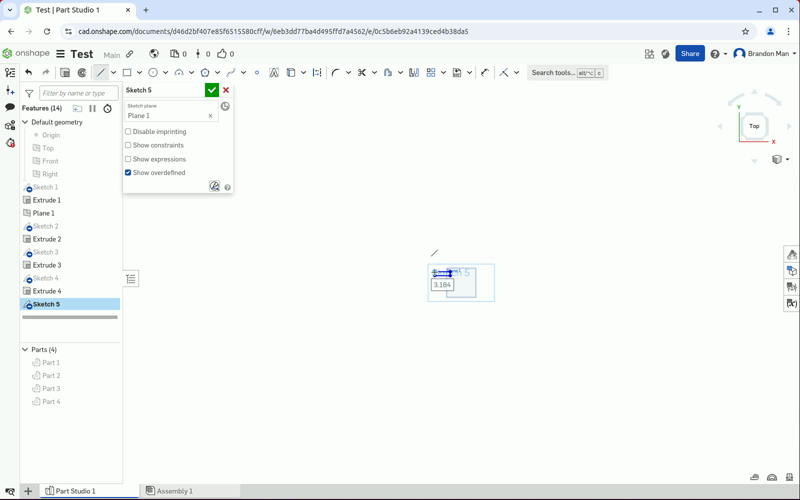
key_up(shift)
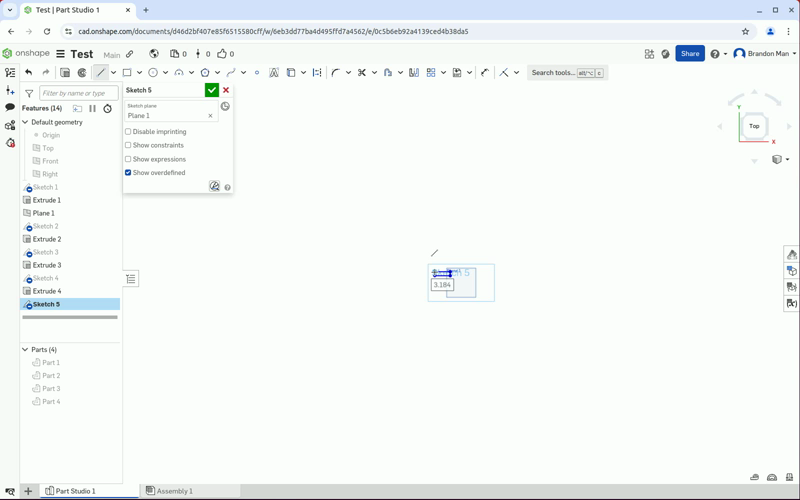
mouse_move(464, 271)
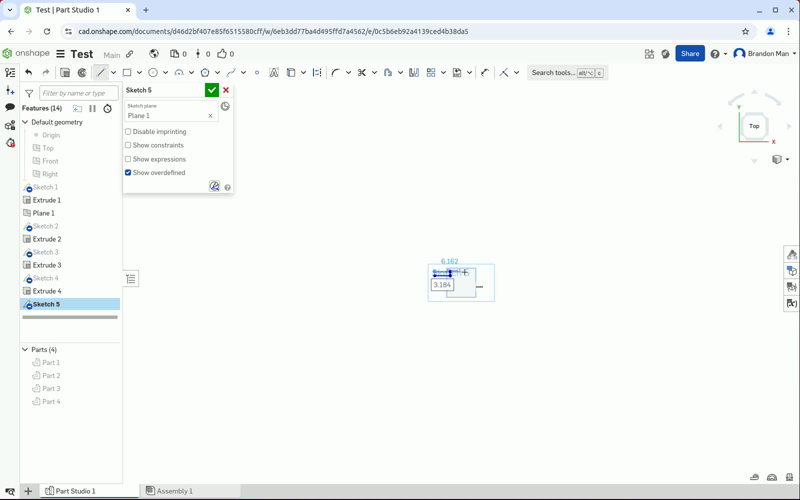
key_down(shift)
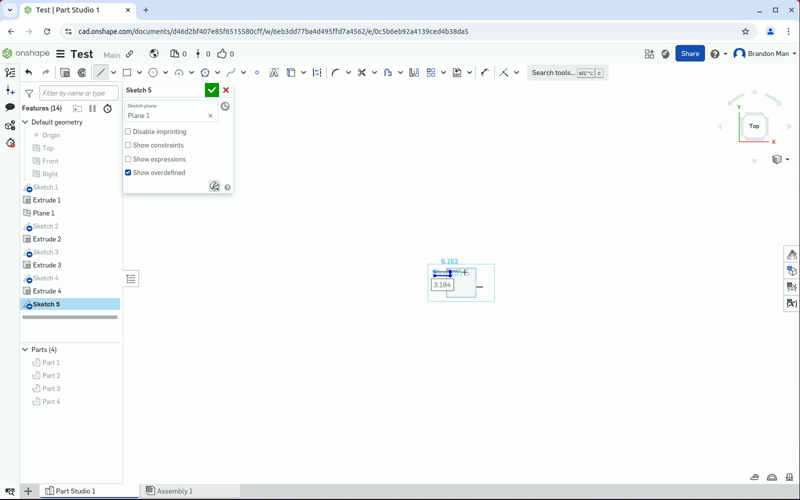
mouse_move(434, 275)
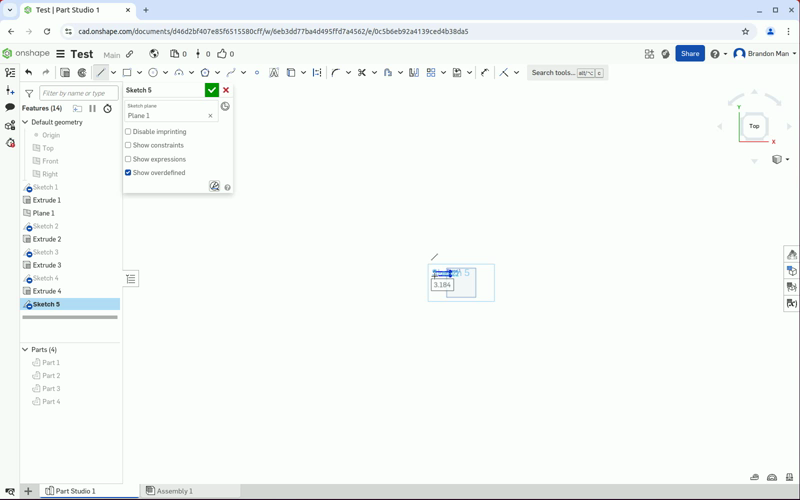
scroll(6)
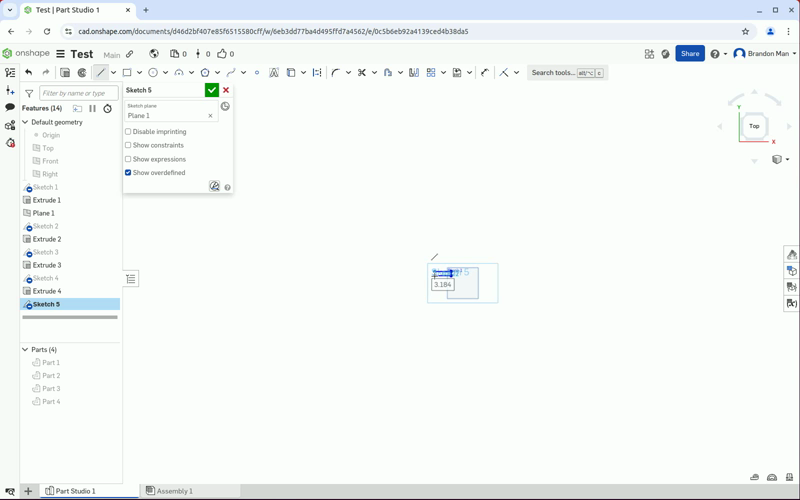
scroll(6)
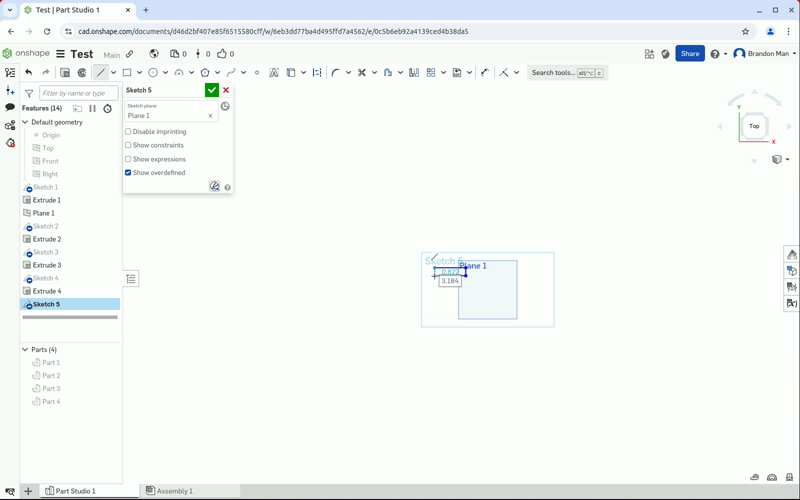
scroll(6)
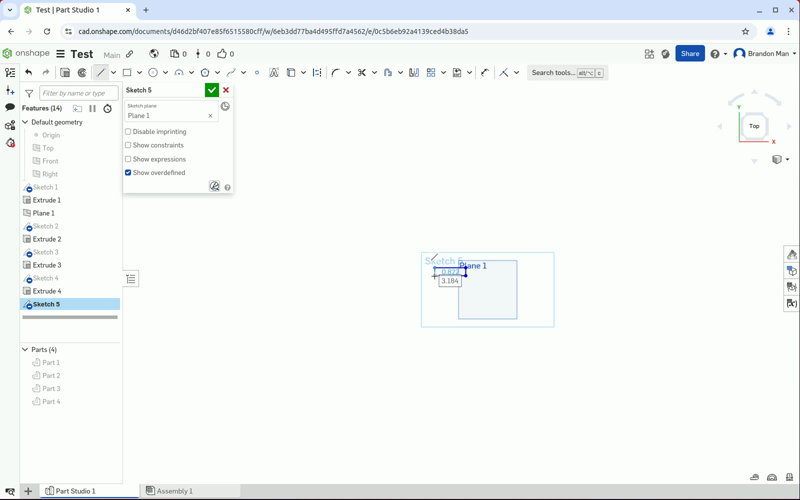
scroll(6)
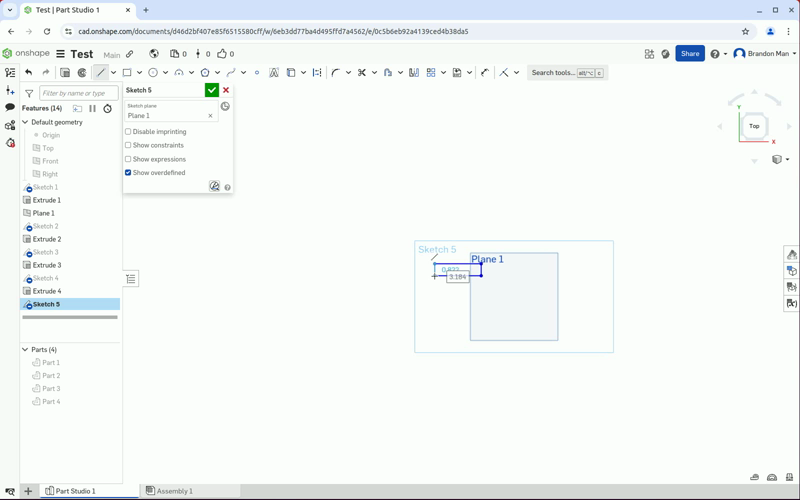
scroll(6)
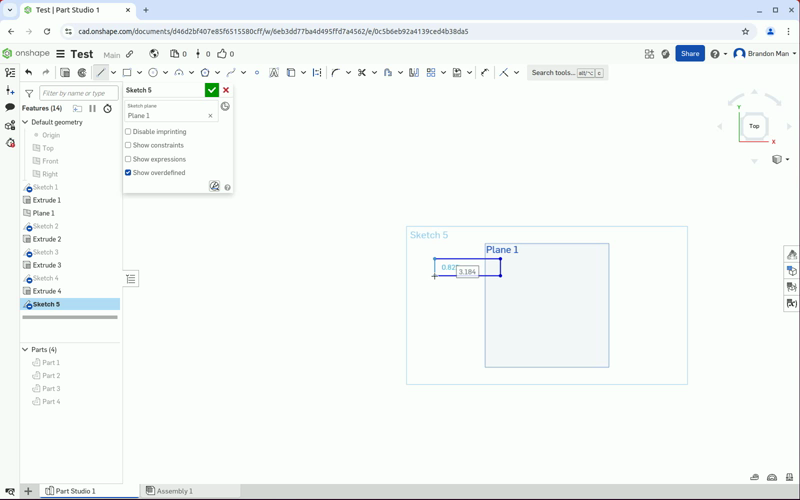
scroll(6)
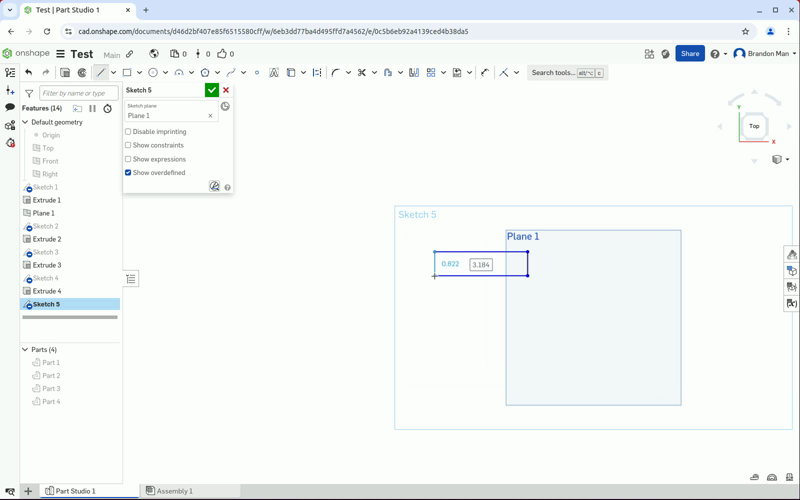
scroll(6)
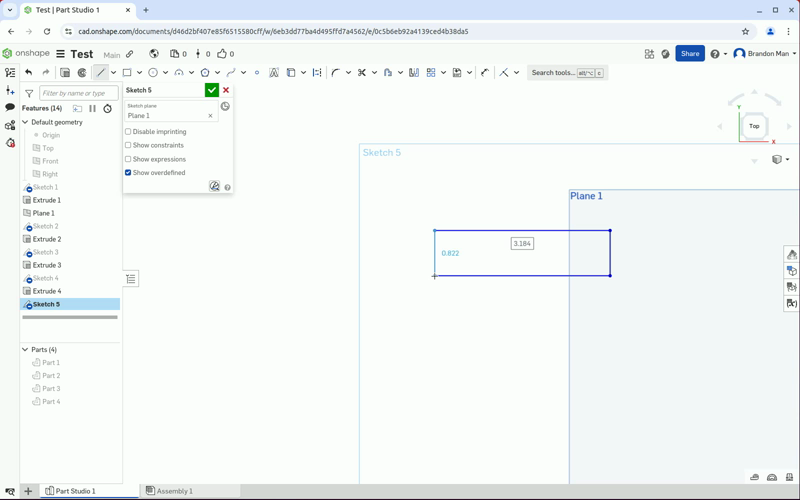
key_up(shift)
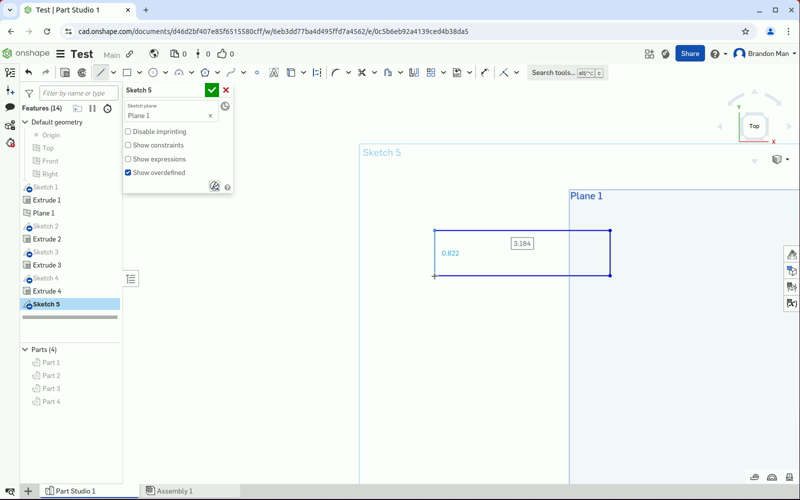
click(434, 275)
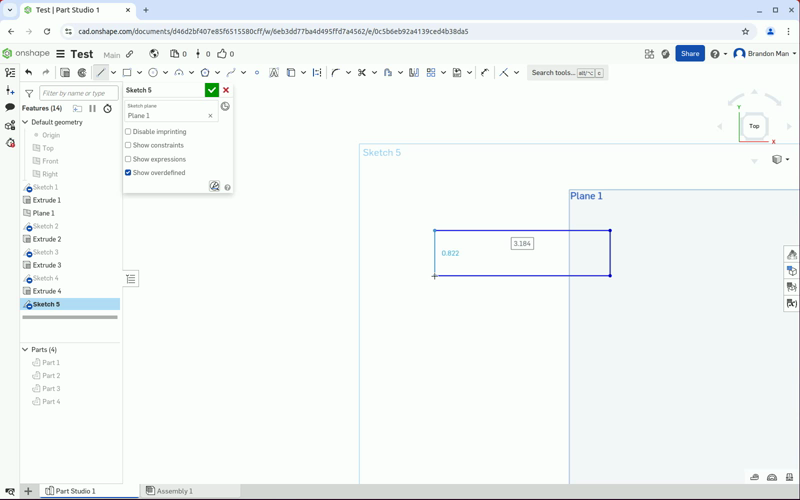
scroll(-6)
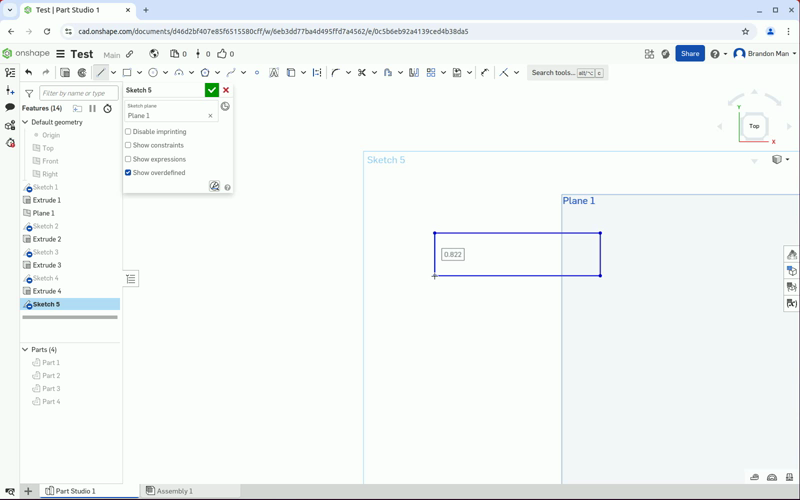
scroll(-6)
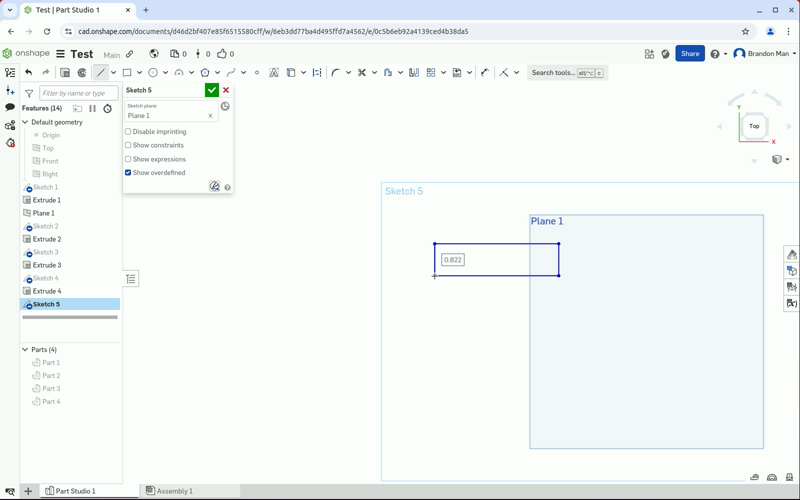
scroll(-6)
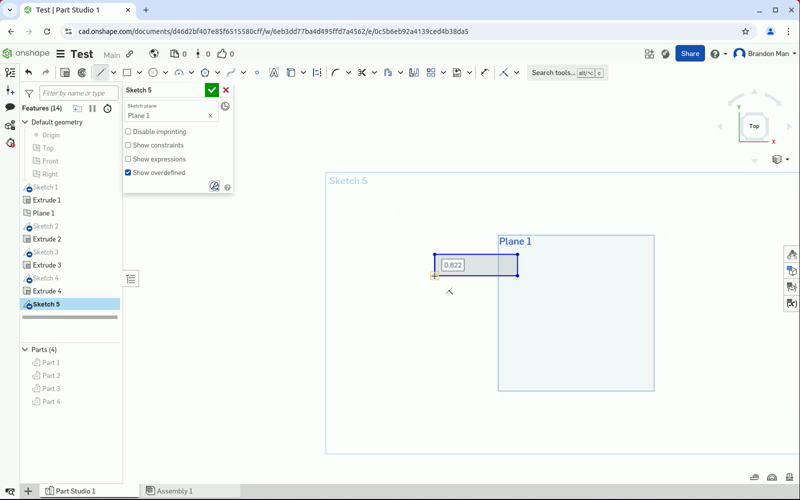
scroll(-6)
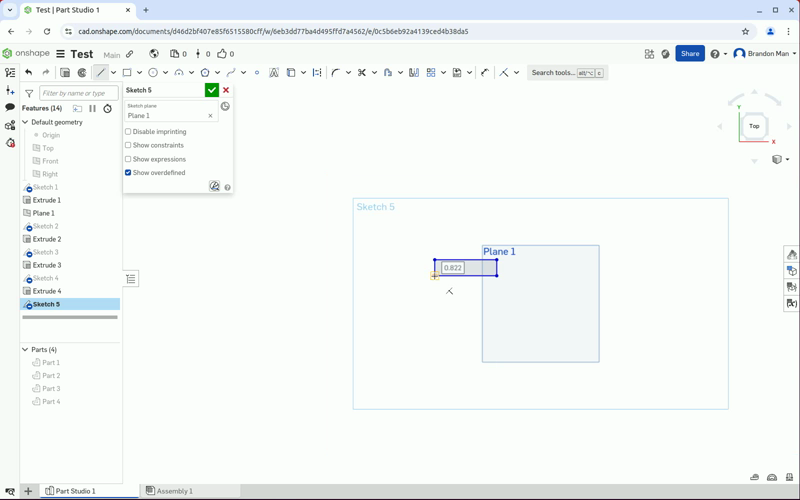
scroll(-6)
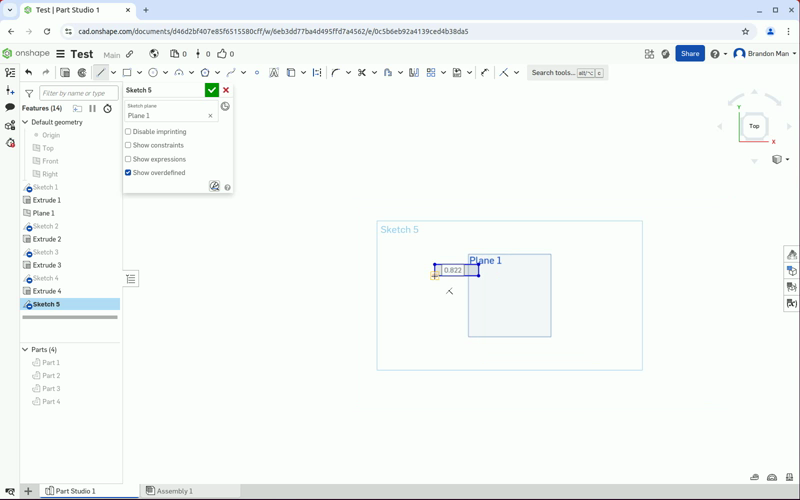
scroll(-6)
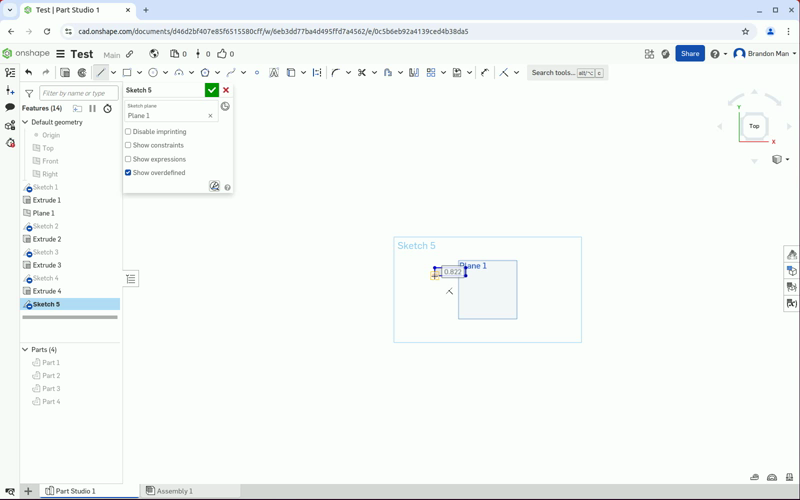
scroll(-6)
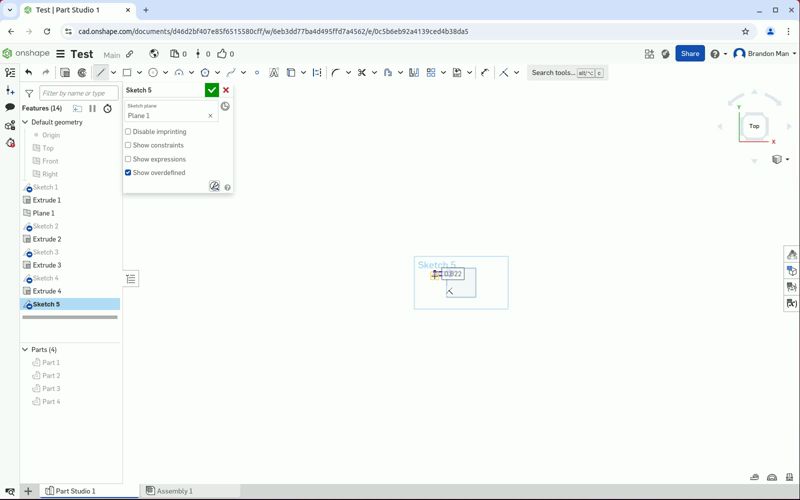
key(esc)
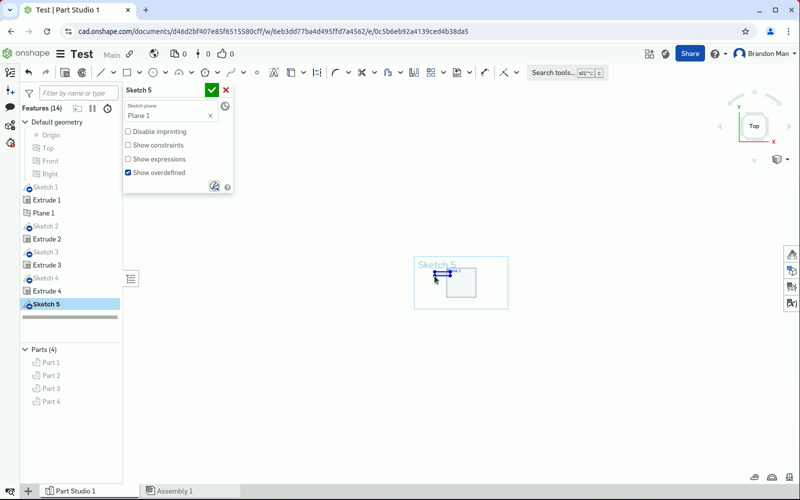
mouse_move(444, 272)
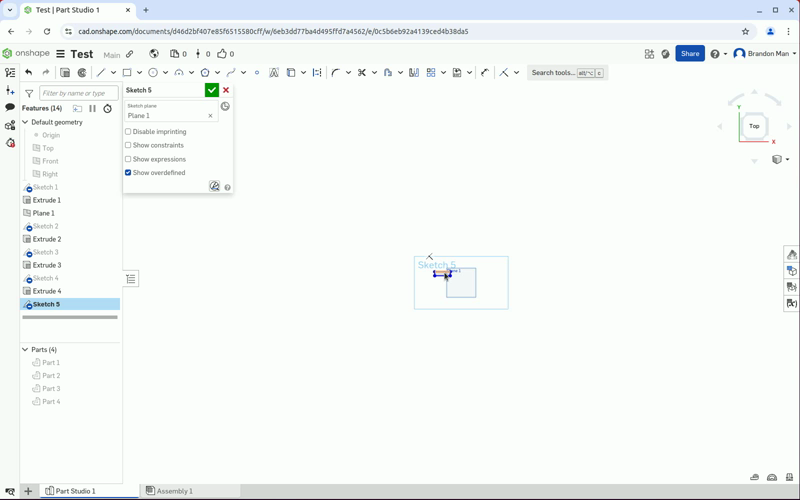
scroll(6)
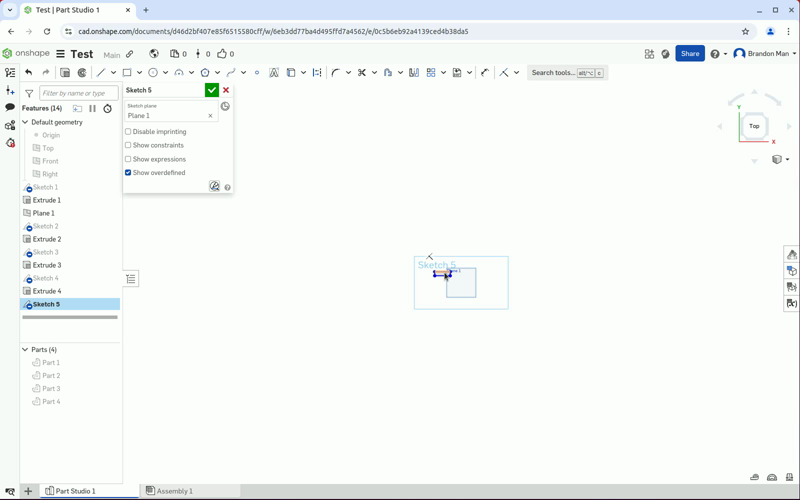
scroll(6)
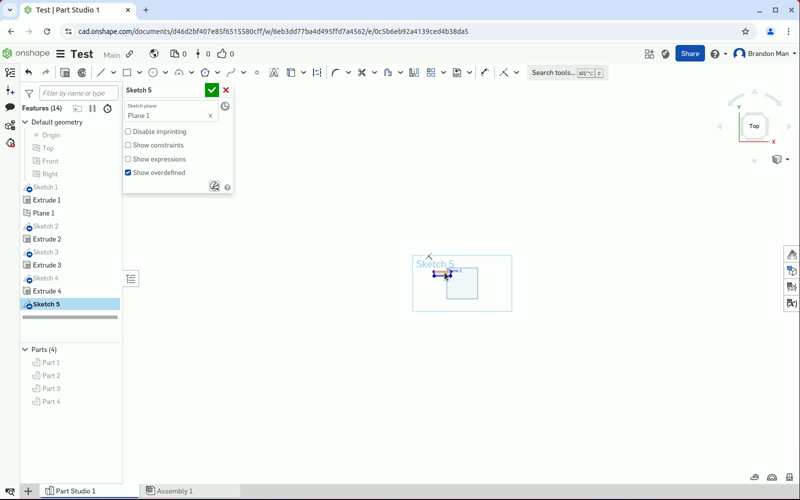
scroll(6)
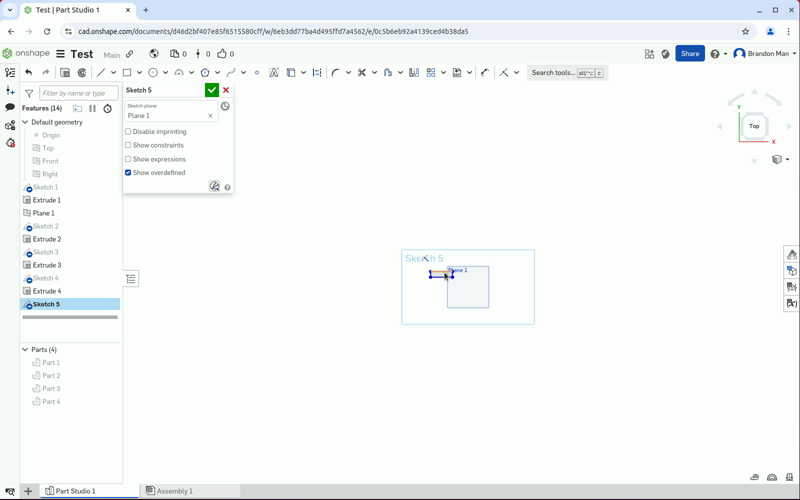
scroll(6)
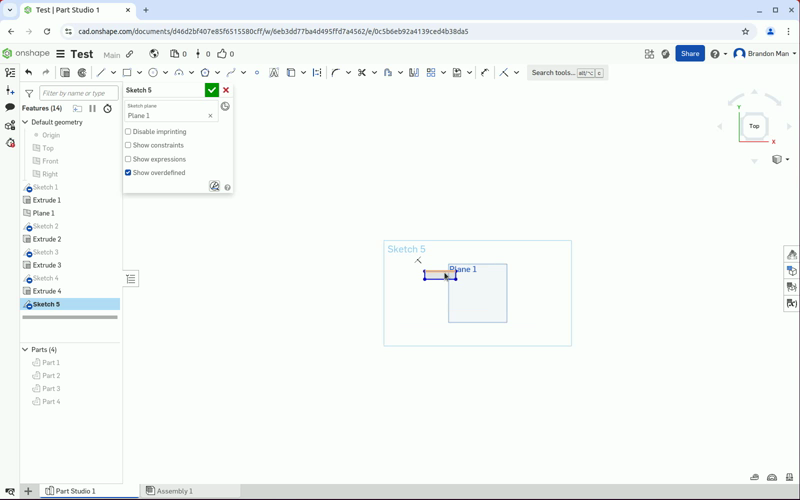
scroll(6)
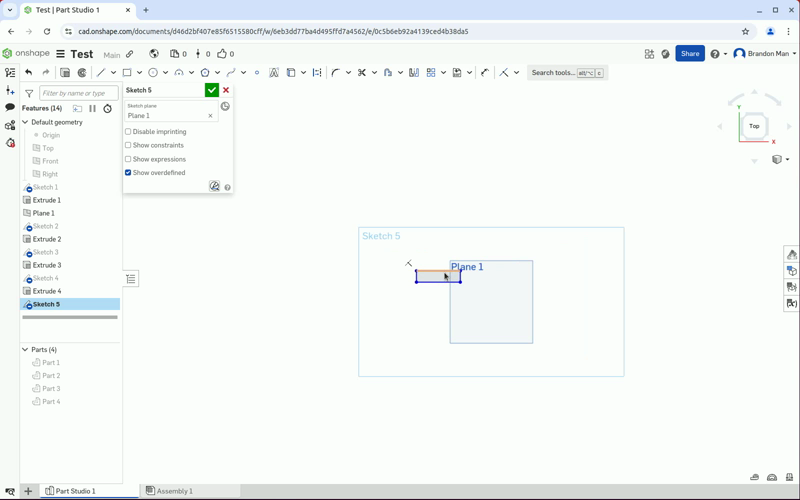
scroll(6)
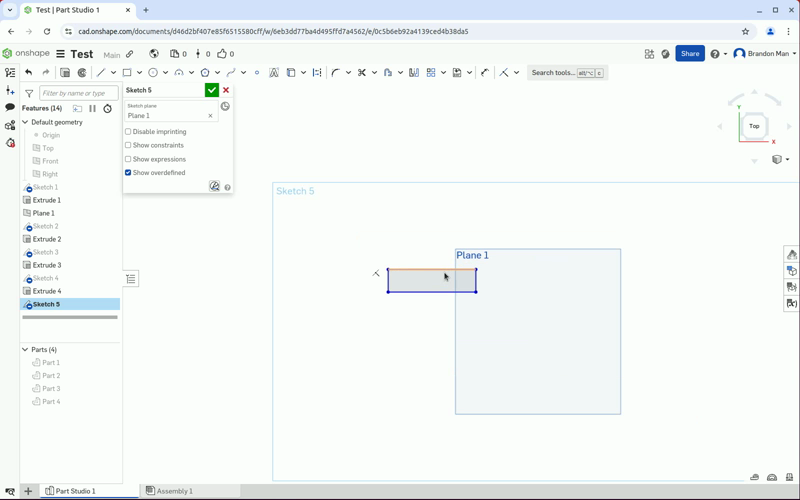
scroll(6)
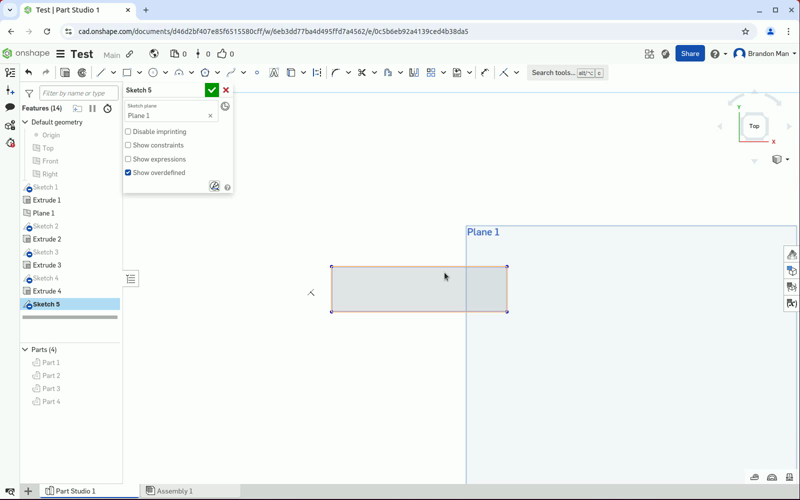
click(444, 272)
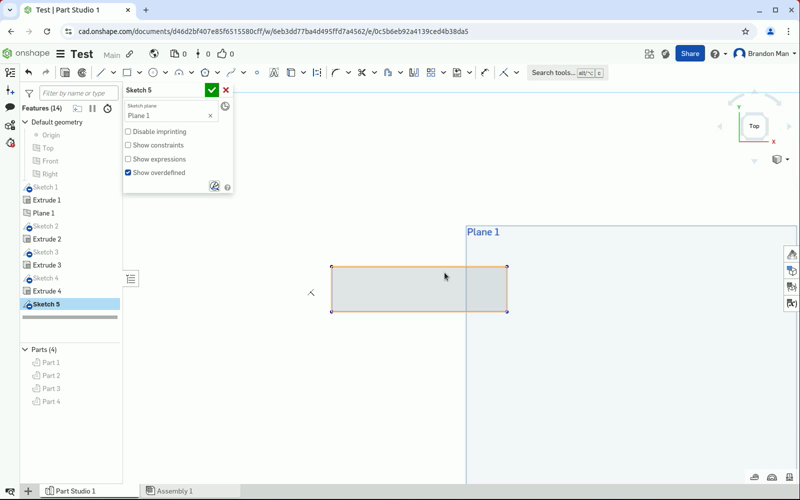
scroll(-6)
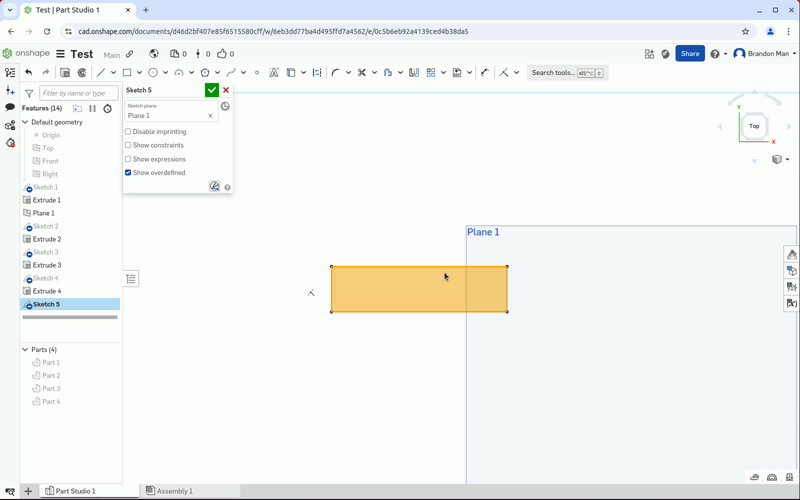
scroll(-6)
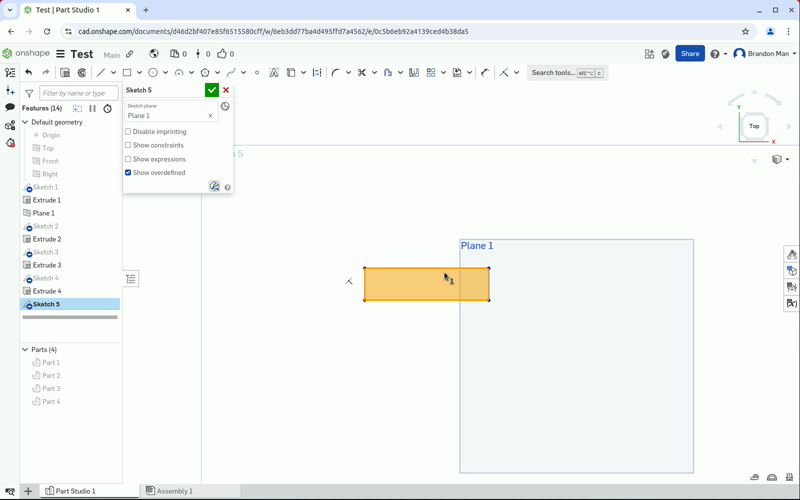
scroll(-6)
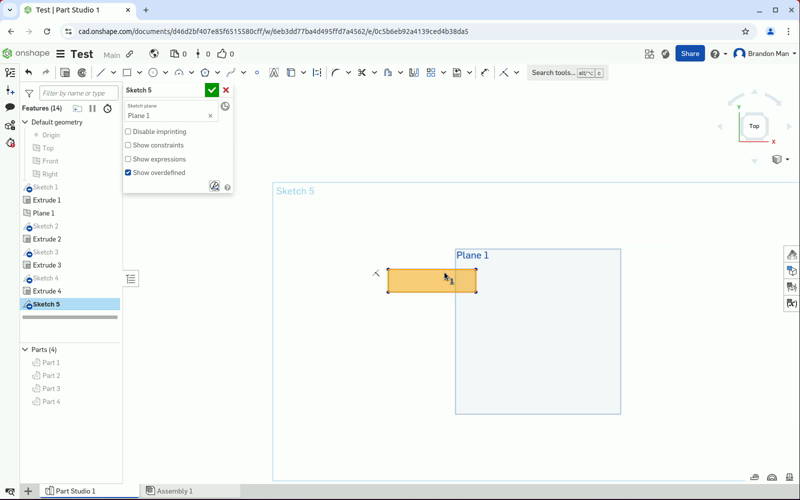
scroll(-6)
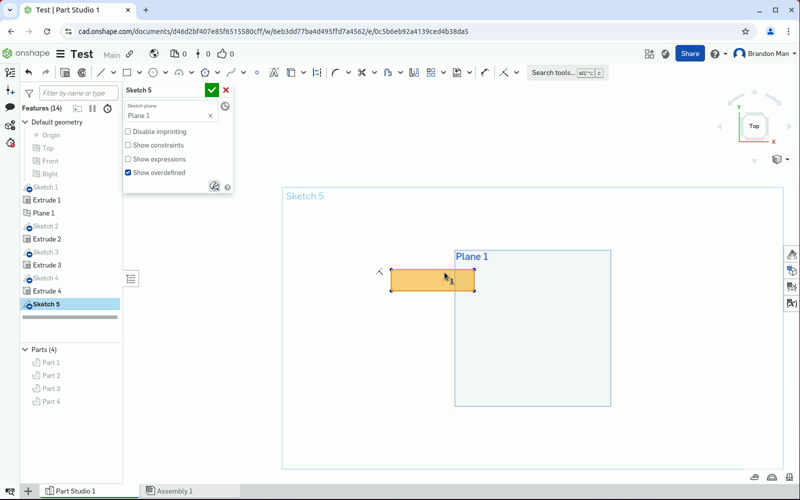
scroll(-6)
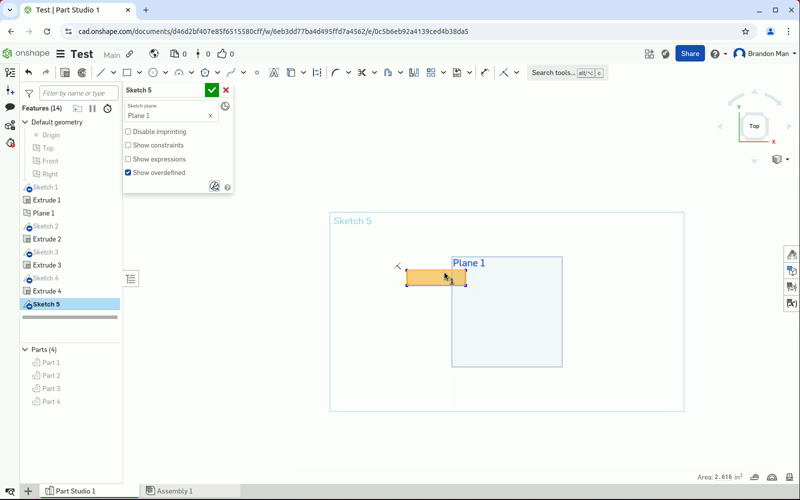
scroll(-6)
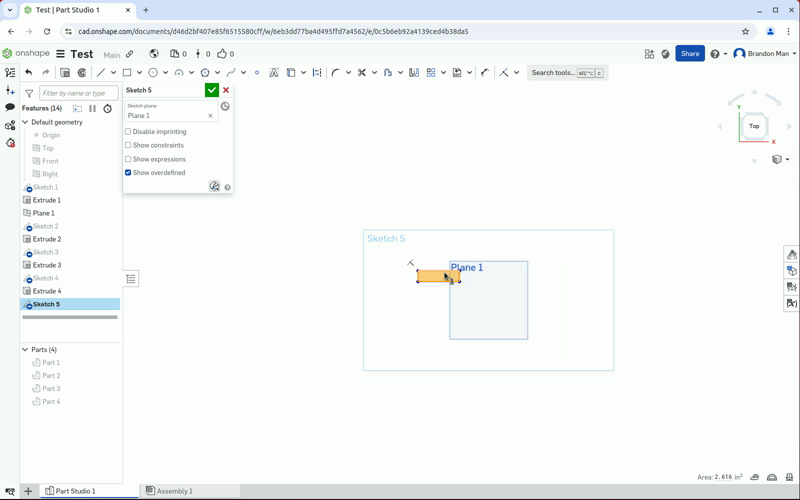
scroll(-6)
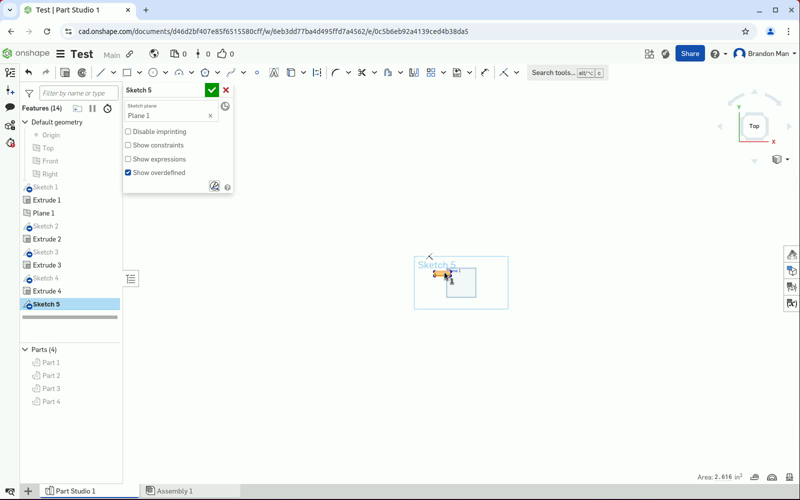
mouse_move(73, 352)
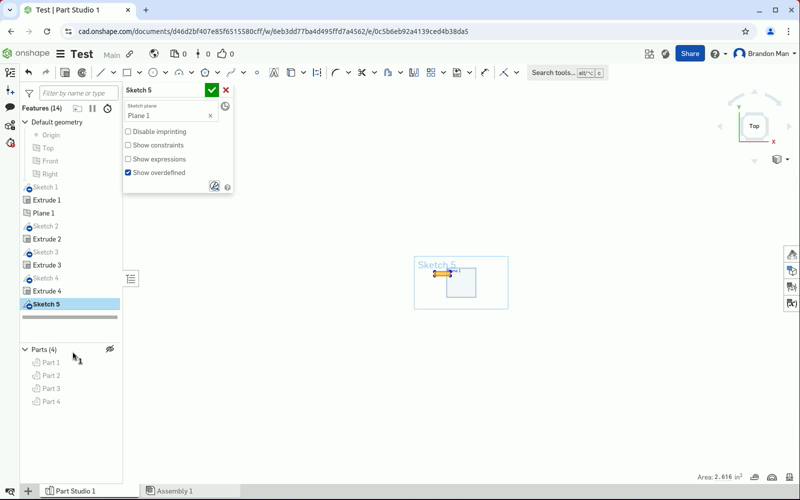
key(shift+y)
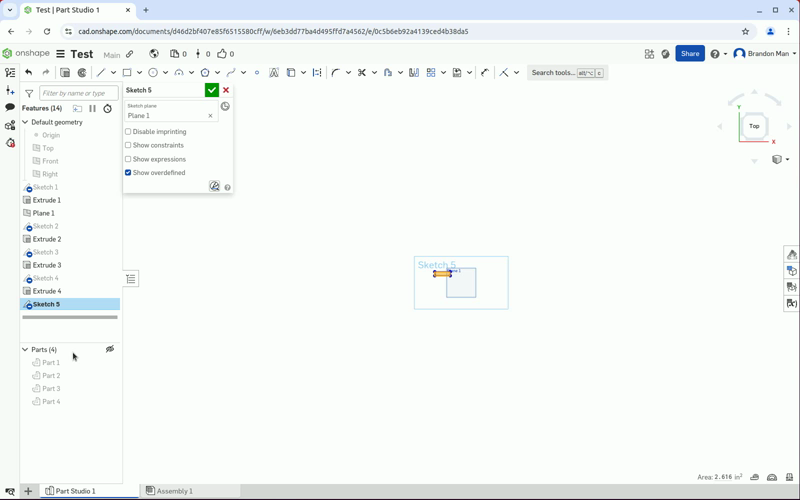
key(shift+e)
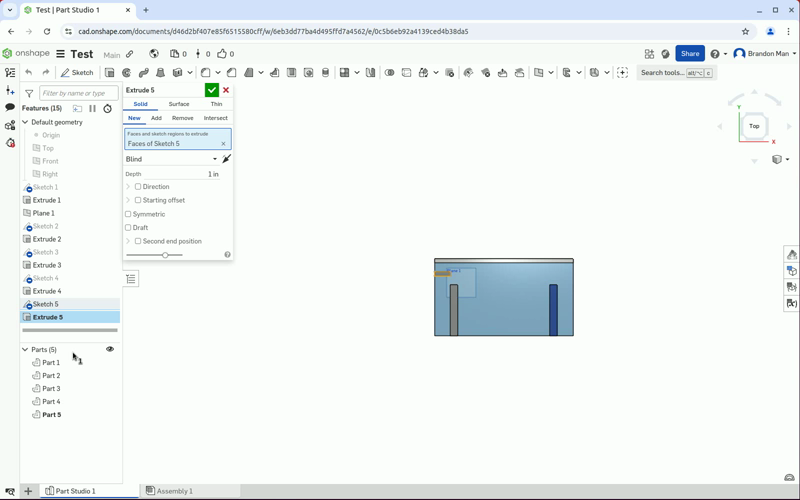
mouse_move(143, 106)
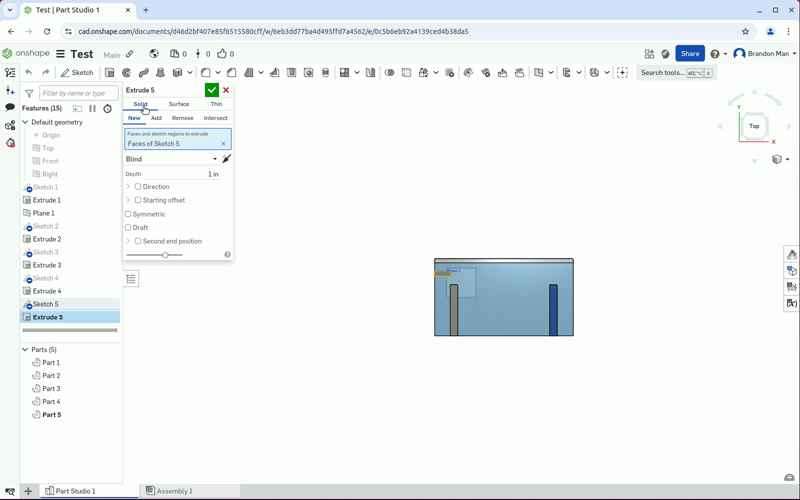
click(143, 106)
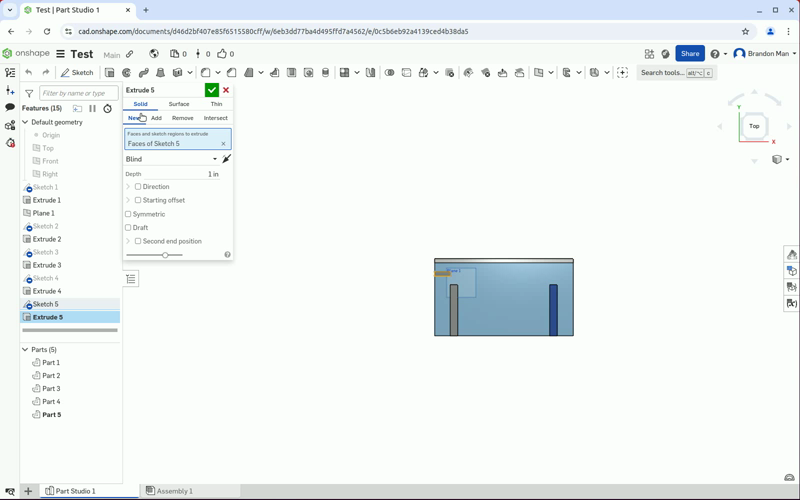
mouse_move(137, 120)
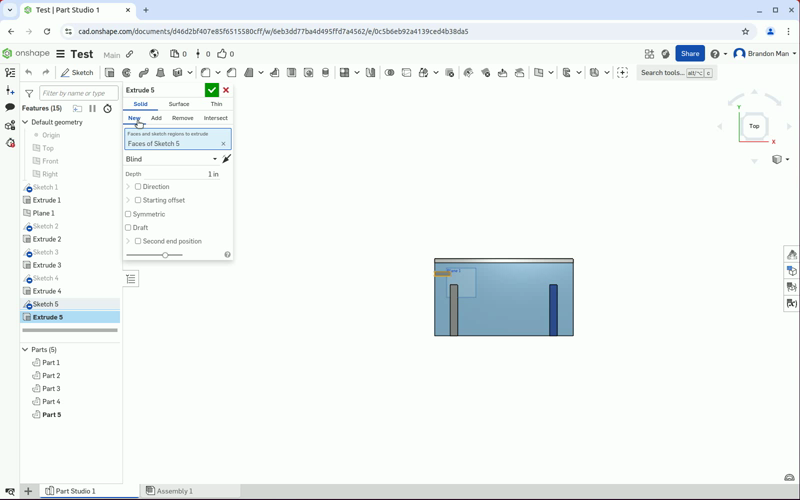
click(137, 120)
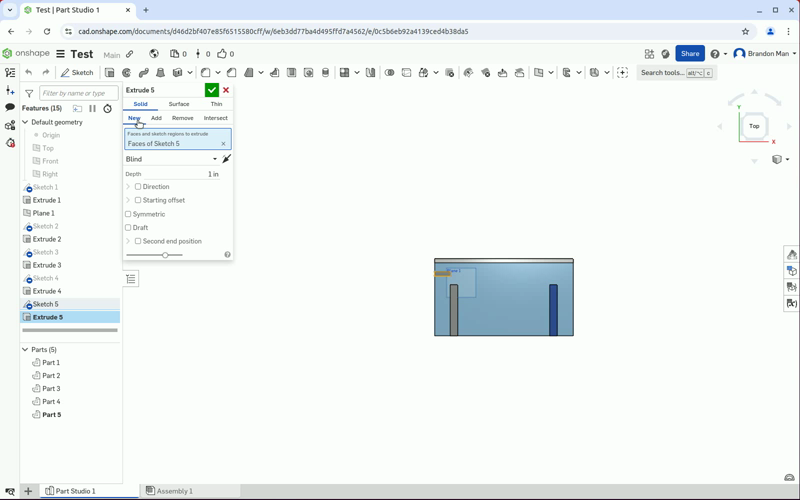
key(tab, 4)
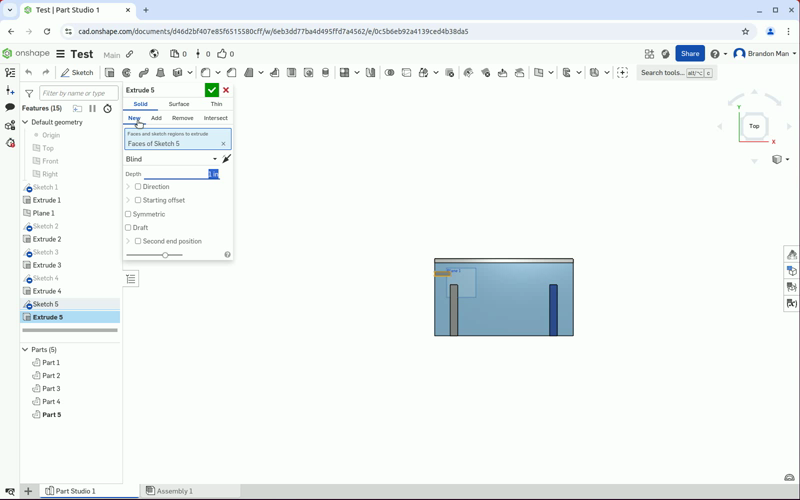
text(7.943)
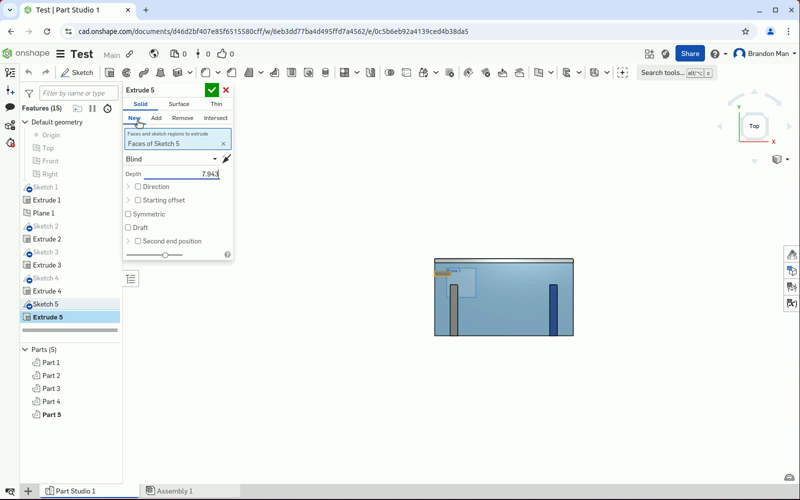
key(enter)
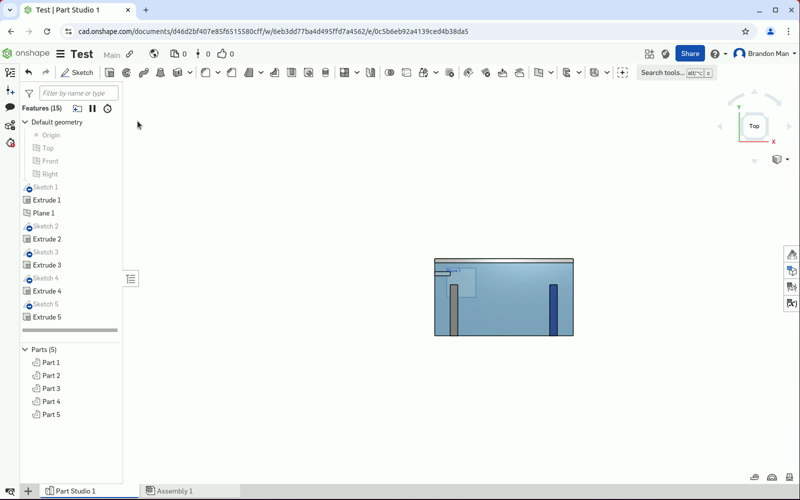
key(shift+h)
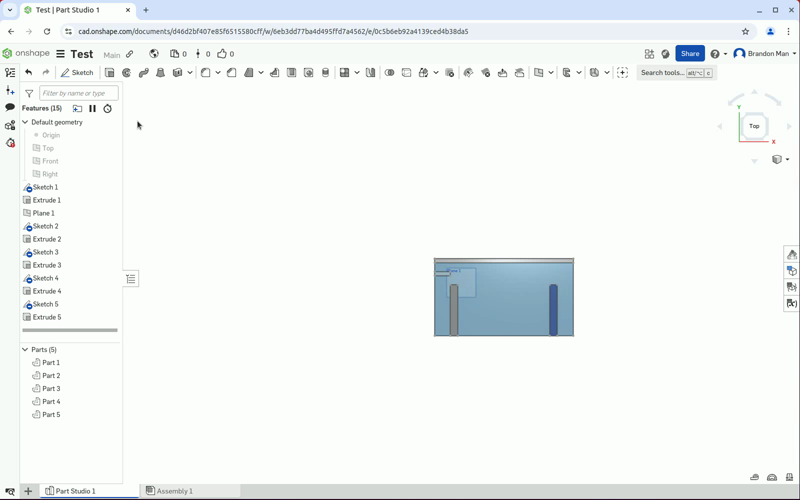
key(shift+h)
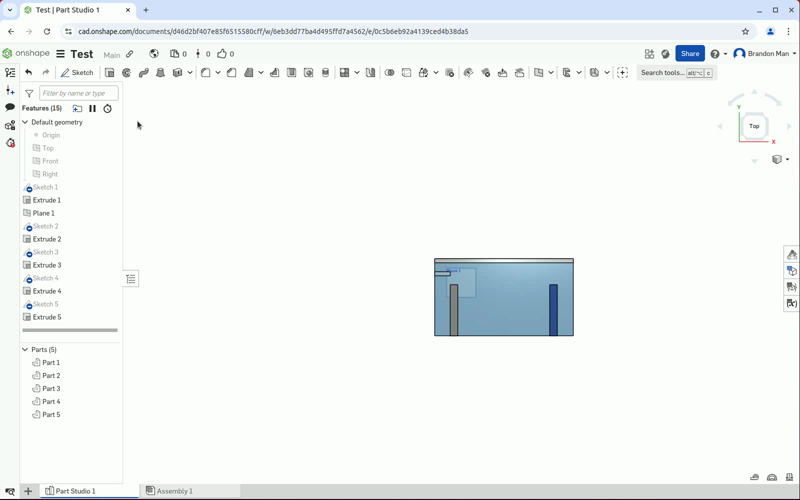
mouse_move(73, 189)
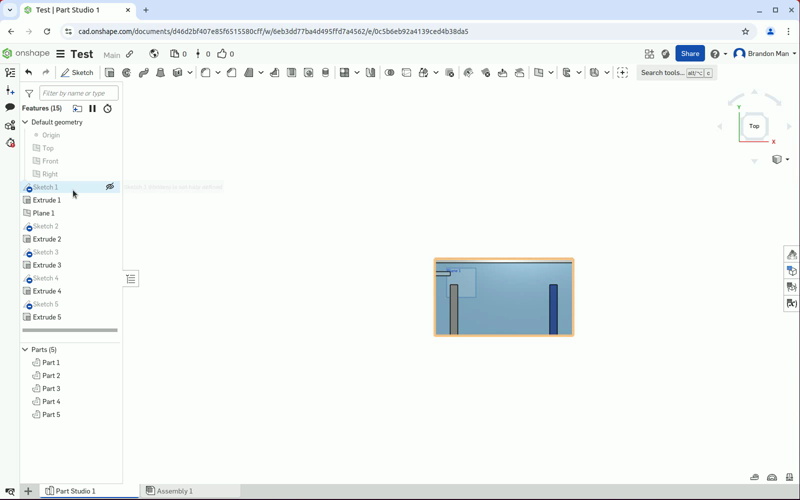
click(73, 189)
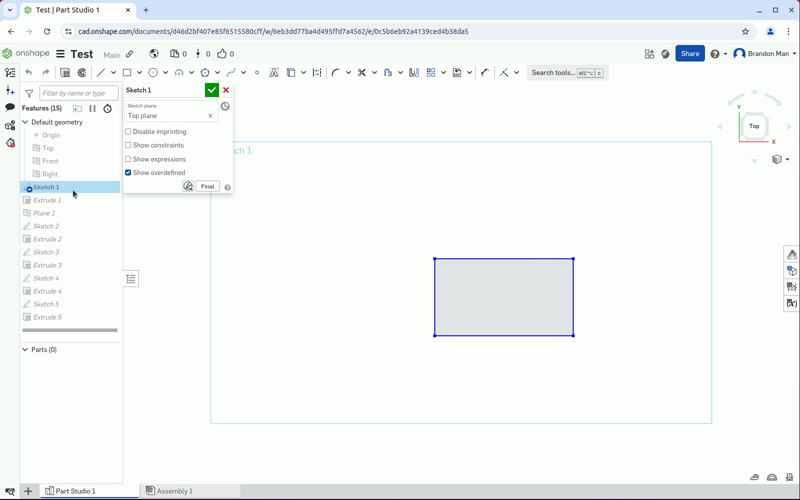
mouse_move(229, 92)
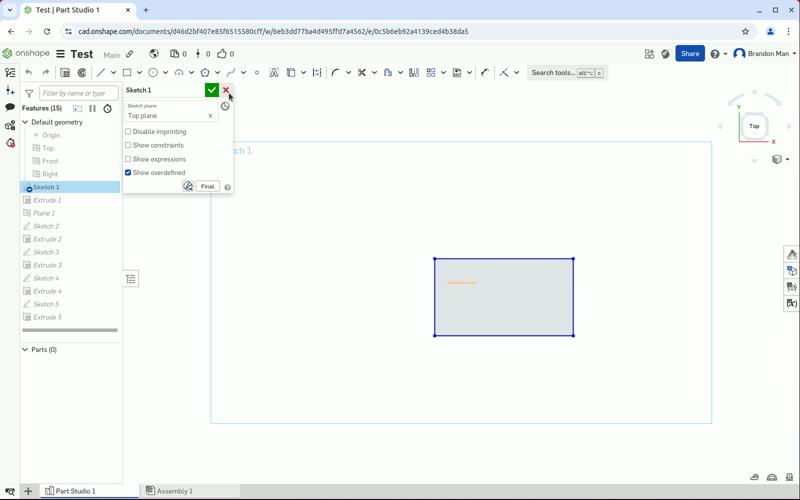
click(229, 92)
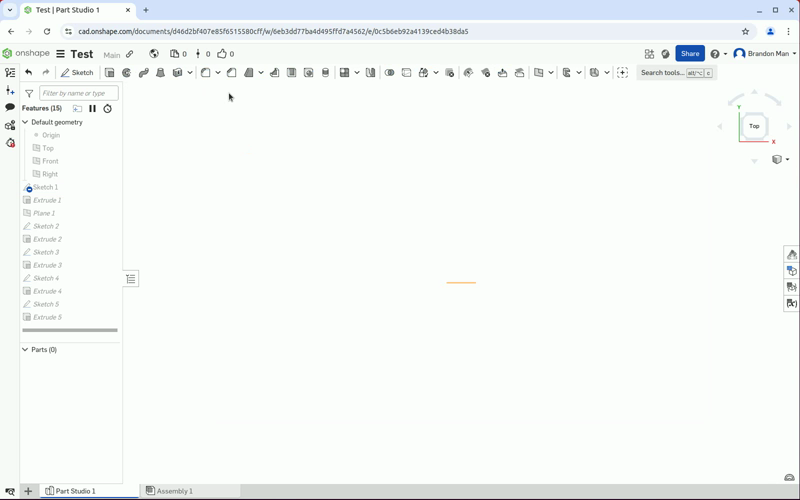
key(shift+s)
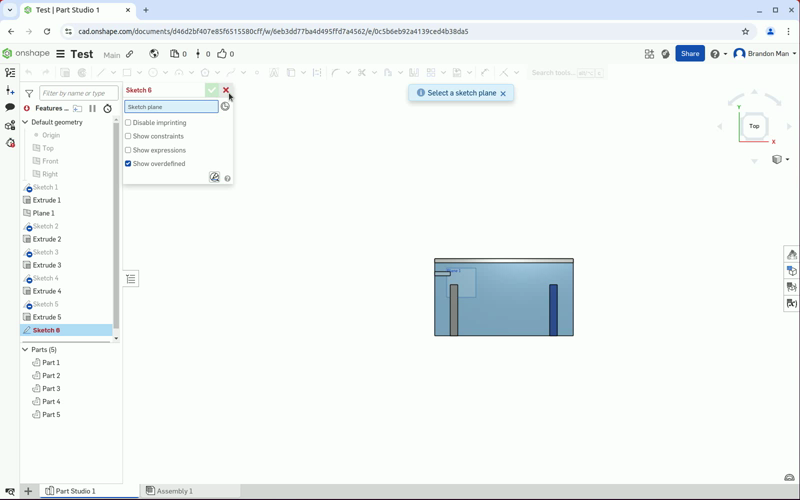
mouse_move(69, 215)
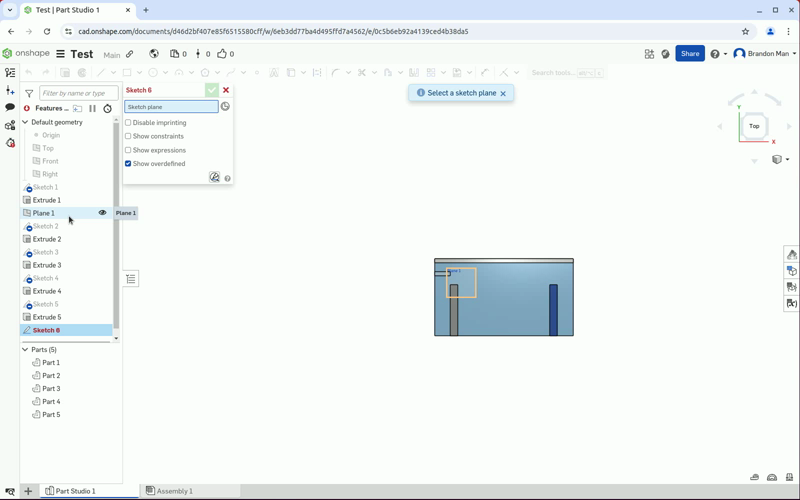
click(69, 215)
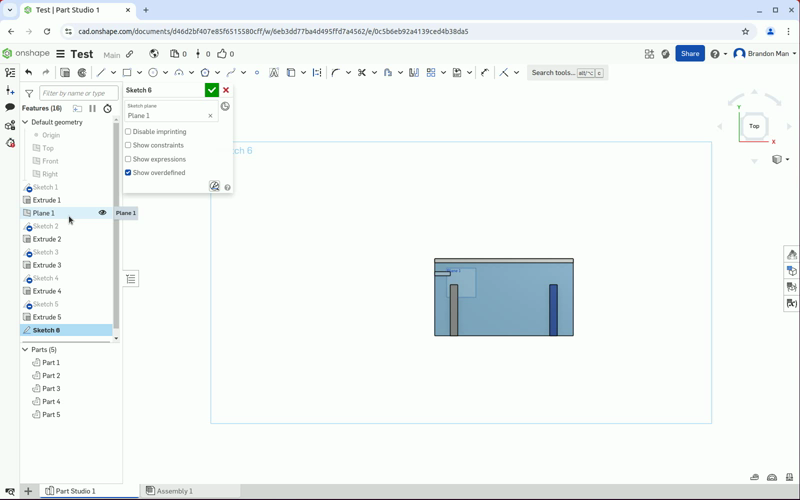
mouse_move(73, 352)
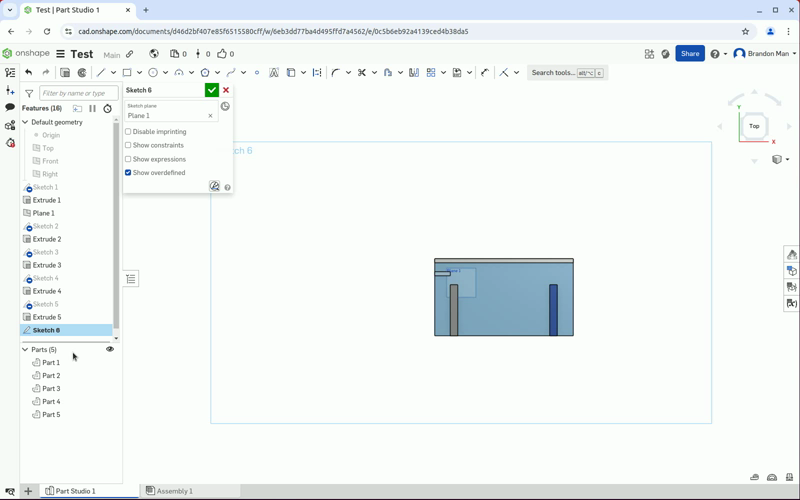
key(y)
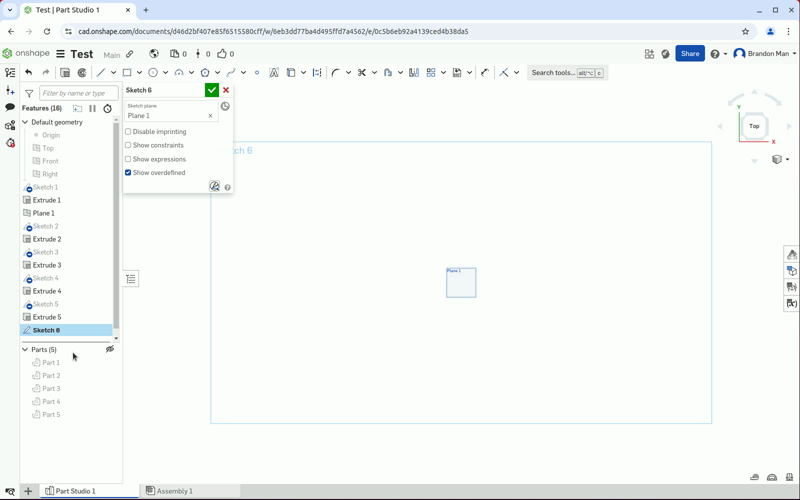
key(l)
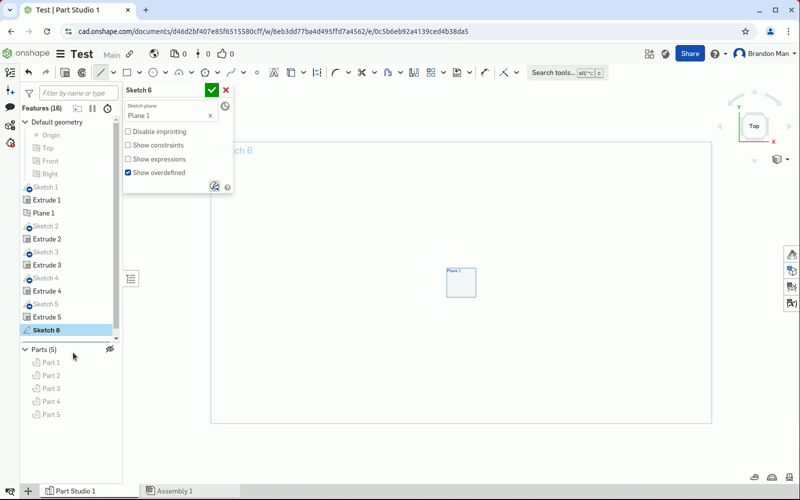
key_down(shift)
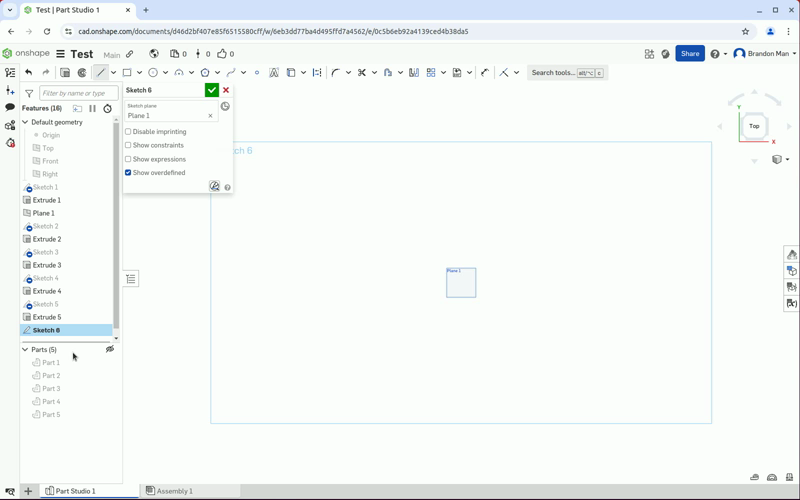
mouse_move(559, 275)
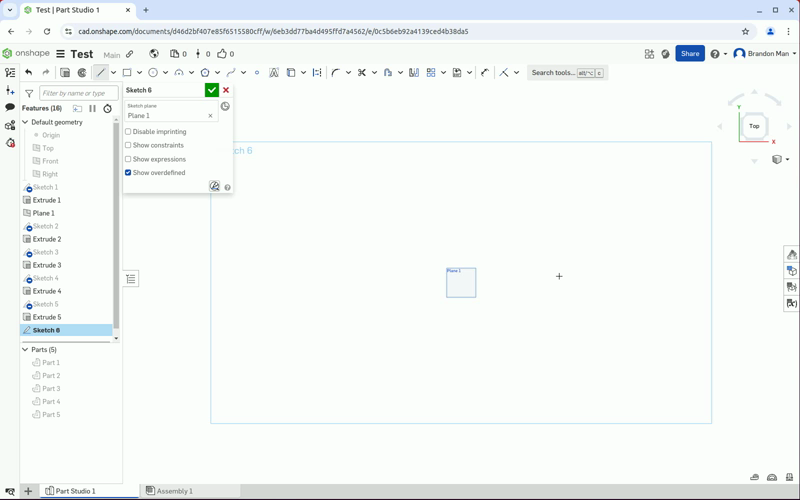
click(559, 275)
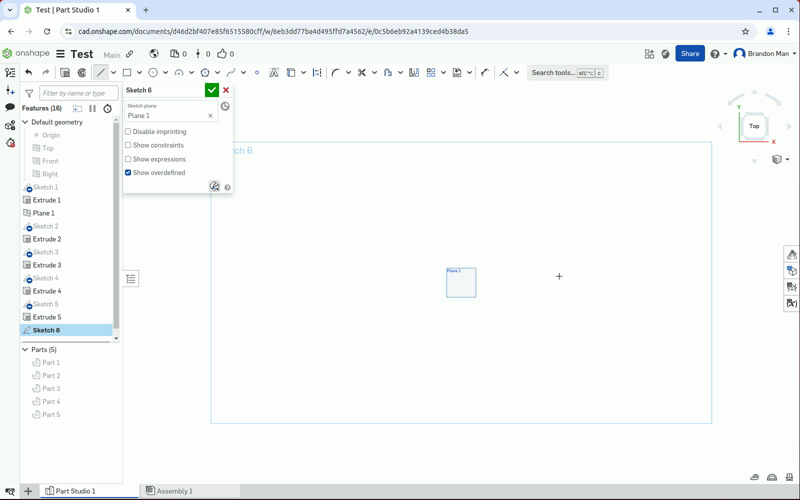
key_up(shift)
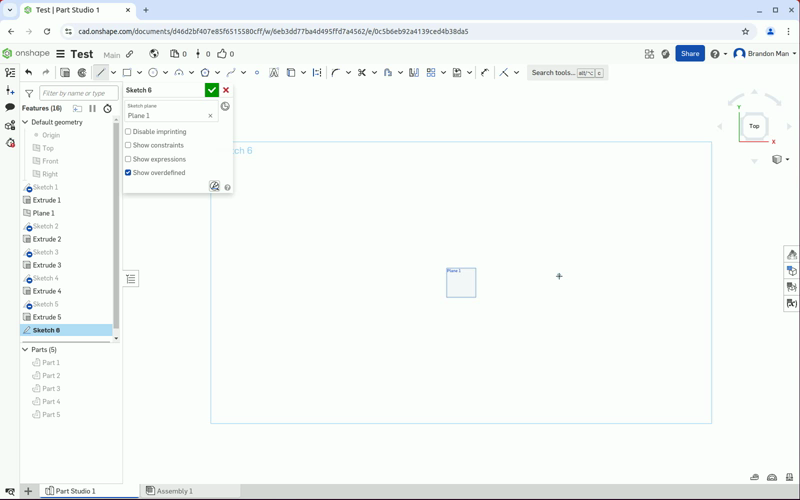
key_down(shift)
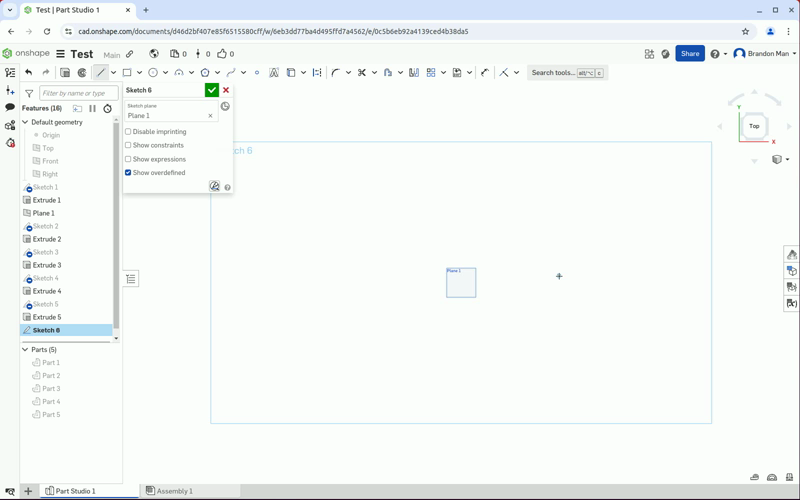
mouse_move(589, 275)
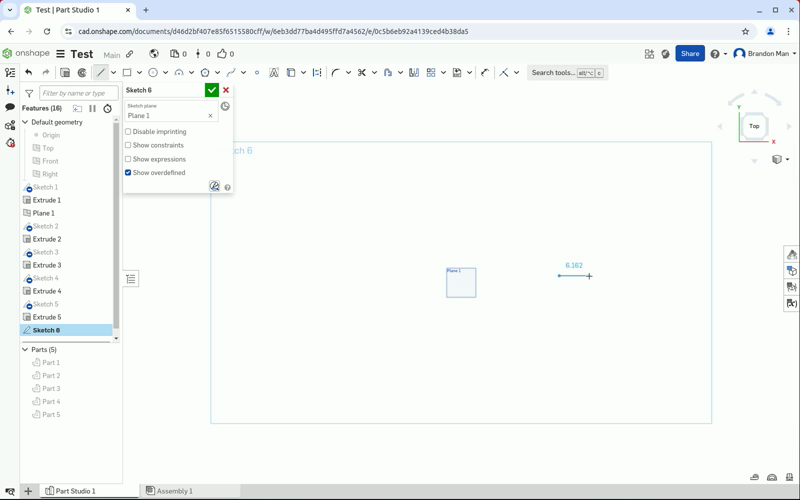
mouse_move(574, 275)
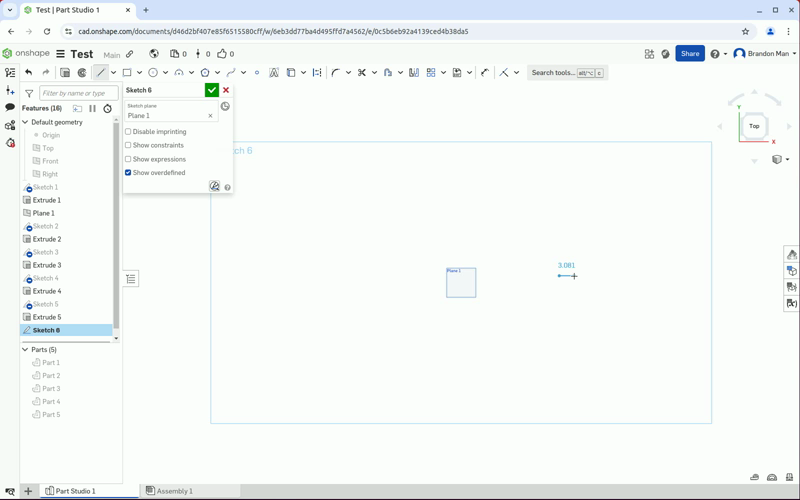
click(574, 275)
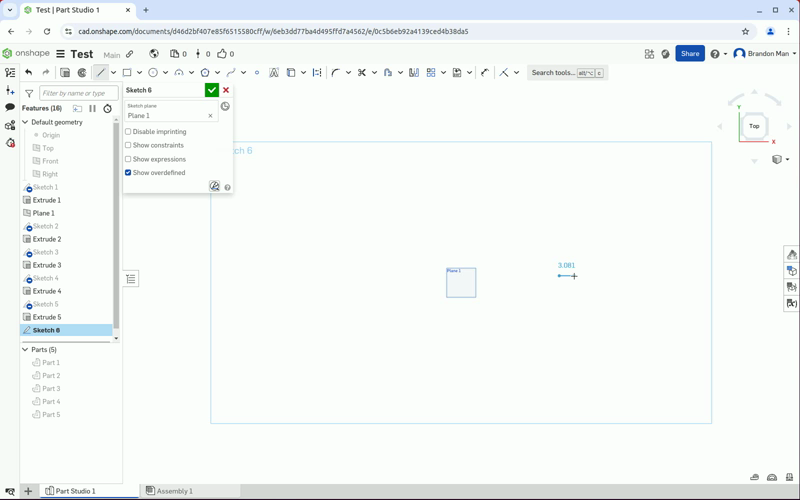
key_up(shift)
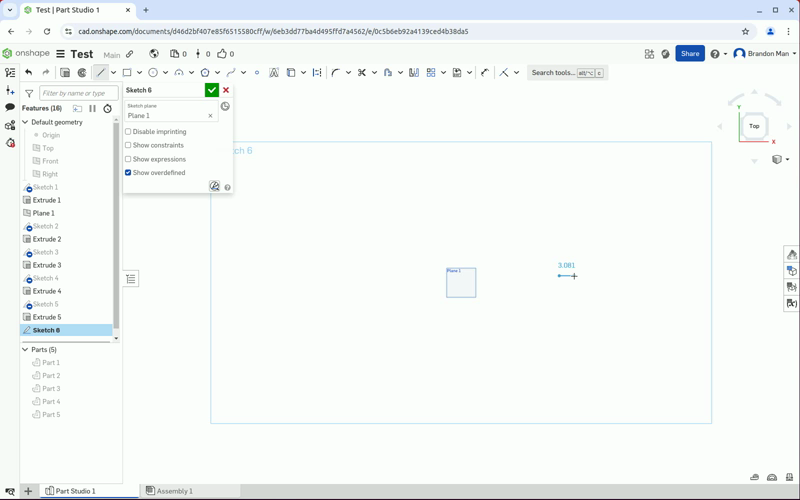
key_down(shift)
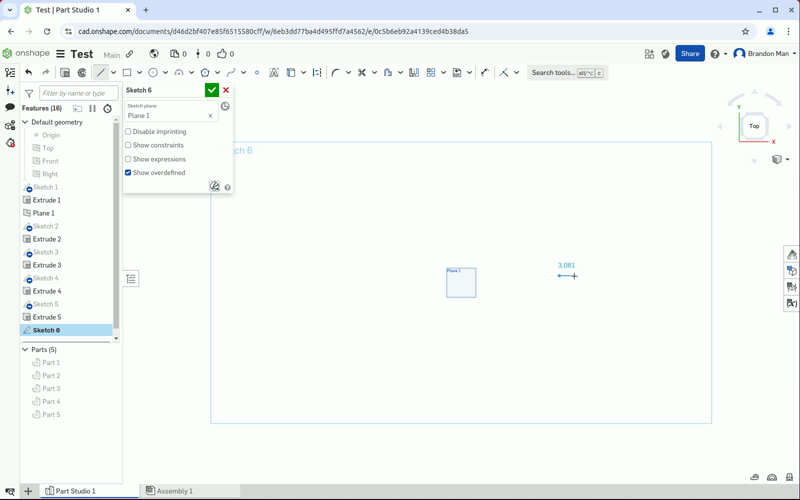
mouse_move(589, 275)
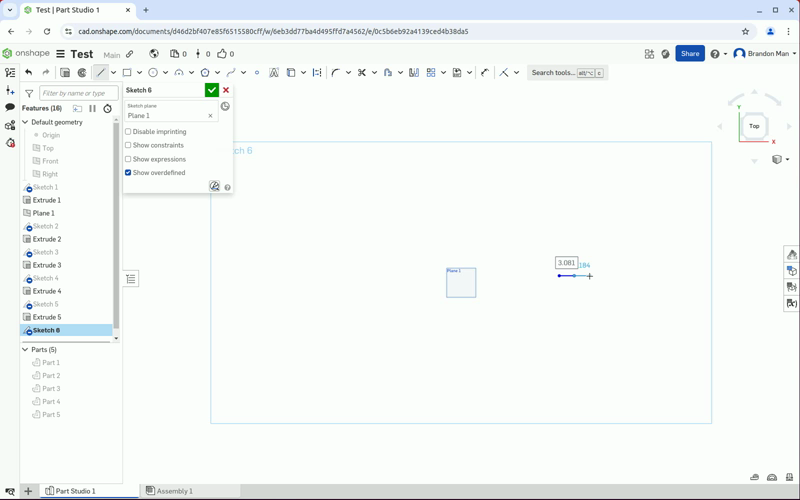
mouse_move(574, 271)
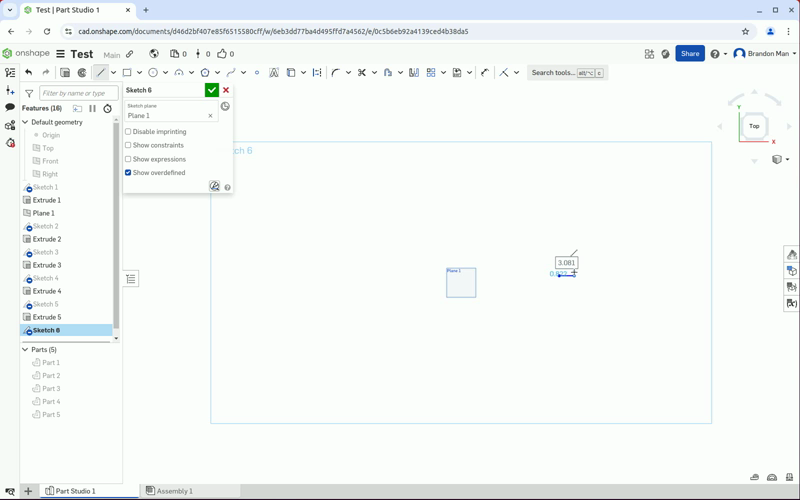
scroll(6)
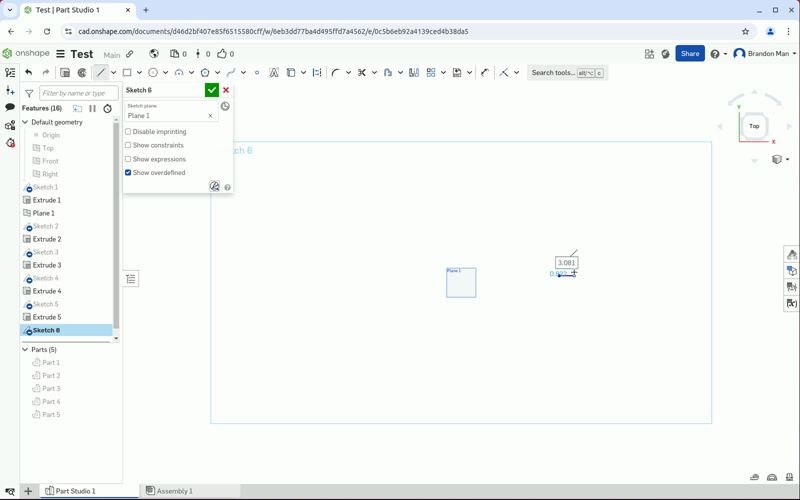
scroll(6)
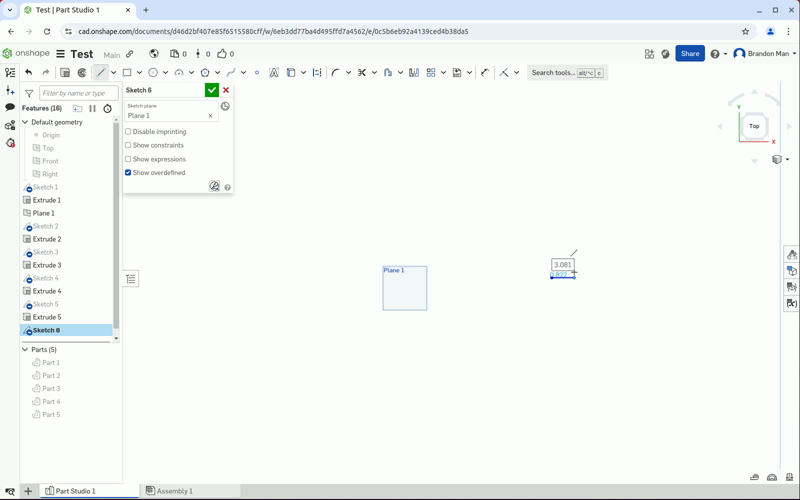
scroll(6)
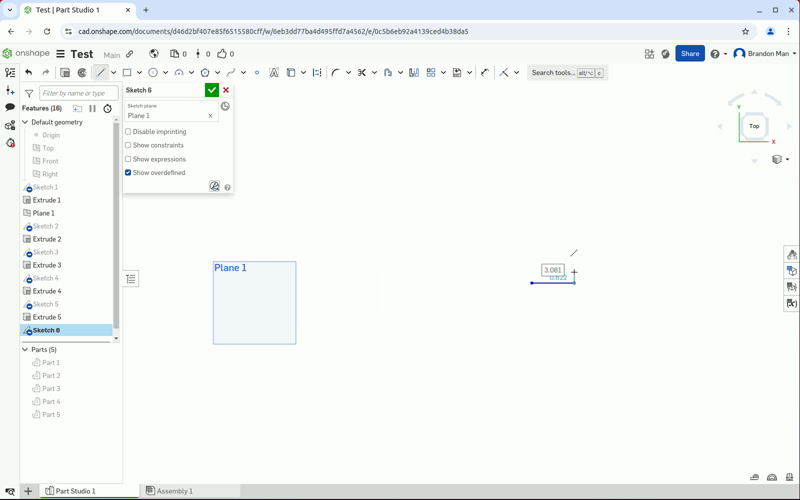
scroll(6)
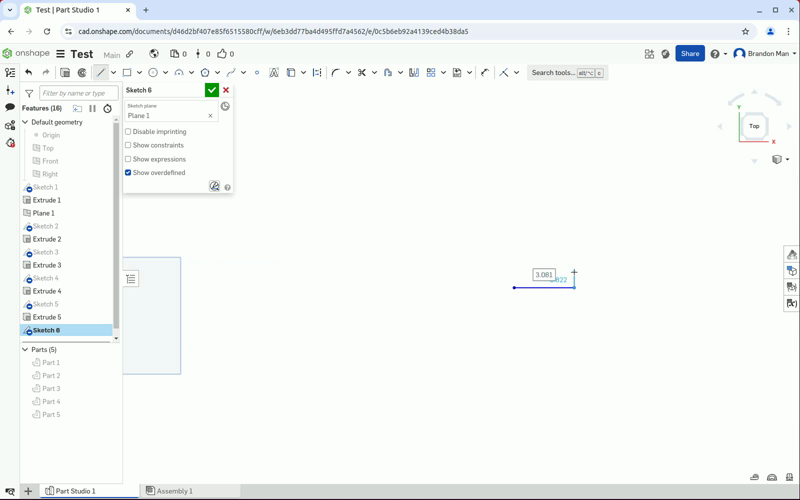
scroll(6)
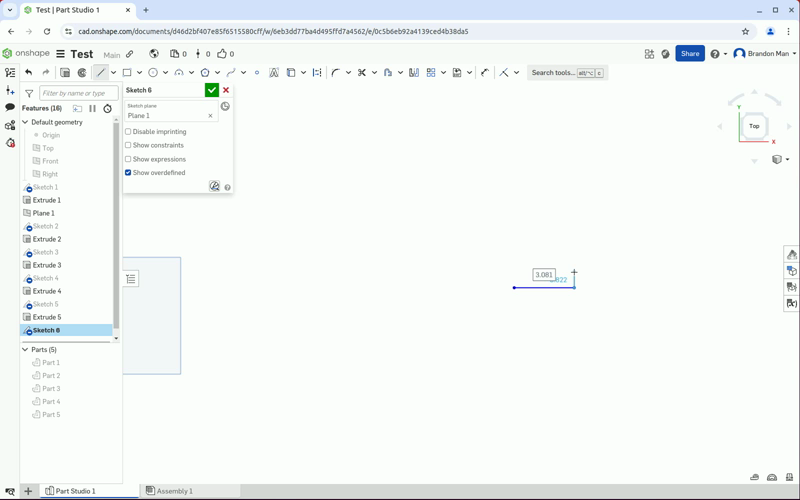
scroll(6)
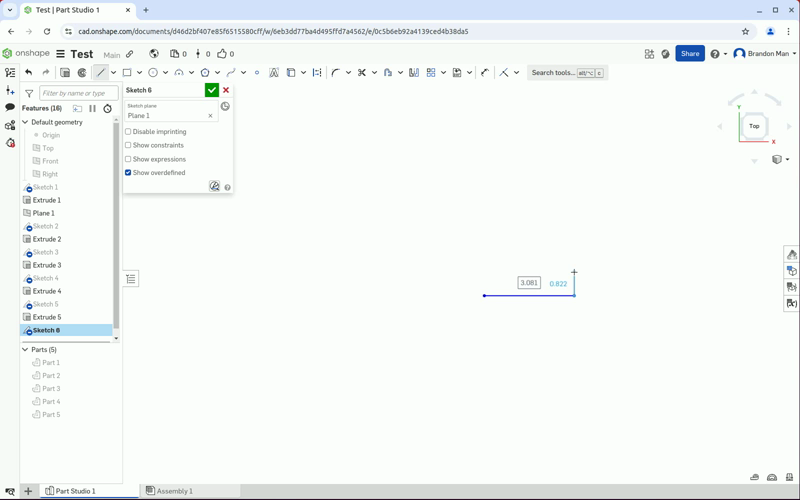
scroll(6)
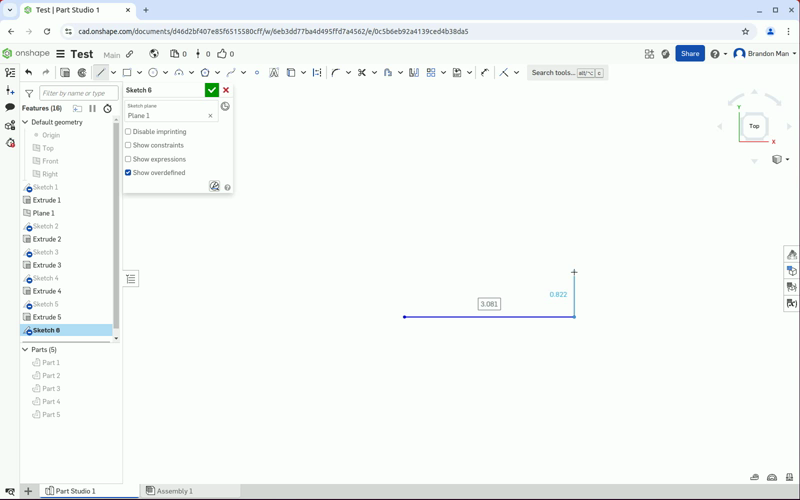
click(574, 271)
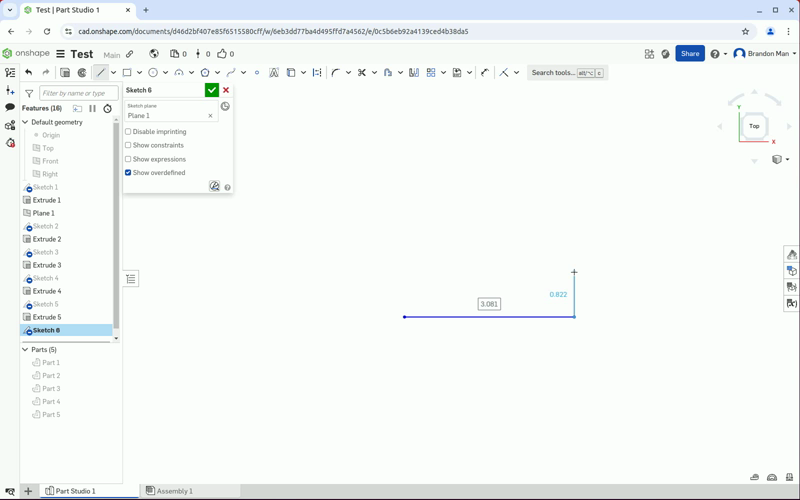
scroll(-6)
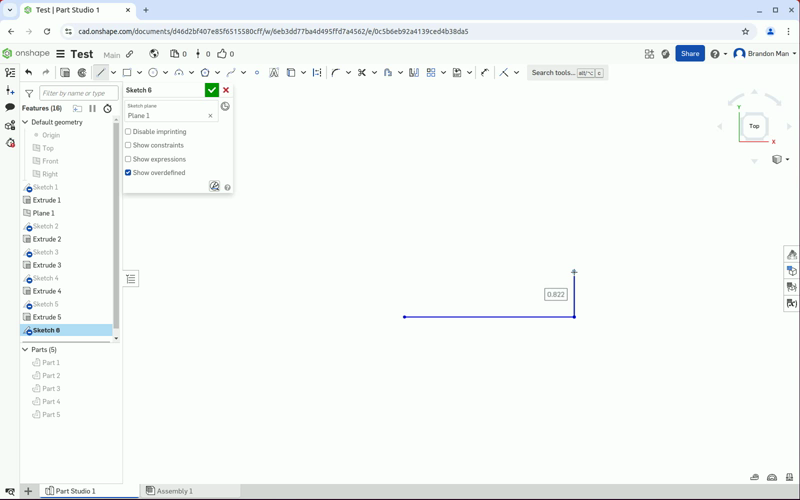
scroll(-6)
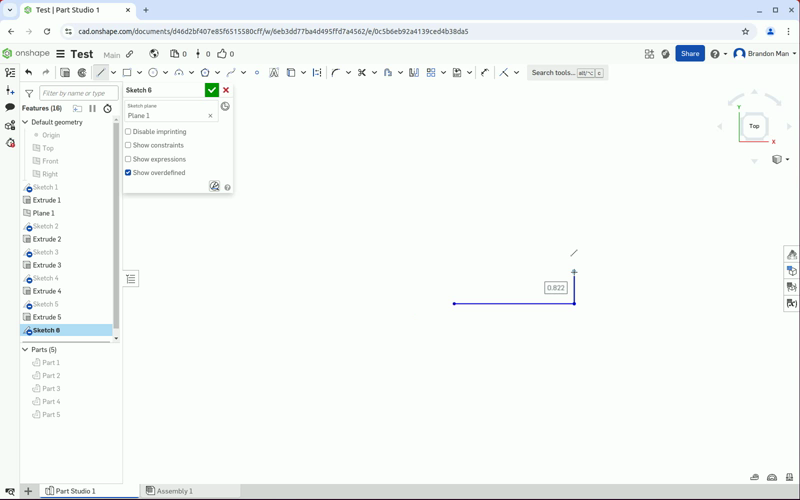
scroll(-6)
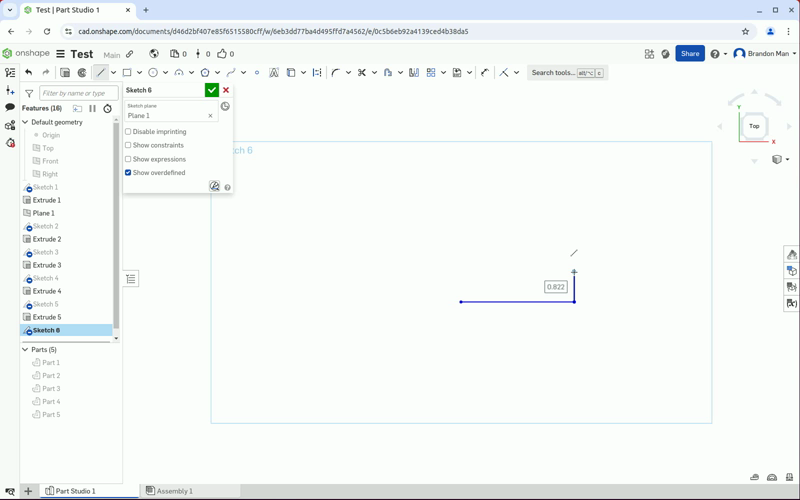
scroll(-6)
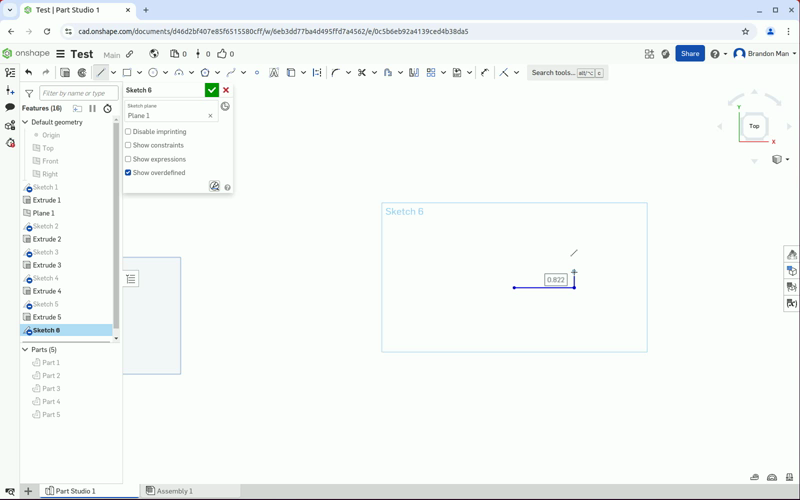
scroll(-6)
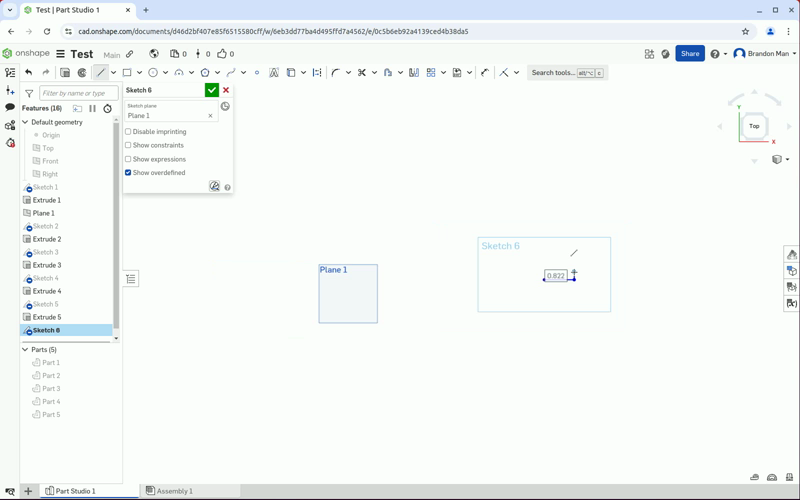
scroll(-6)
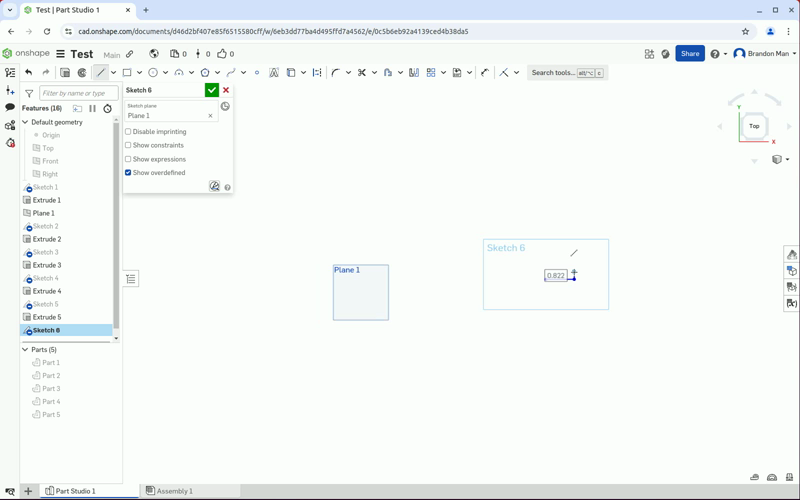
scroll(-6)
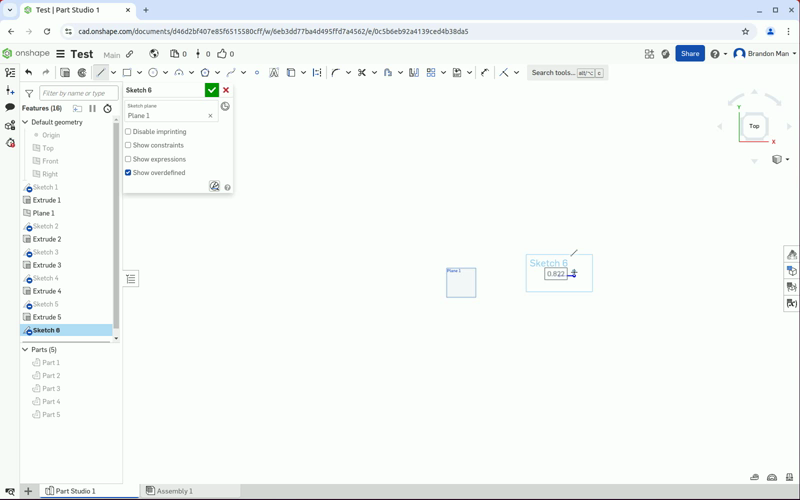
key_up(shift)
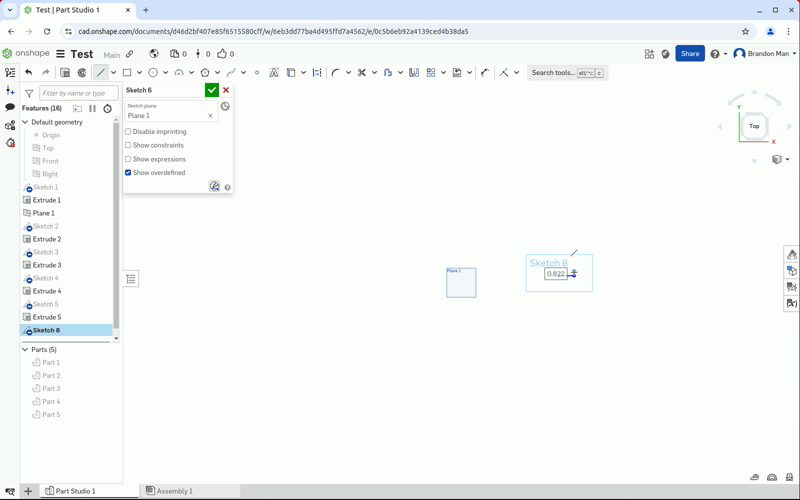
key_down(shift)
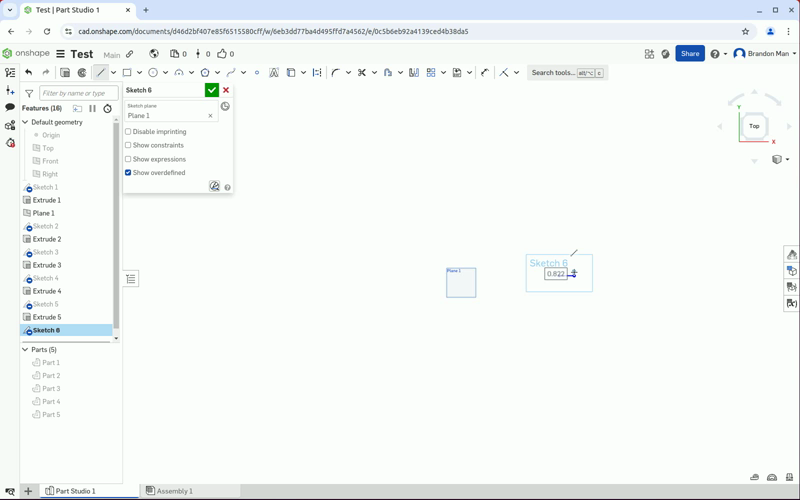
mouse_move(589, 271)
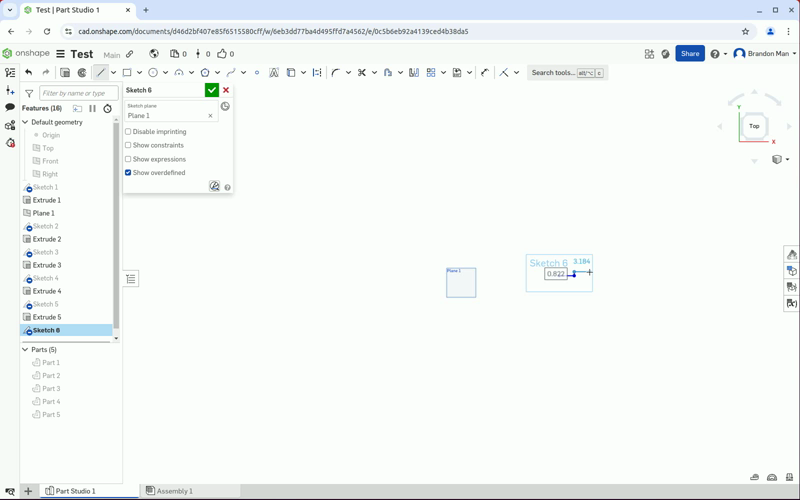
mouse_move(559, 271)
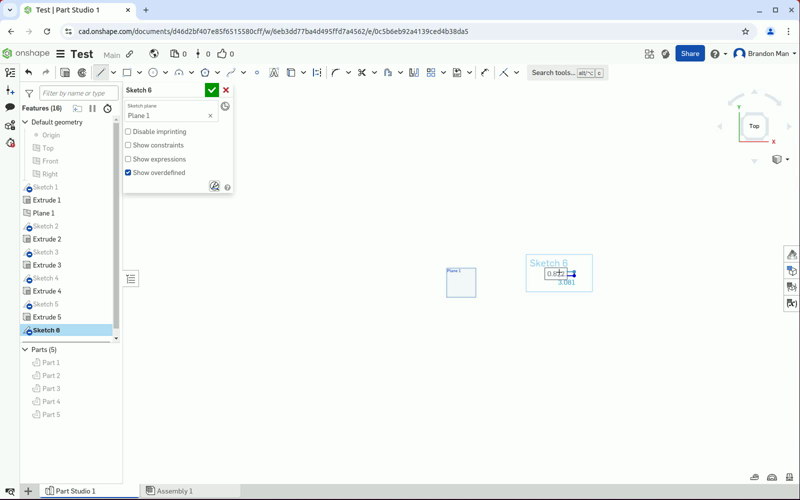
scroll(6)
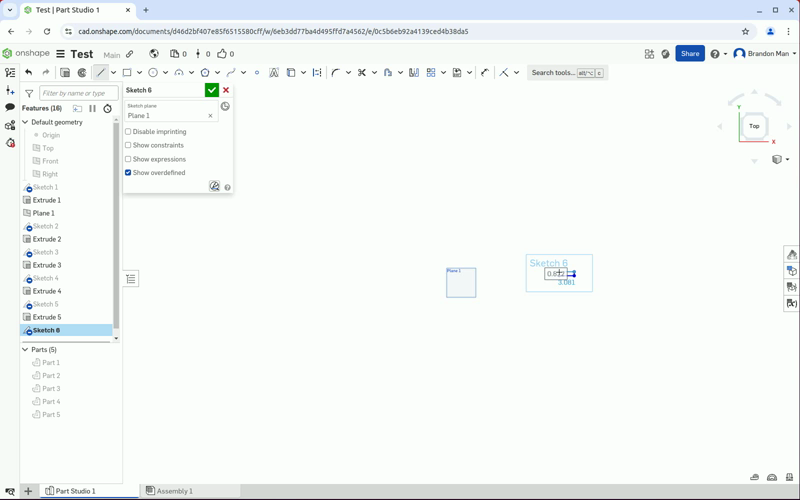
scroll(6)
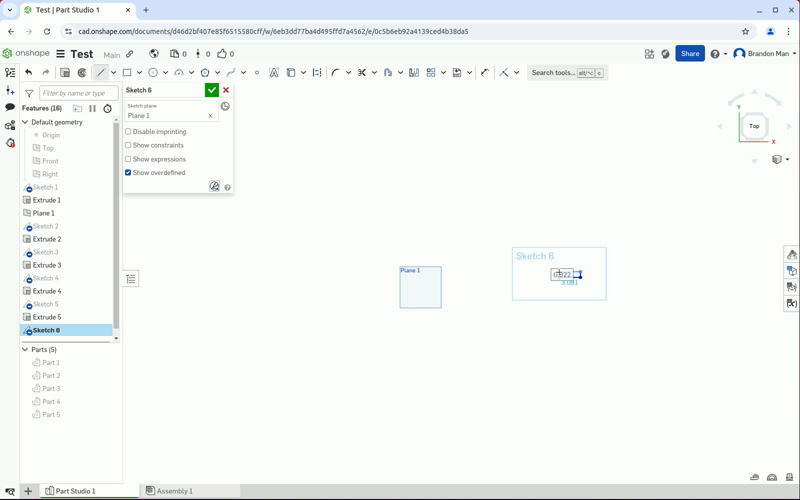
scroll(6)
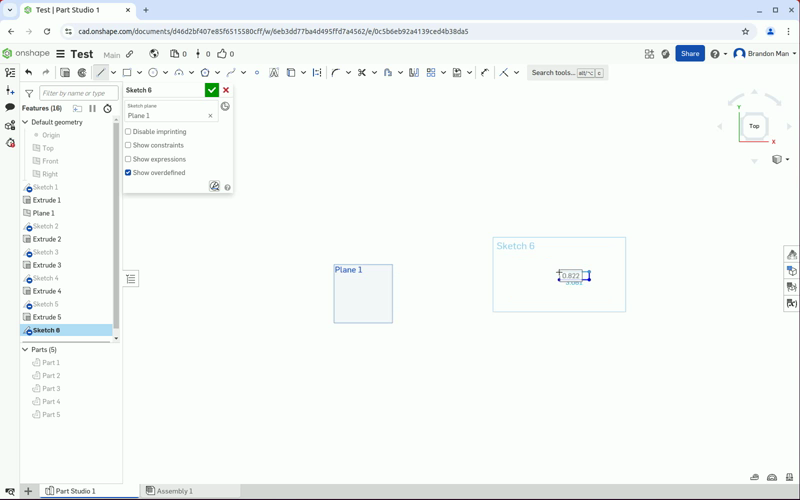
scroll(6)
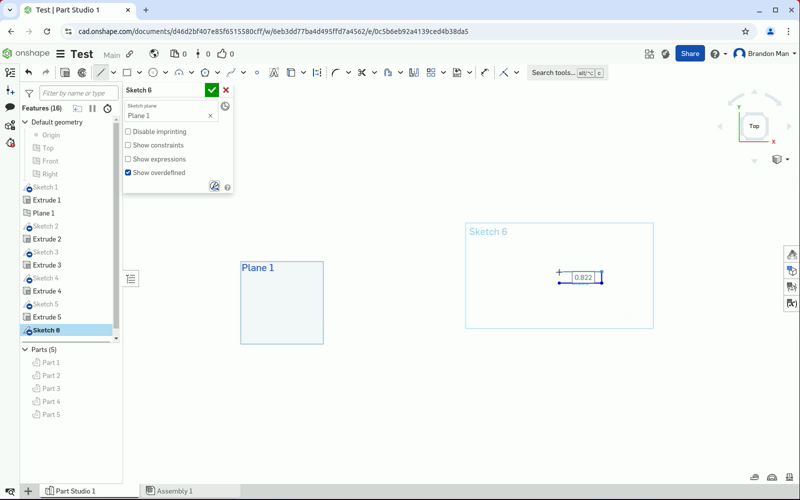
scroll(6)
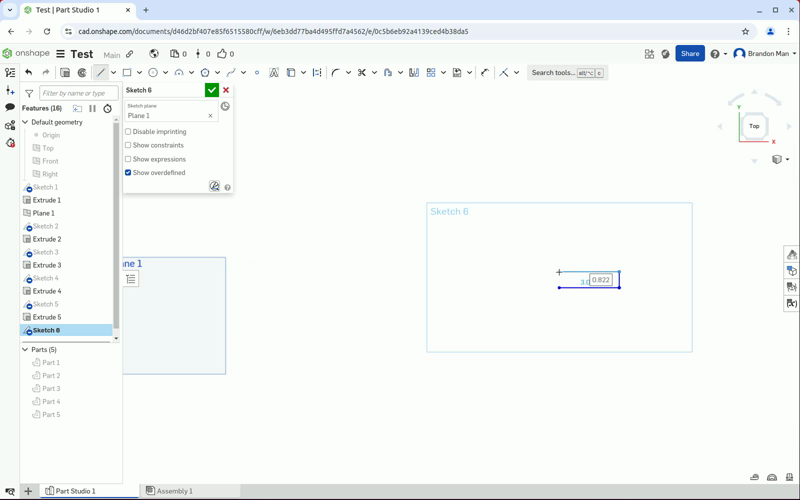
scroll(6)
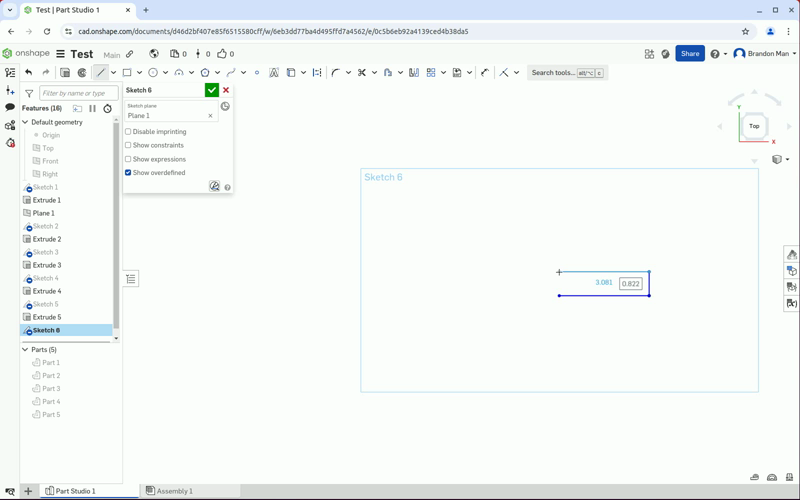
scroll(6)
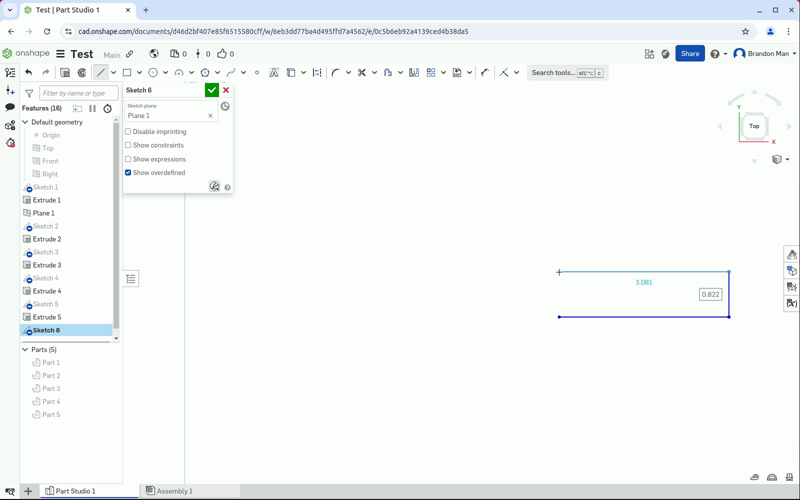
click(559, 271)
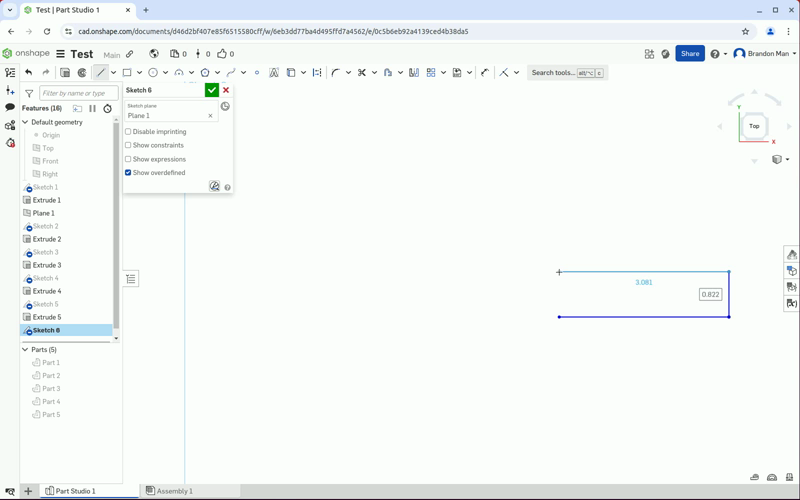
scroll(-6)
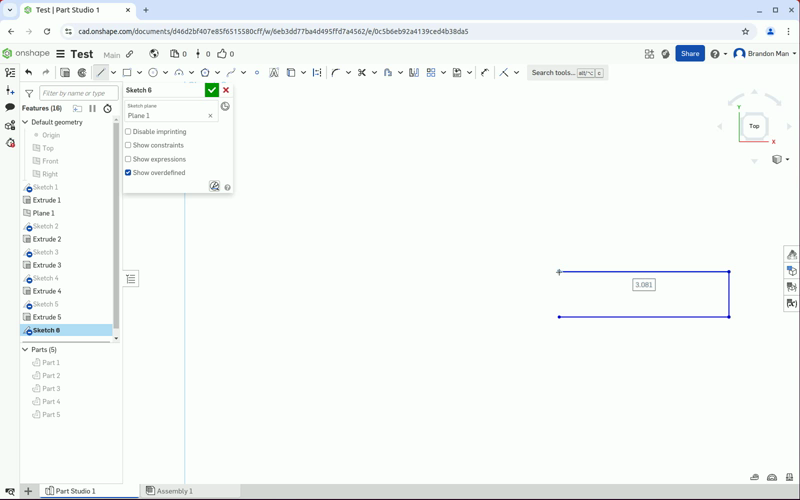
scroll(-6)
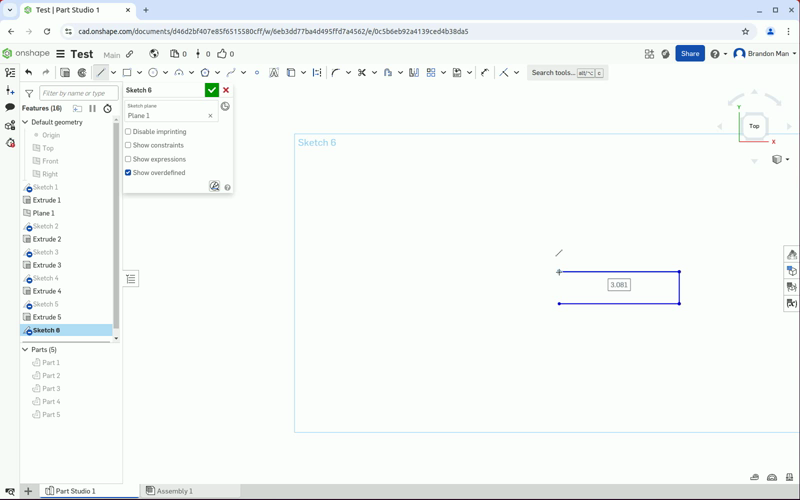
scroll(-6)
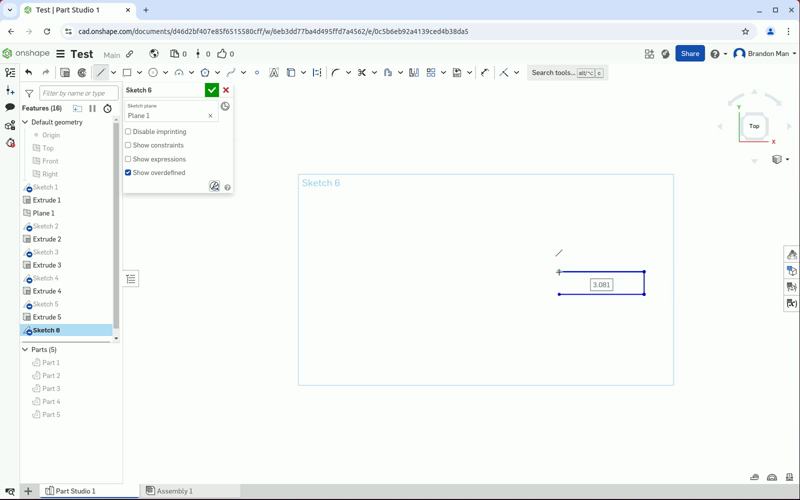
scroll(-6)
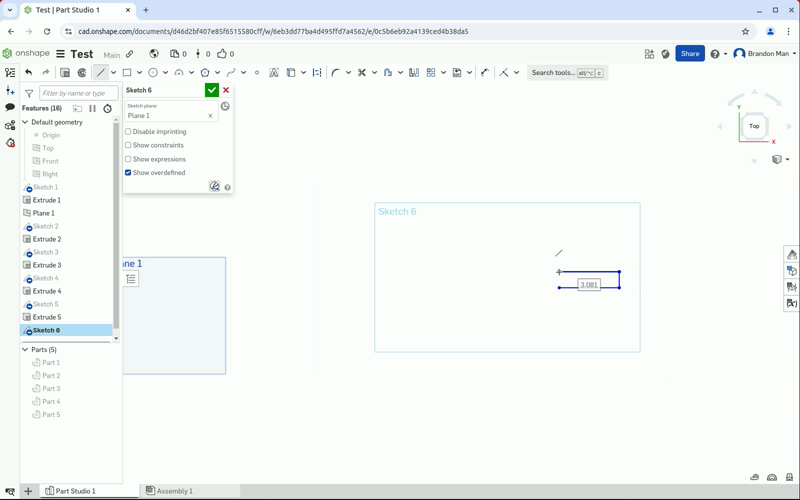
scroll(-6)
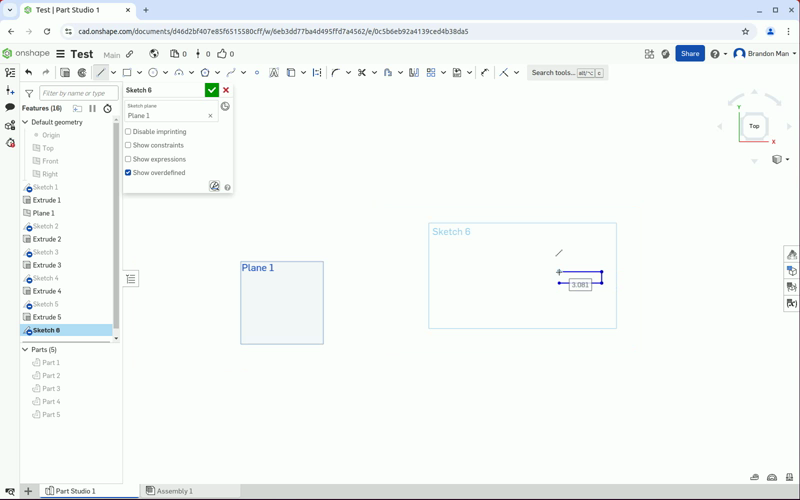
scroll(-6)
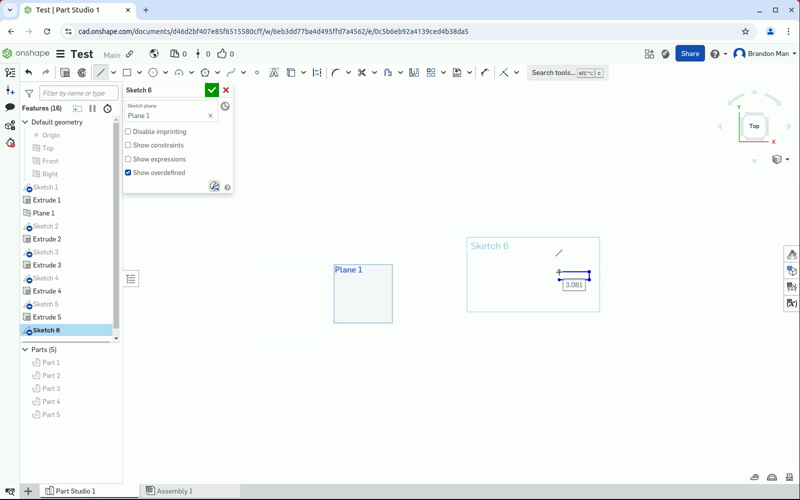
scroll(-6)
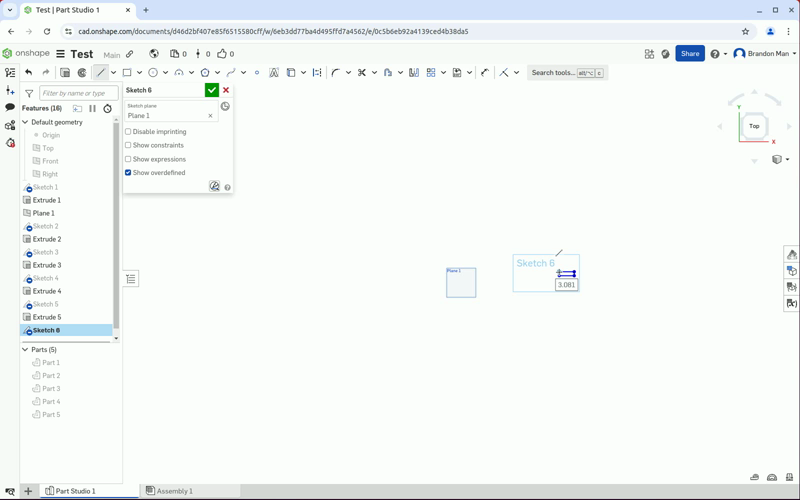
key_up(shift)
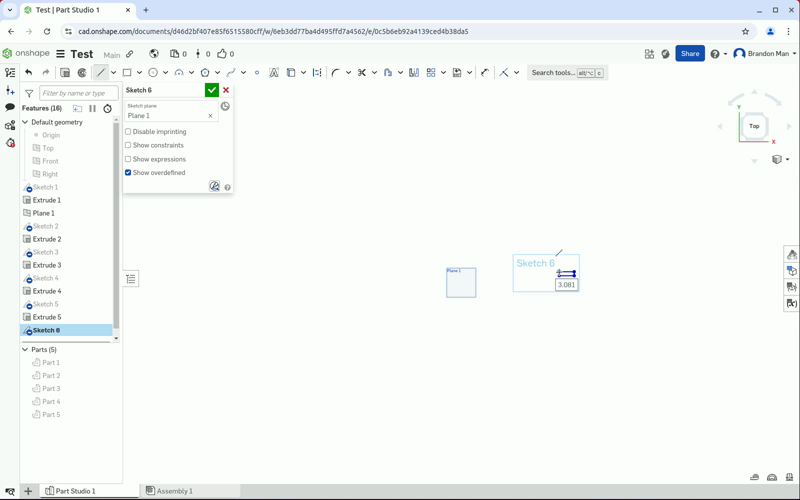
mouse_move(589, 271)
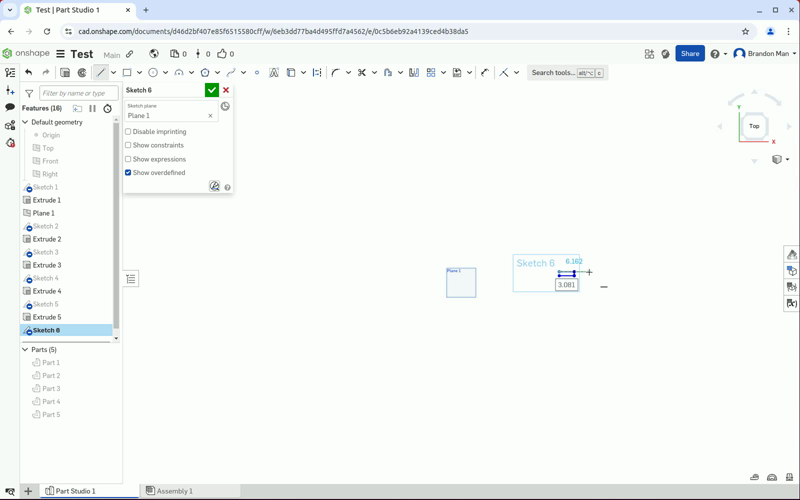
key_down(shift)
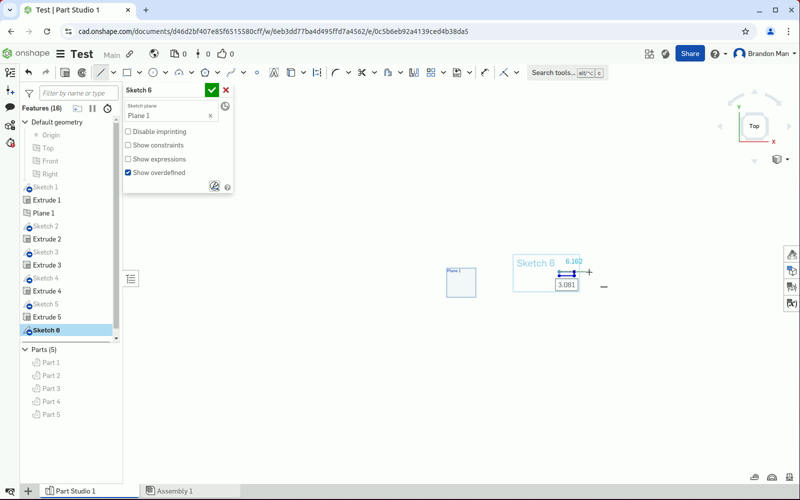
mouse_move(559, 275)
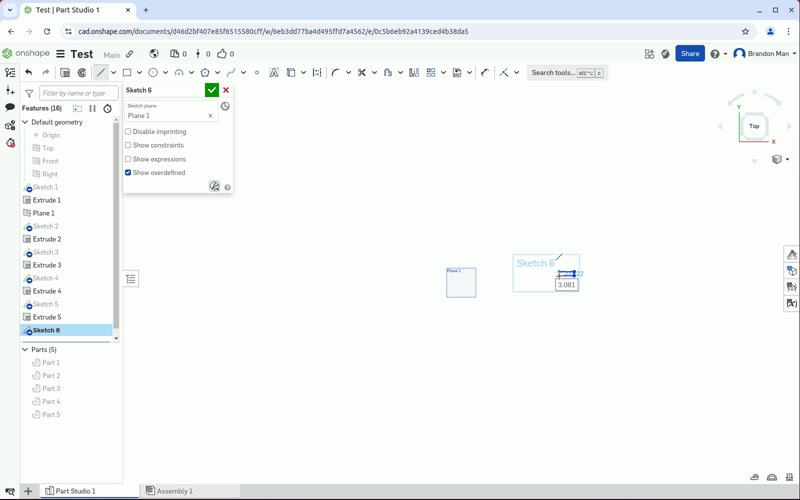
scroll(6)
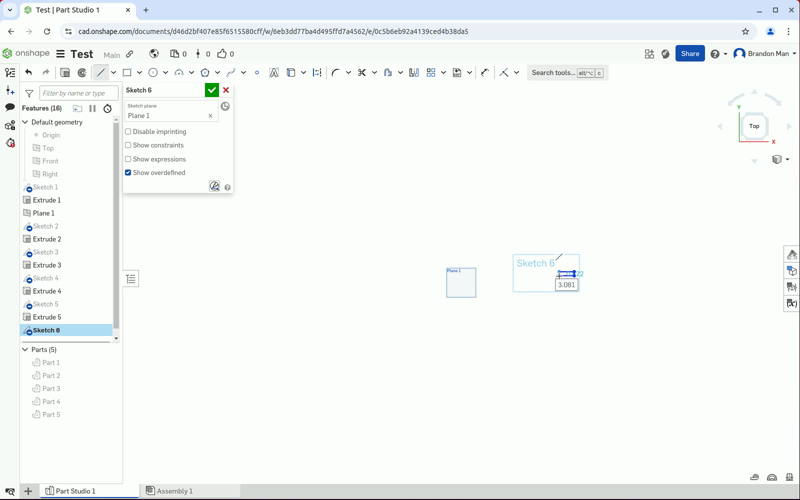
scroll(6)
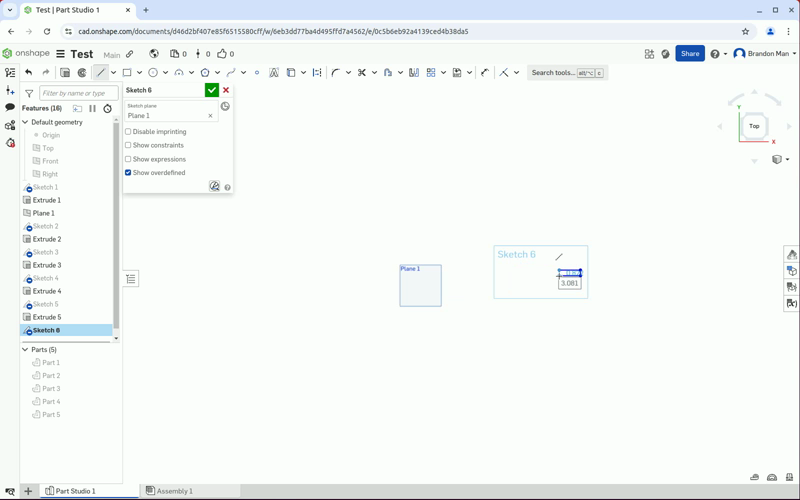
scroll(6)
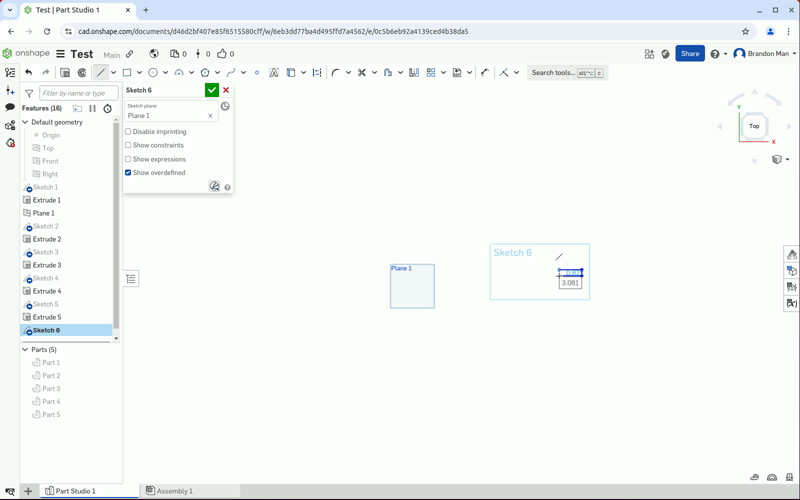
scroll(6)
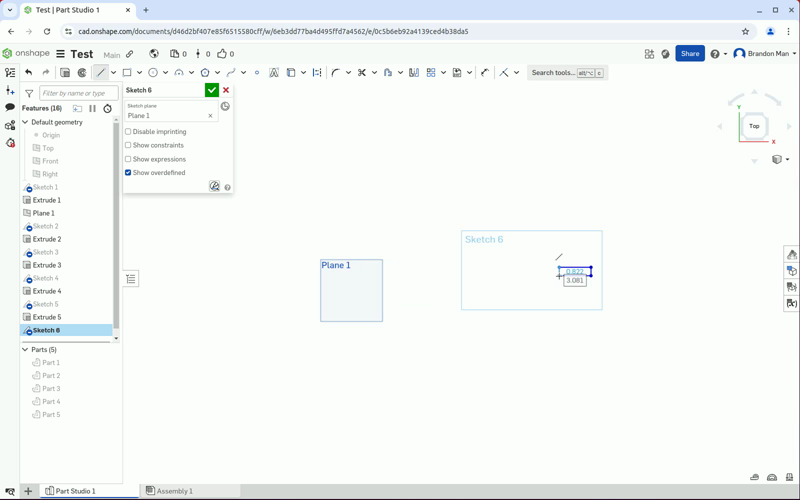
scroll(6)
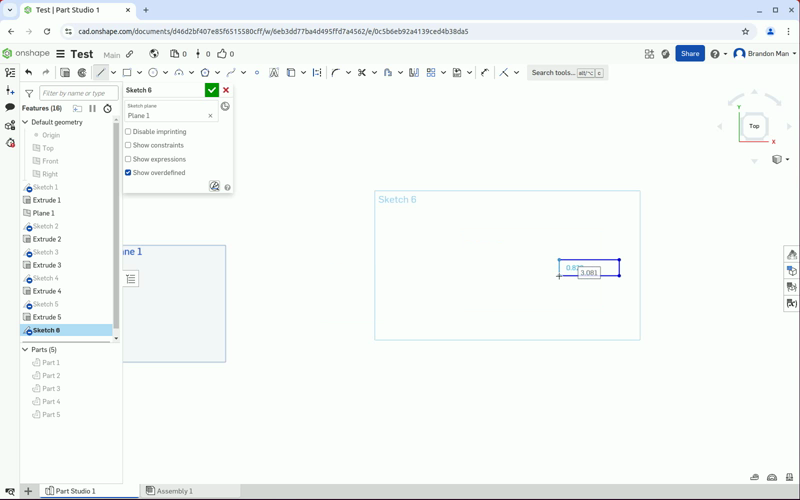
scroll(6)
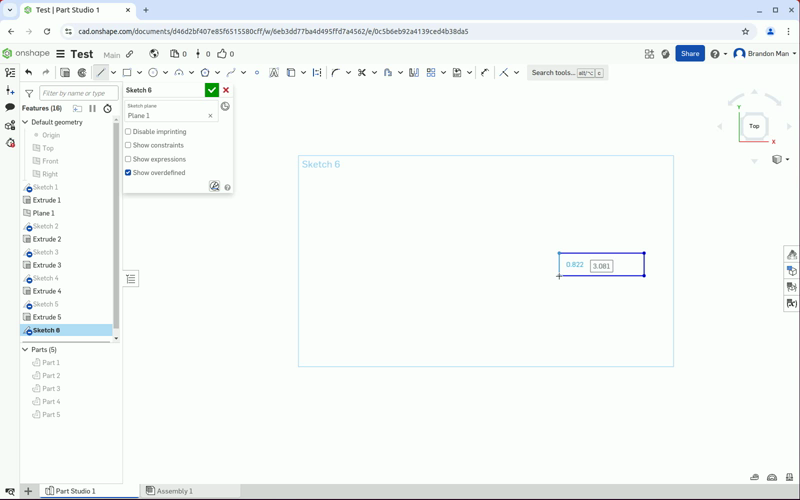
scroll(6)
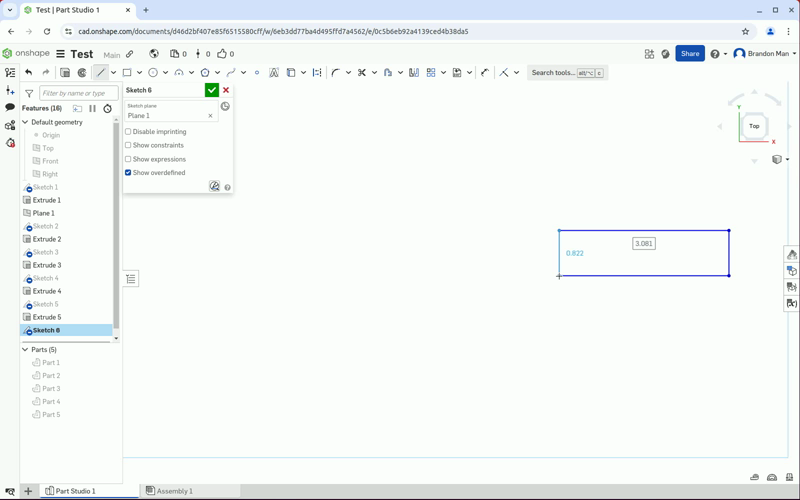
key_up(shift)
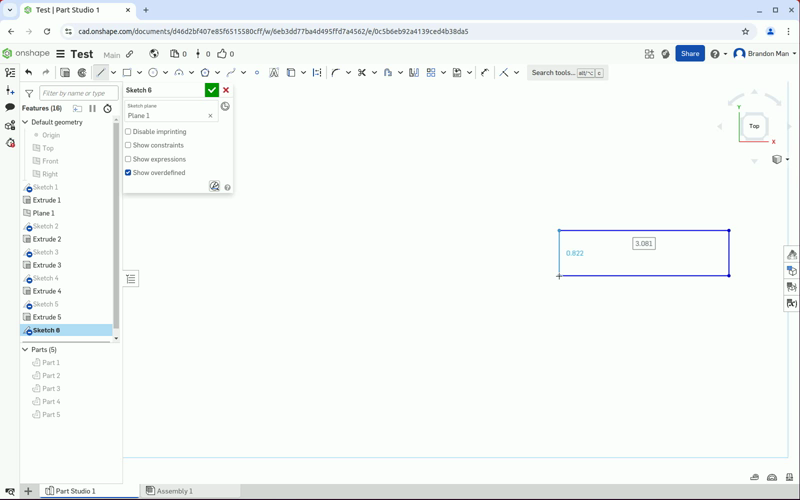
click(559, 275)
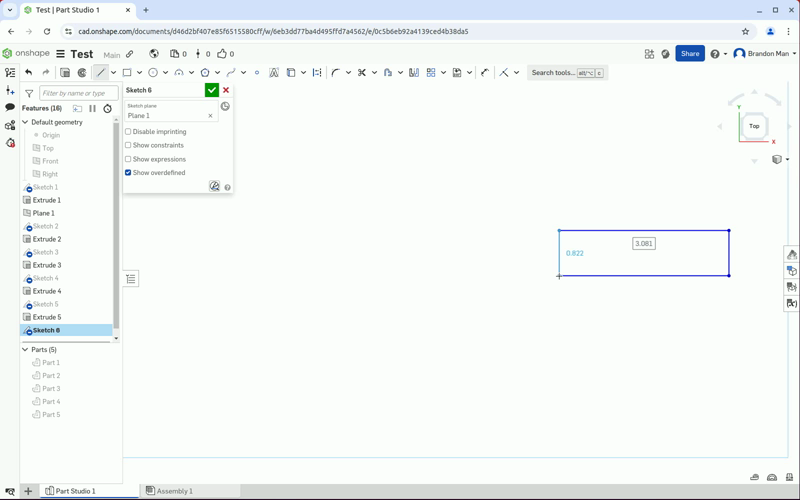
scroll(-6)
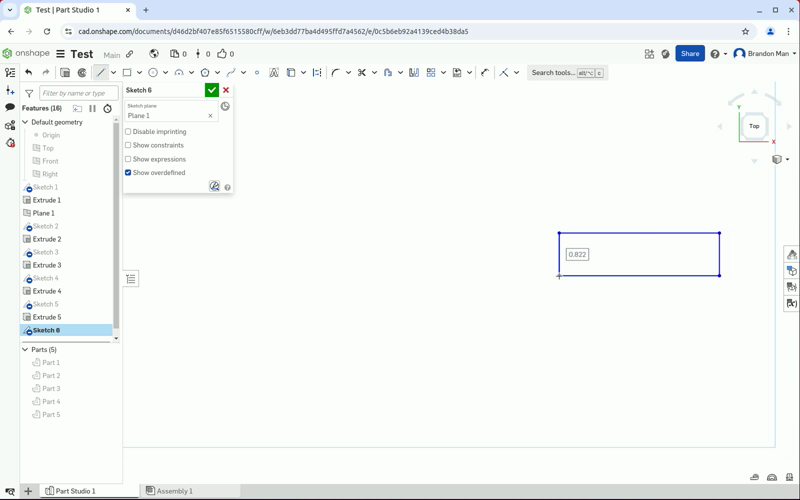
scroll(-6)
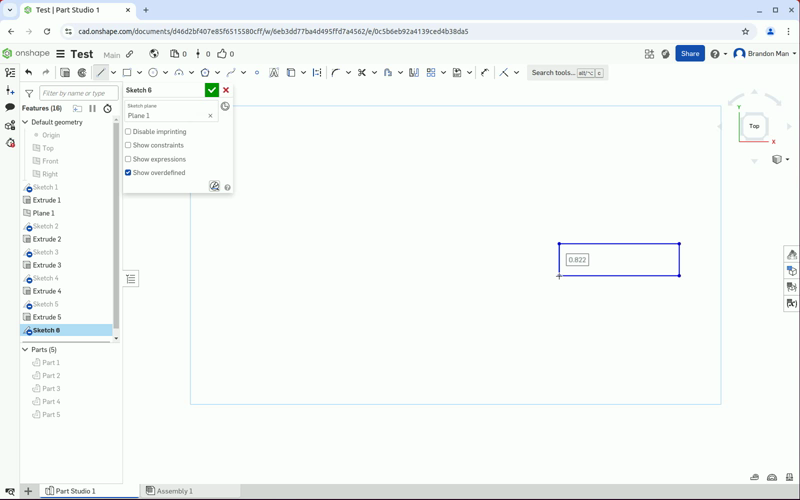
scroll(-6)
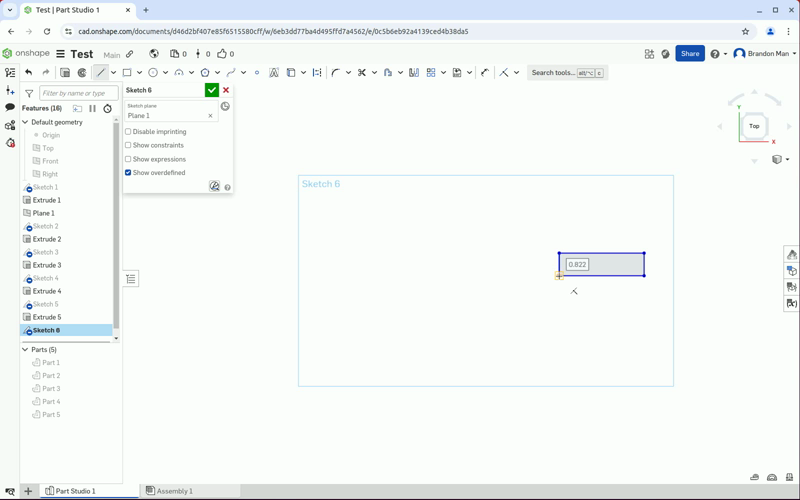
scroll(-6)
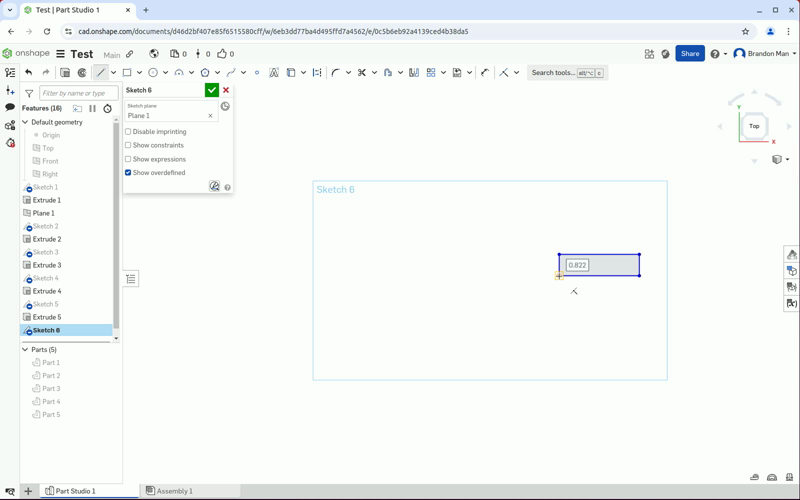
scroll(-6)
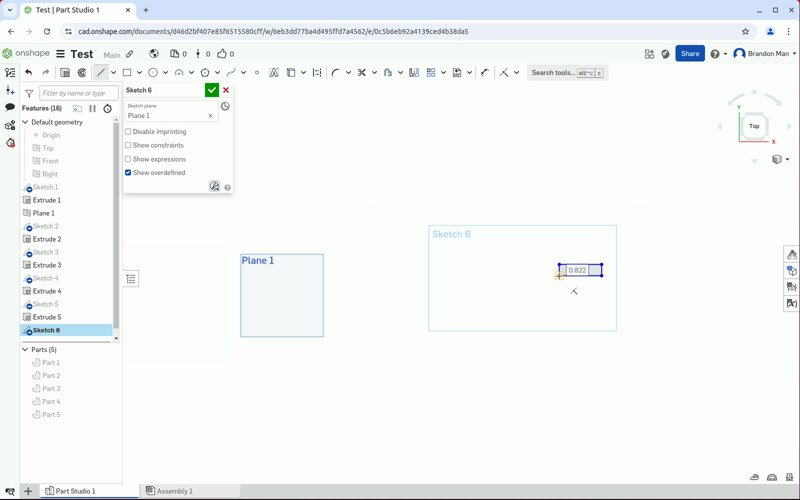
scroll(-6)
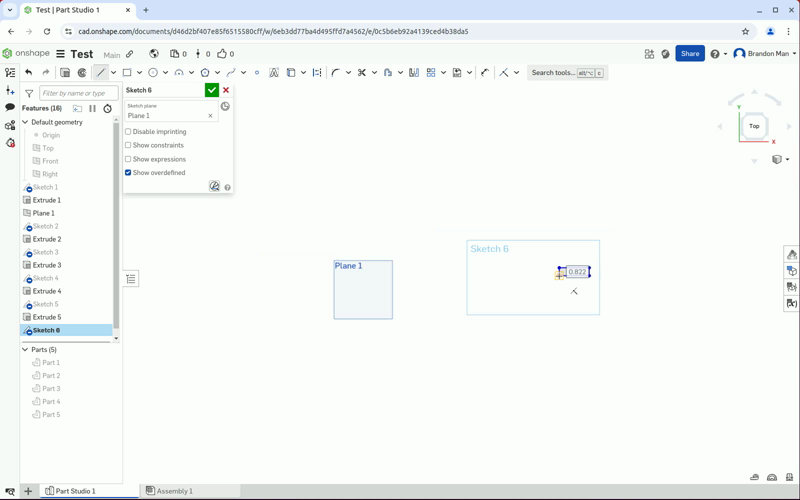
scroll(-6)
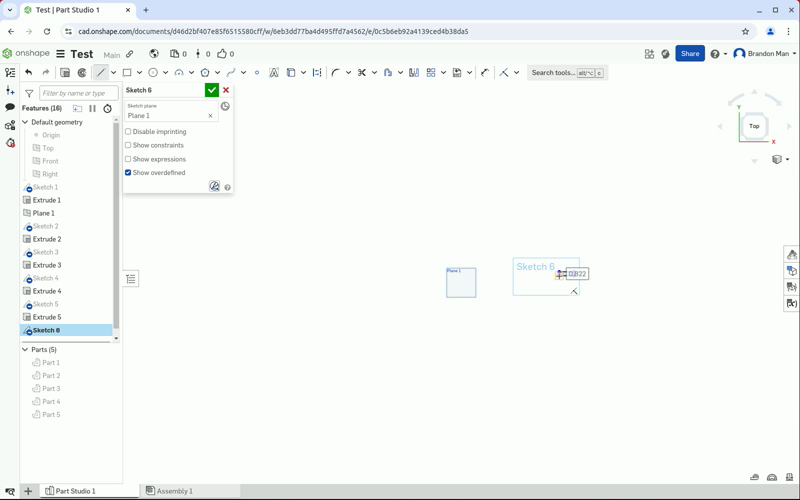
key(esc)
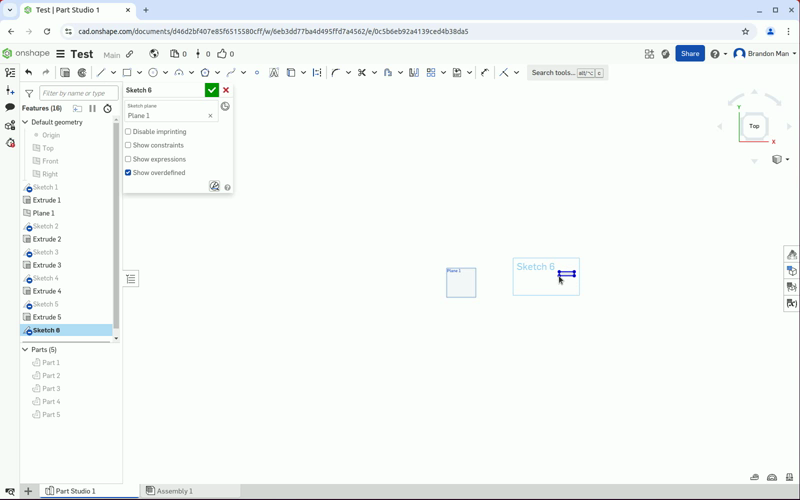
mouse_move(571, 273)
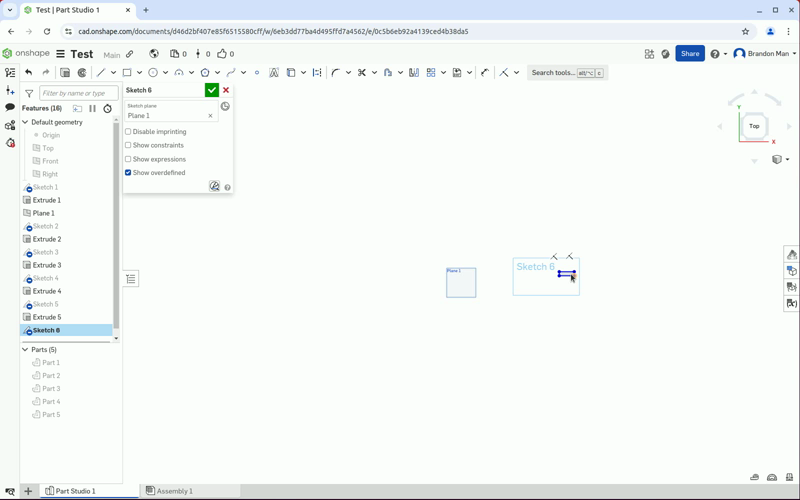
scroll(6)
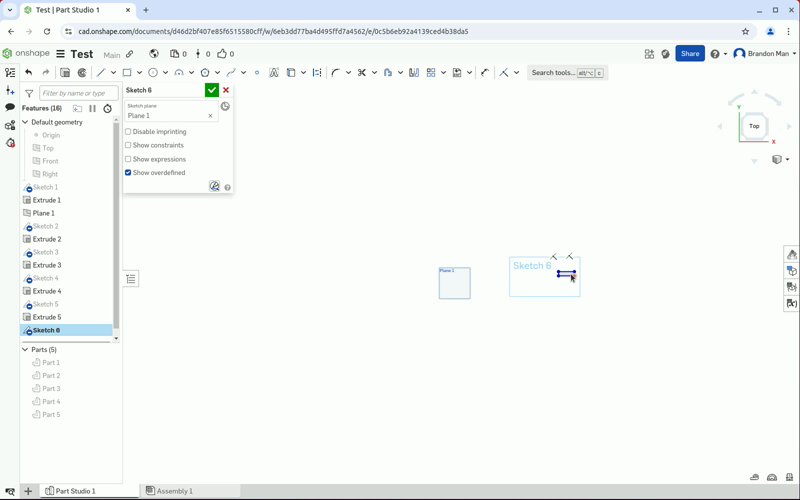
scroll(6)
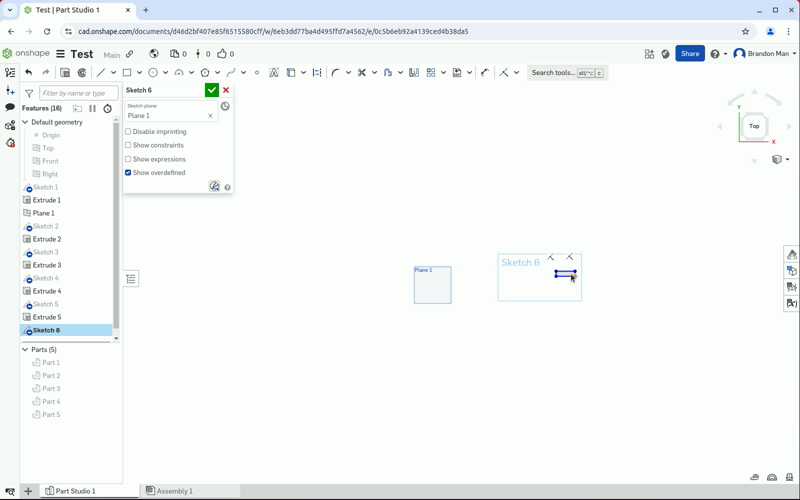
scroll(6)
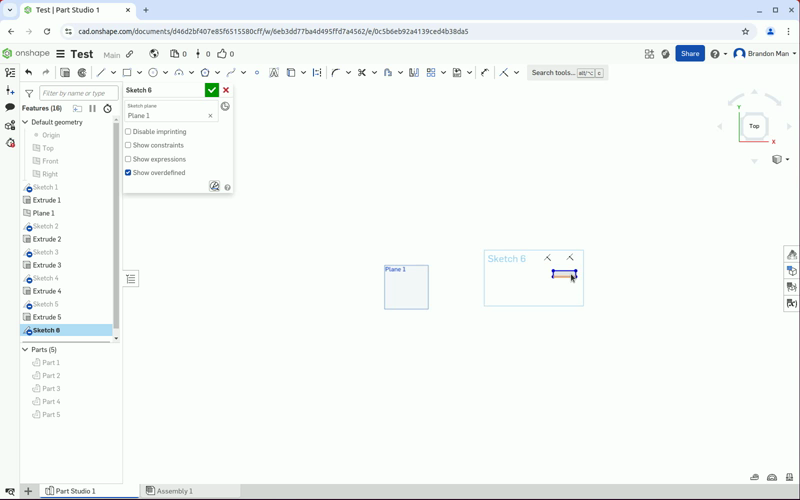
scroll(6)
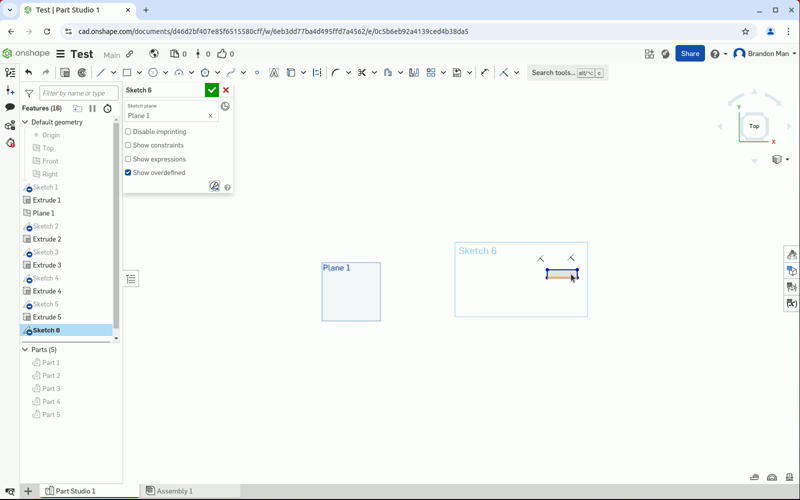
scroll(6)
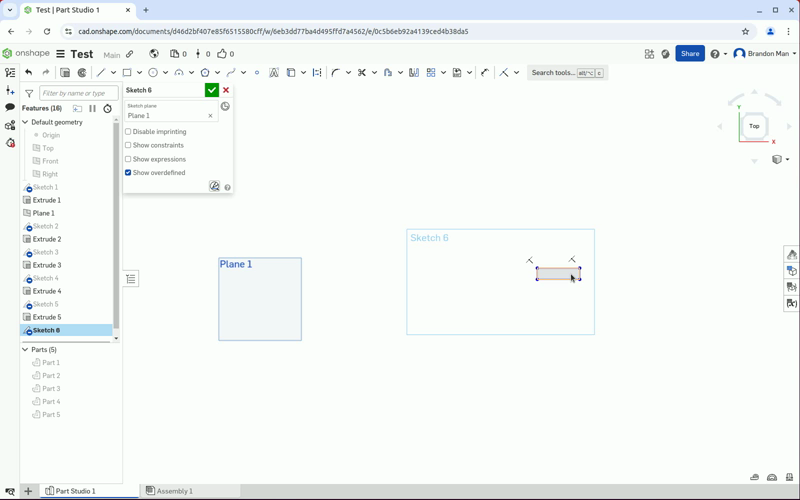
scroll(6)
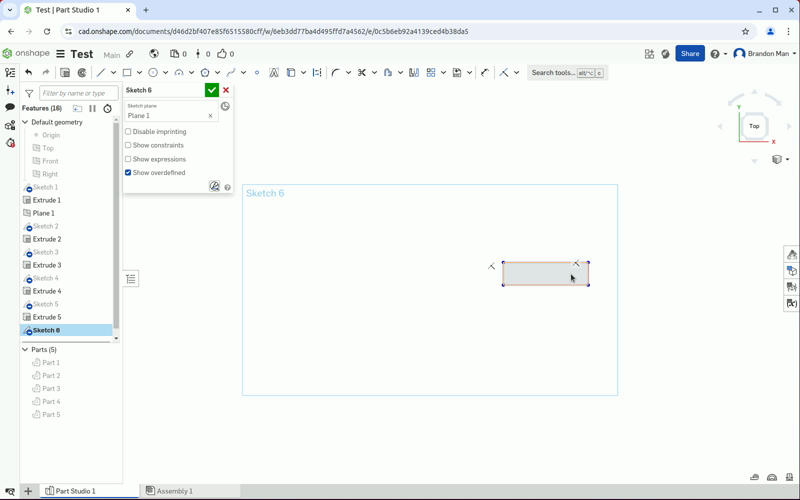
scroll(6)
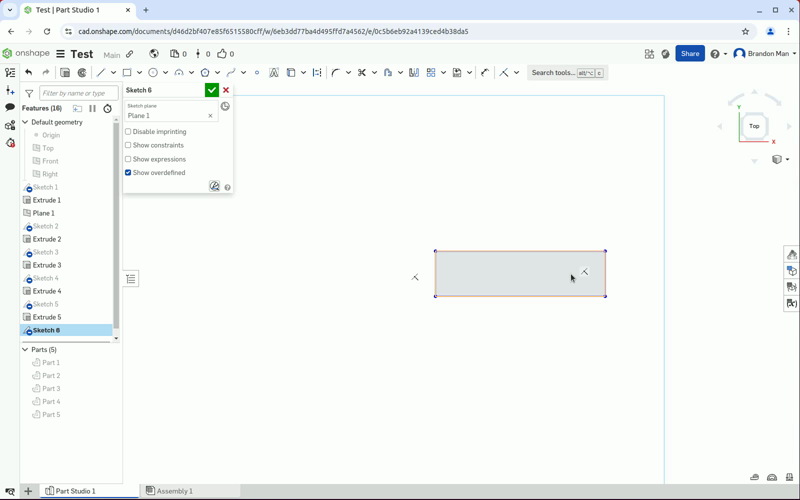
click(571, 273)
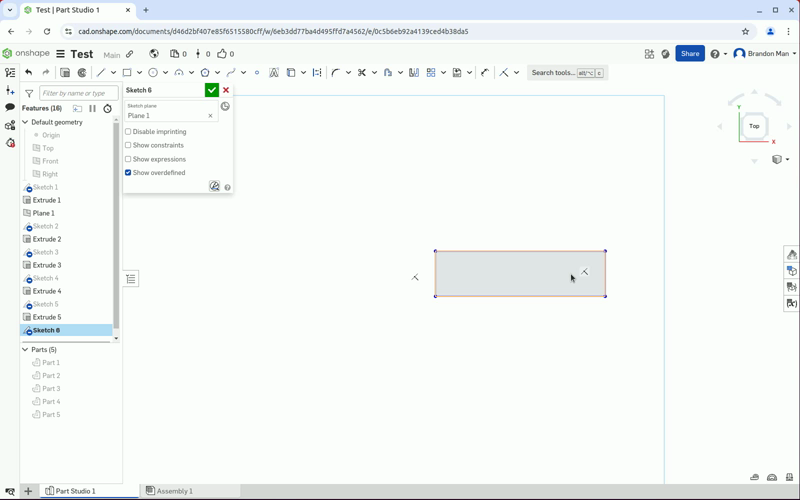
scroll(-6)
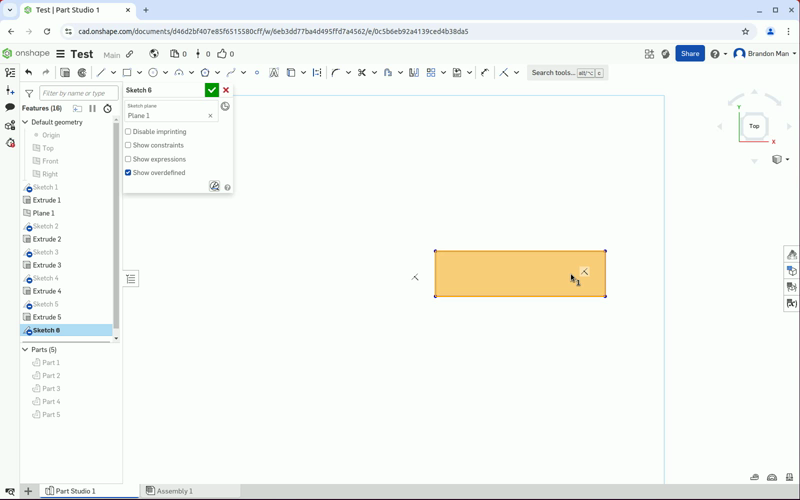
scroll(-6)
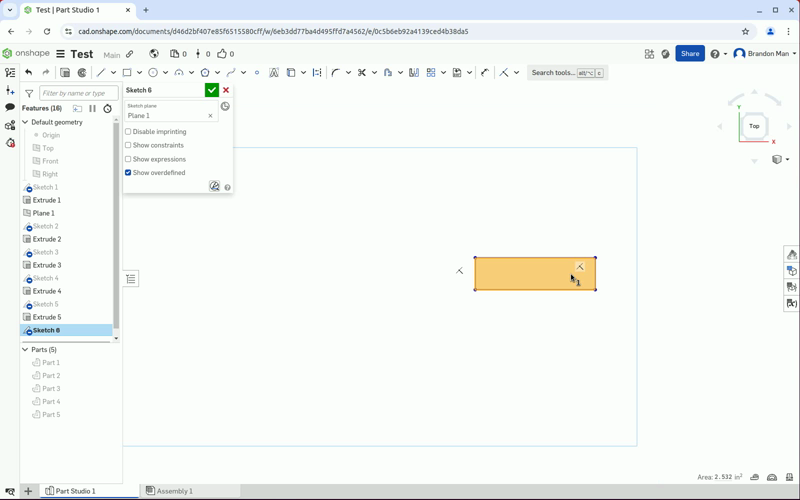
scroll(-6)
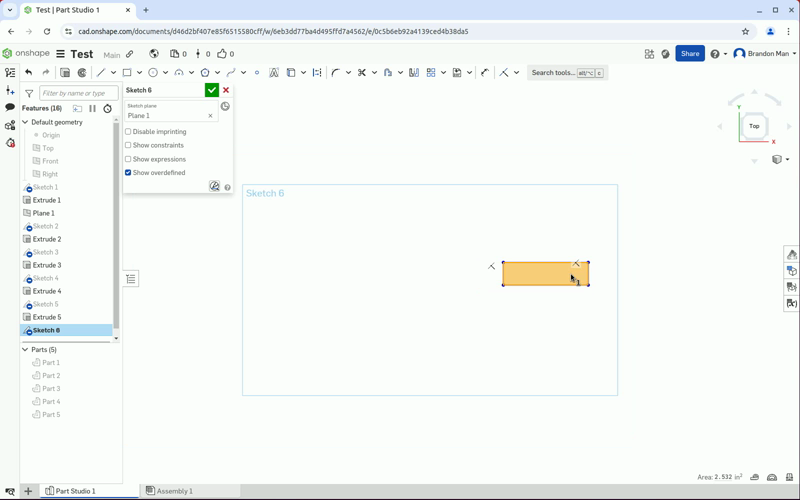
scroll(-6)
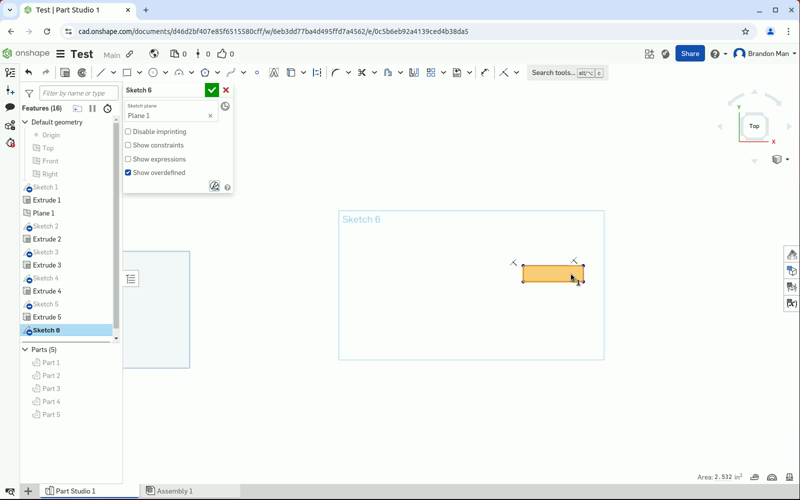
scroll(-6)
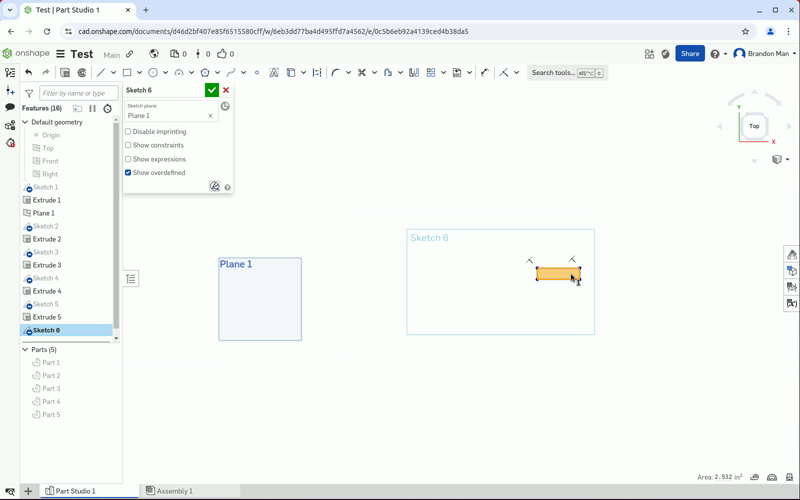
scroll(-6)
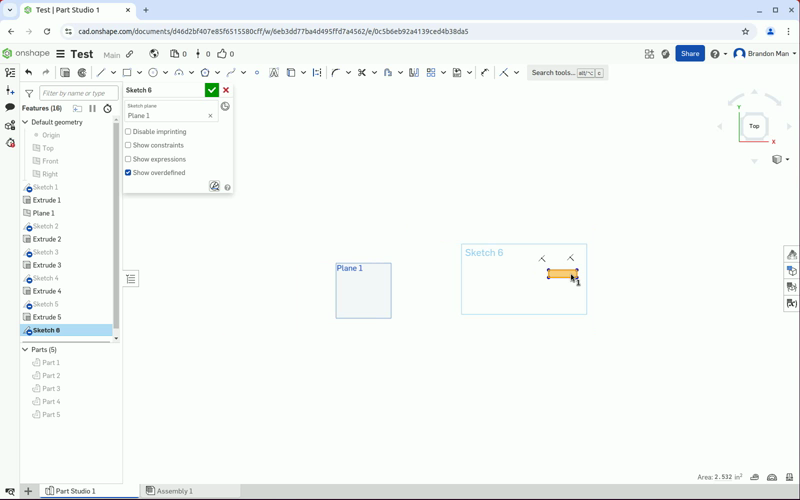
scroll(-6)
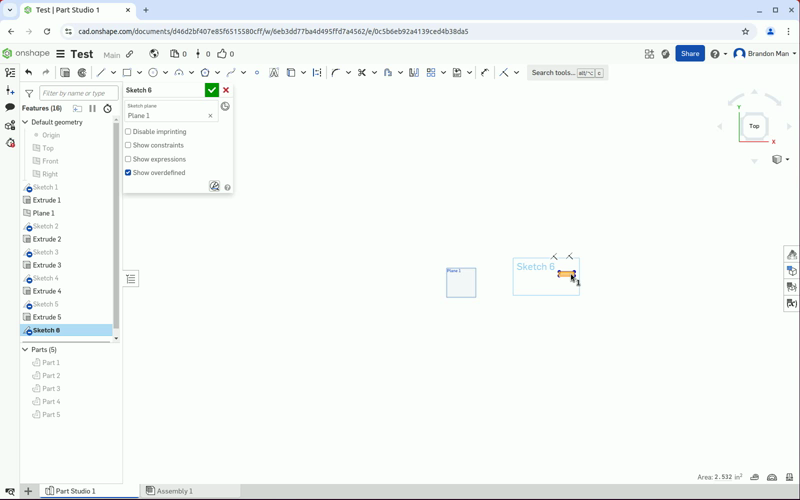
mouse_move(73, 352)
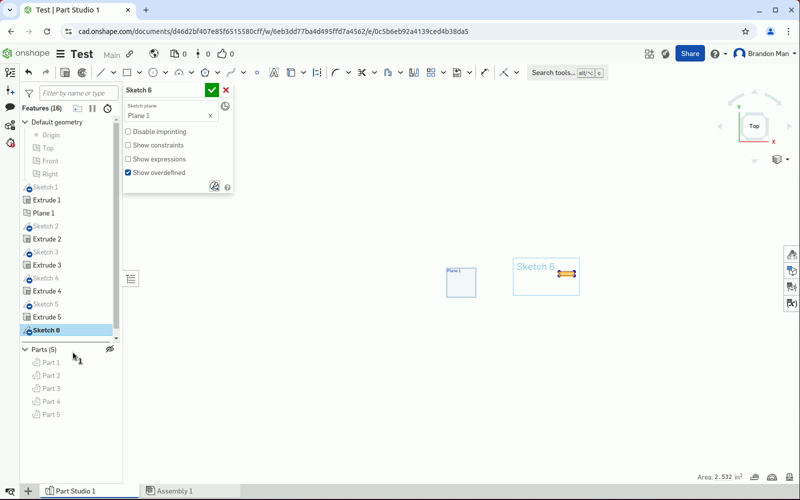
key(shift+y)
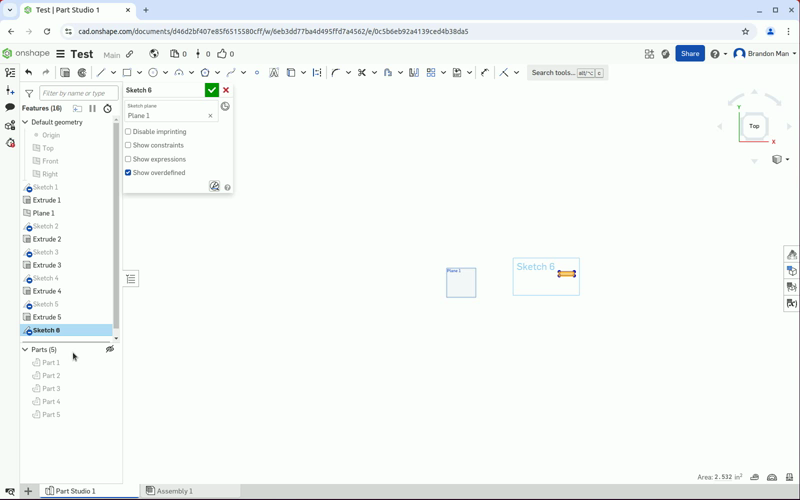
key(shift+e)
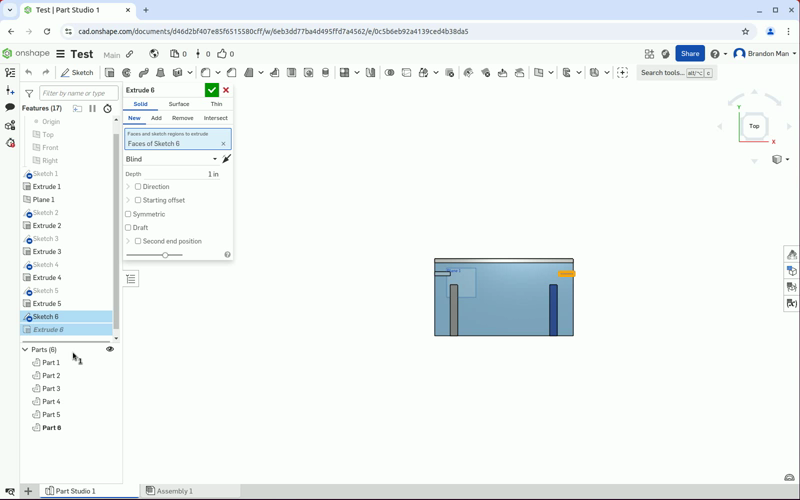
mouse_move(143, 106)
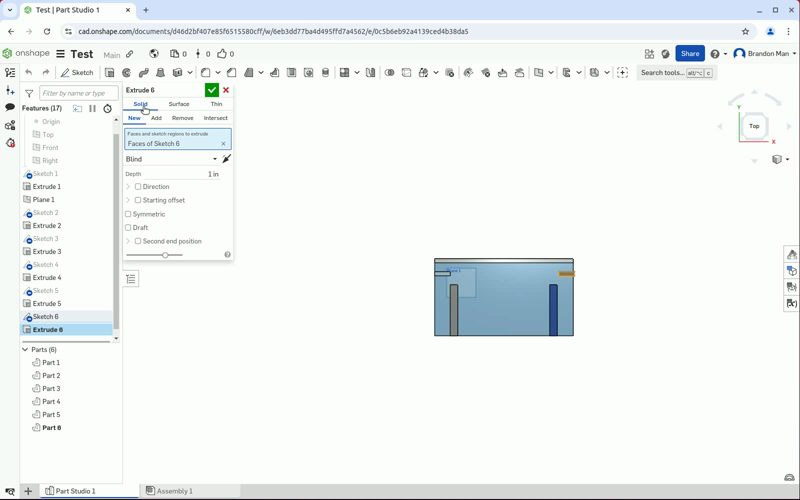
click(143, 106)
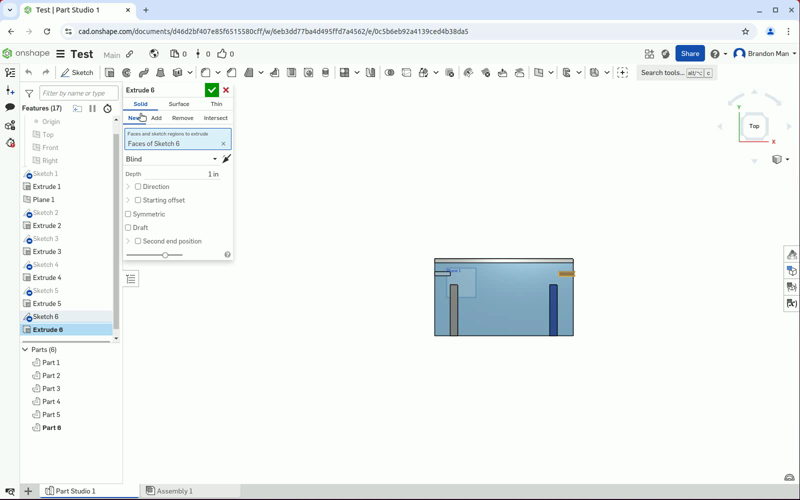
mouse_move(137, 120)
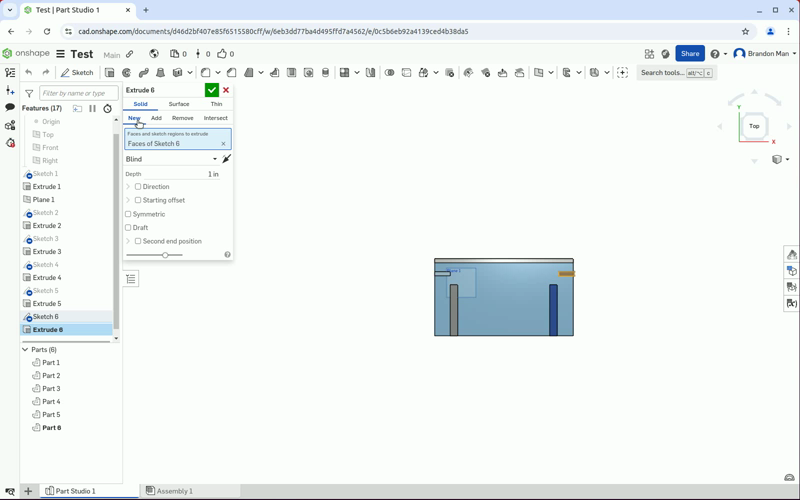
click(137, 120)
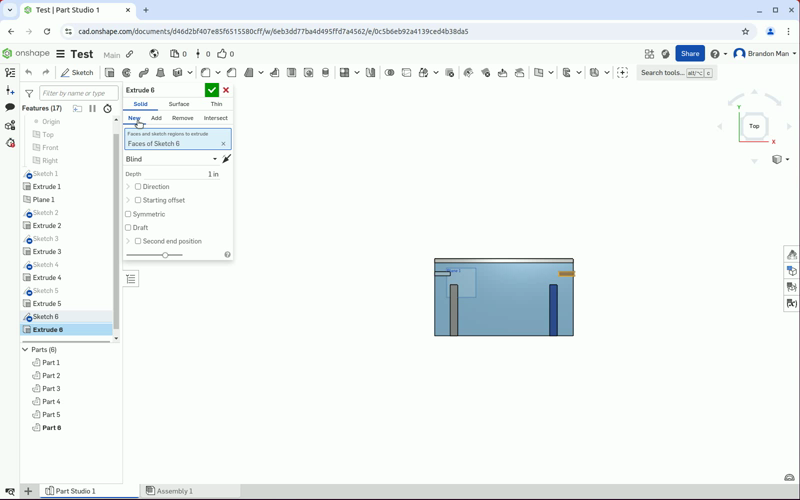
key(tab, 4)
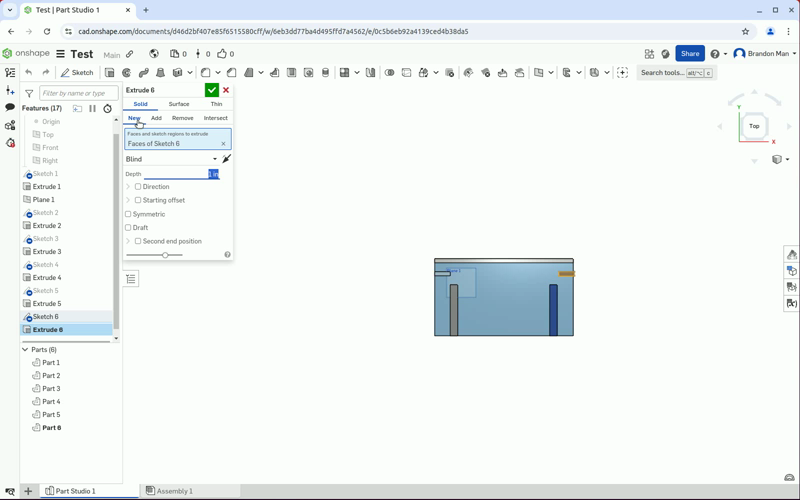
text(7.943)
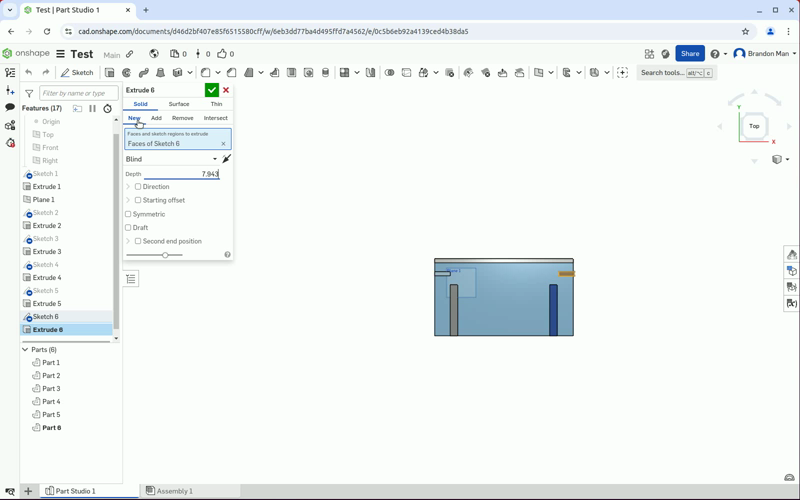
key(enter)
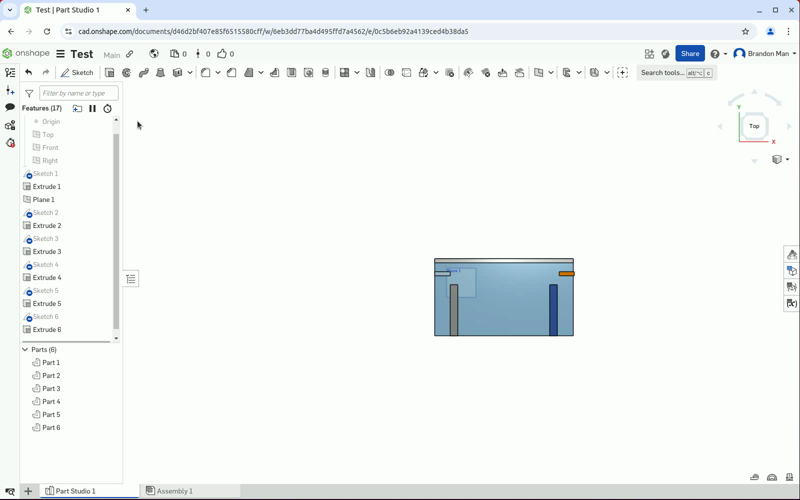
key(shift+h)
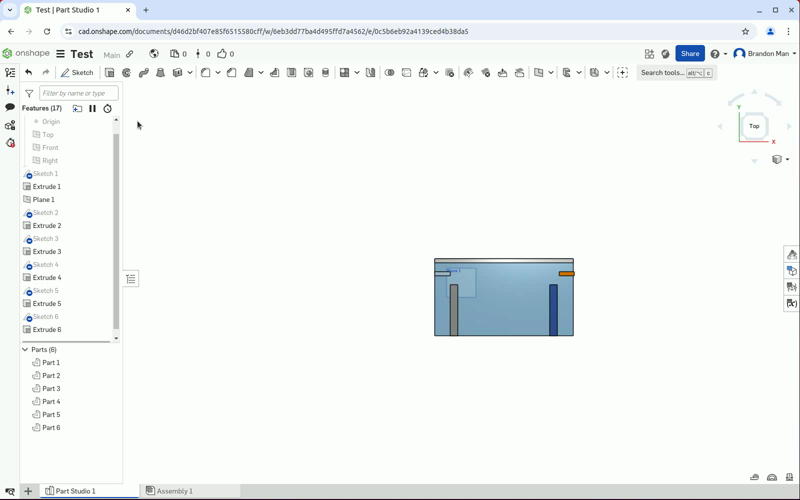
key(shift+h)
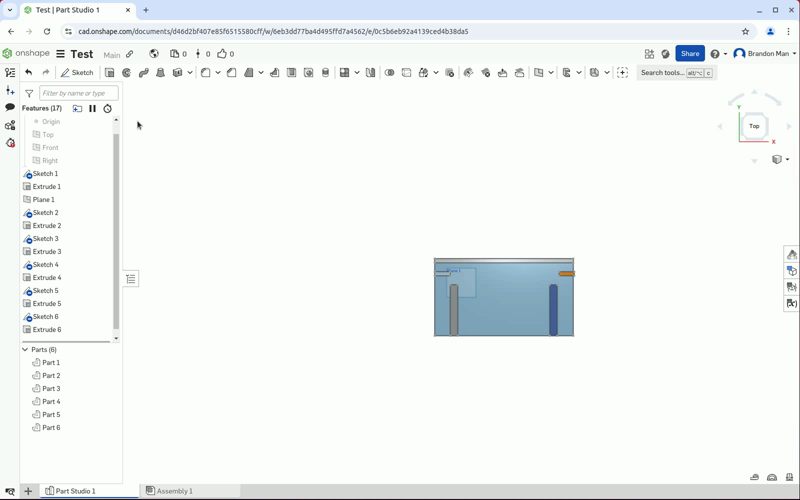
key(shift+7)
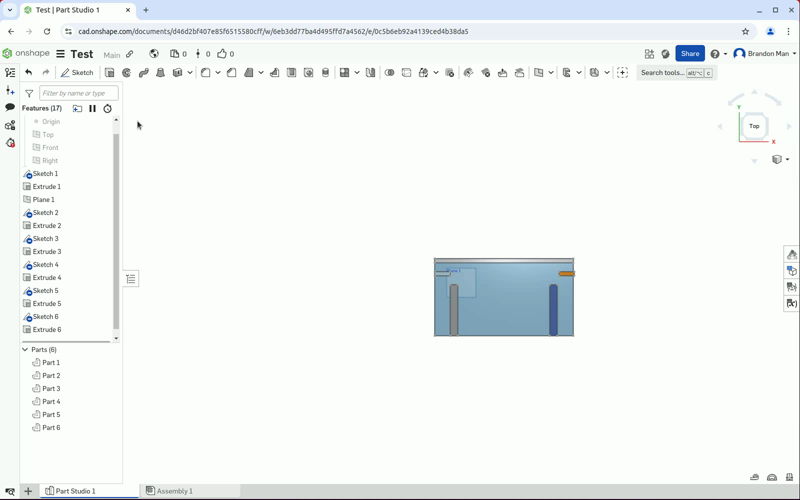
key(up, 3)
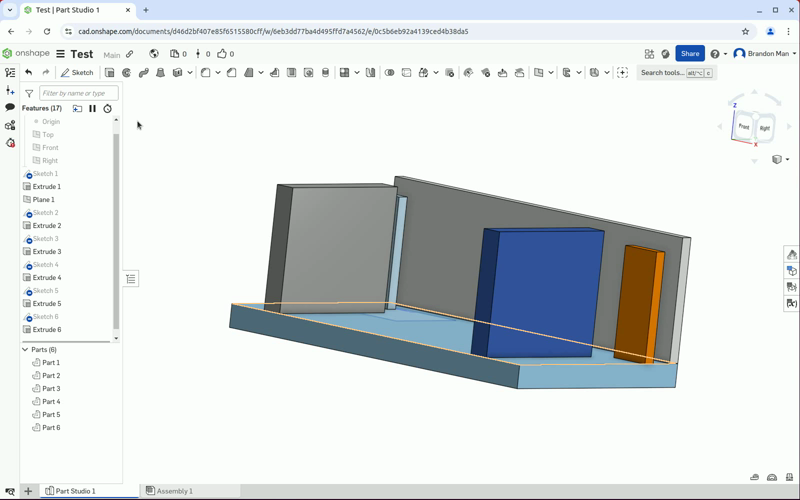
key(left, 3)
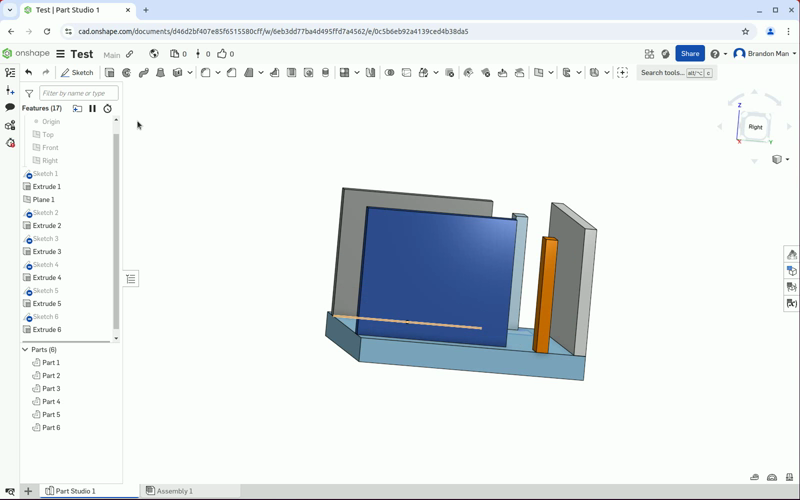
key(right, 3)
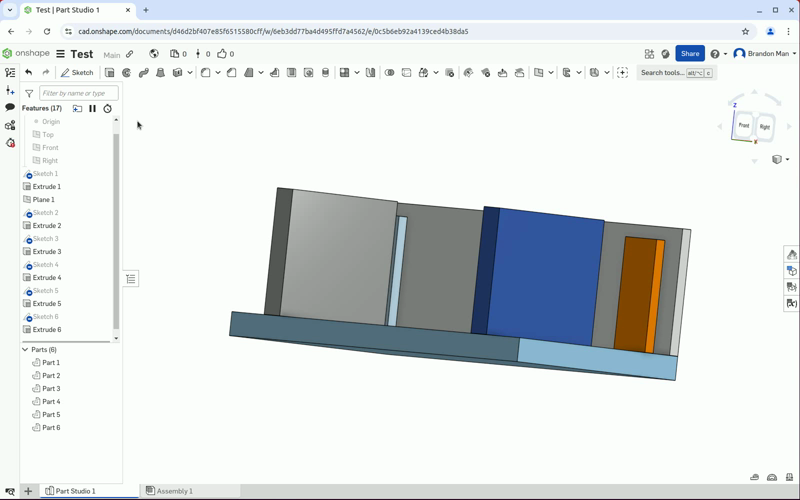
key(down, 3)
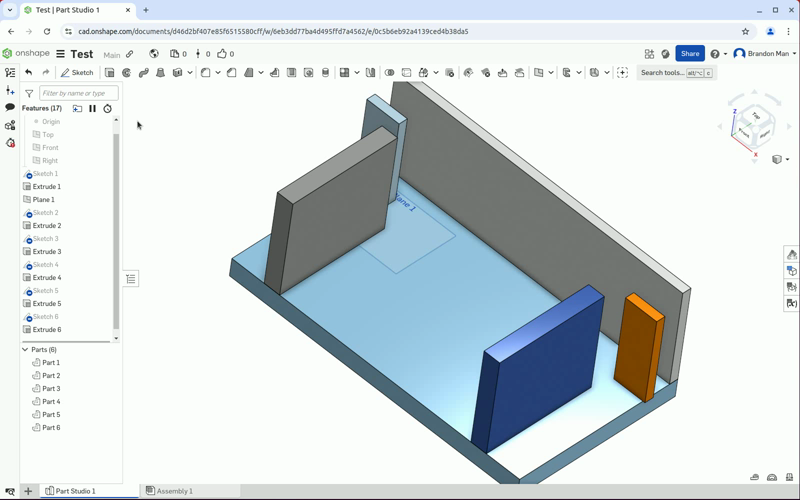
mouse_move(69, 176)
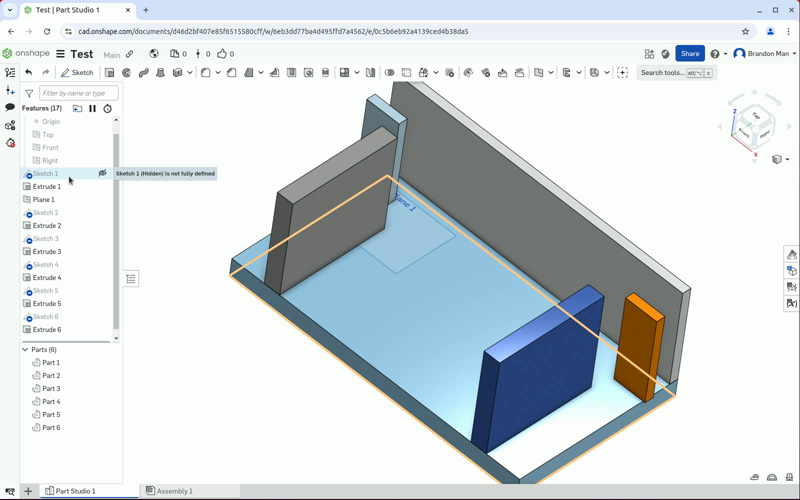
click(69, 176)